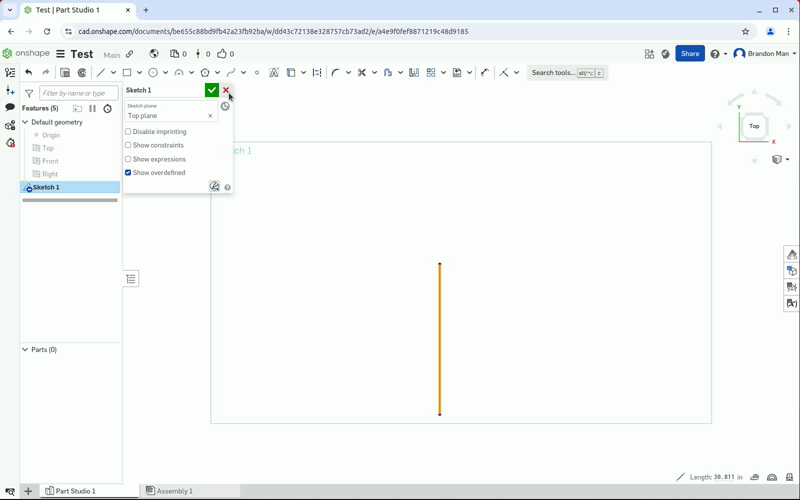
key(shift+h)
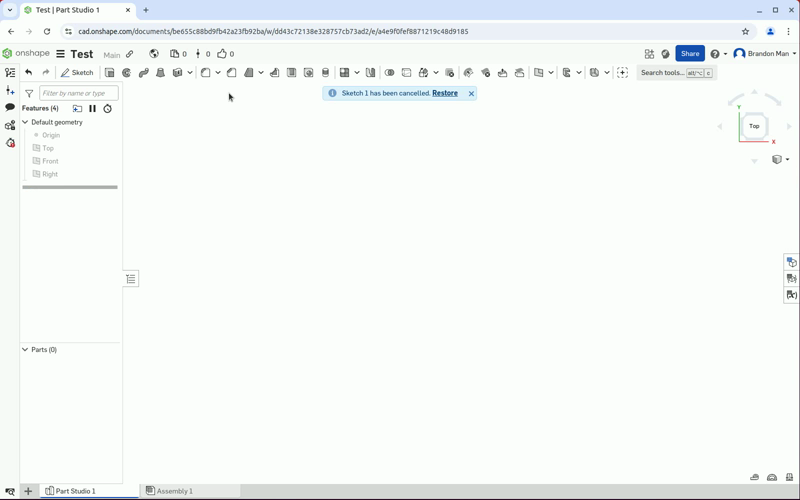
mouse_move(73, 352)
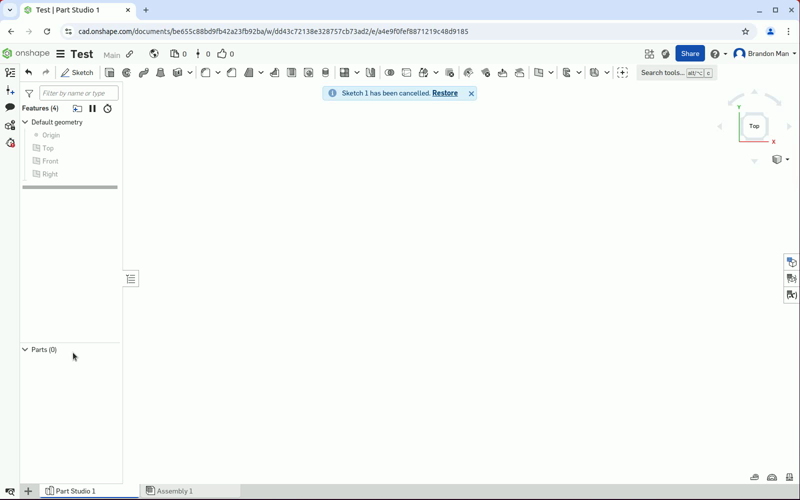
key(y)
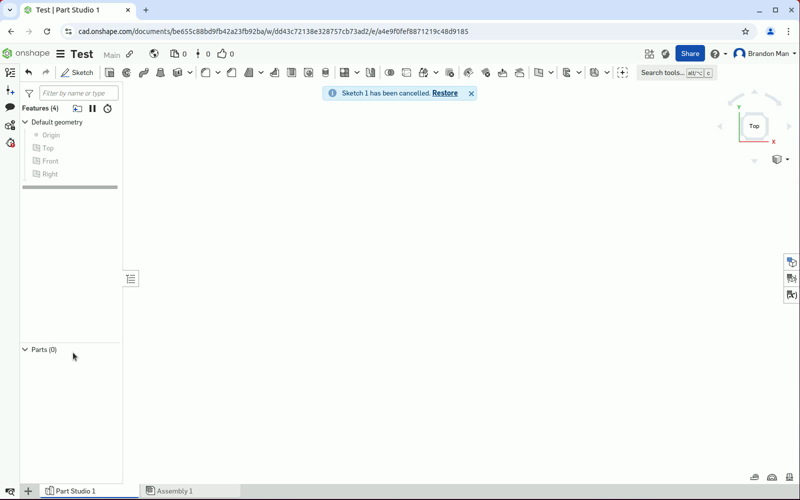
key(shift+p)
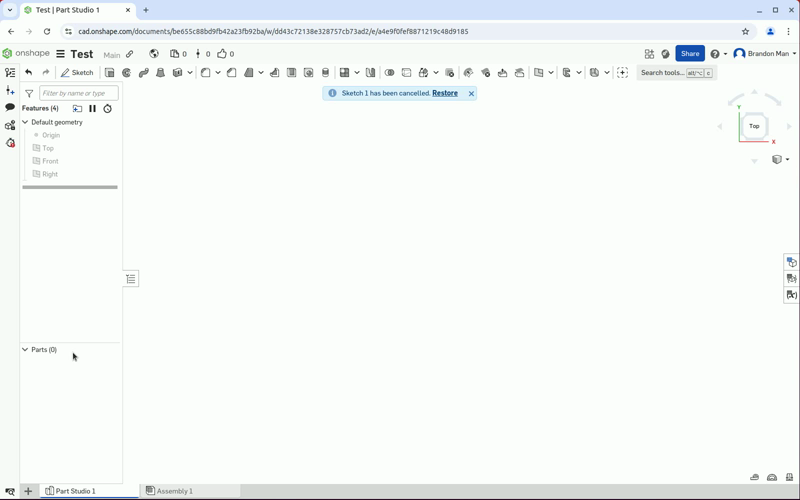
key(space)
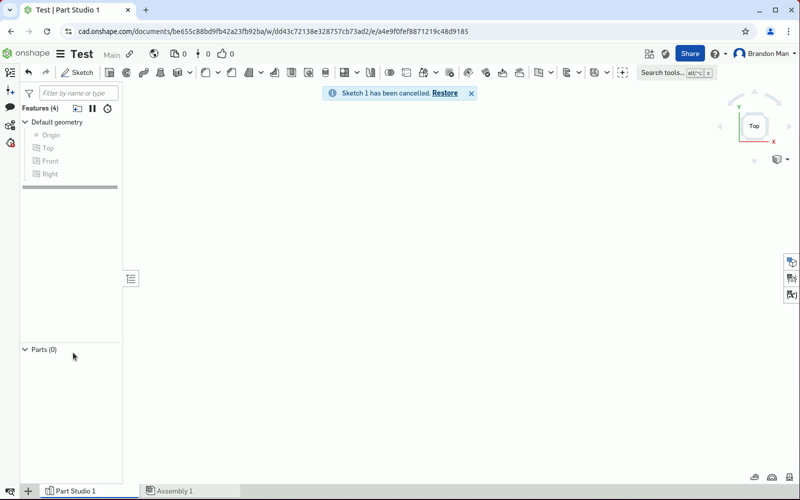
key_down(shift)
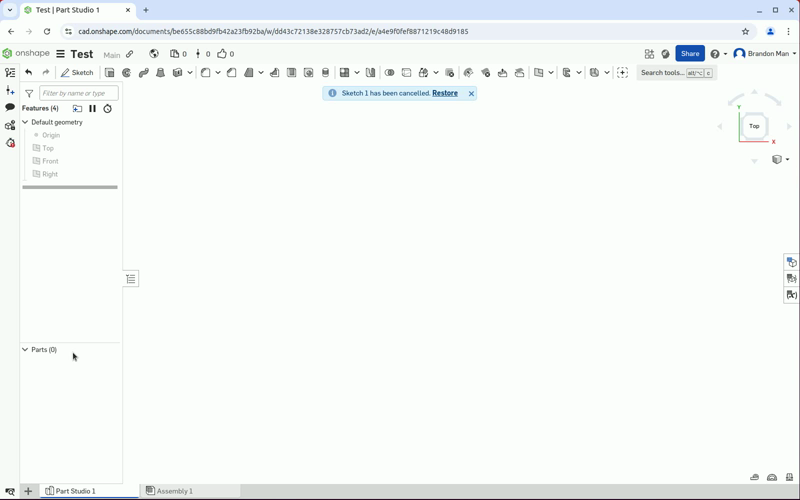
key(up)
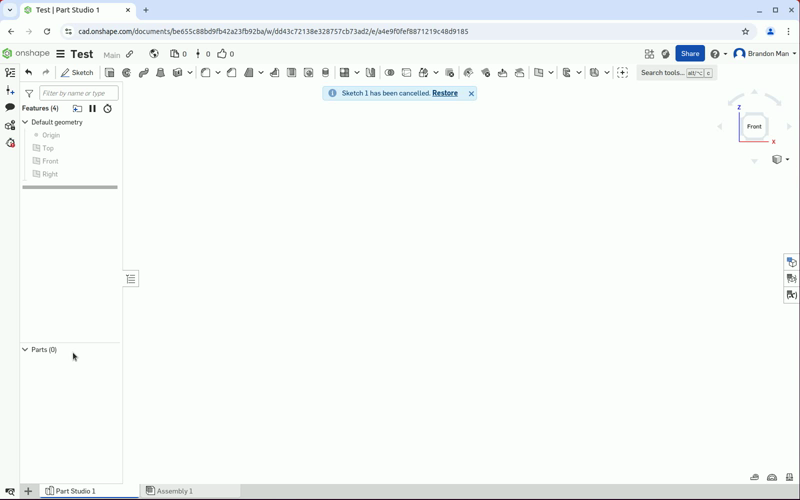
key_up(shift)
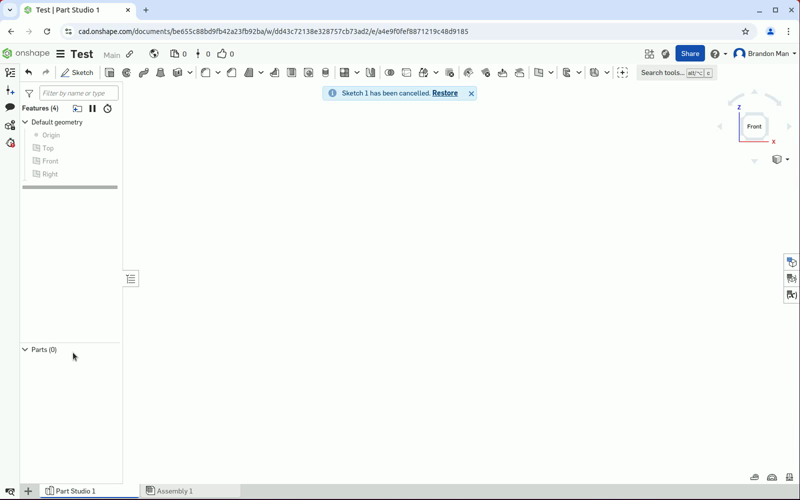
mouse_move(73, 352)
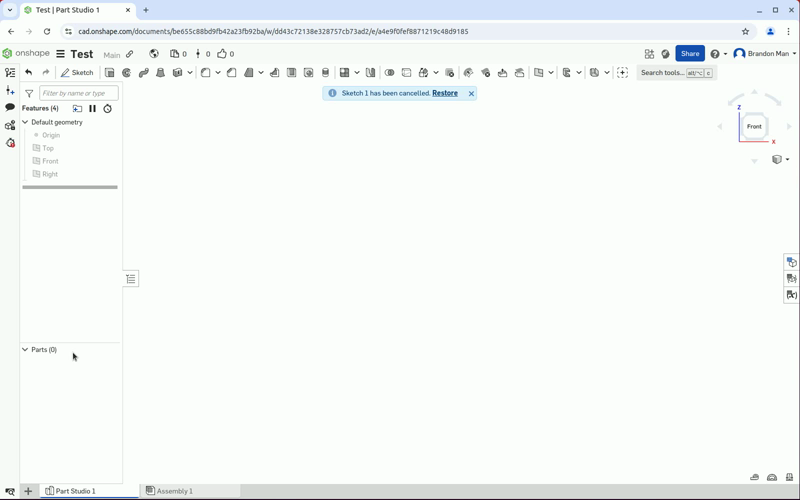
key(shift+y)
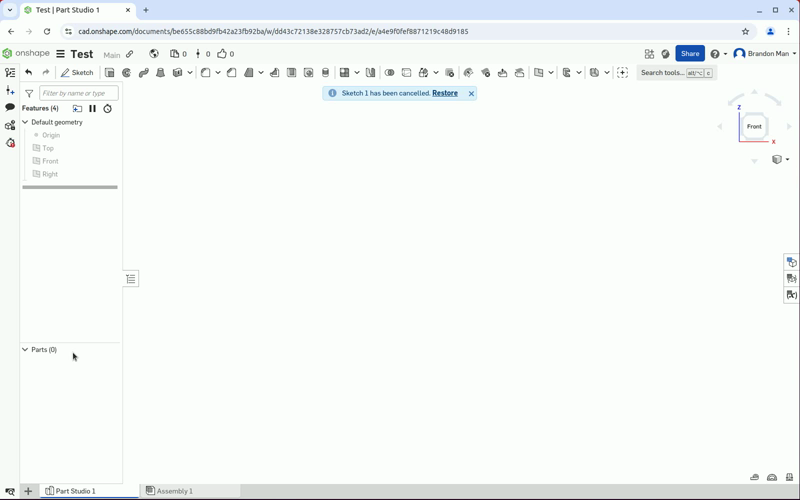
key(shift+s)
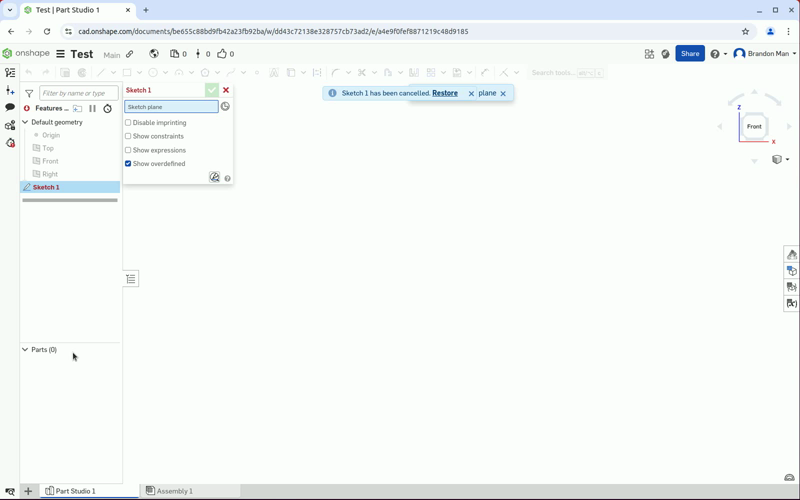
mouse_move(73, 163)
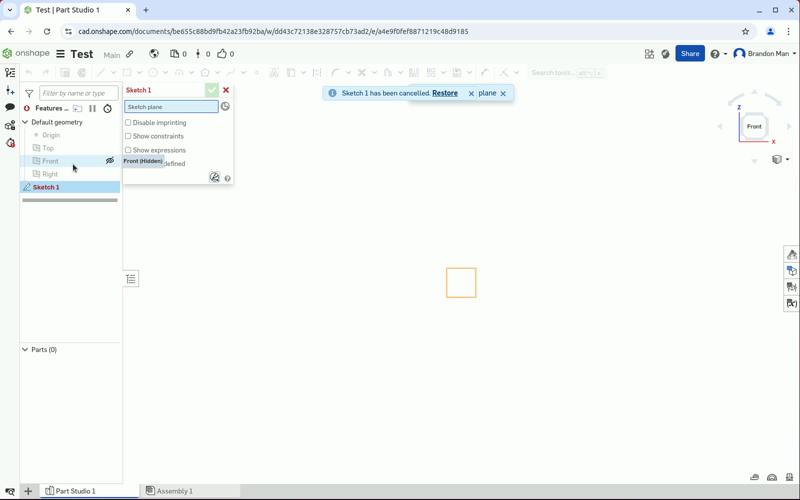
click(73, 163)
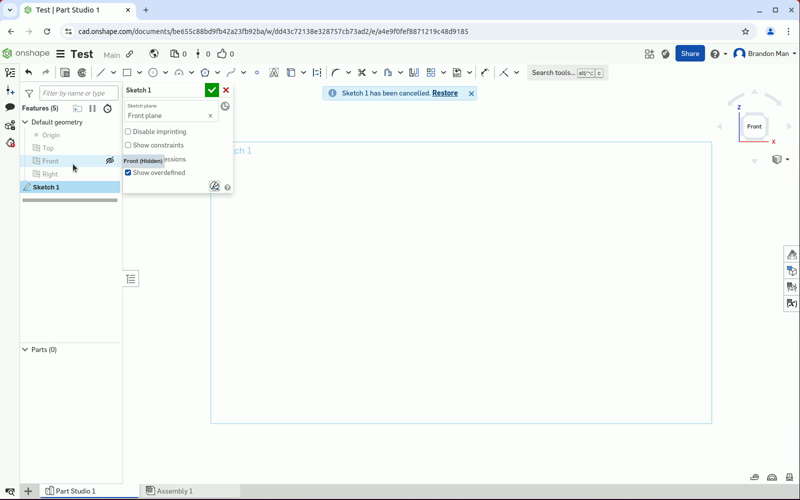
mouse_move(73, 352)
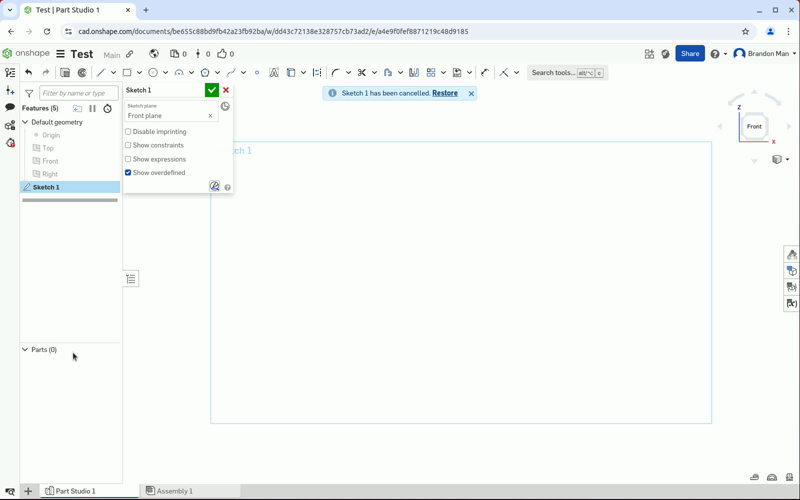
key(y)
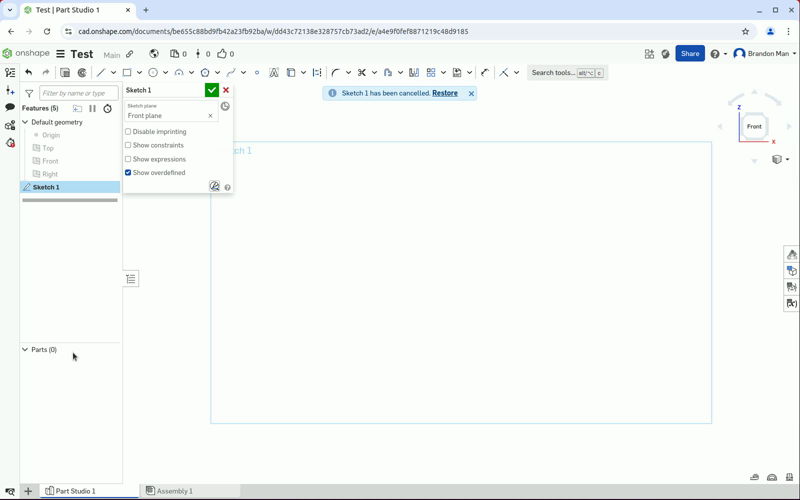
key(c)
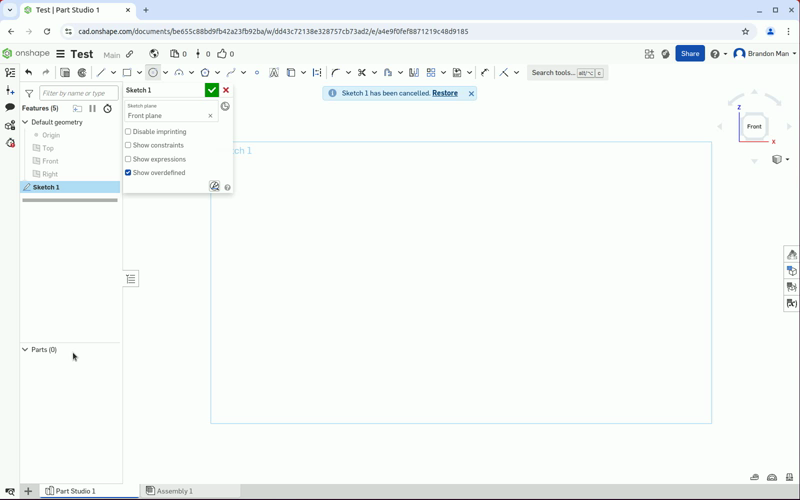
key_down(shift)
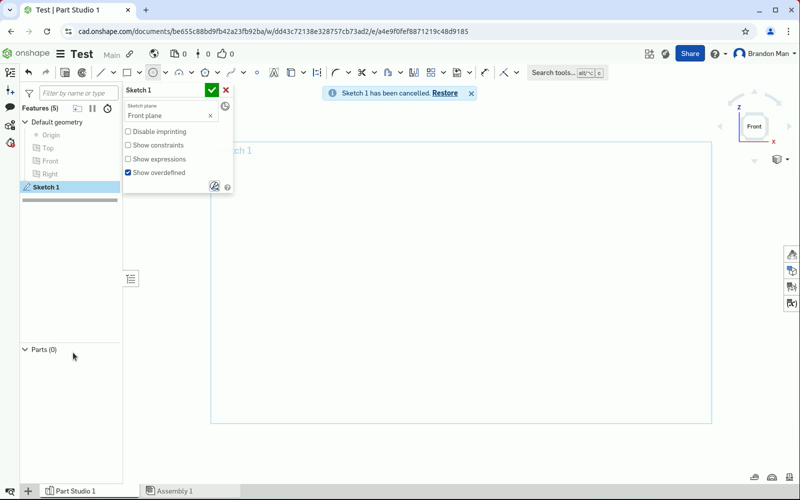
mouse_move(461, 178)
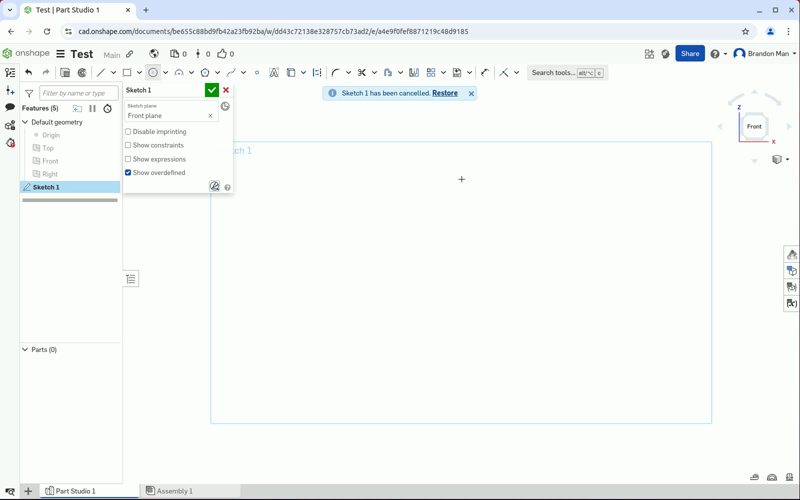
click(461, 178)
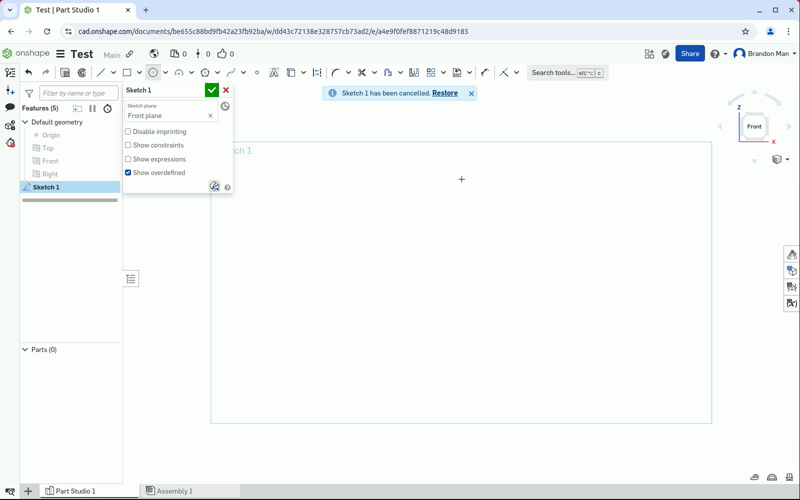
key_up(shift)
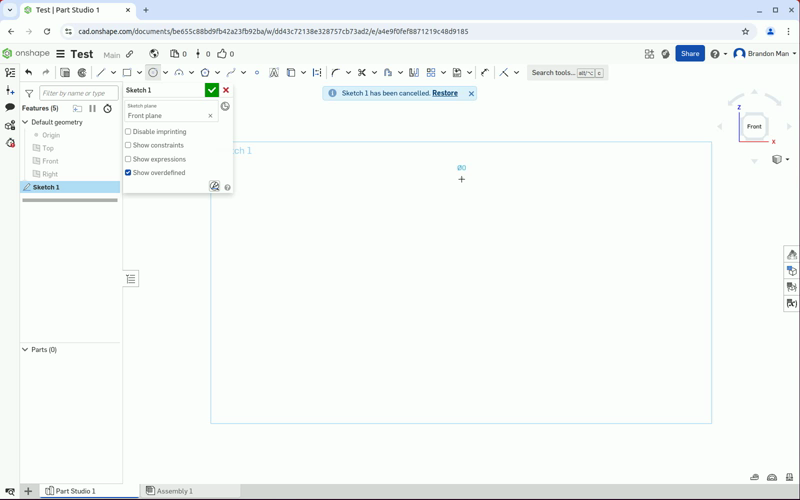
mouse_move(471, 178)
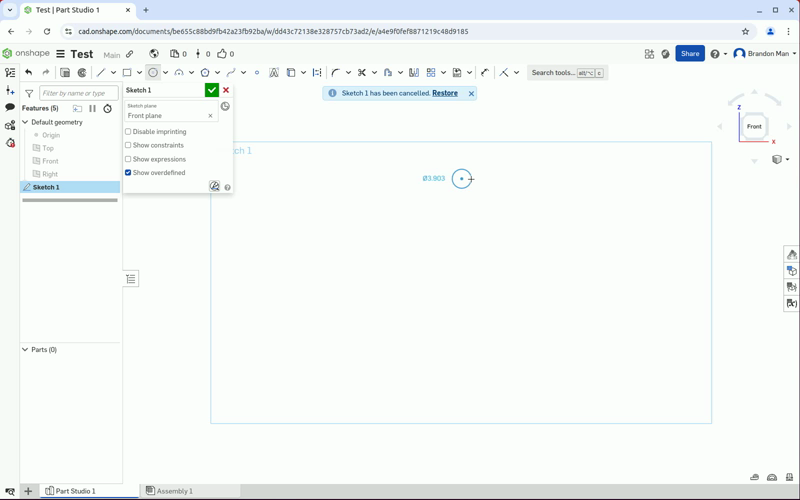
click(471, 178)
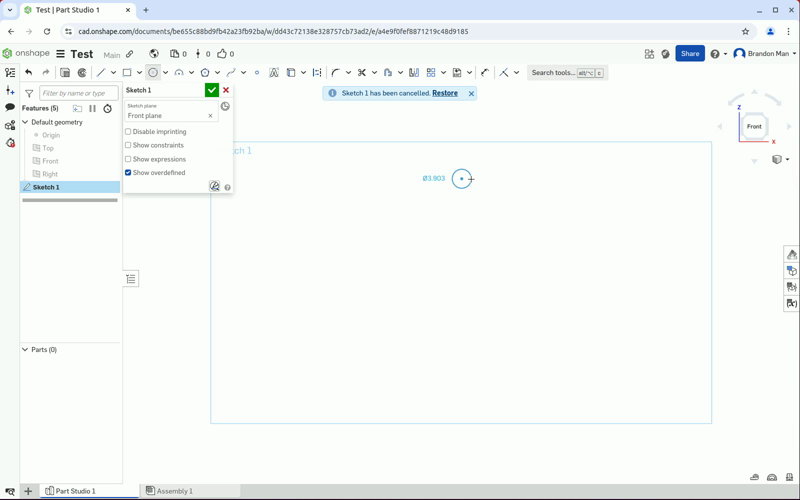
key(esc)
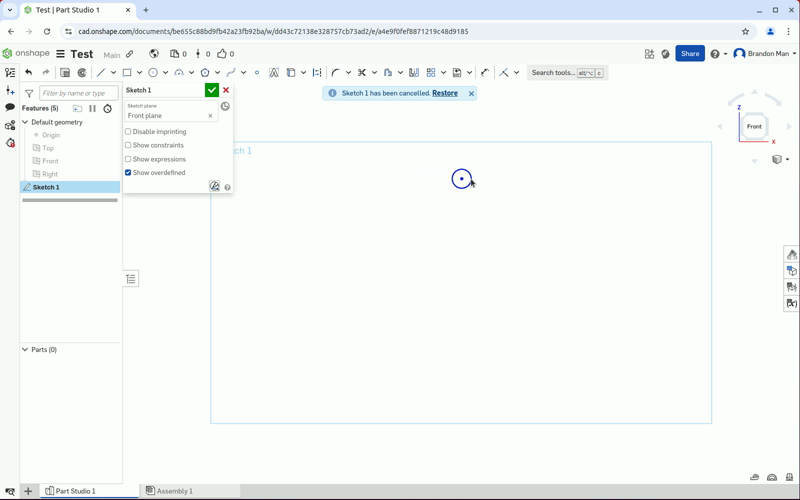
key(c)
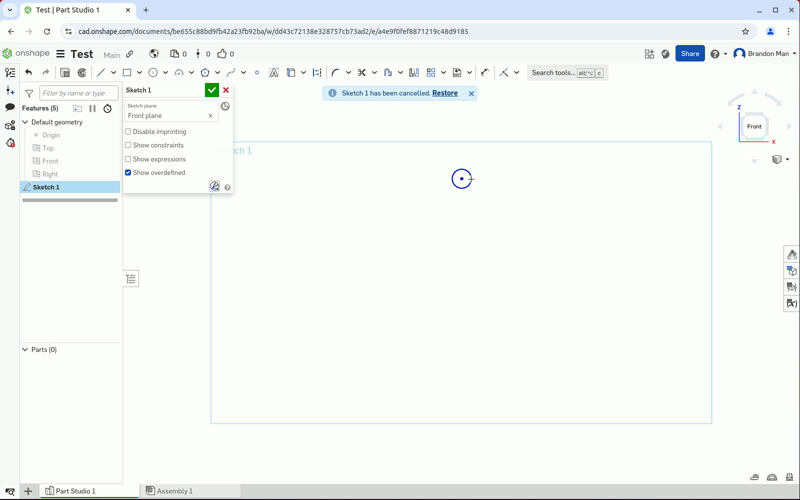
key_down(shift)
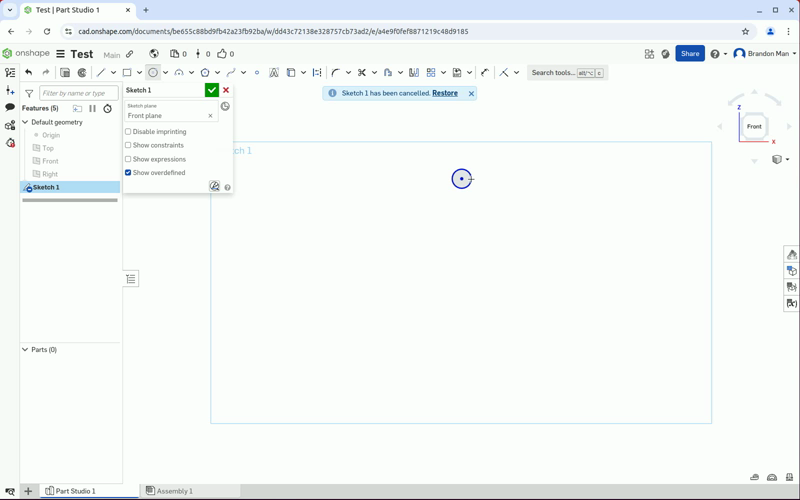
mouse_move(461, 178)
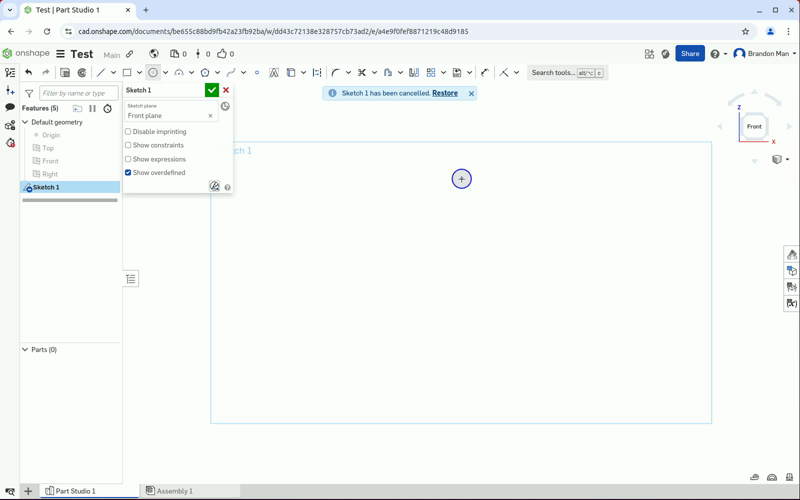
click(461, 178)
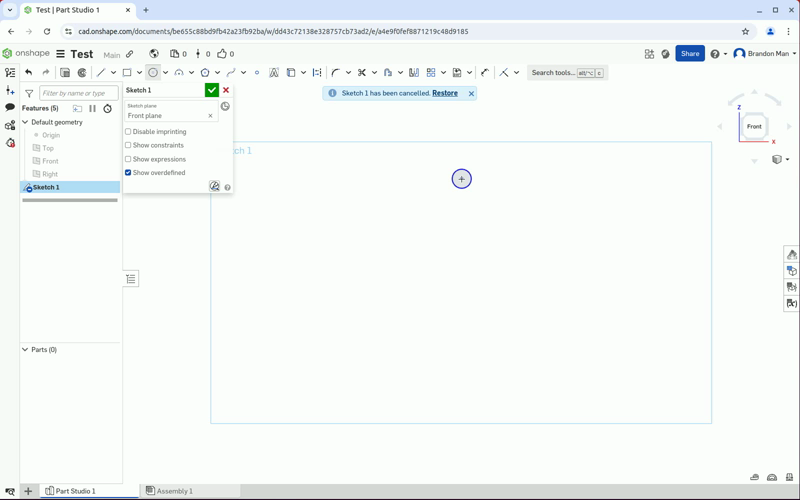
key_up(shift)
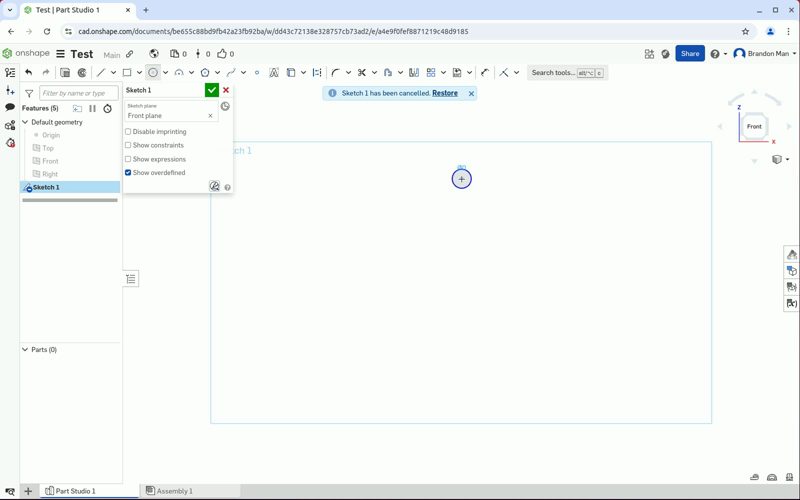
mouse_move(464, 178)
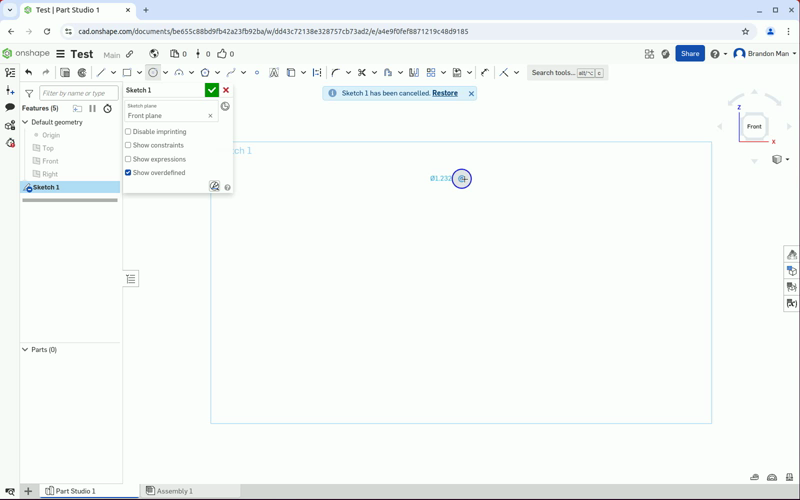
scroll(6)
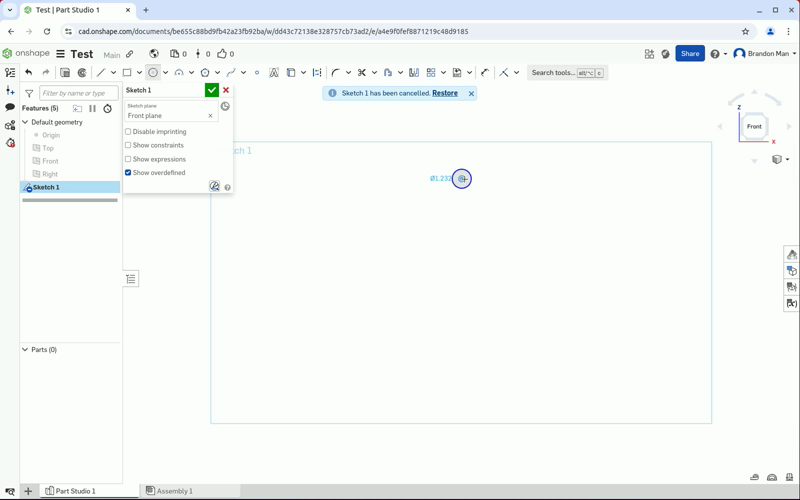
scroll(6)
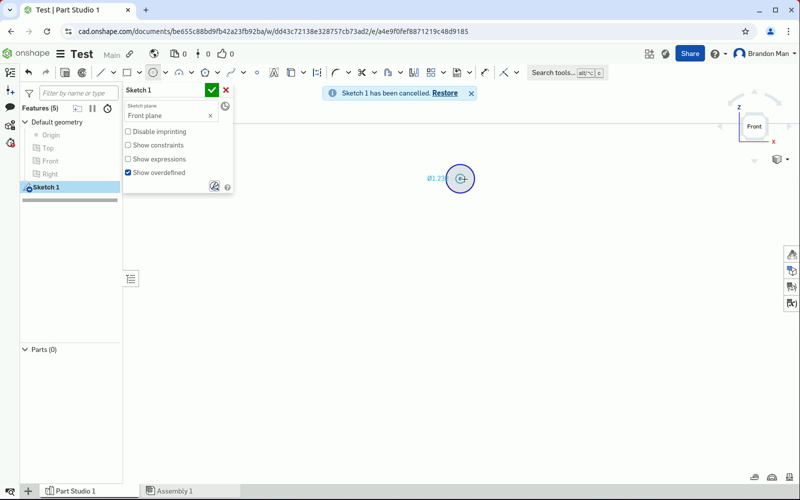
scroll(6)
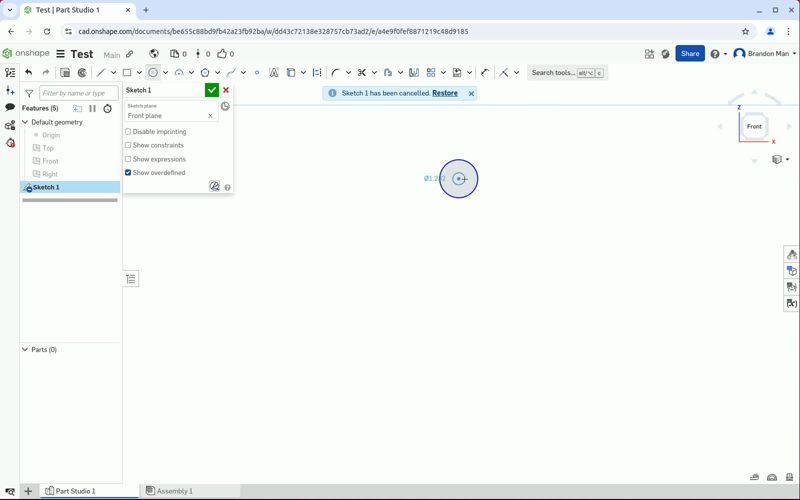
scroll(6)
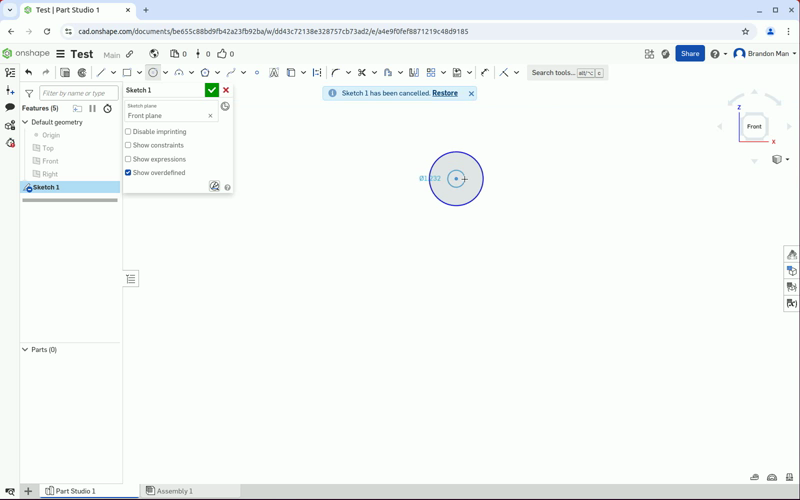
scroll(6)
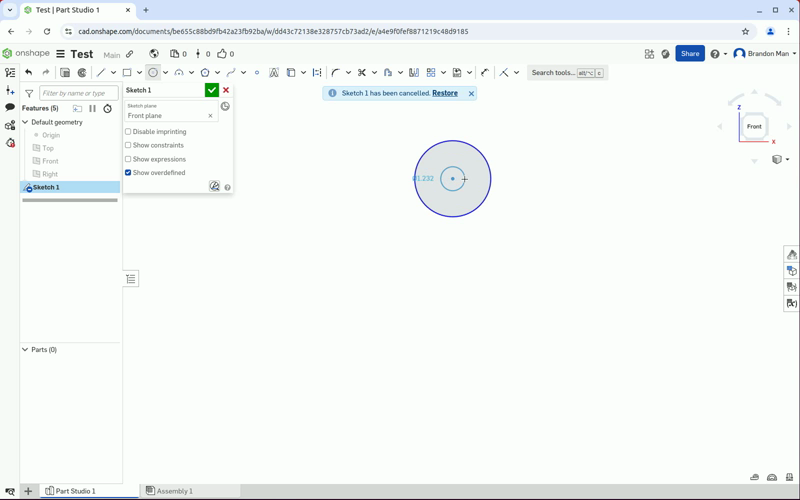
scroll(6)
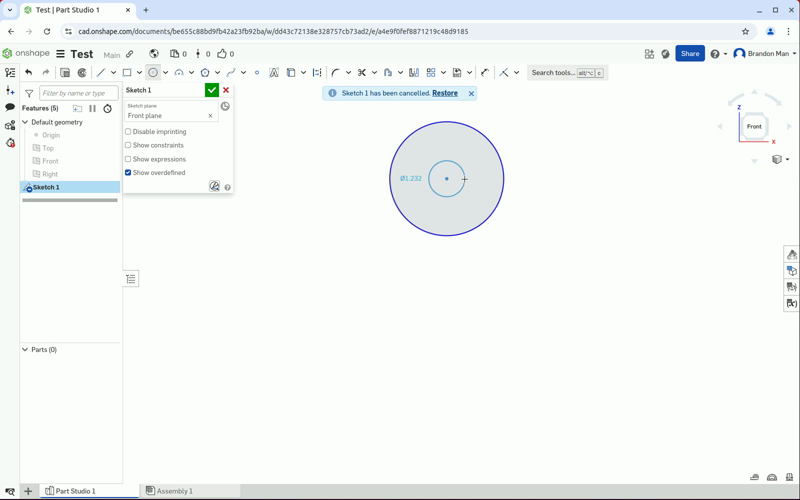
scroll(6)
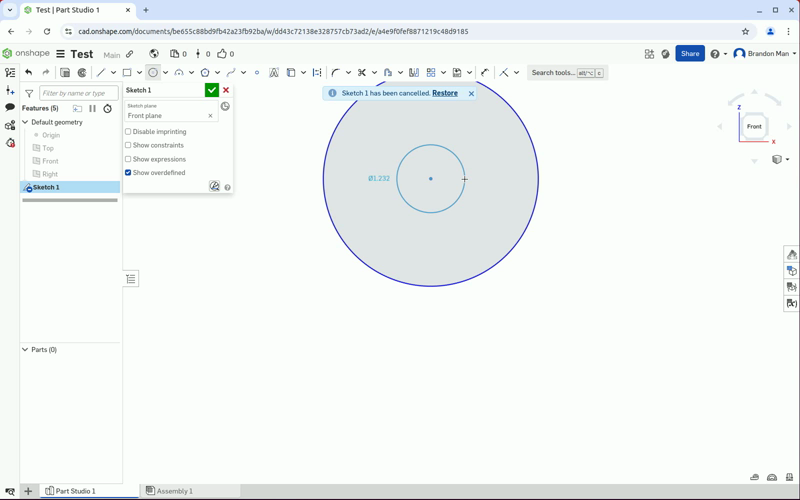
click(464, 178)
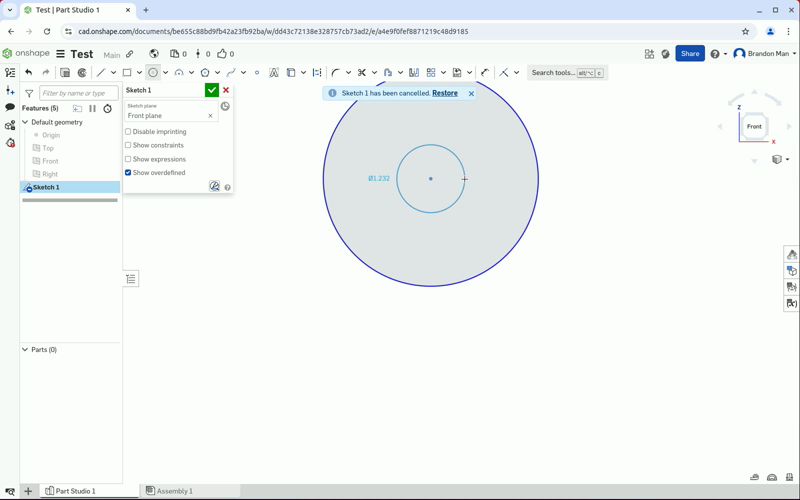
scroll(-6)
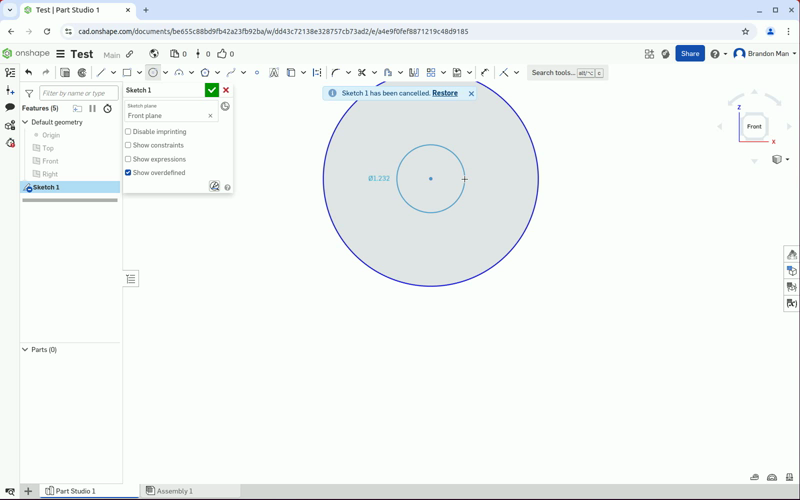
scroll(-6)
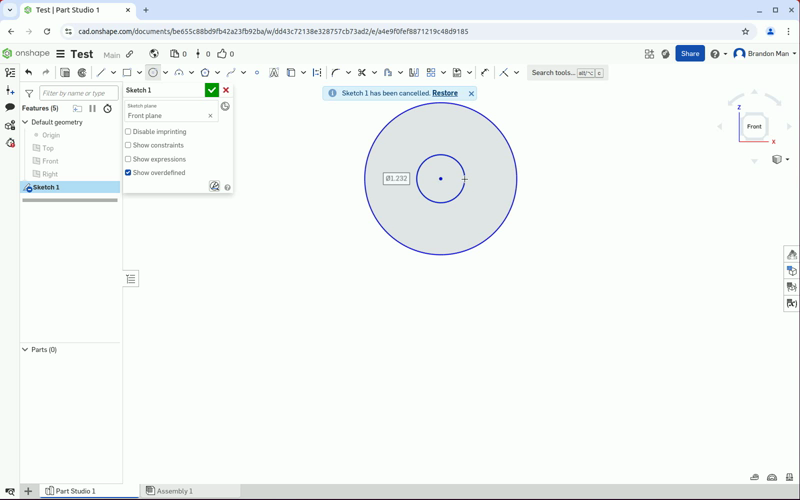
scroll(-6)
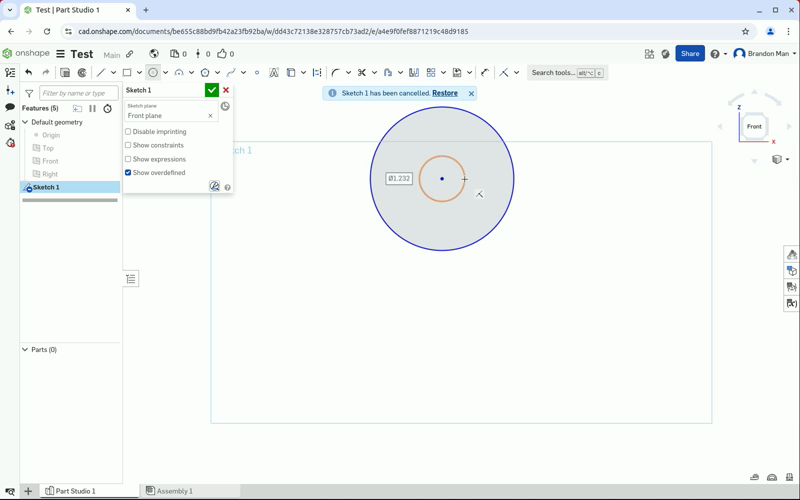
scroll(-6)
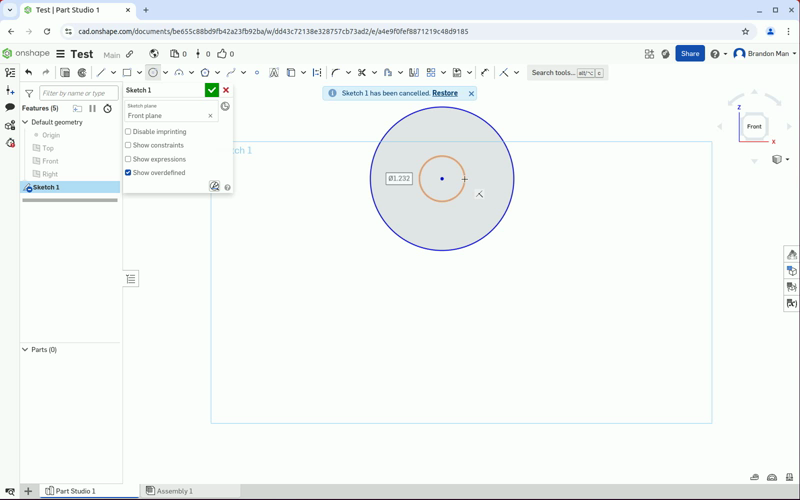
scroll(-6)
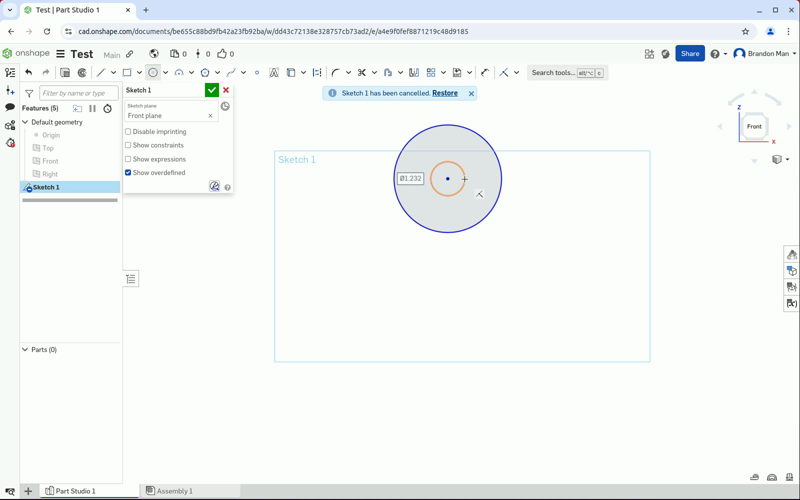
scroll(-6)
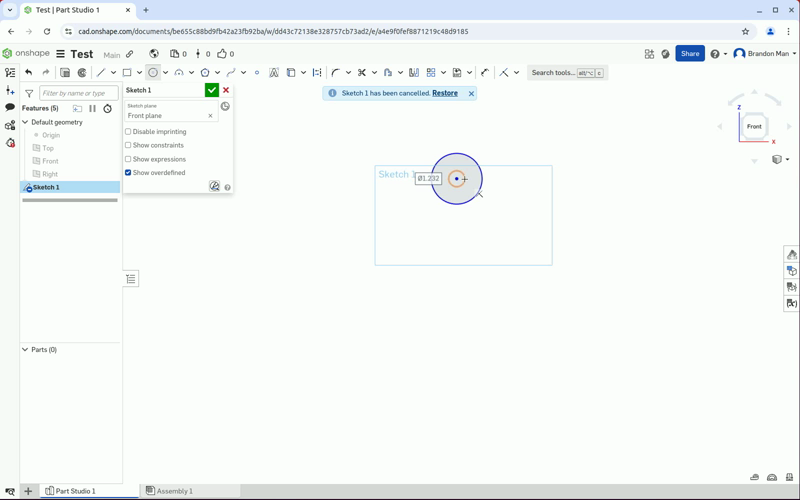
scroll(-6)
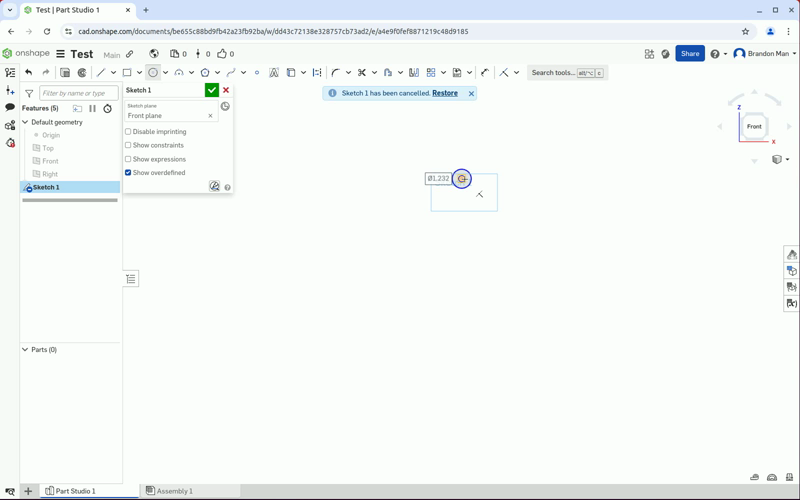
key(esc)
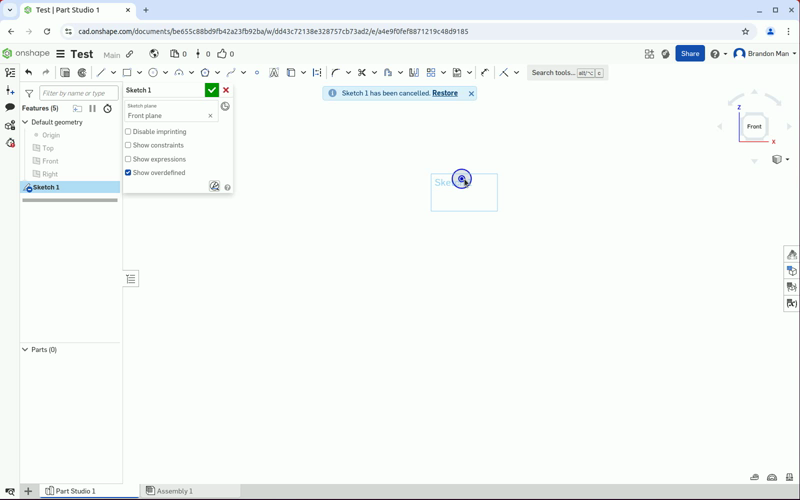
mouse_move(467, 176)
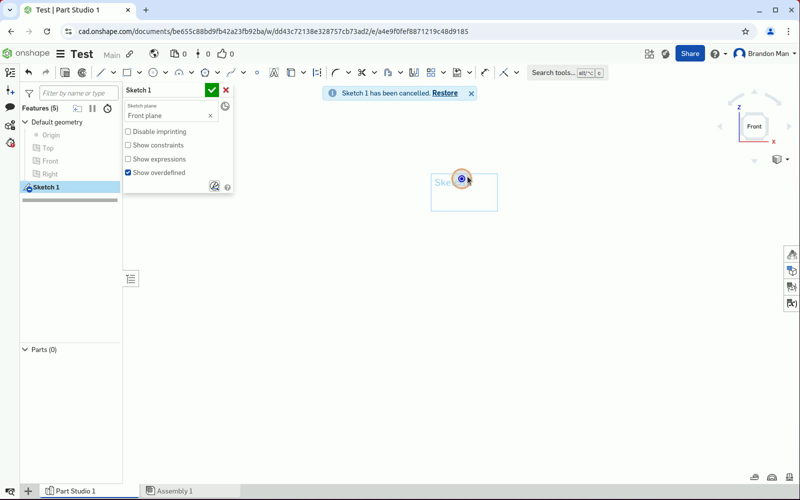
scroll(6)
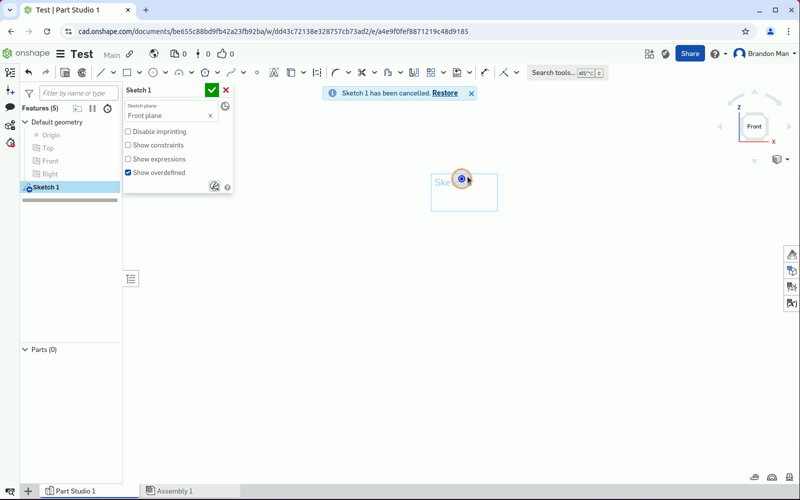
scroll(6)
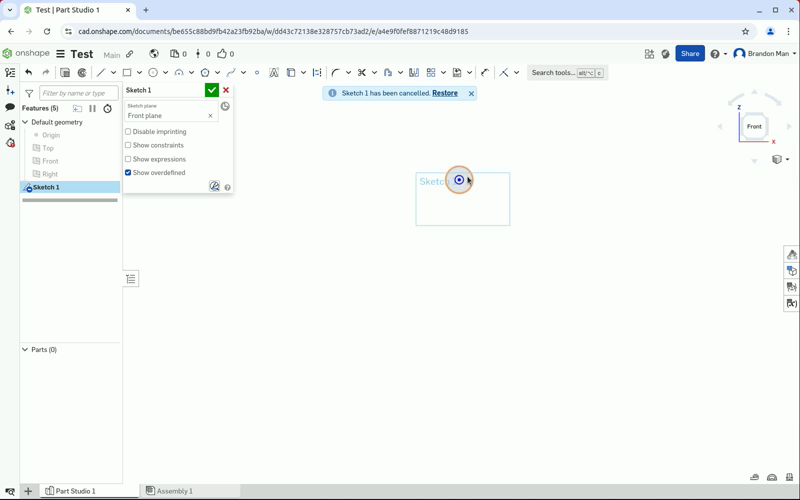
scroll(6)
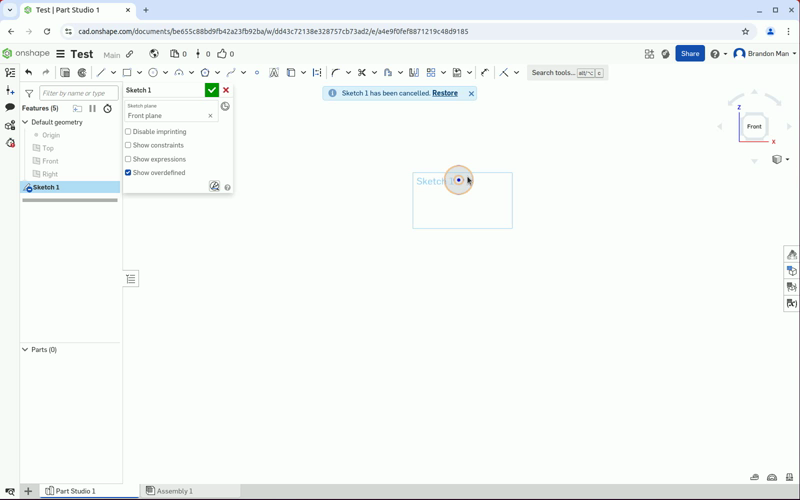
scroll(6)
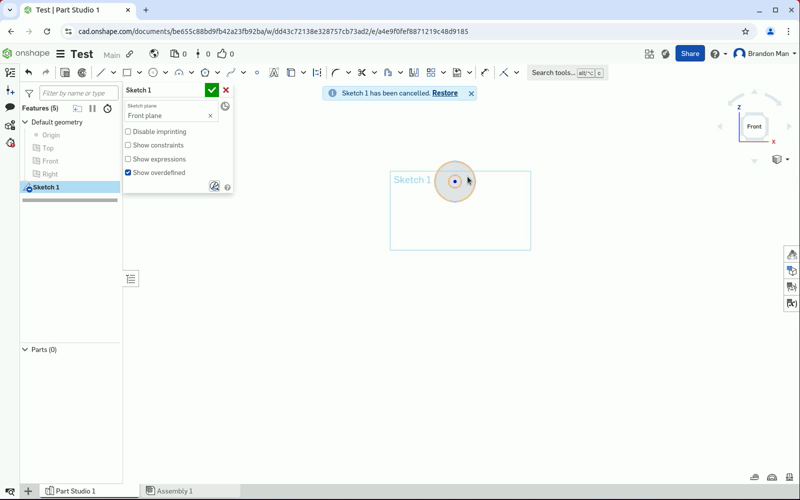
scroll(6)
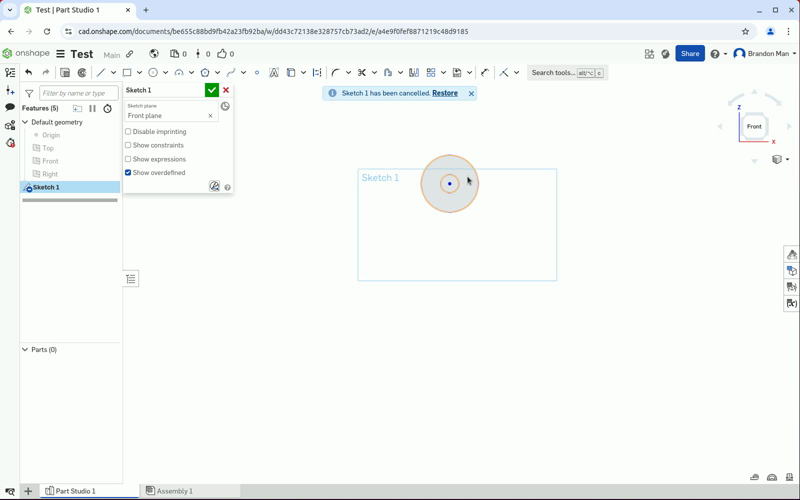
scroll(6)
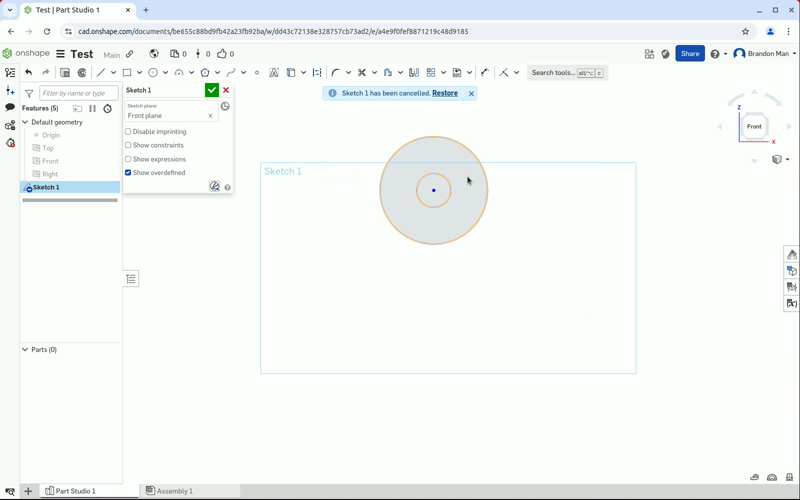
scroll(6)
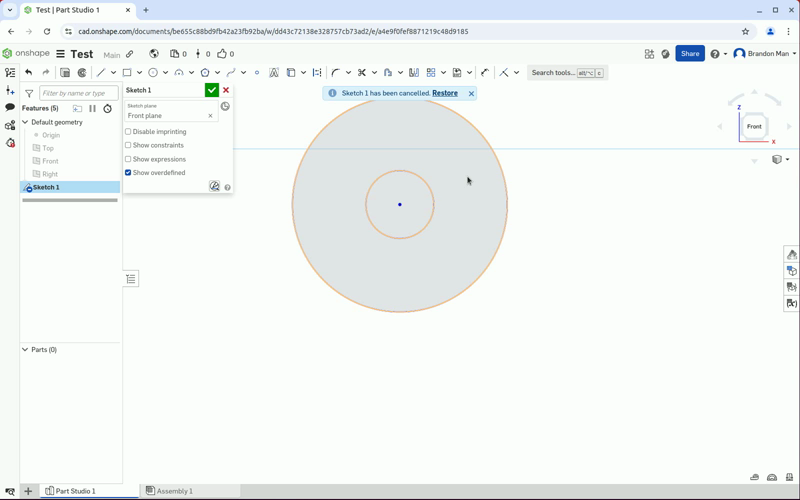
click(467, 176)
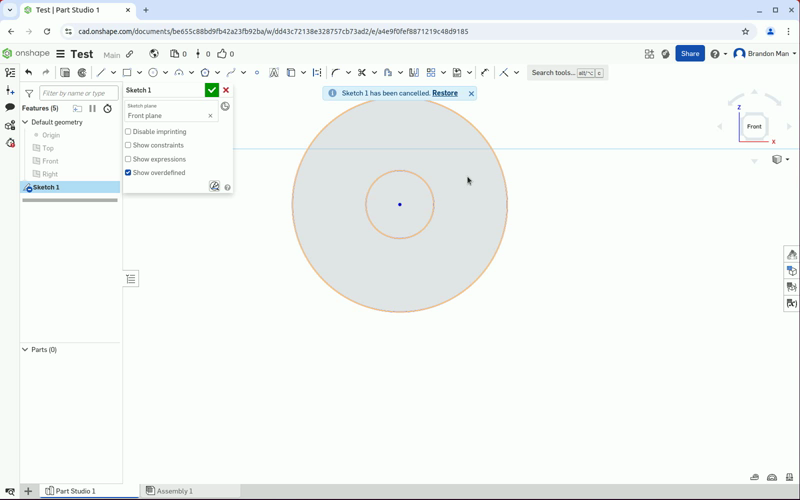
scroll(-6)
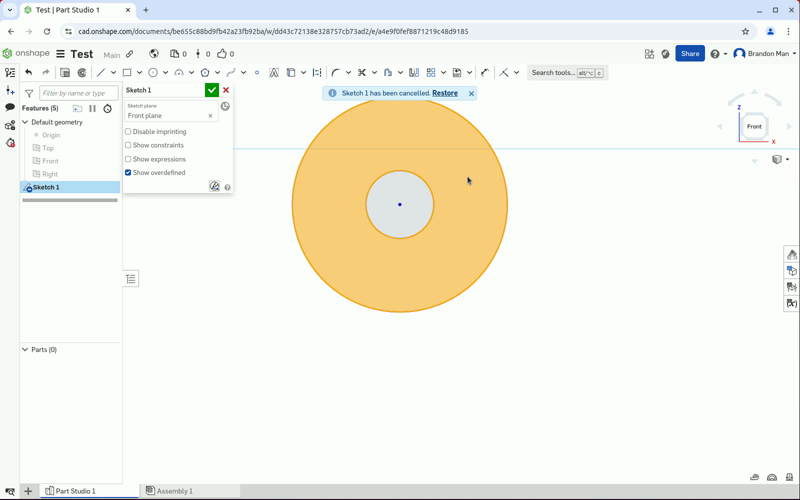
scroll(-6)
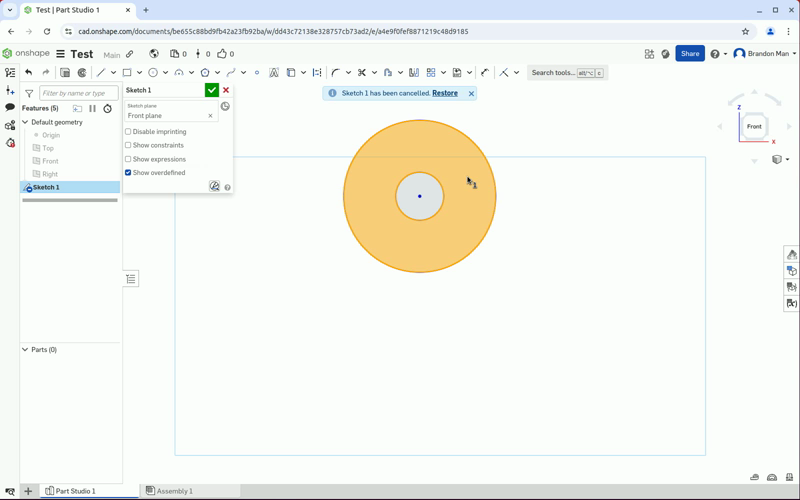
scroll(-6)
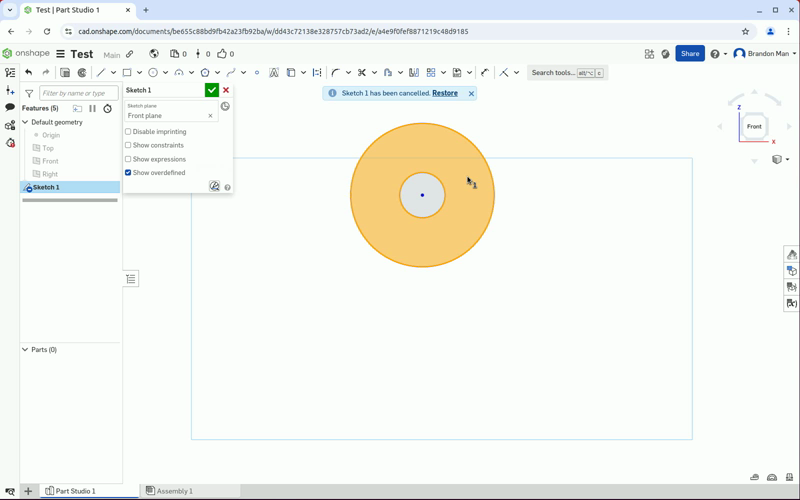
scroll(-6)
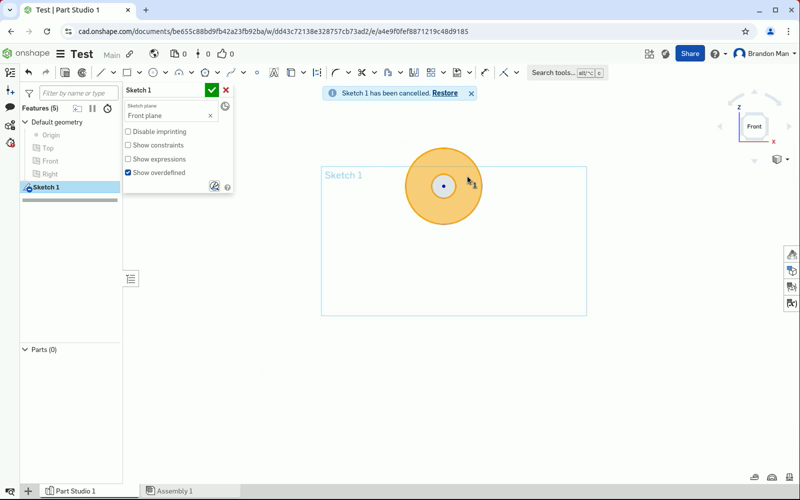
scroll(-6)
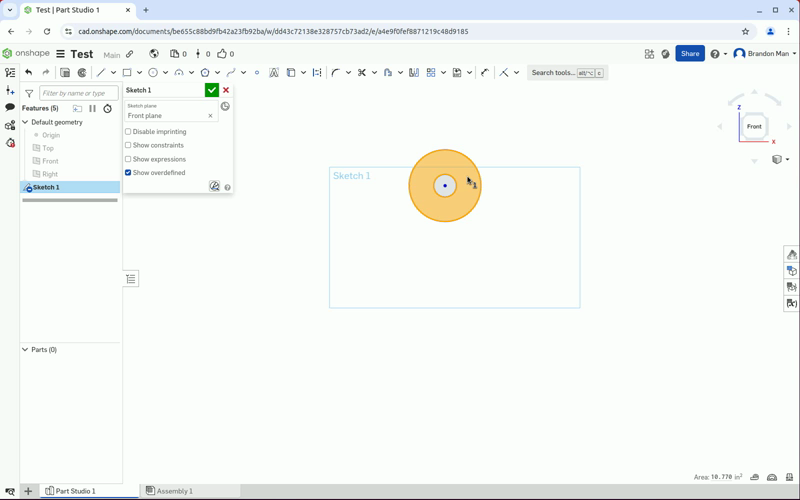
scroll(-6)
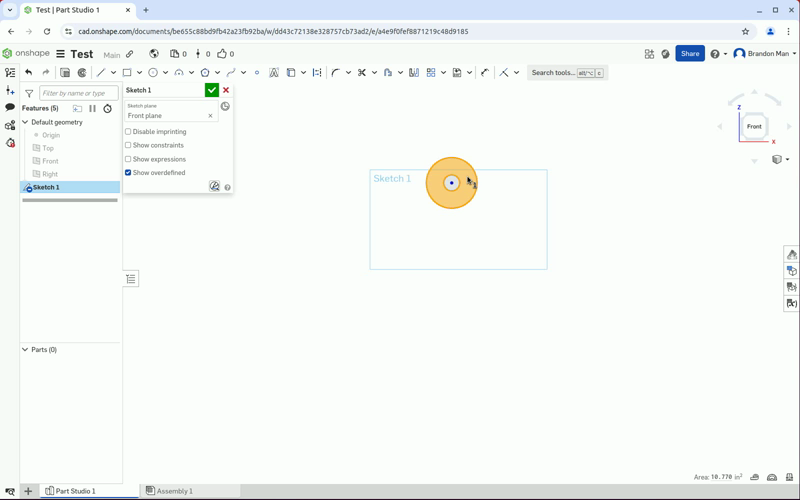
scroll(-6)
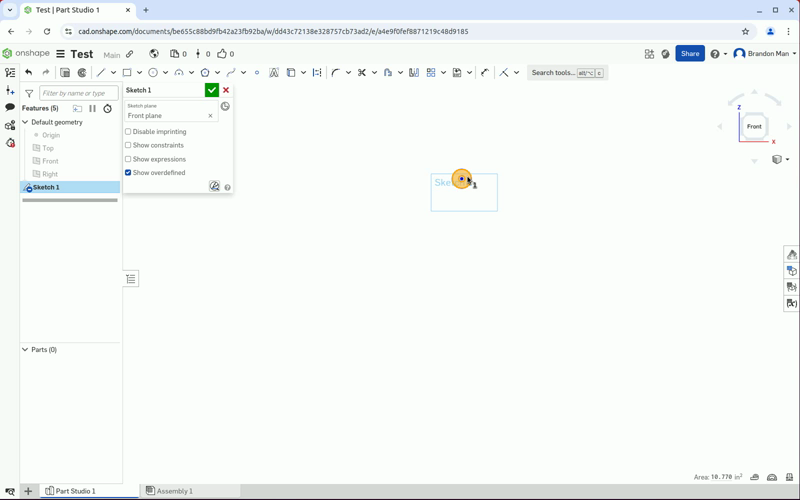
mouse_move(73, 352)
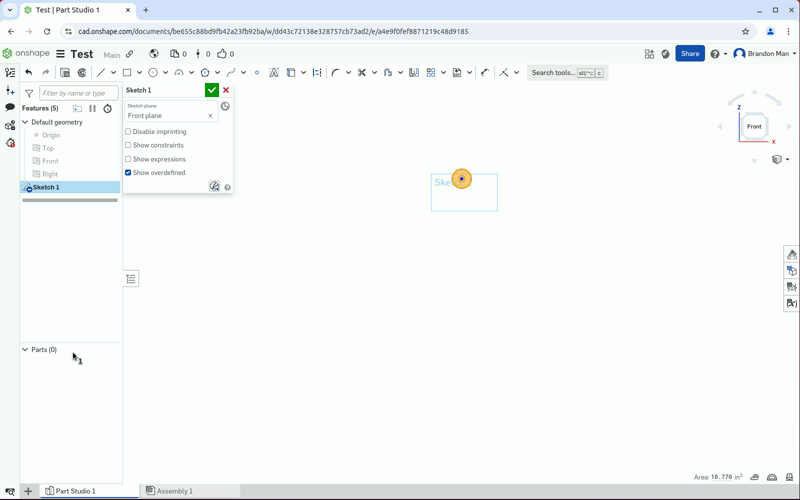
key(shift+y)
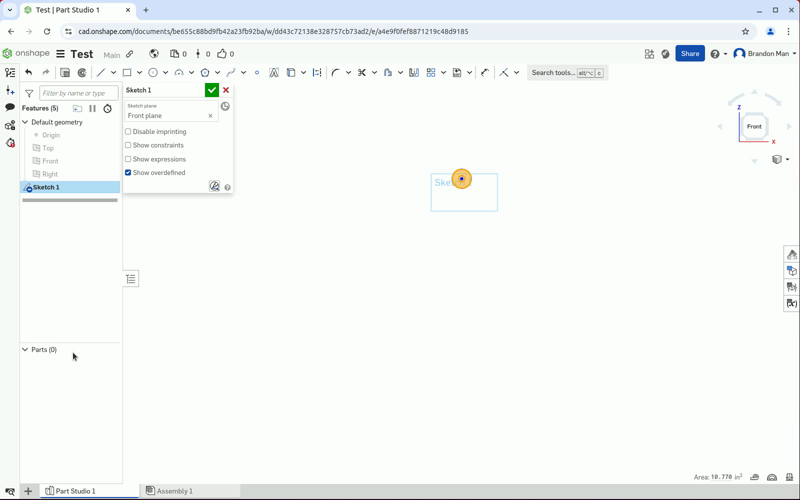
key(shift+e)
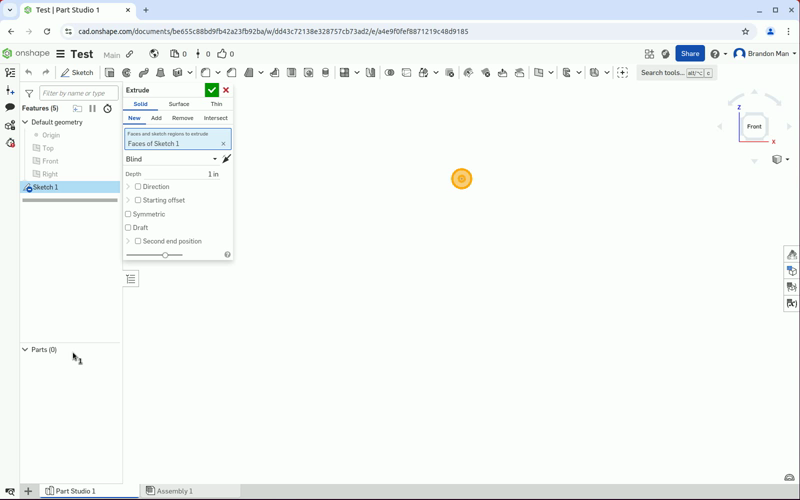
mouse_move(143, 106)
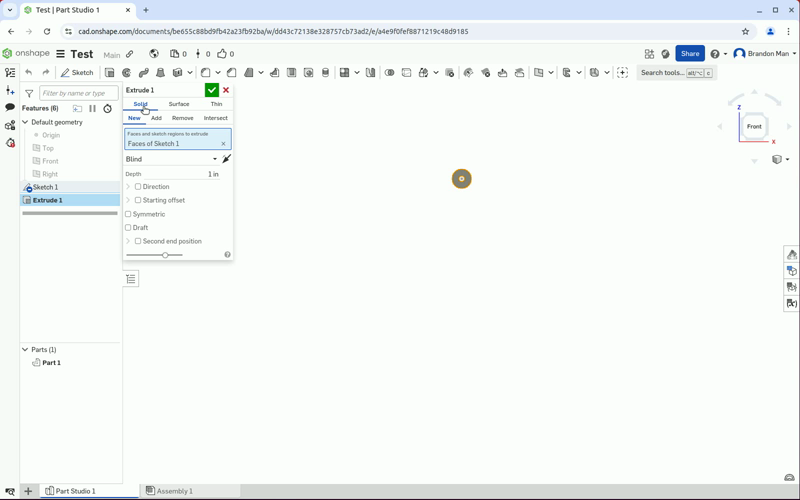
click(143, 106)
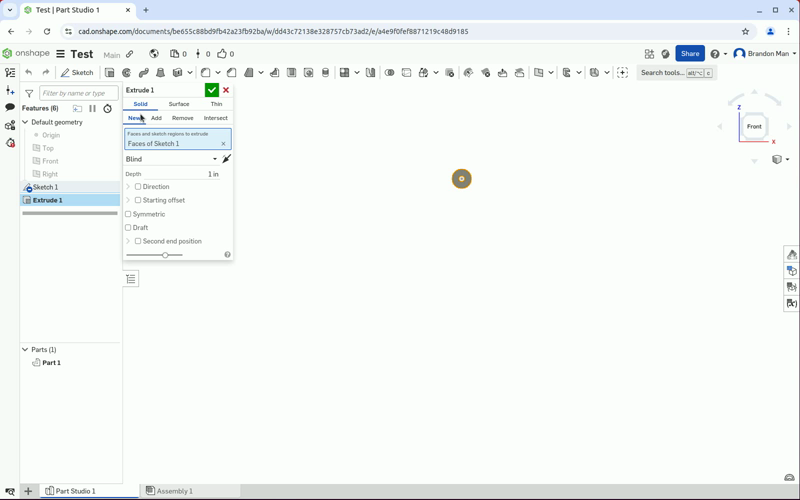
mouse_move(137, 120)
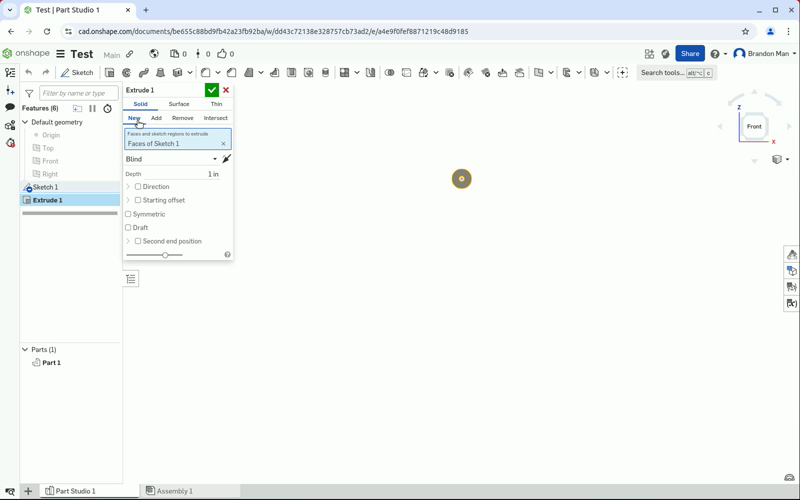
click(137, 120)
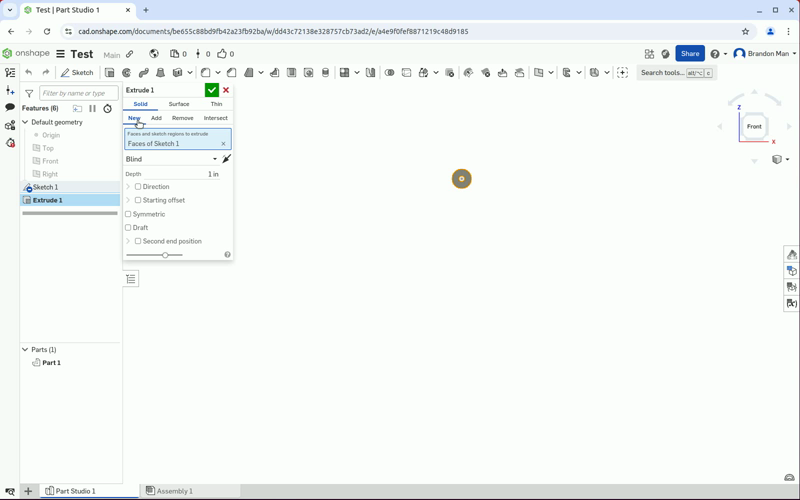
key(tab, 4)
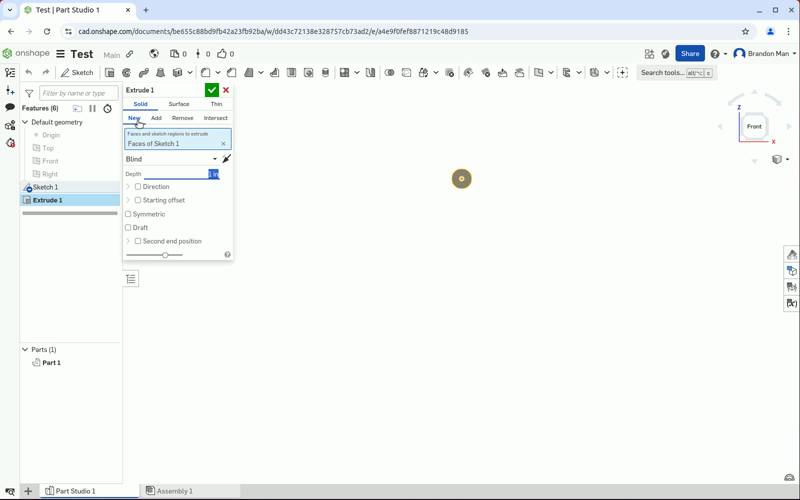
text(0.481)
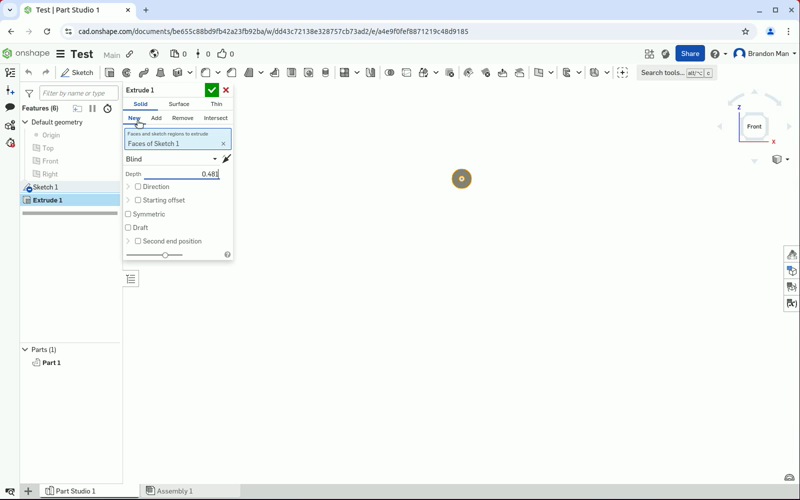
key(enter)
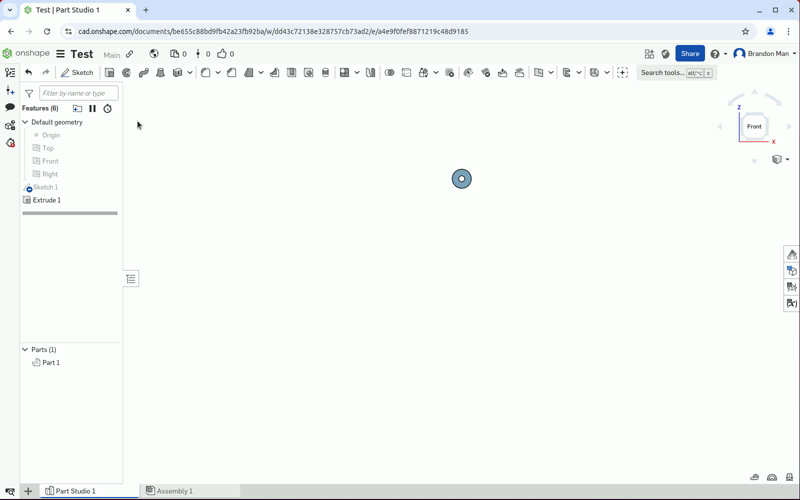
key(shift+h)
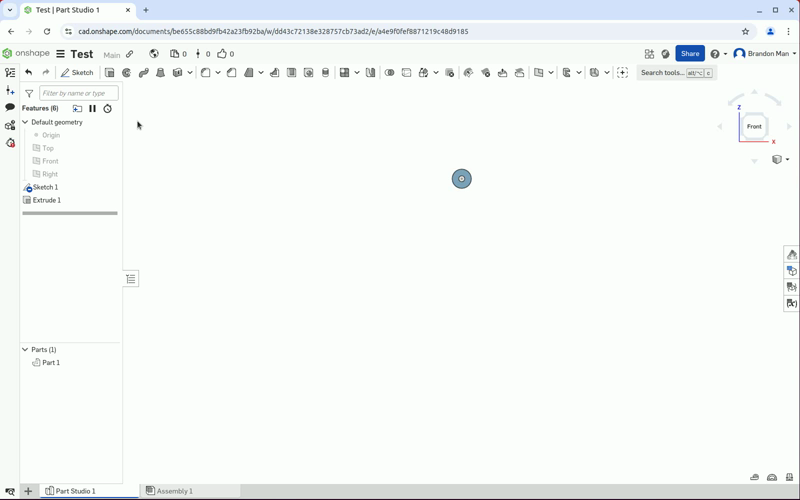
key(shift+h)
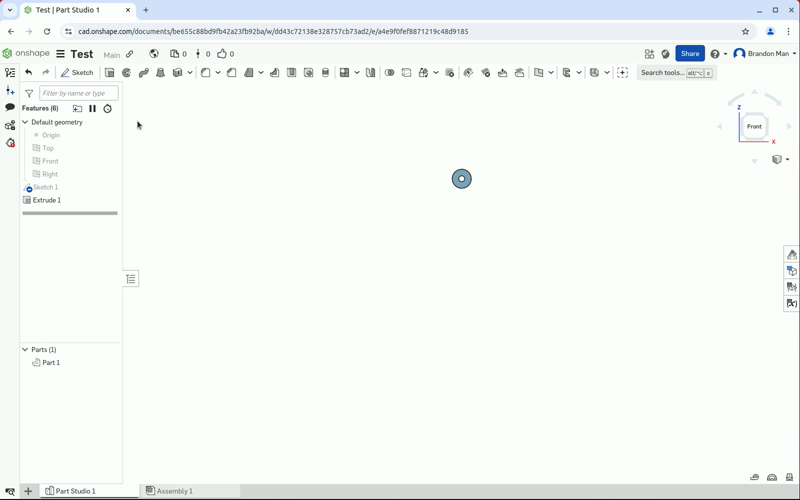
mouse_move(73, 189)
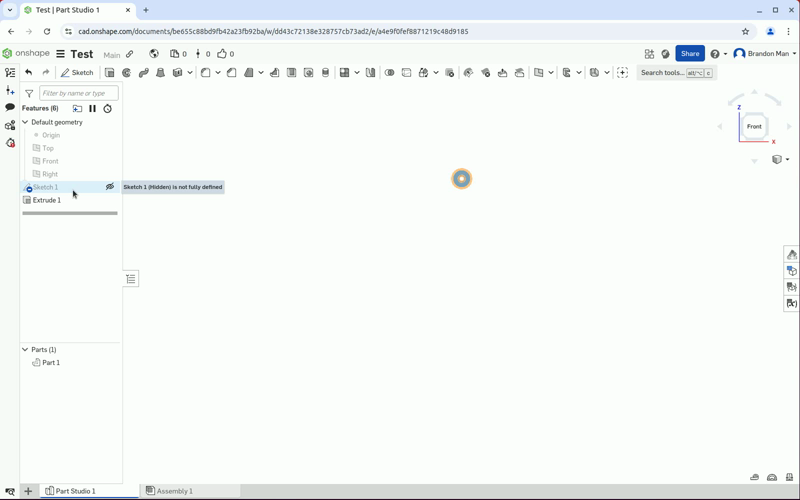
click(73, 189)
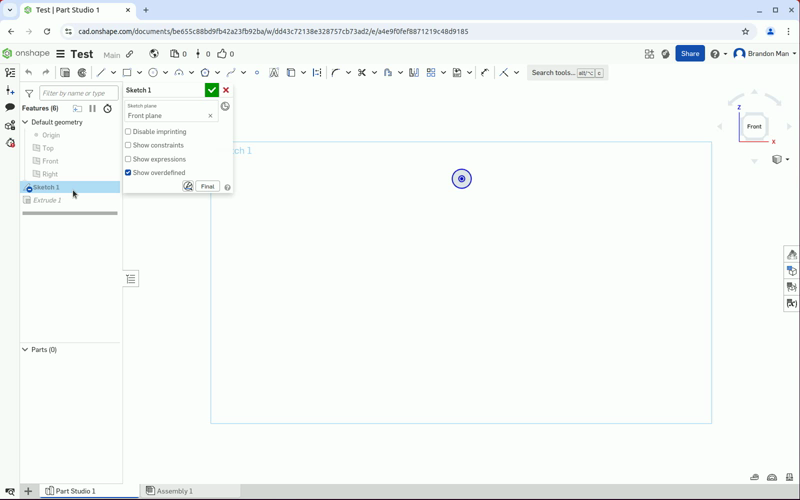
mouse_move(229, 92)
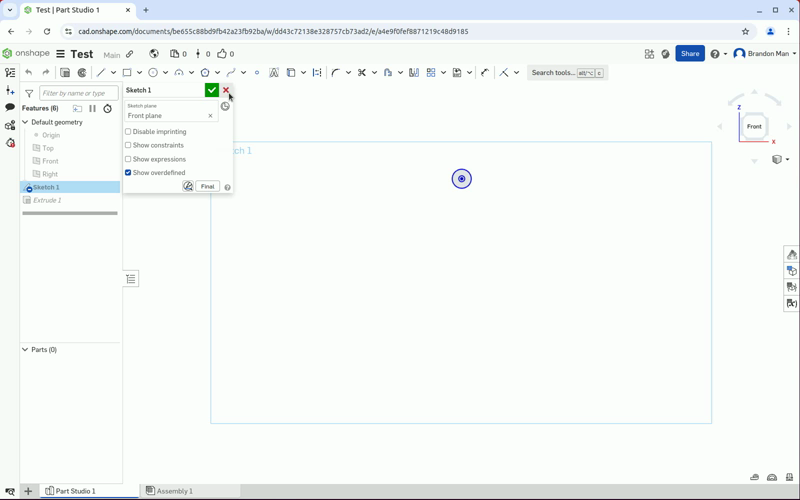
click(229, 92)
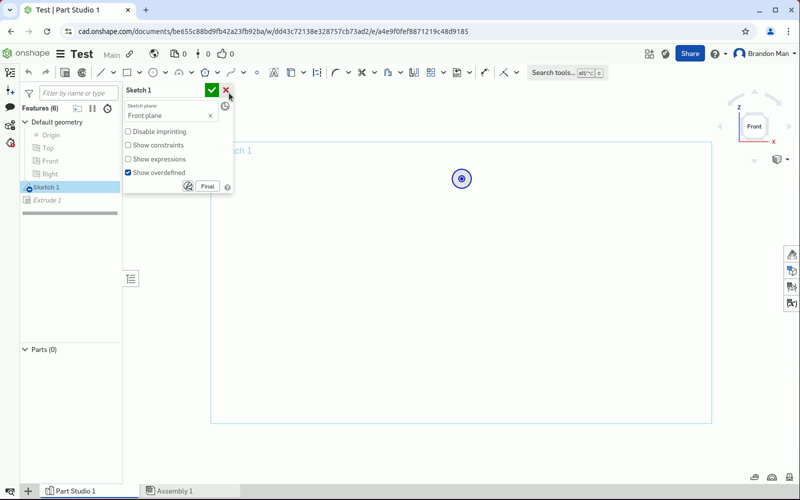
key(shift+s)
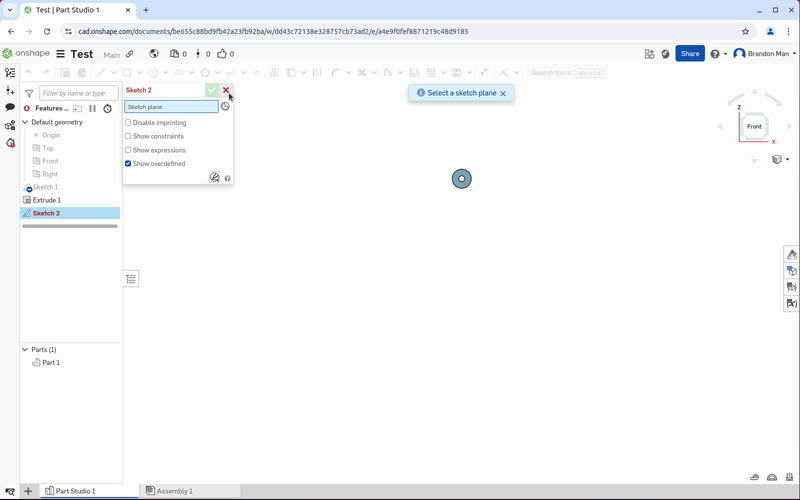
mouse_move(73, 163)
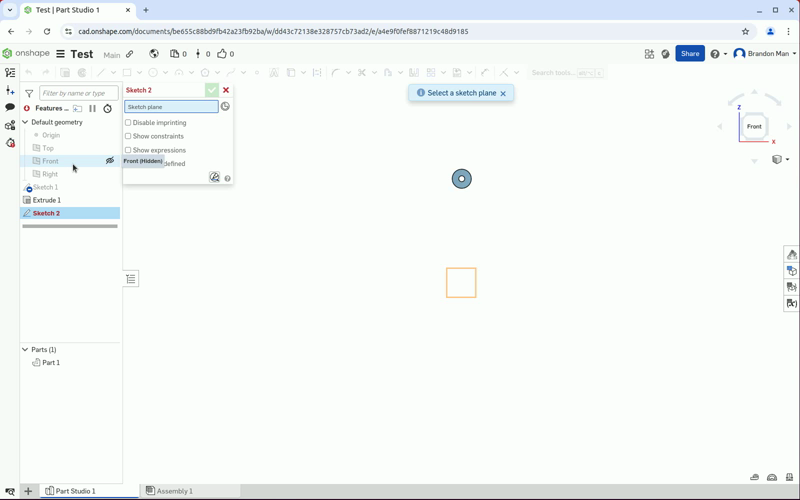
click(73, 163)
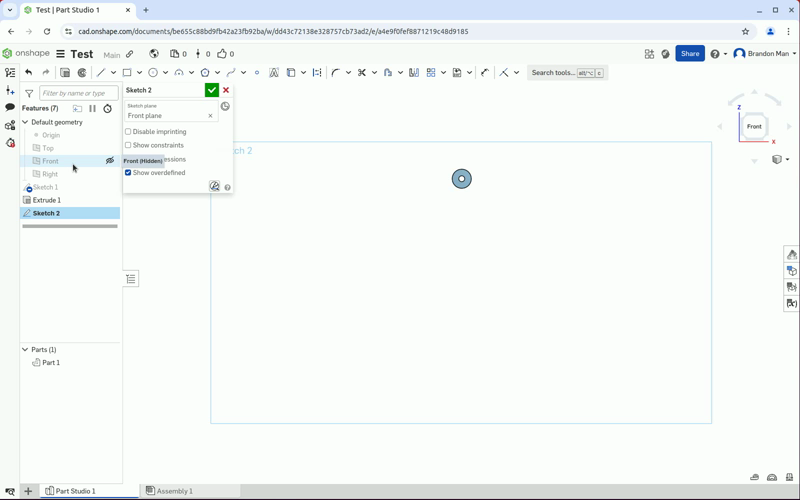
mouse_move(73, 352)
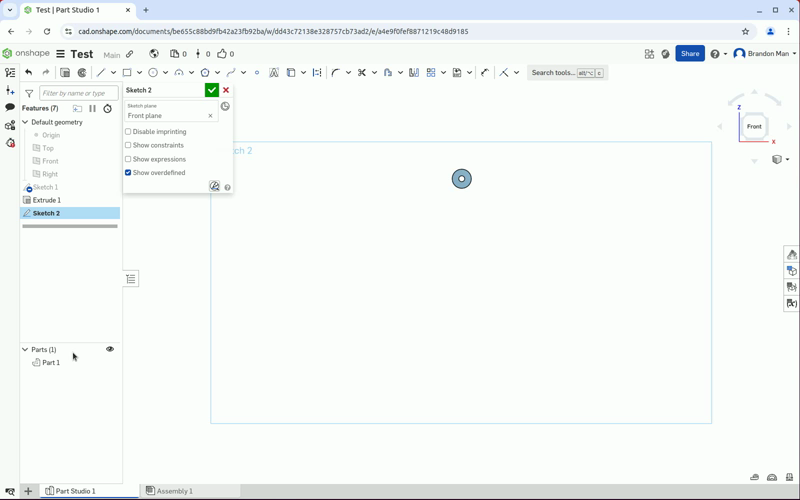
key(y)
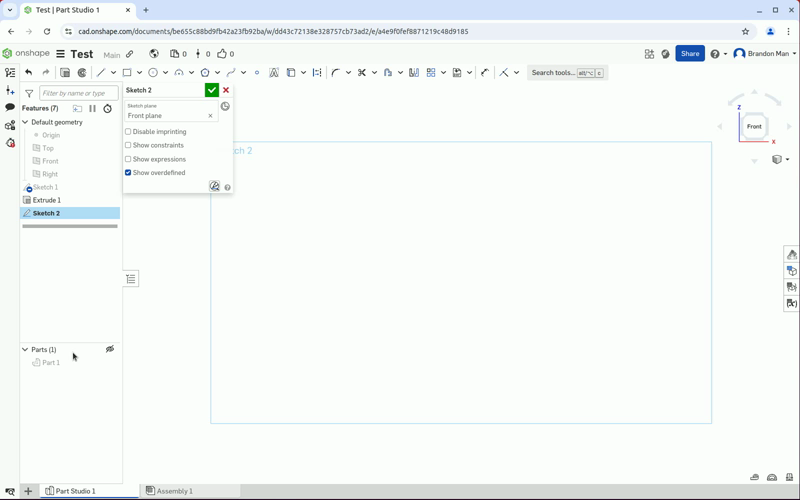
key(a)
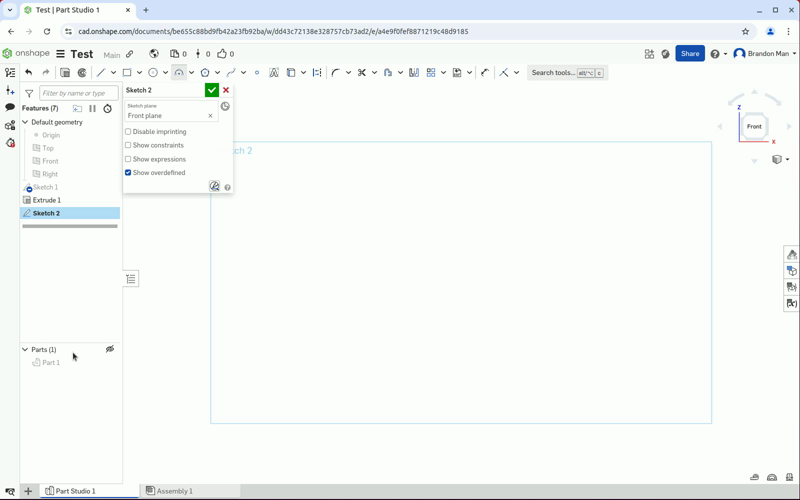
key_down(shift)
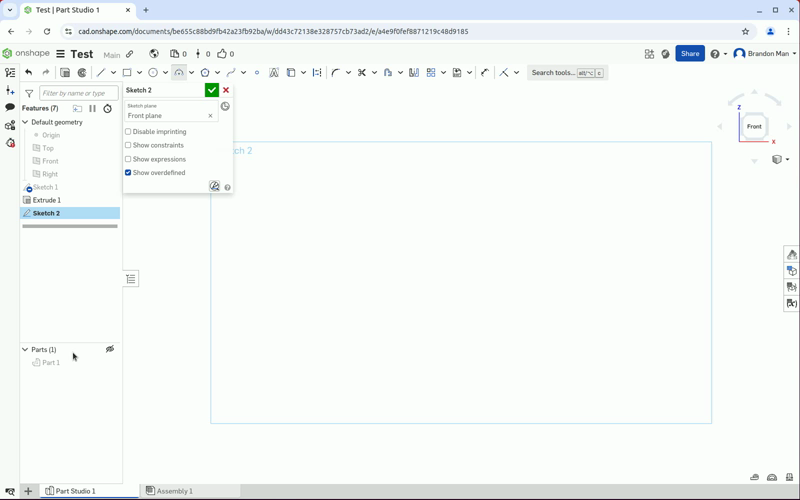
mouse_move(446, 223)
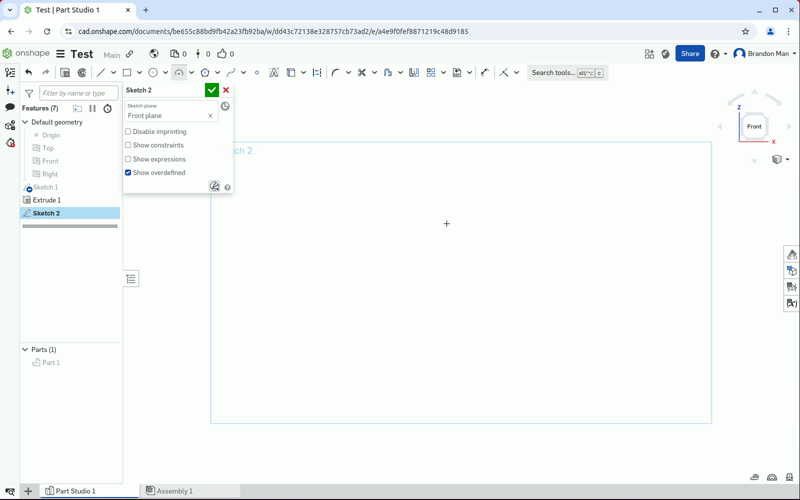
click(446, 223)
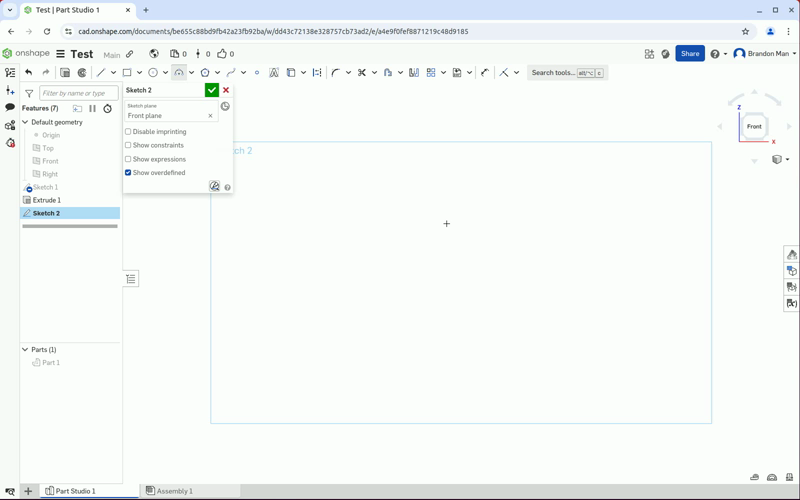
key_up(shift)
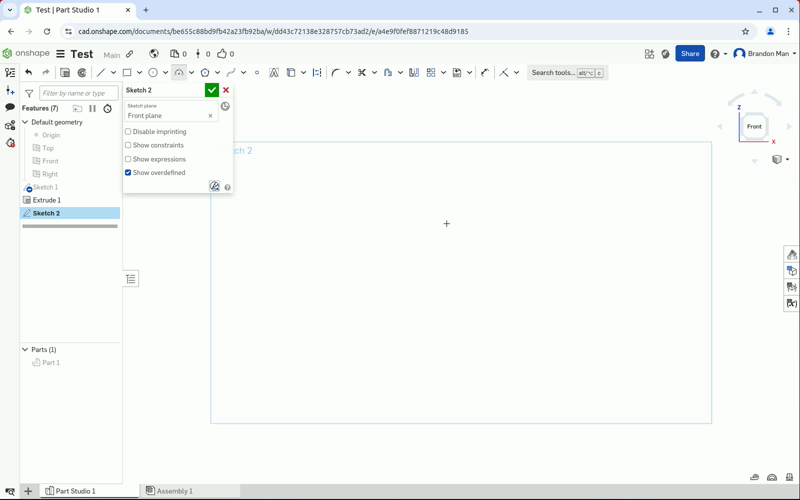
key_down(shift)
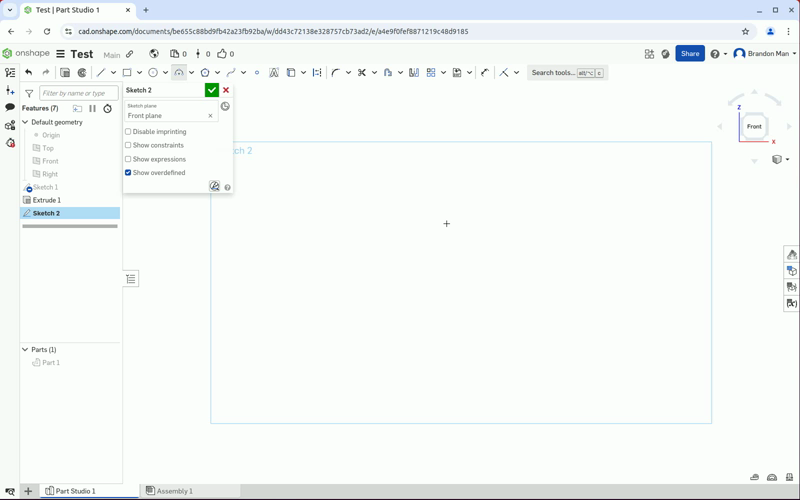
mouse_move(476, 223)
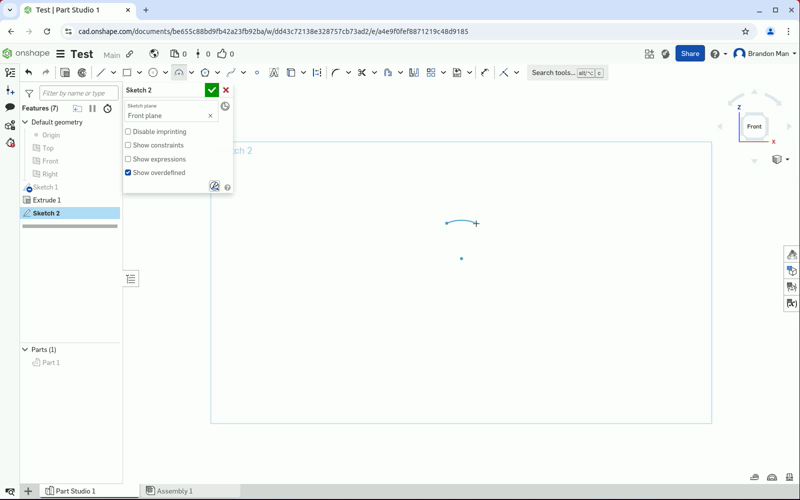
click(476, 223)
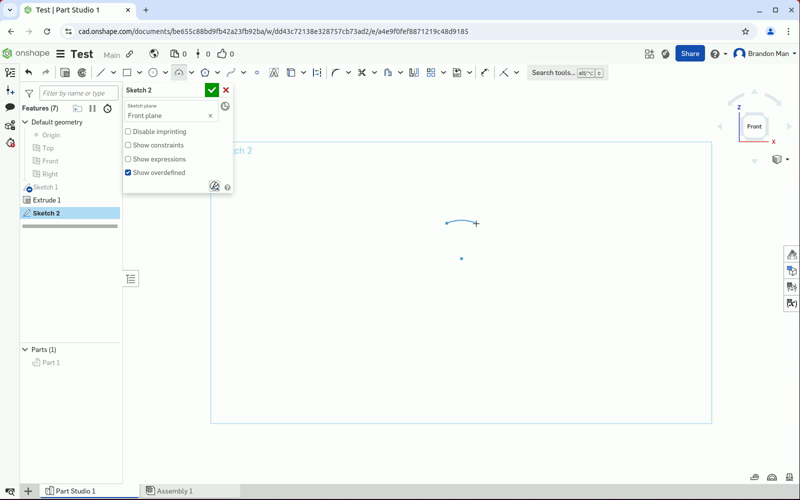
mouse_move(461, 210)
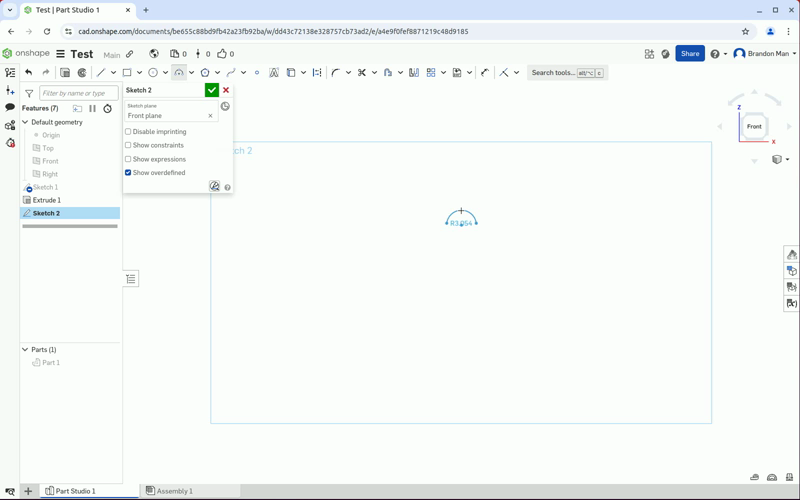
click(461, 210)
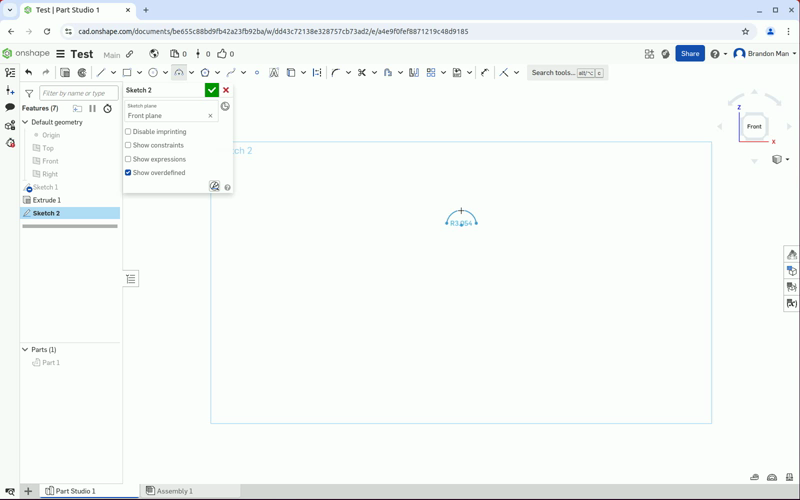
key_up(shift)
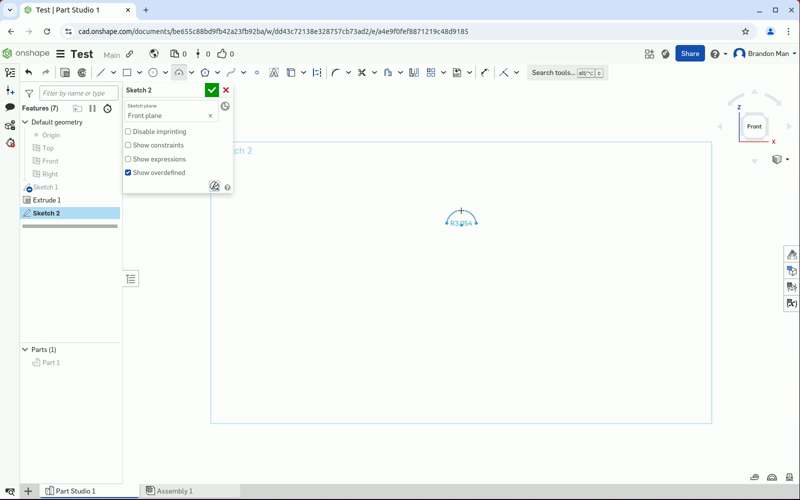
key(esc)
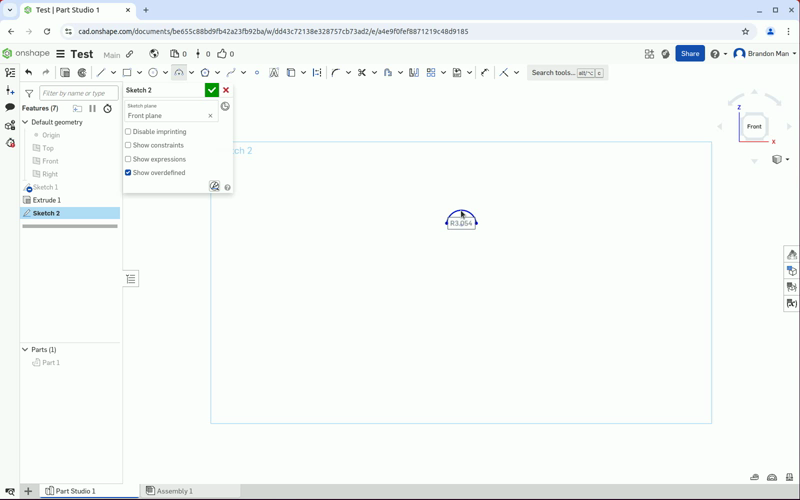
key(l)
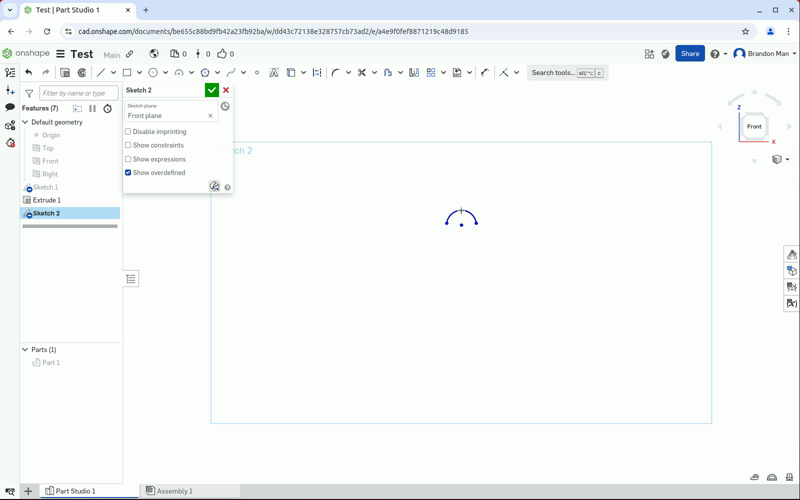
mouse_move(476, 223)
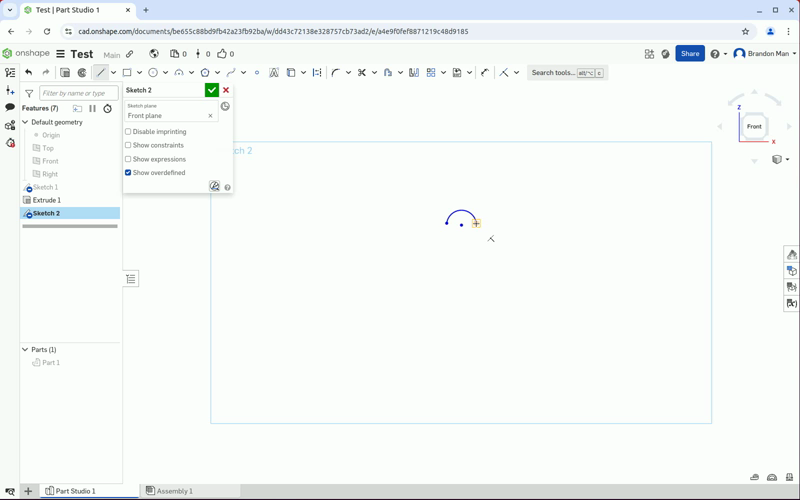
click(476, 223)
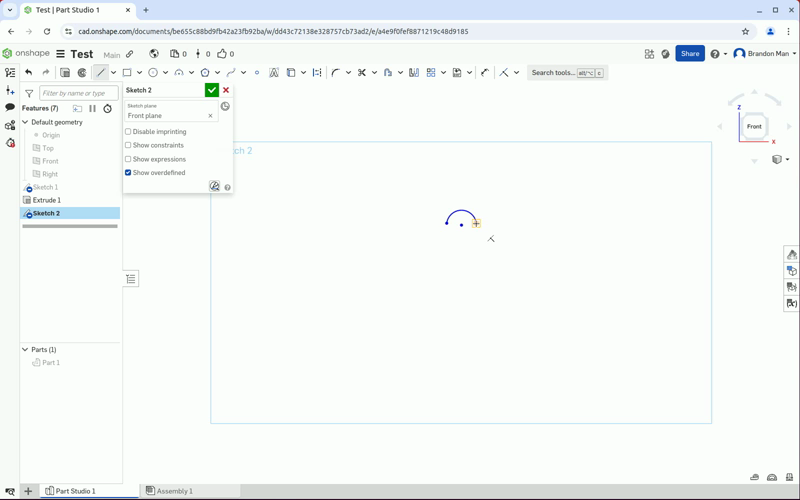
key_down(shift)
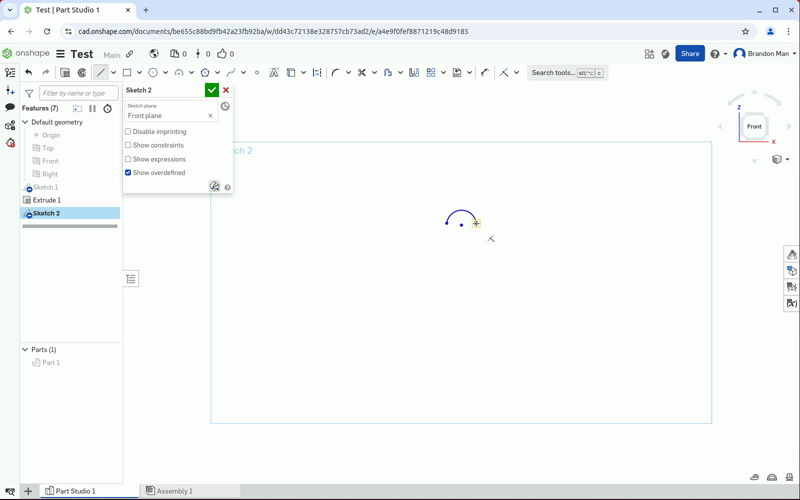
mouse_move(506, 223)
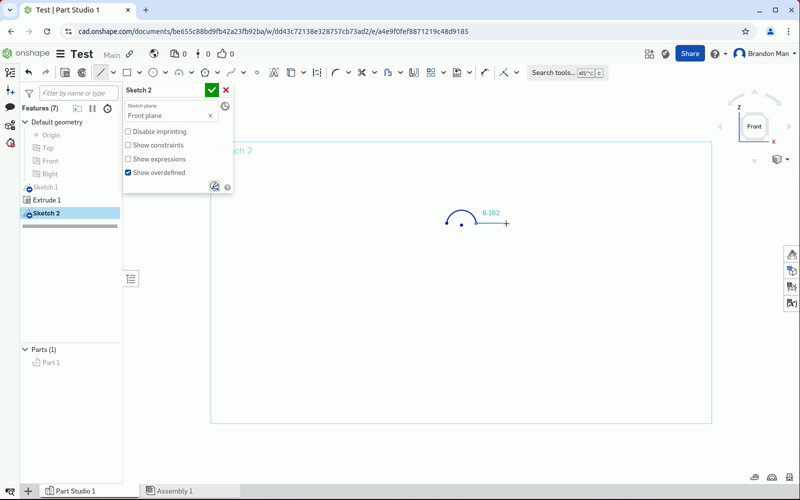
mouse_move(470, 176)
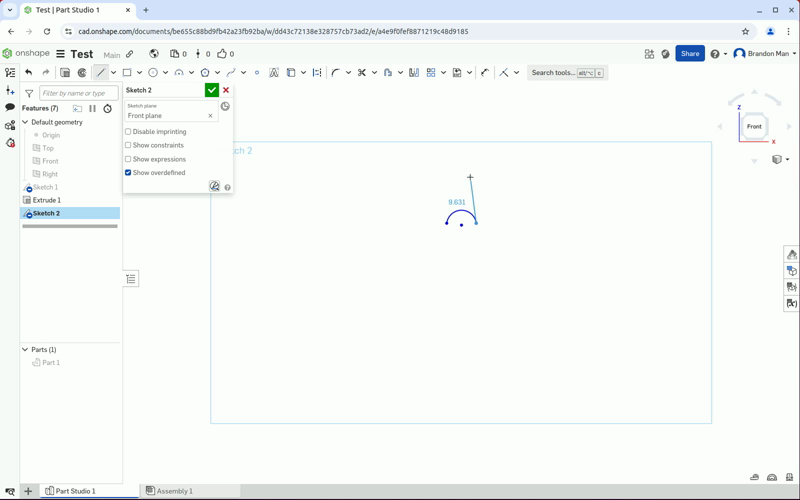
click(470, 176)
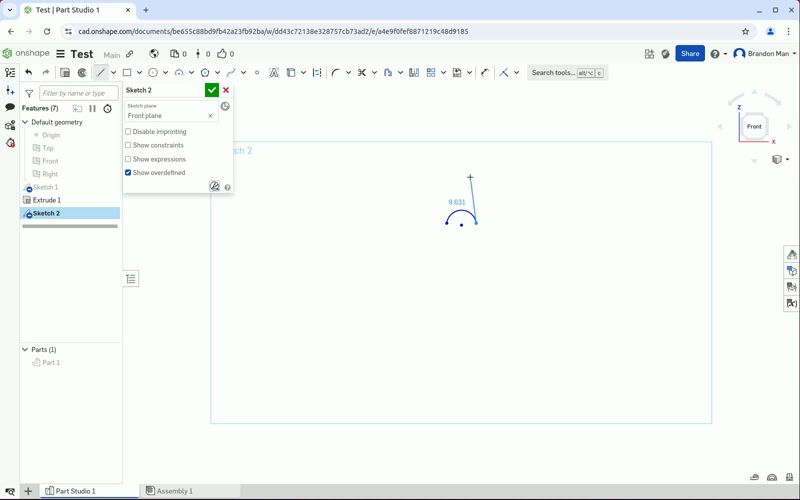
key_up(shift)
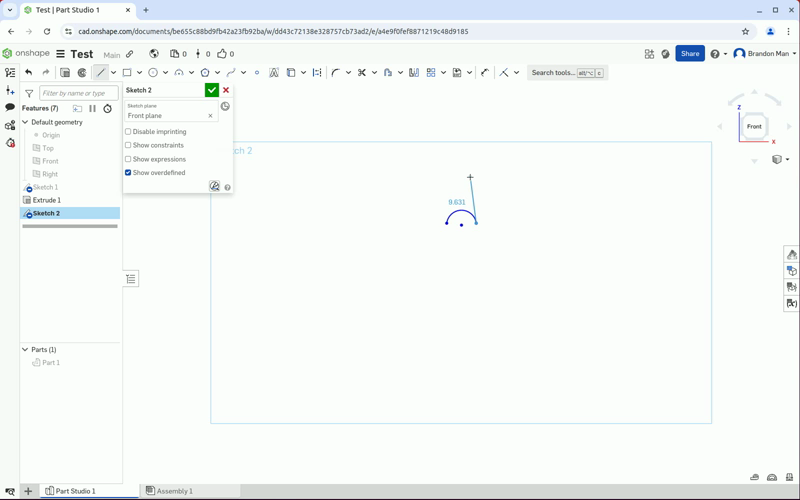
key(esc)
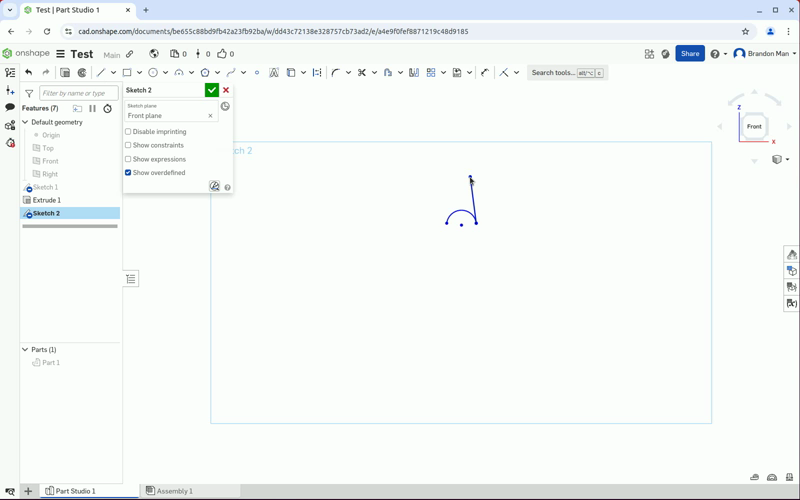
key(a)
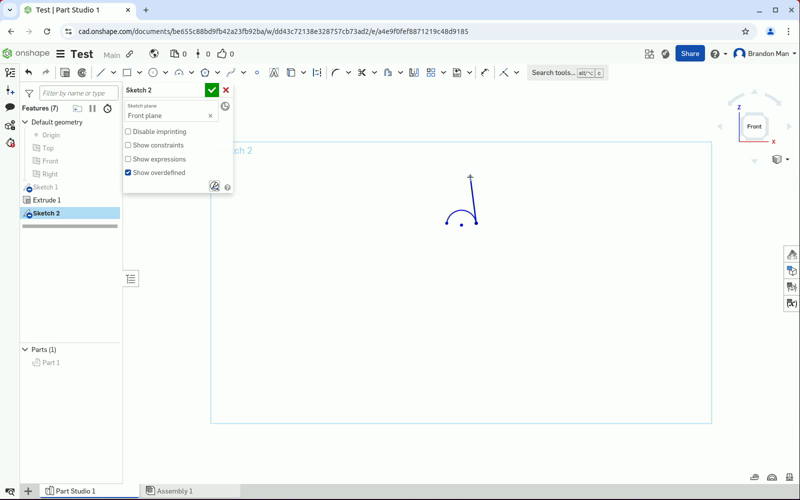
mouse_move(470, 176)
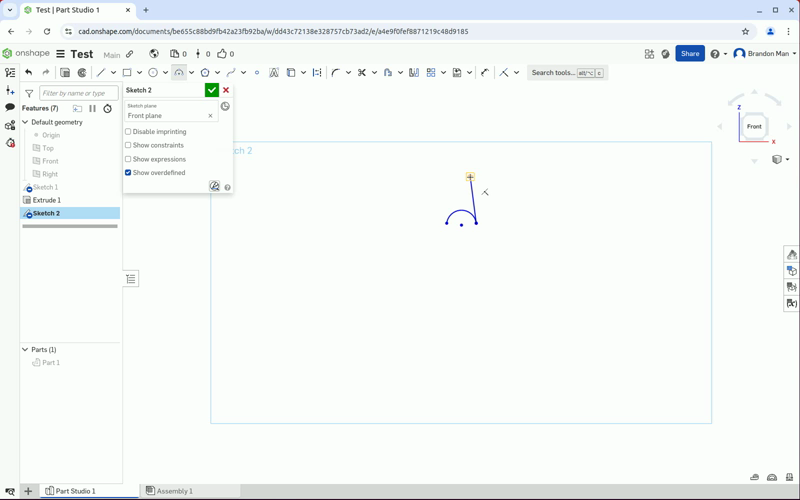
click(470, 176)
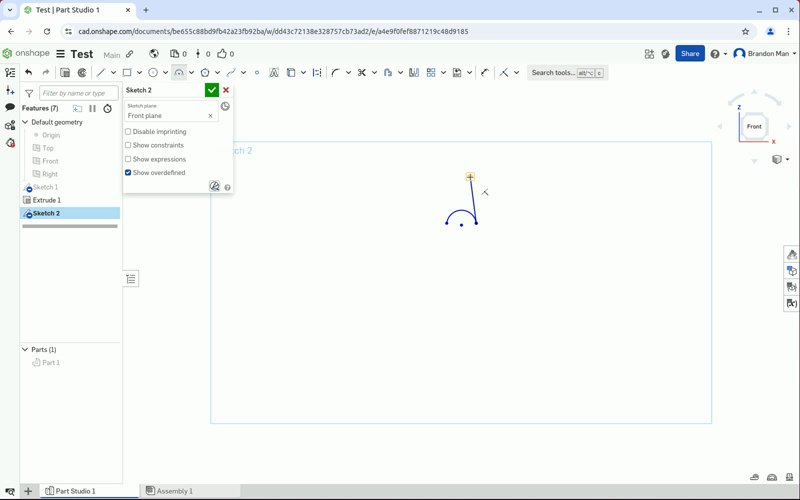
key_down(shift)
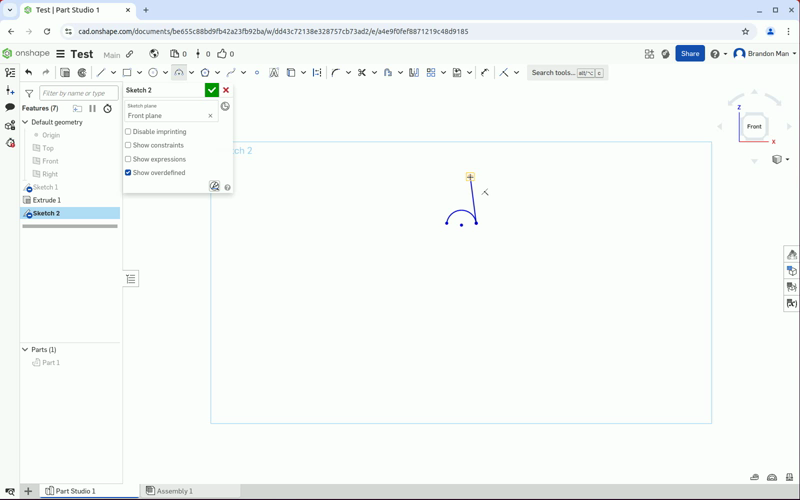
mouse_move(452, 176)
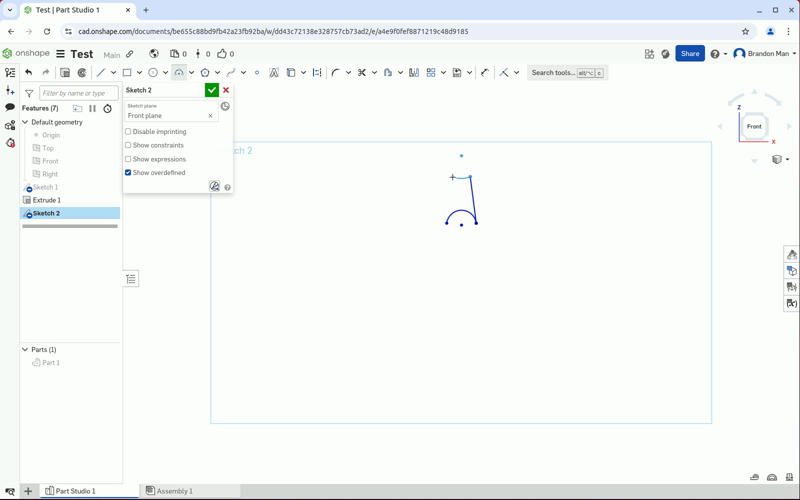
click(452, 176)
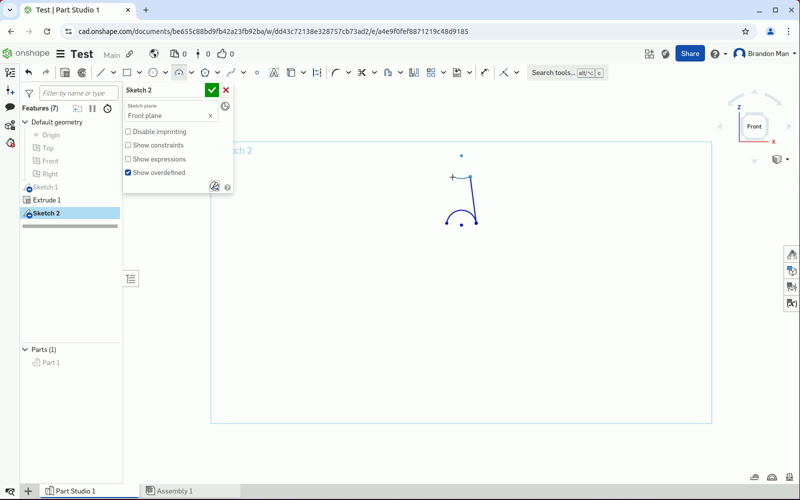
mouse_move(461, 186)
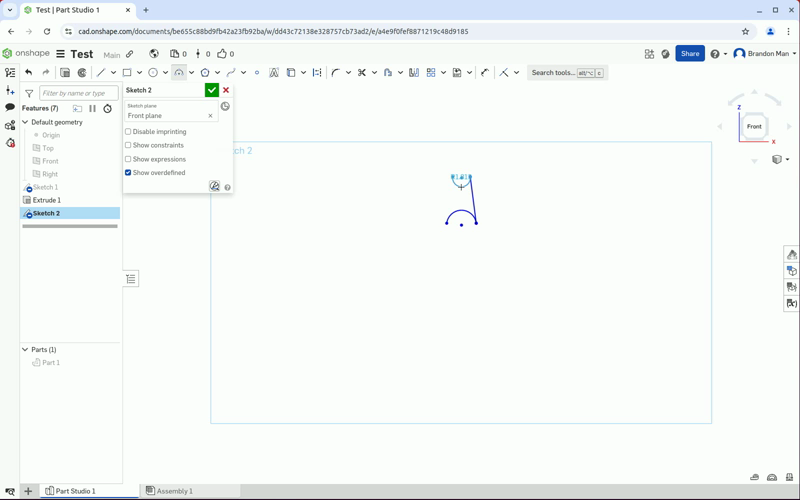
click(461, 186)
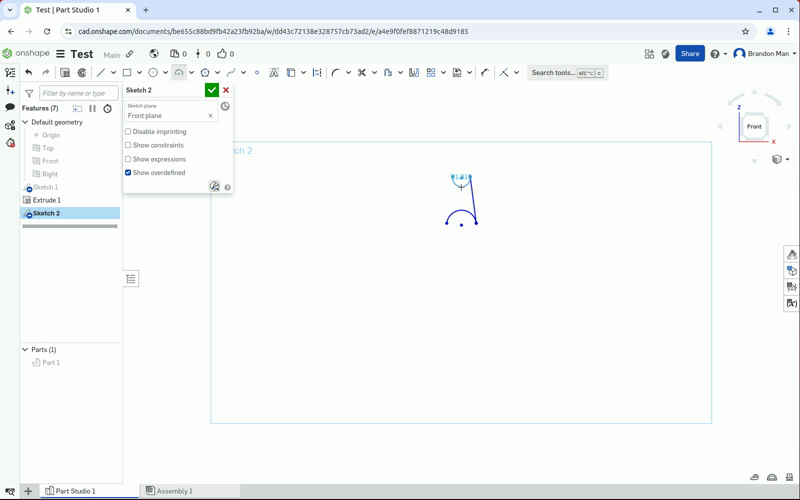
key_up(shift)
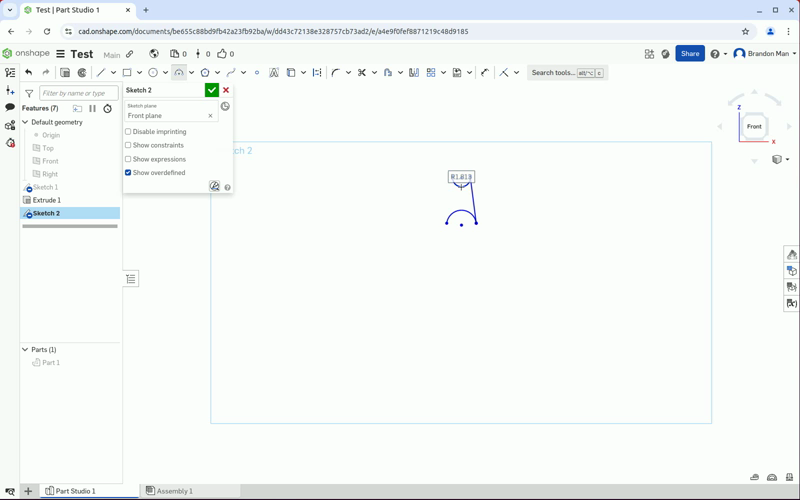
key(esc)
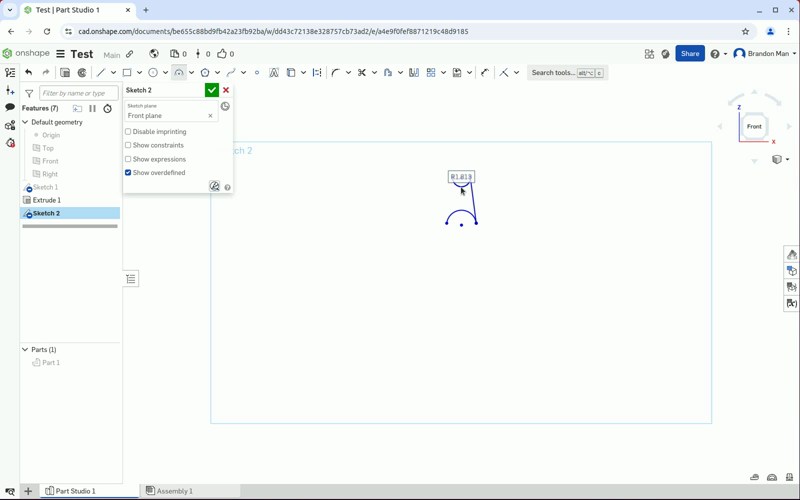
key(l)
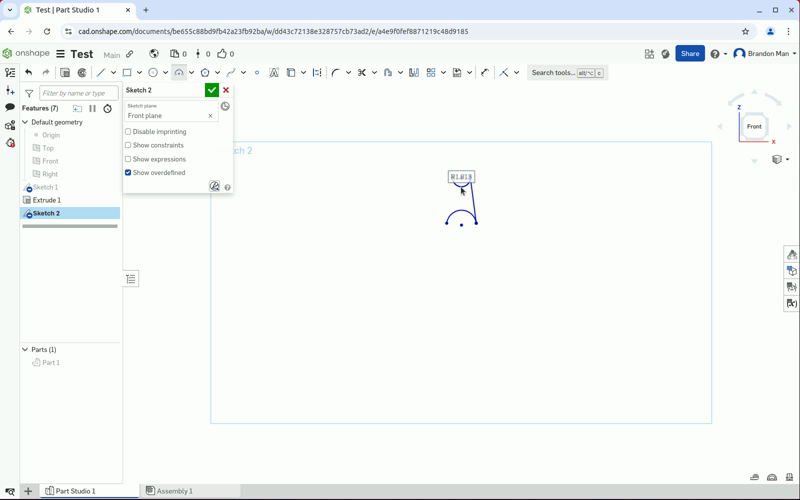
mouse_move(452, 176)
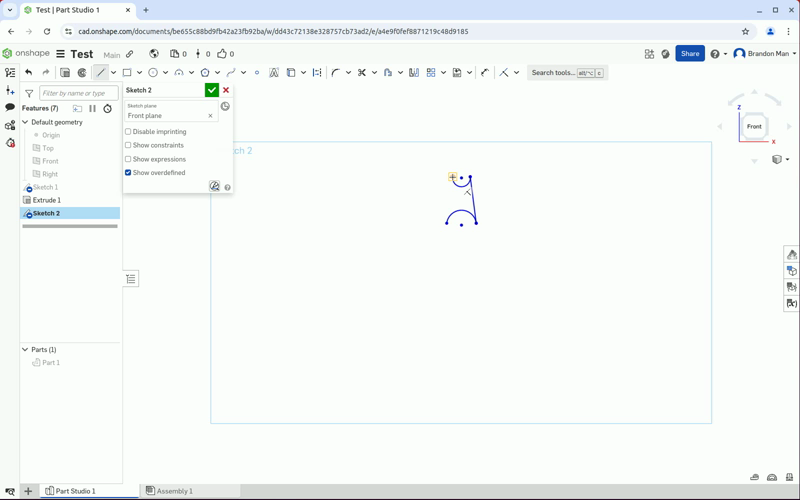
click(452, 176)
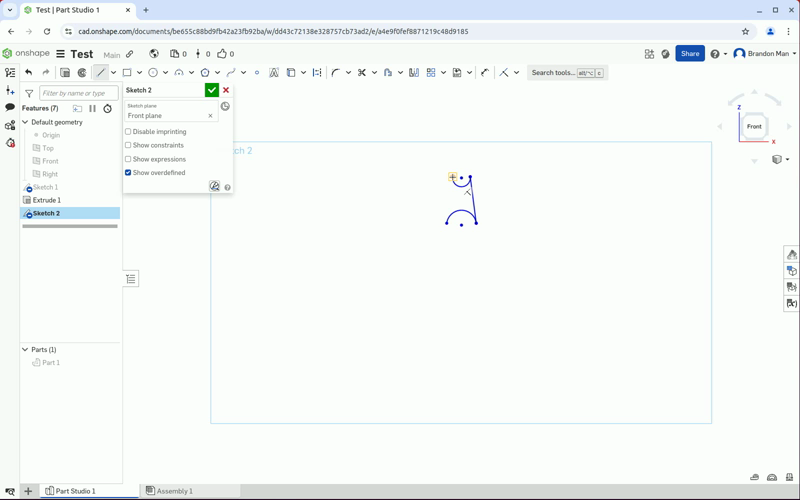
mouse_move(482, 176)
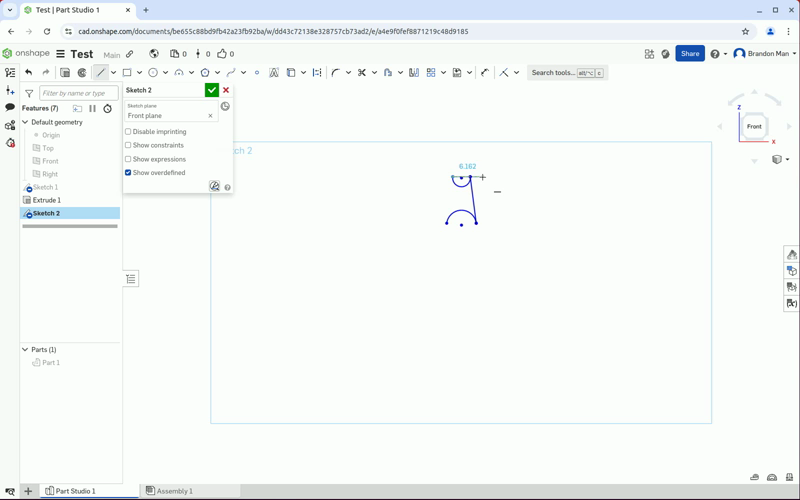
key_down(shift)
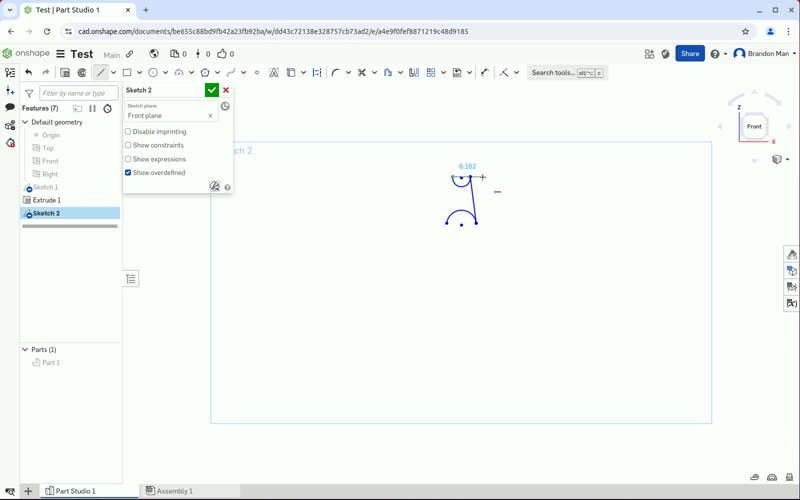
mouse_move(446, 223)
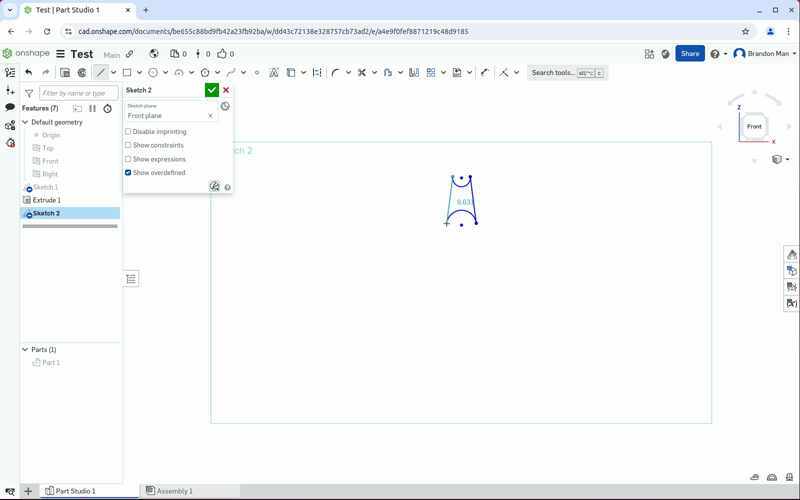
key_up(shift)
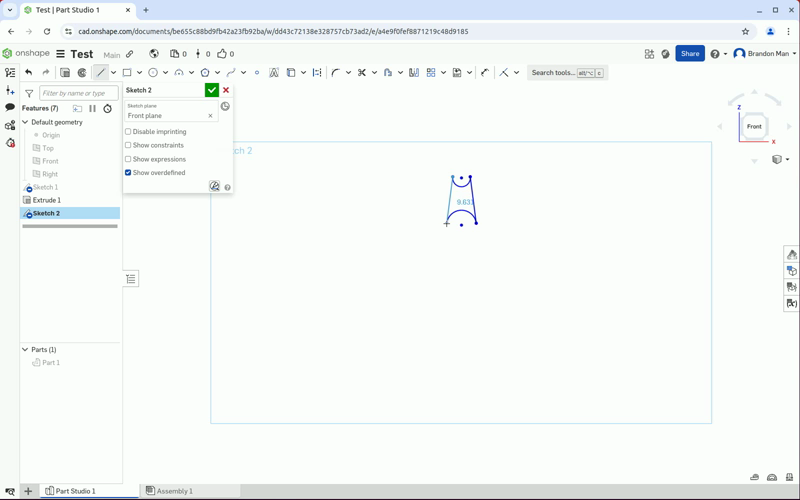
click(446, 223)
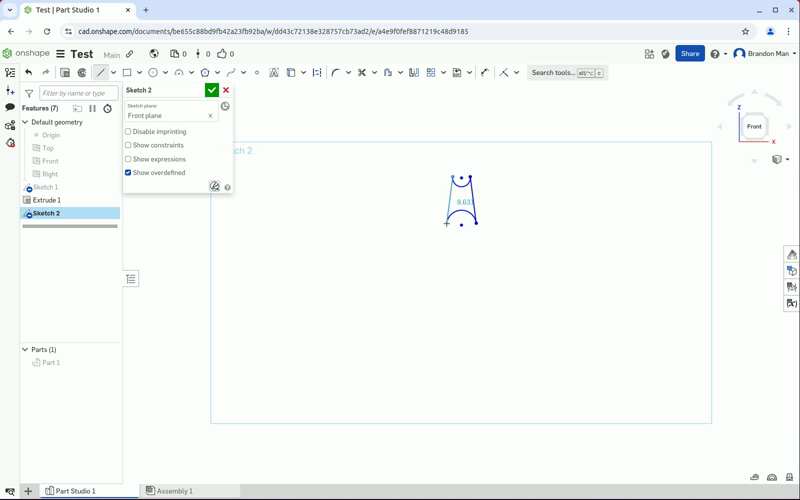
key(esc)
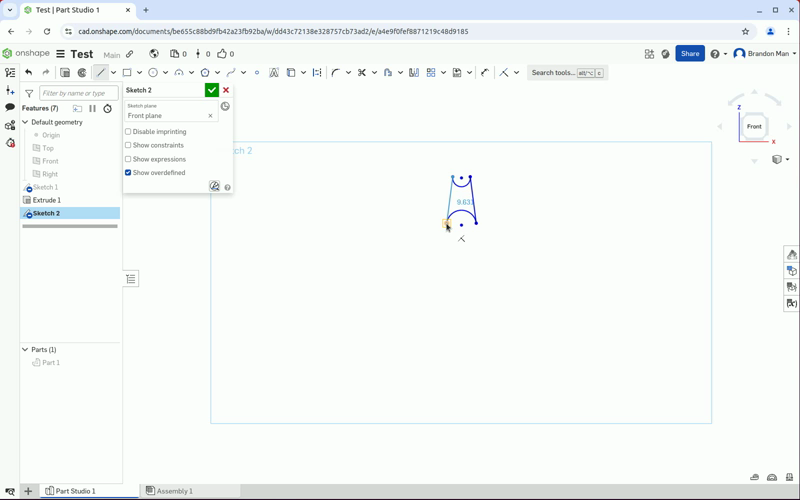
key(c)
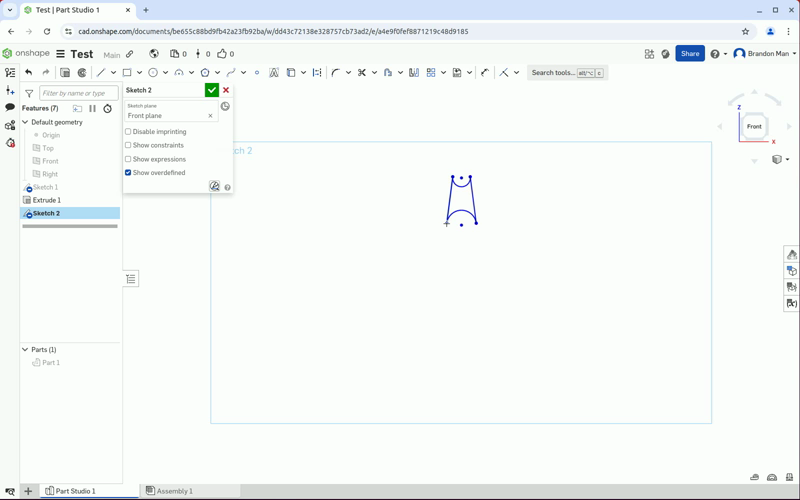
key_down(shift)
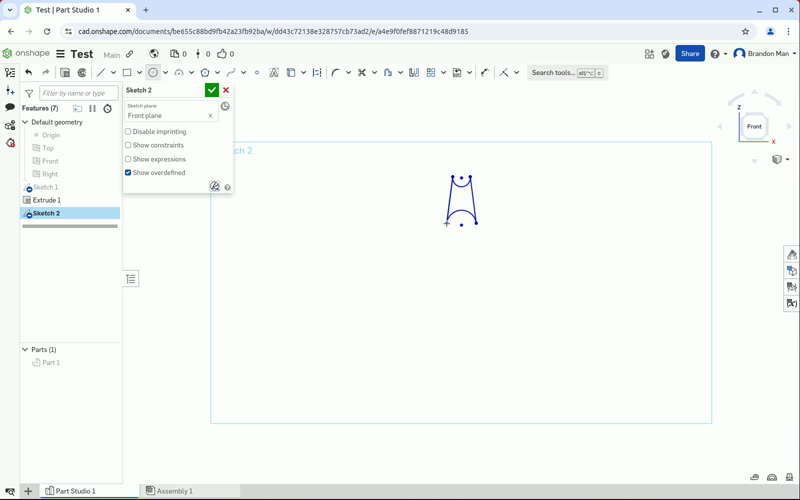
mouse_move(458, 191)
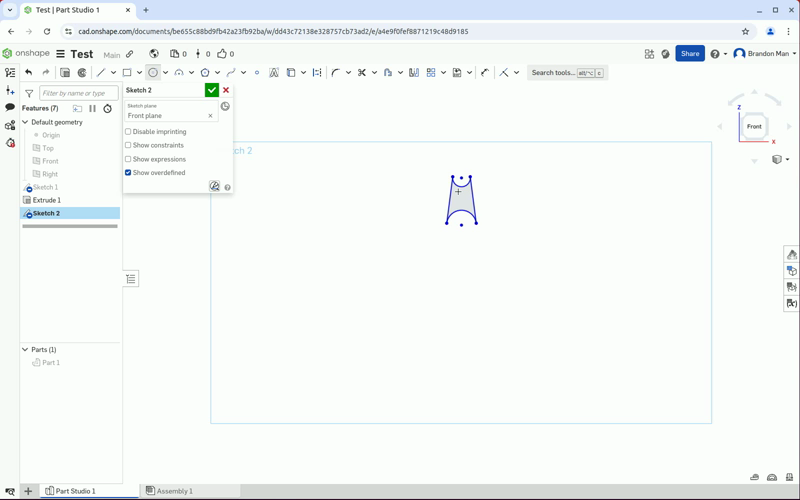
click(458, 191)
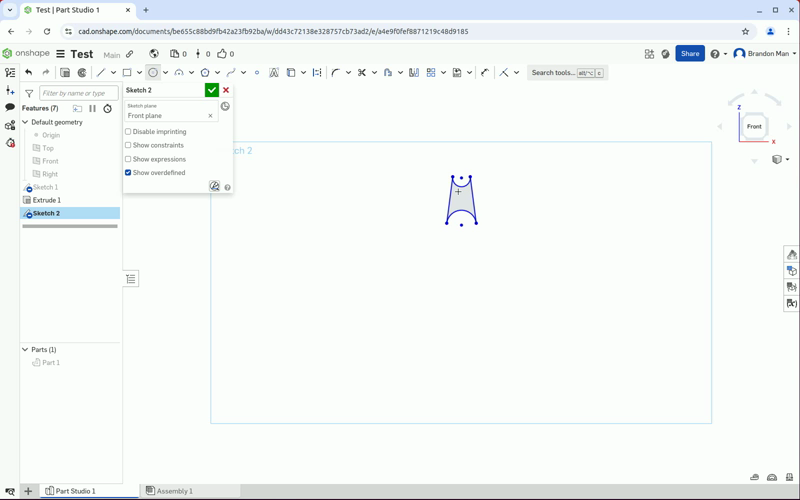
key_up(shift)
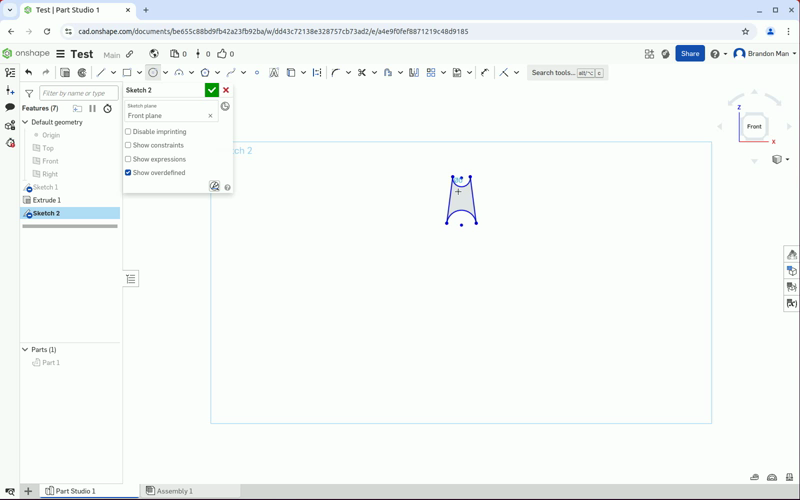
mouse_move(461, 191)
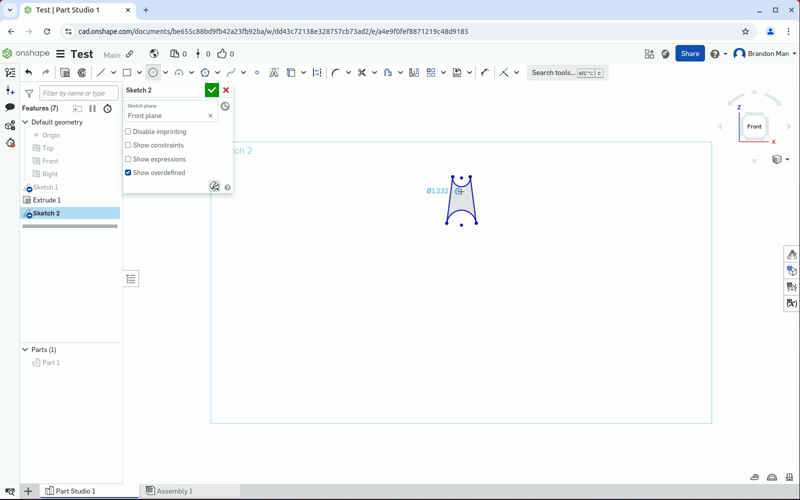
scroll(6)
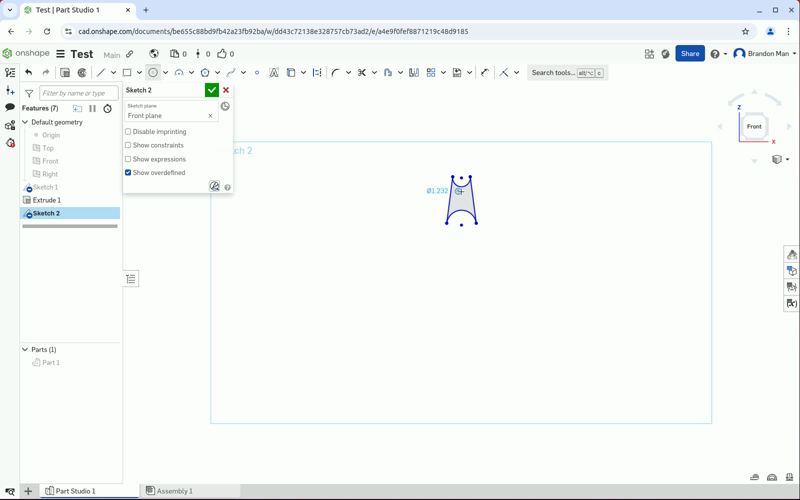
scroll(6)
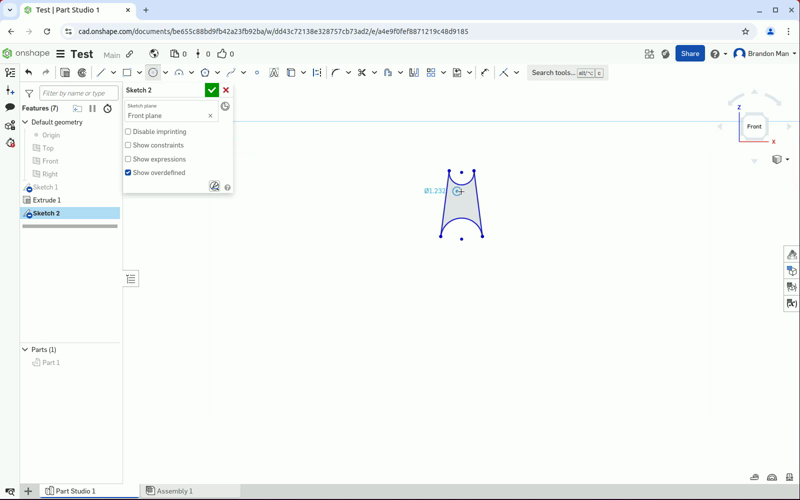
scroll(6)
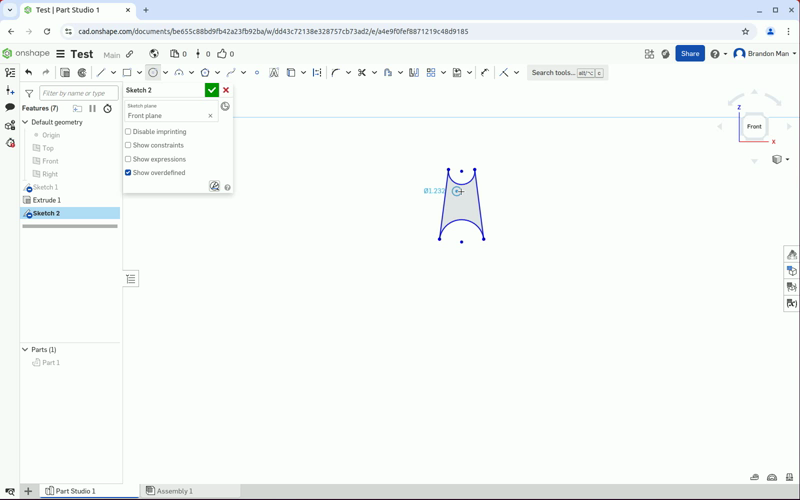
scroll(6)
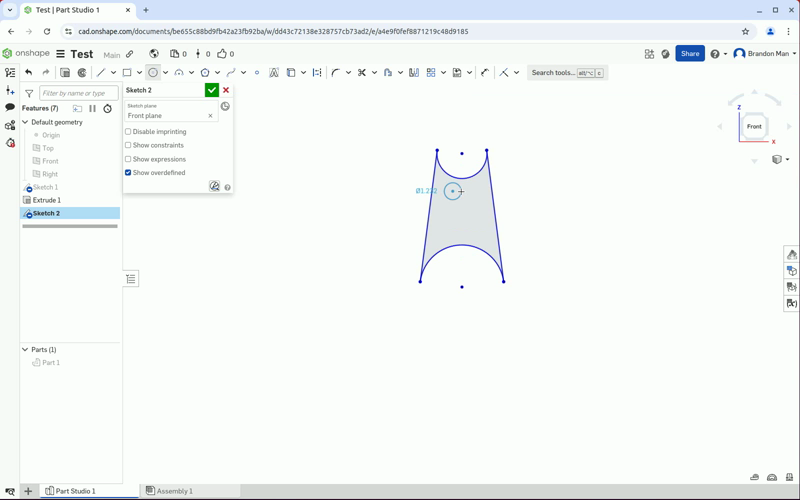
scroll(6)
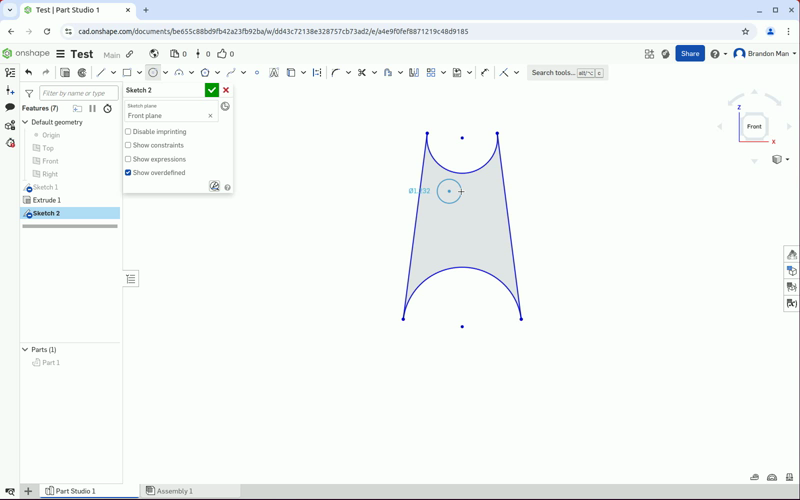
scroll(6)
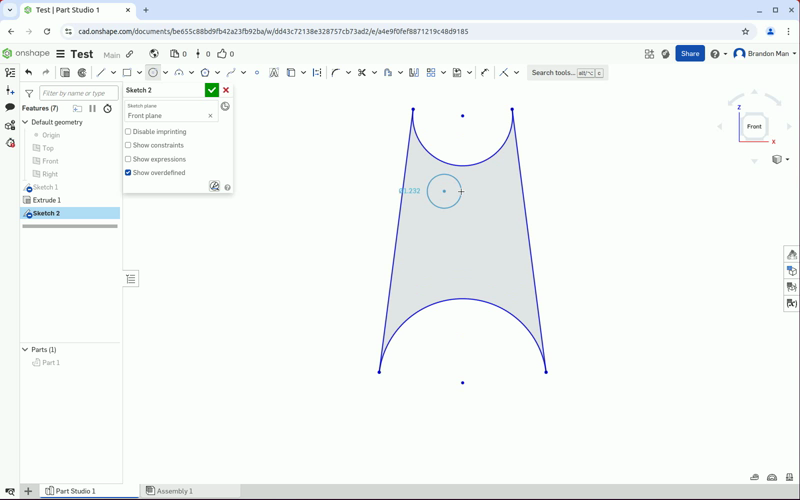
scroll(6)
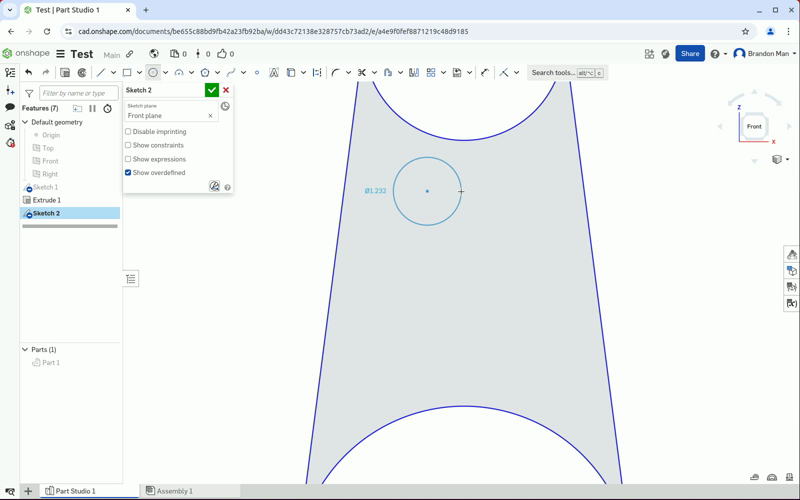
click(461, 191)
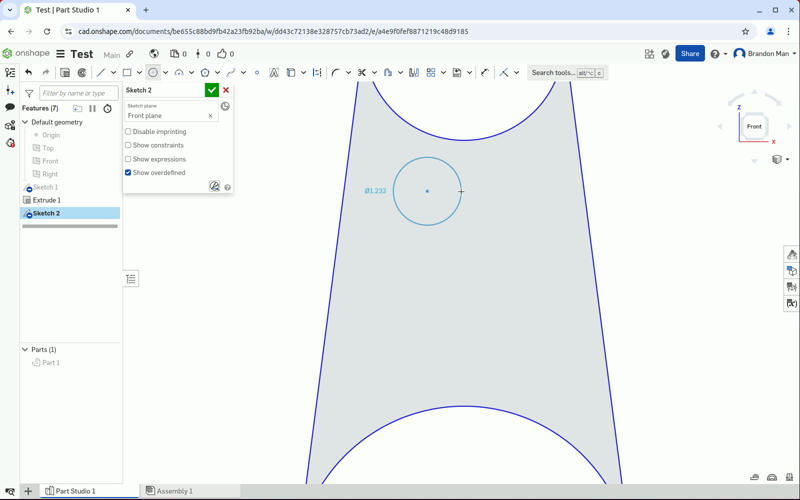
scroll(-6)
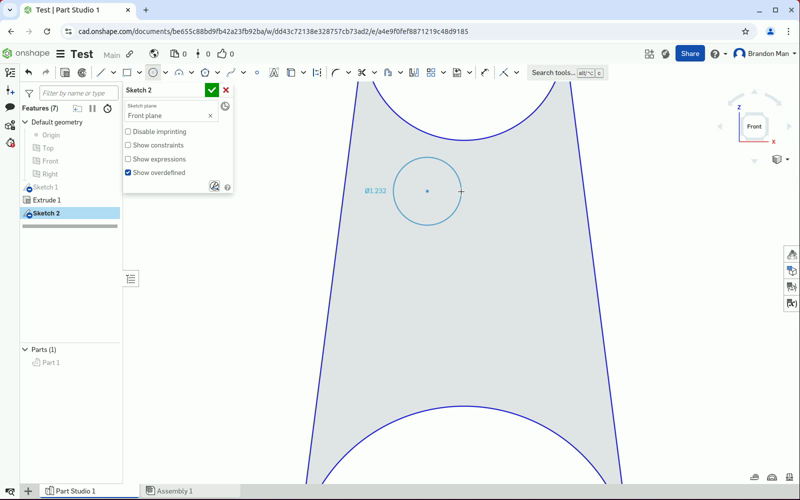
scroll(-6)
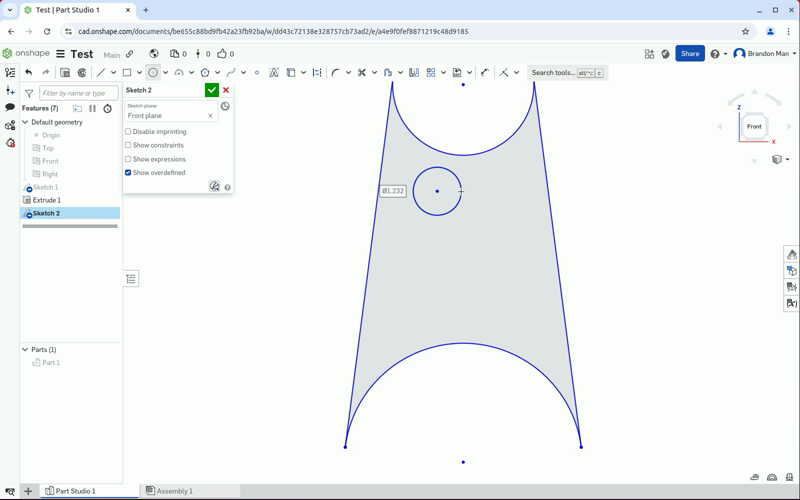
scroll(-6)
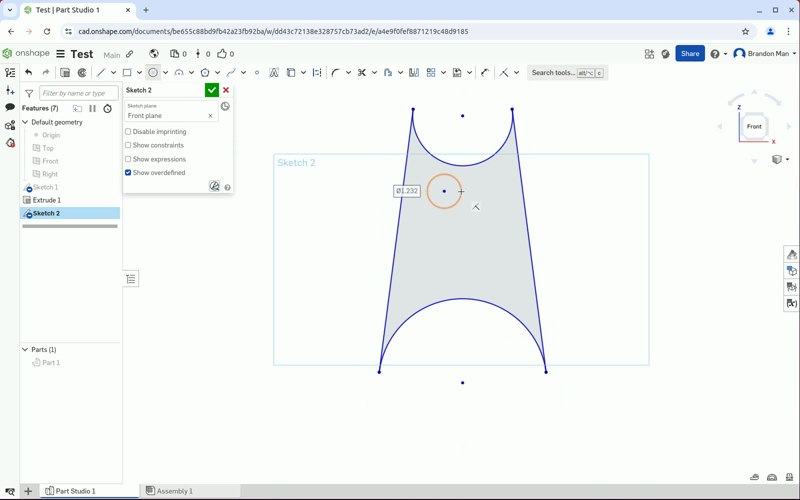
scroll(-6)
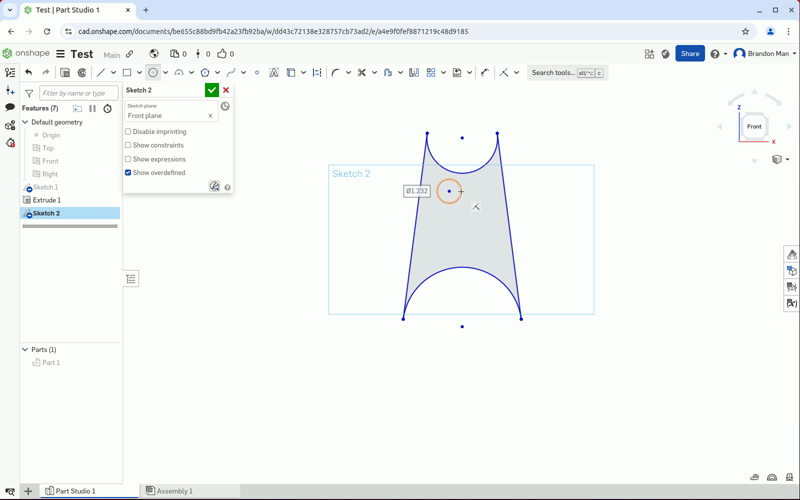
scroll(-6)
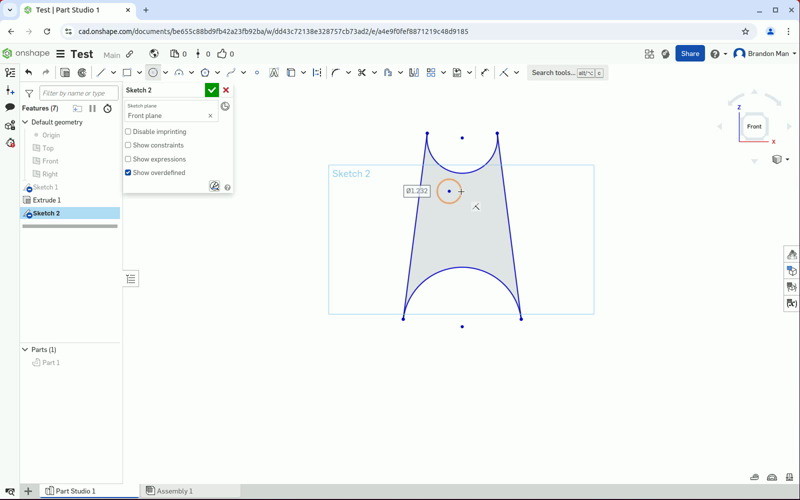
scroll(-6)
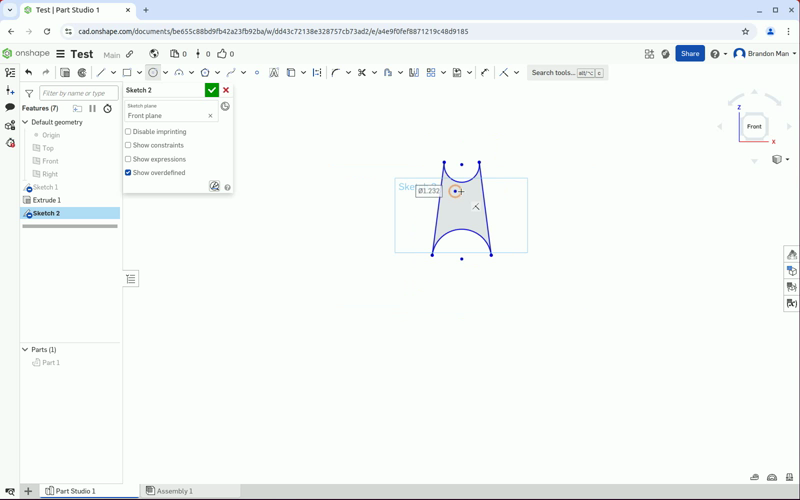
scroll(-6)
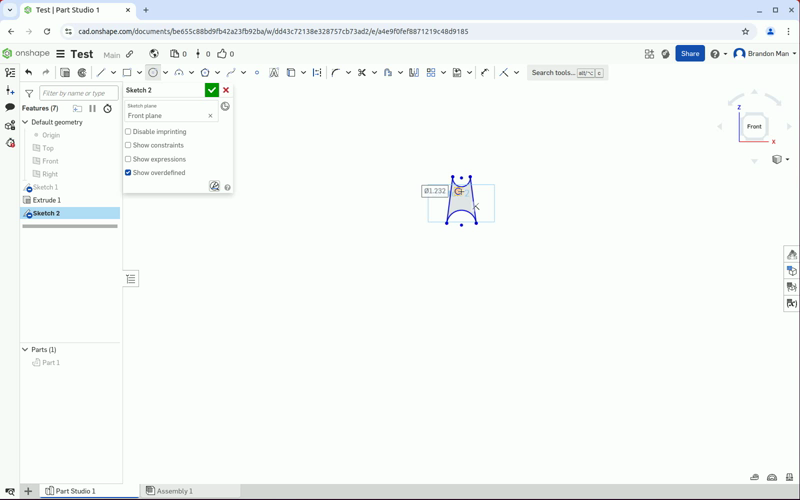
key(esc)
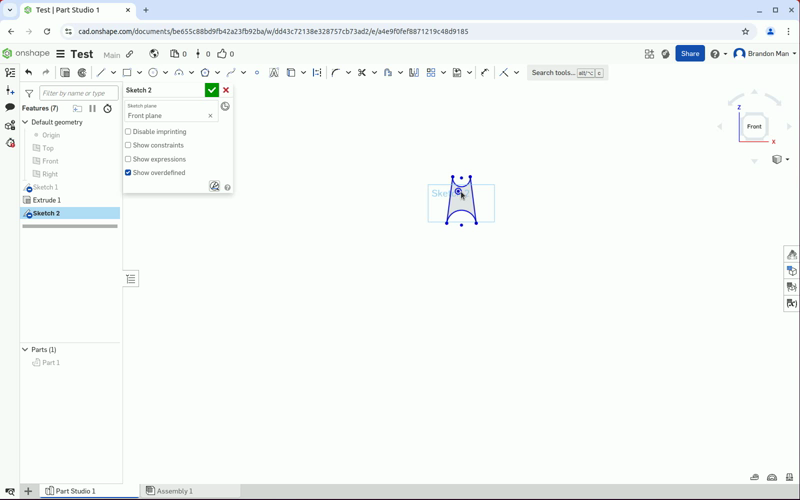
mouse_move(455, 193)
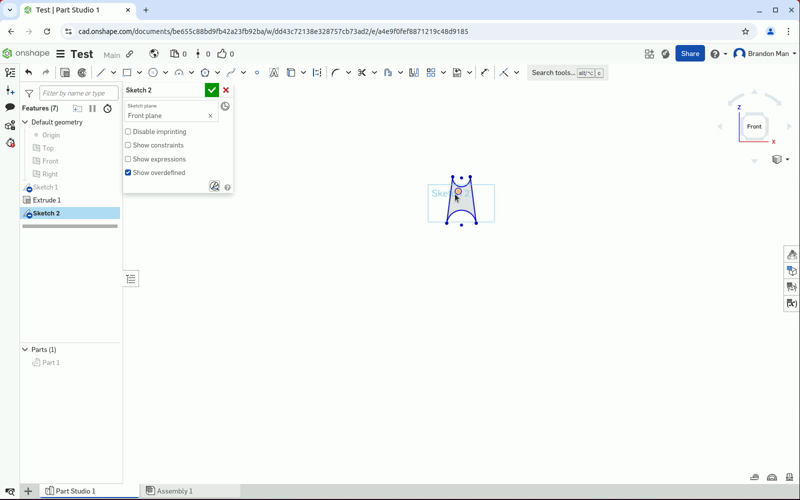
scroll(6)
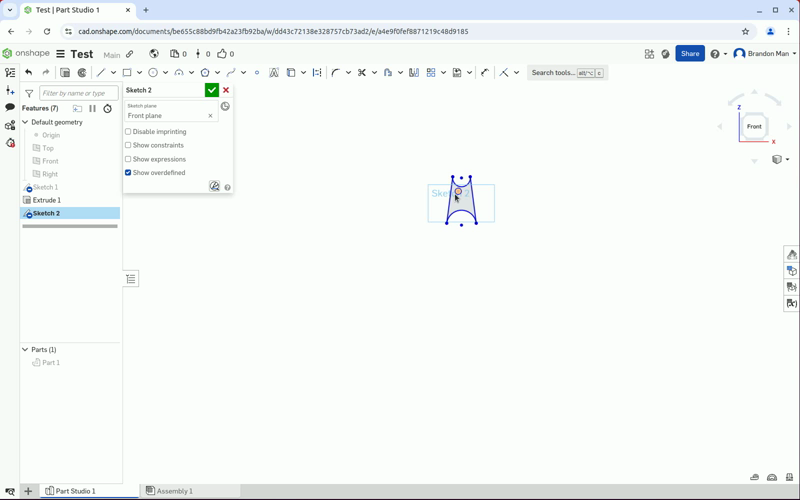
scroll(6)
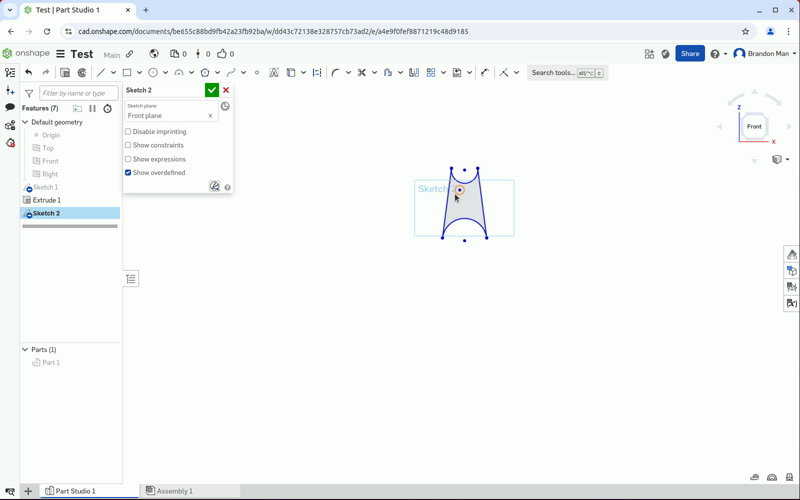
scroll(6)
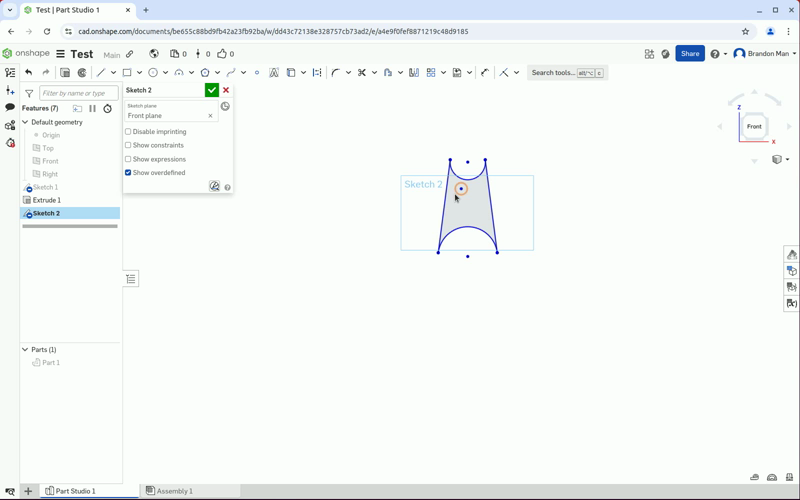
scroll(6)
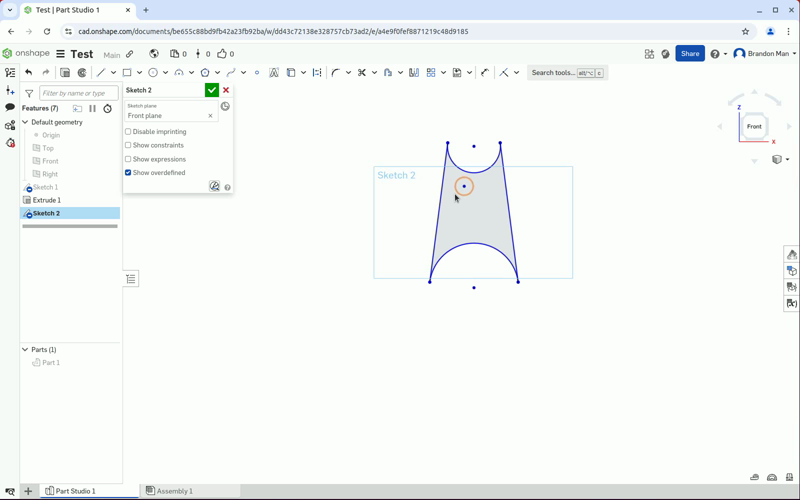
scroll(6)
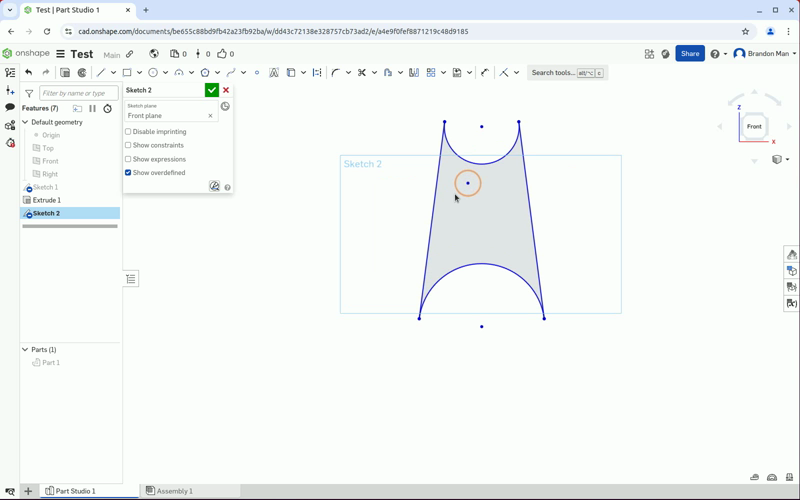
scroll(6)
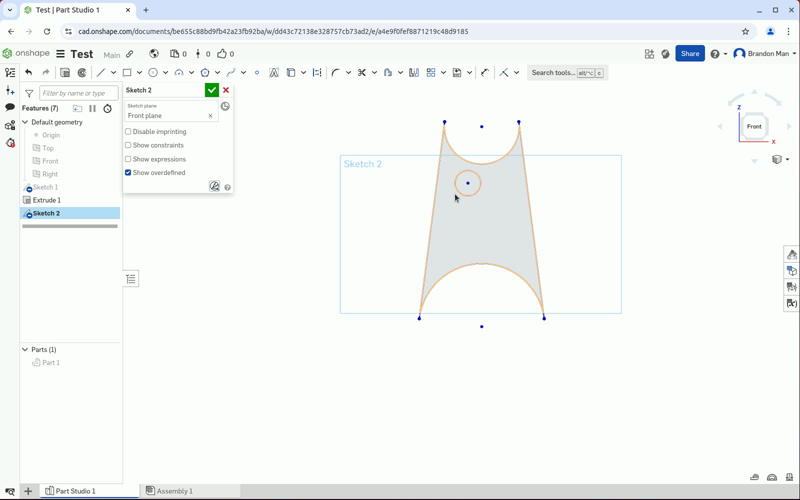
scroll(6)
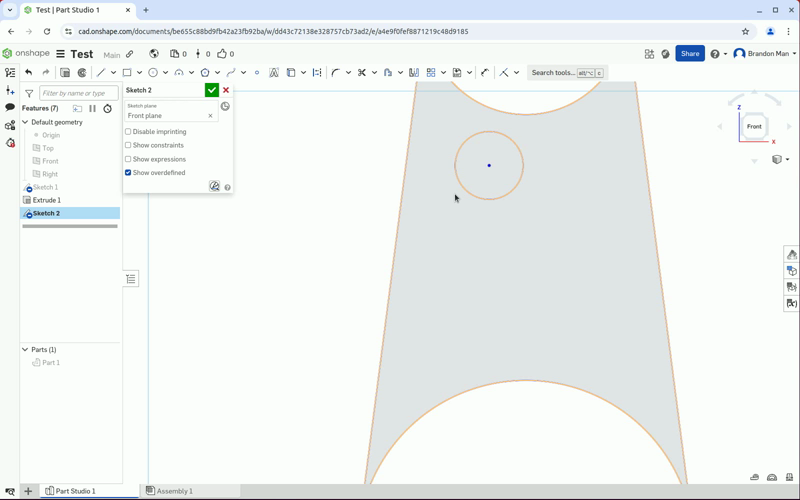
click(455, 193)
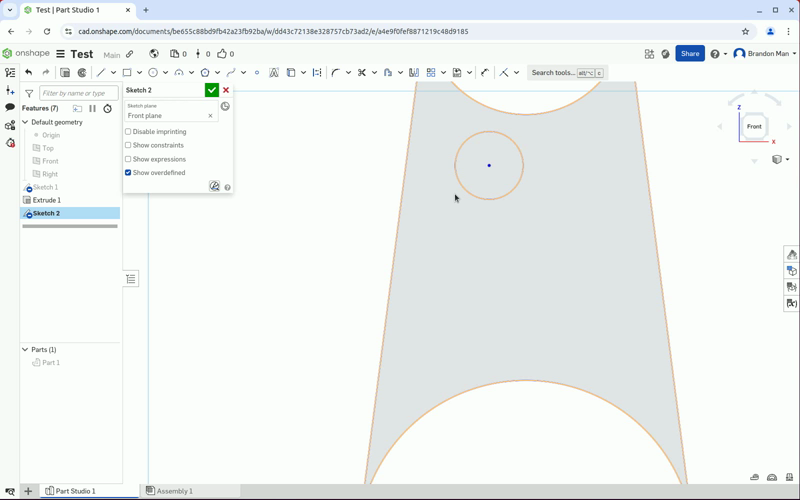
scroll(-6)
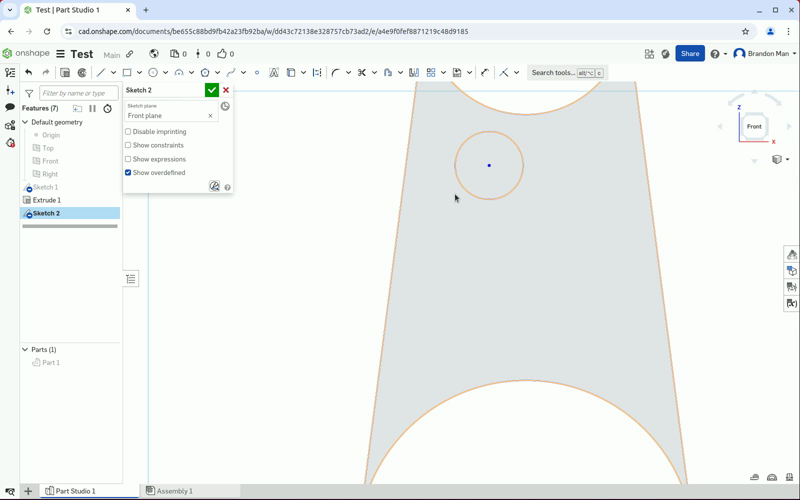
scroll(-6)
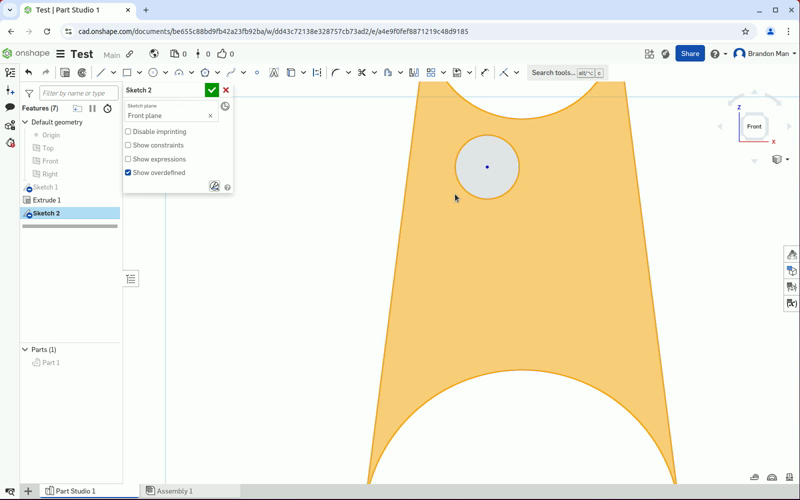
scroll(-6)
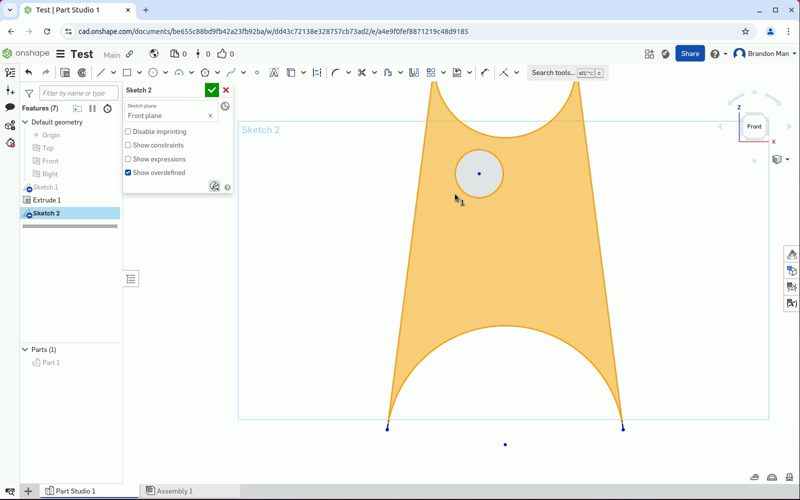
scroll(-6)
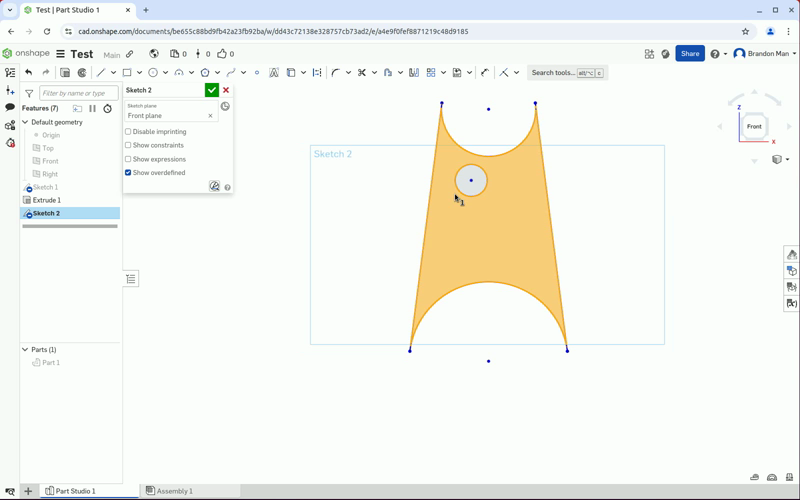
scroll(-6)
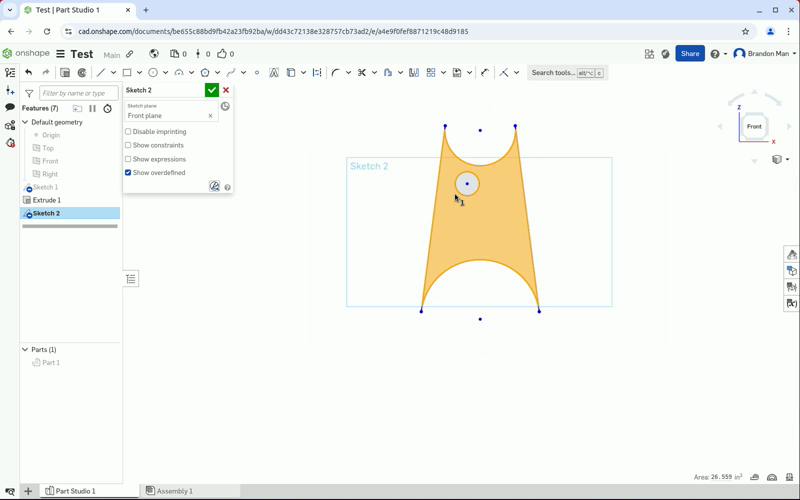
scroll(-6)
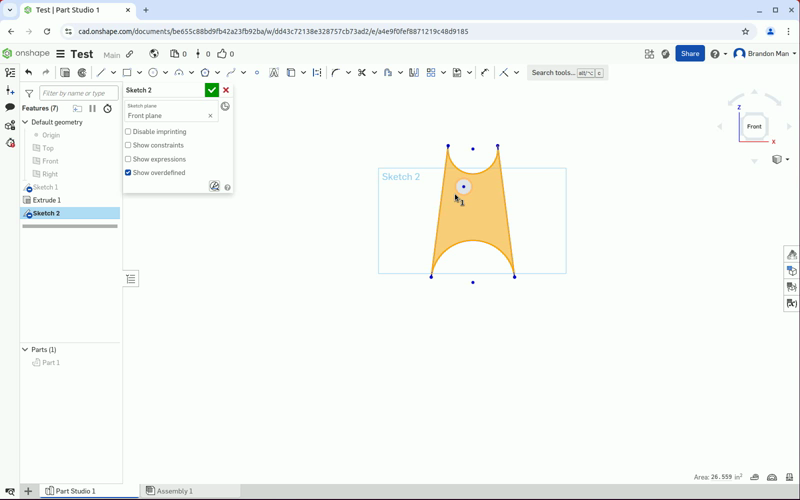
scroll(-6)
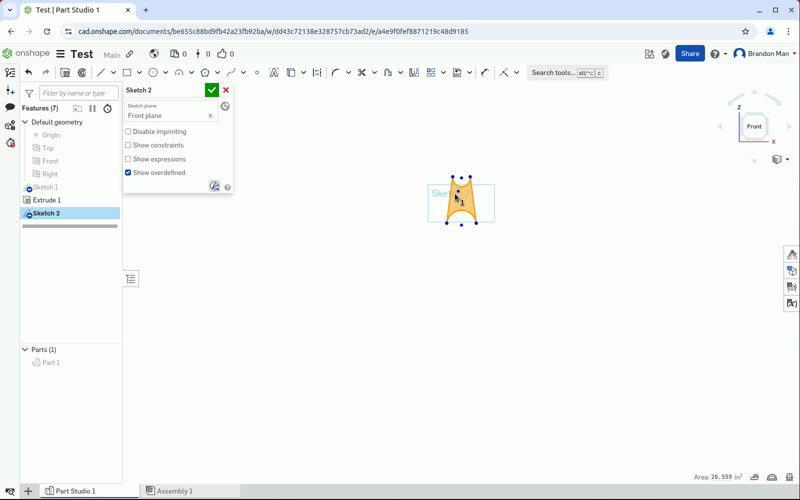
mouse_move(73, 352)
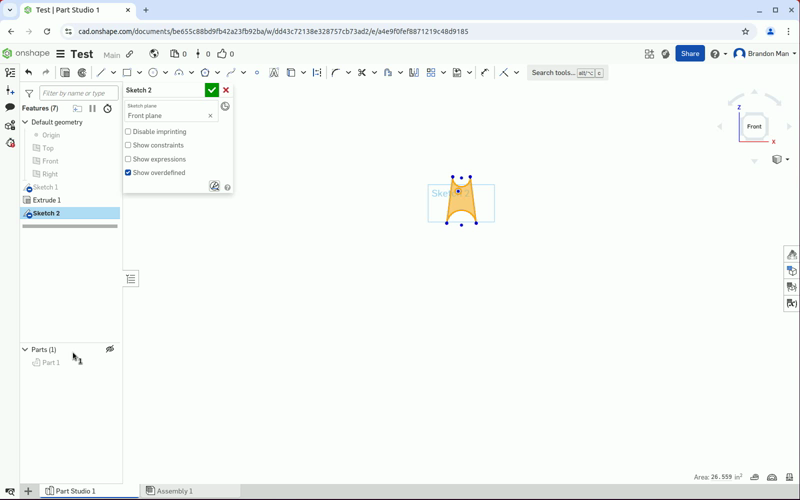
key(shift+y)
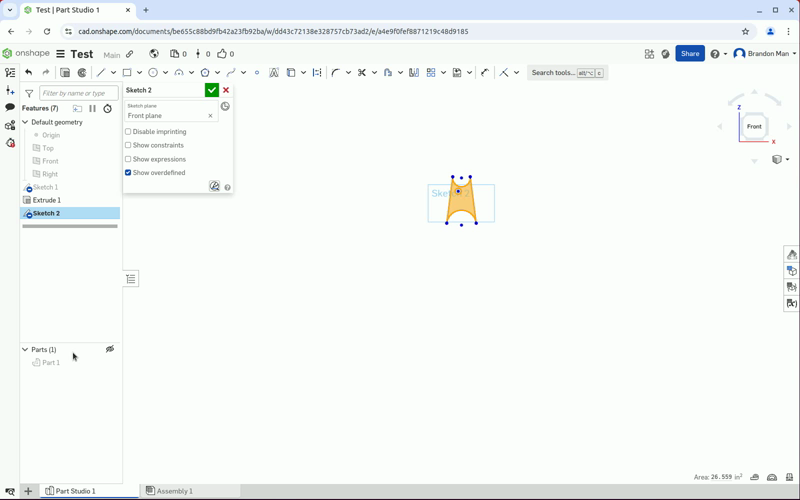
key(shift+e)
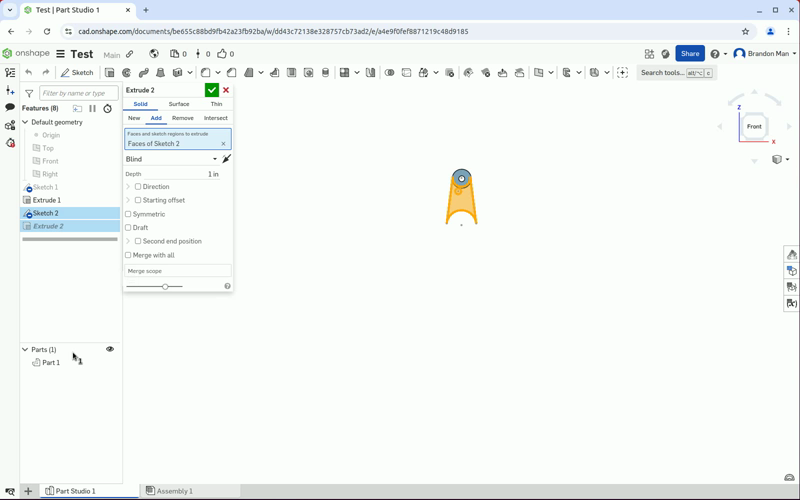
mouse_move(143, 106)
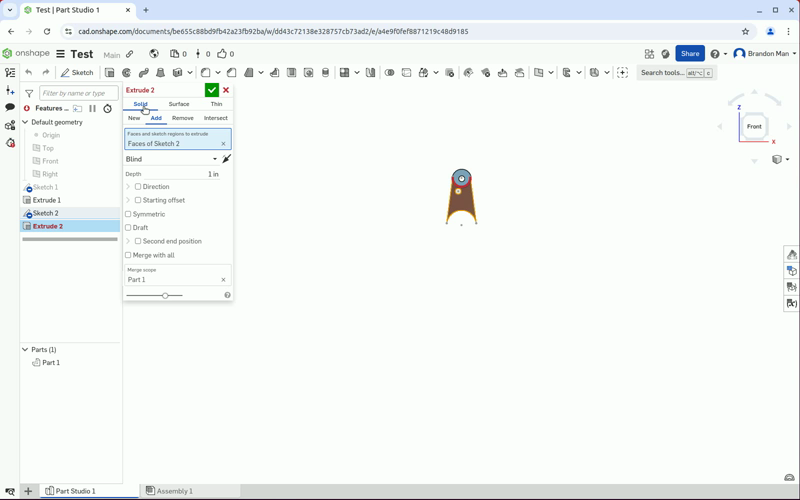
click(143, 106)
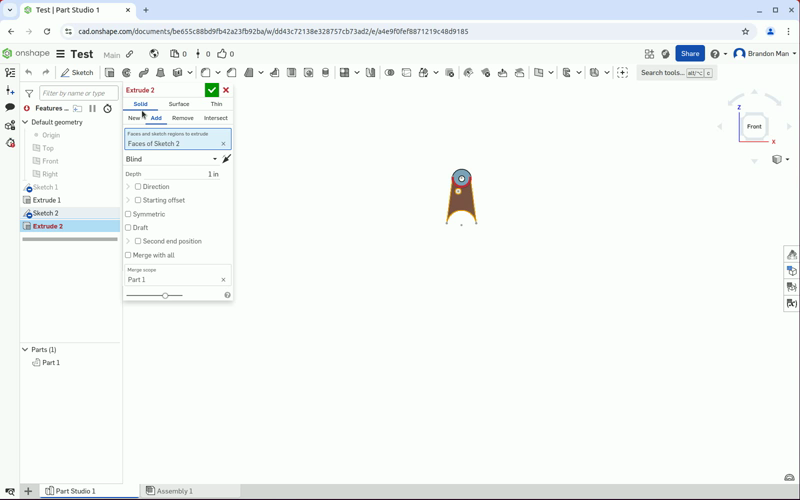
mouse_move(137, 120)
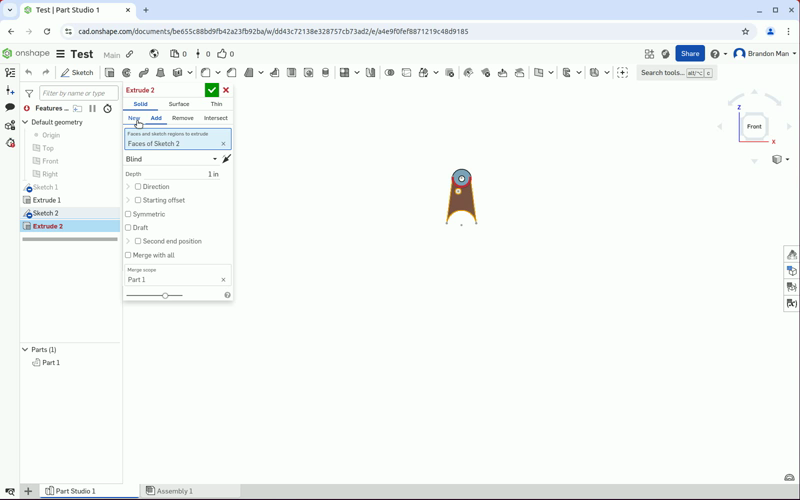
click(137, 120)
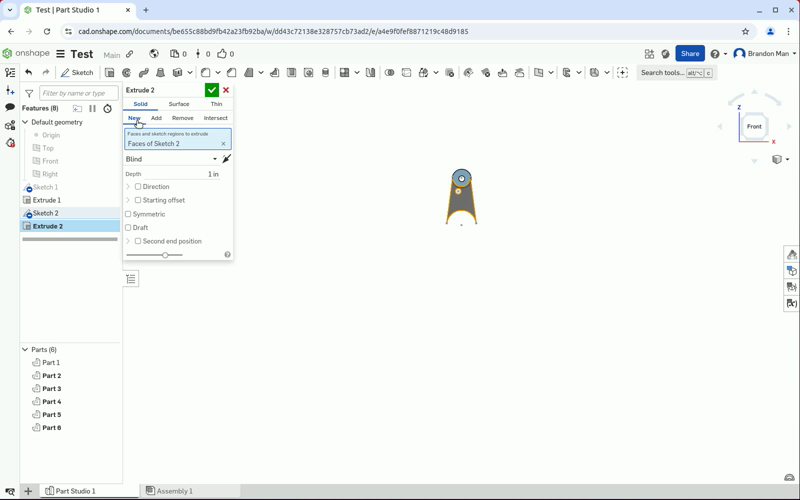
key(tab, 4)
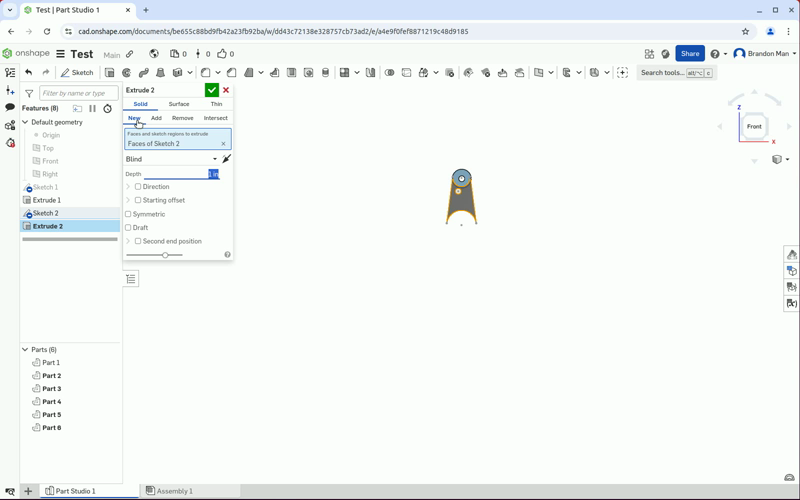
text(0.481)
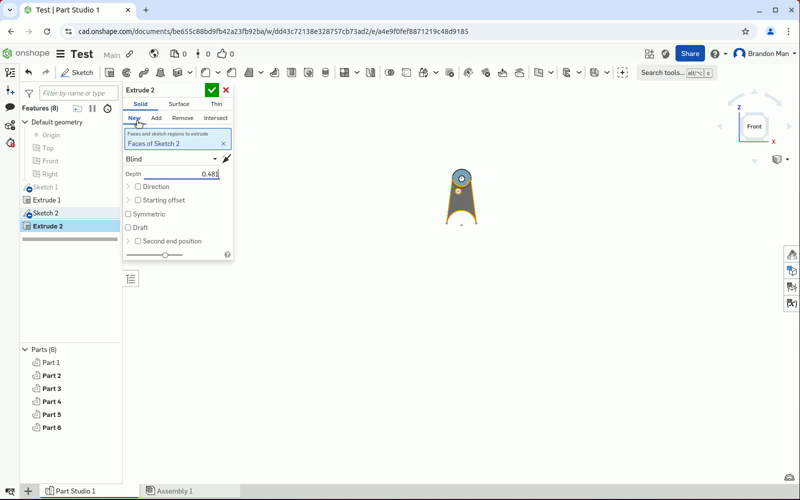
key(enter)
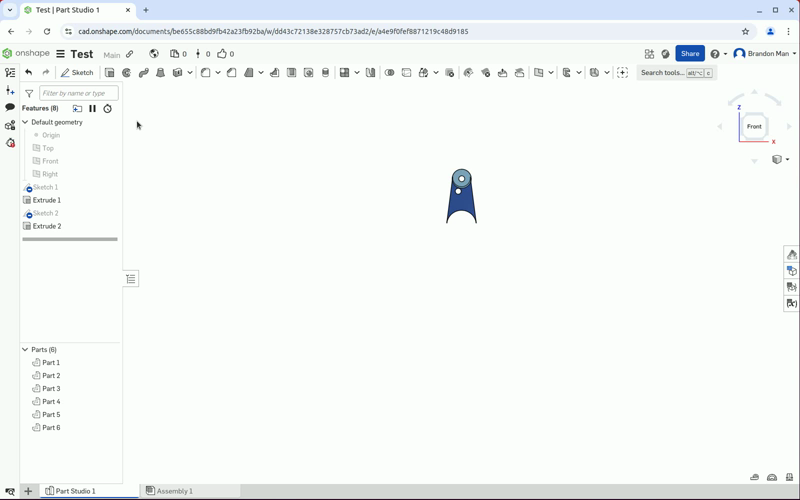
key(shift+h)
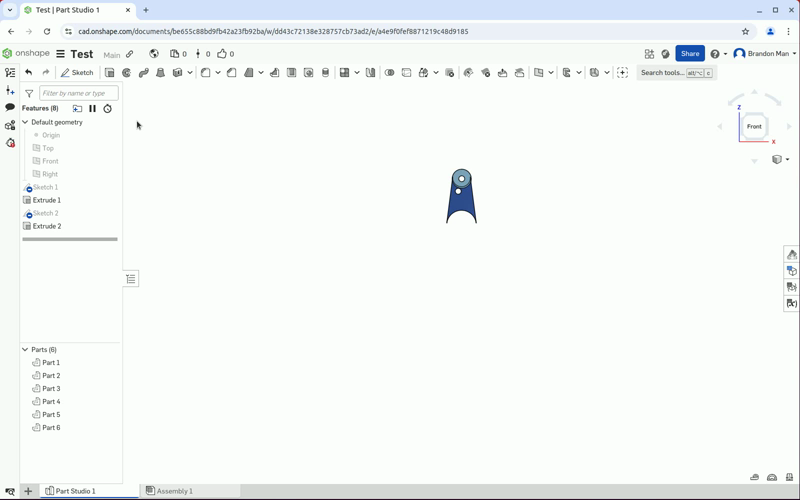
key(shift+h)
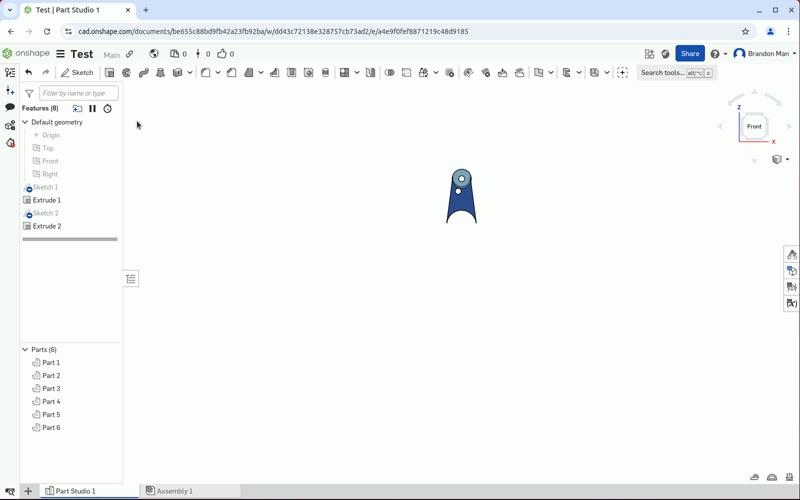
mouse_move(73, 189)
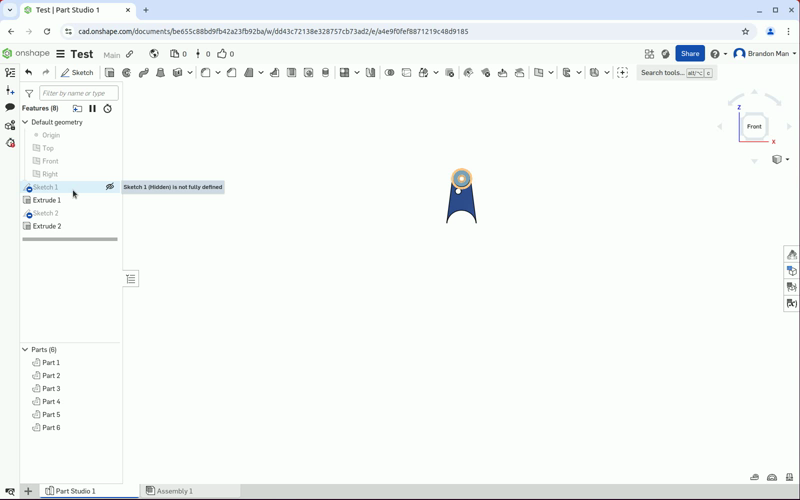
click(73, 189)
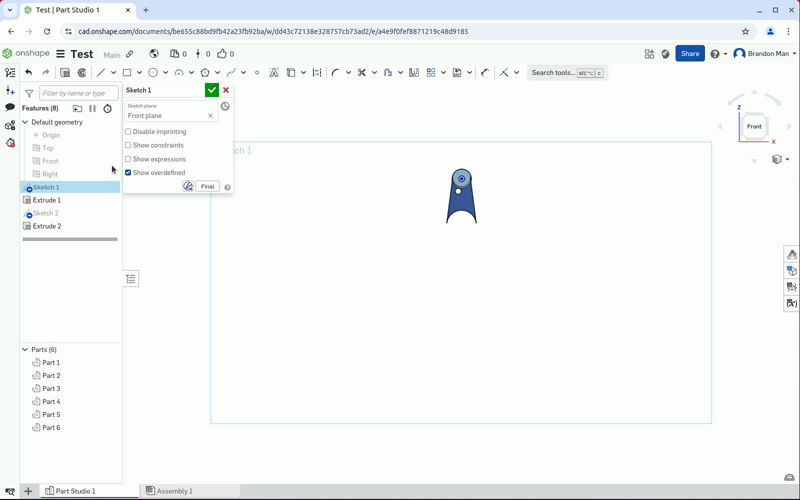
mouse_move(229, 92)
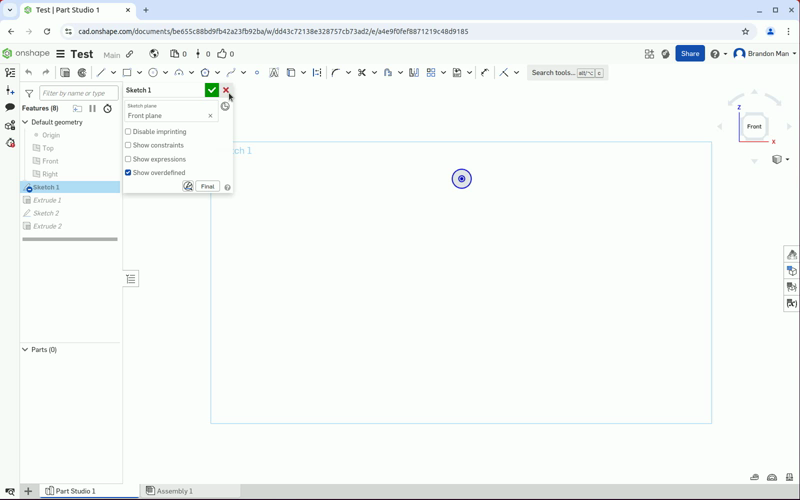
click(229, 92)
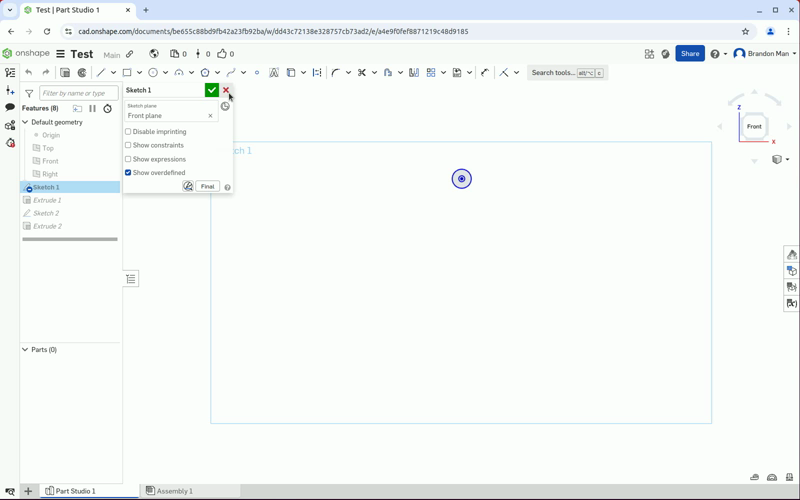
key(shift+s)
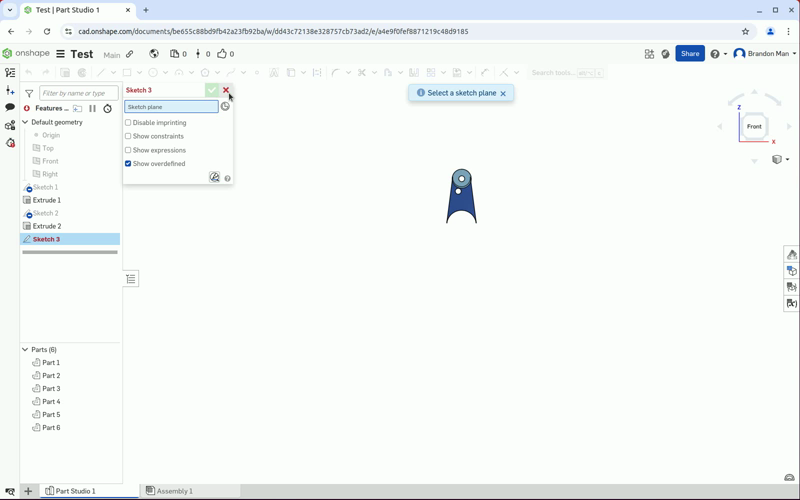
mouse_move(73, 163)
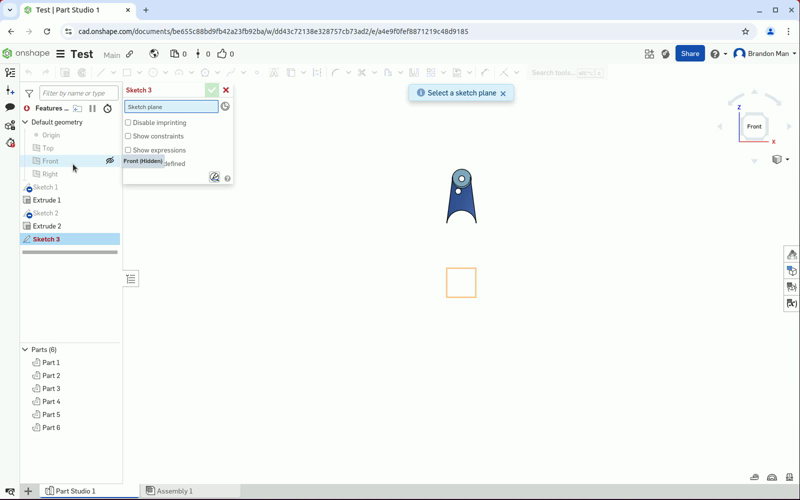
click(73, 163)
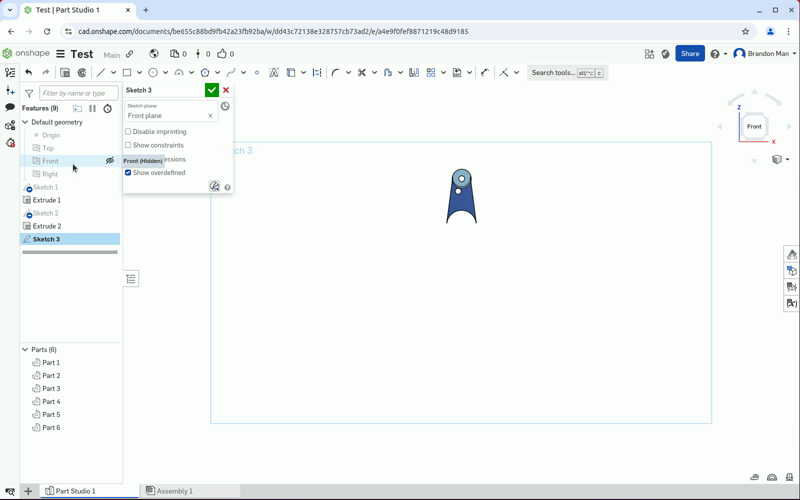
mouse_move(73, 352)
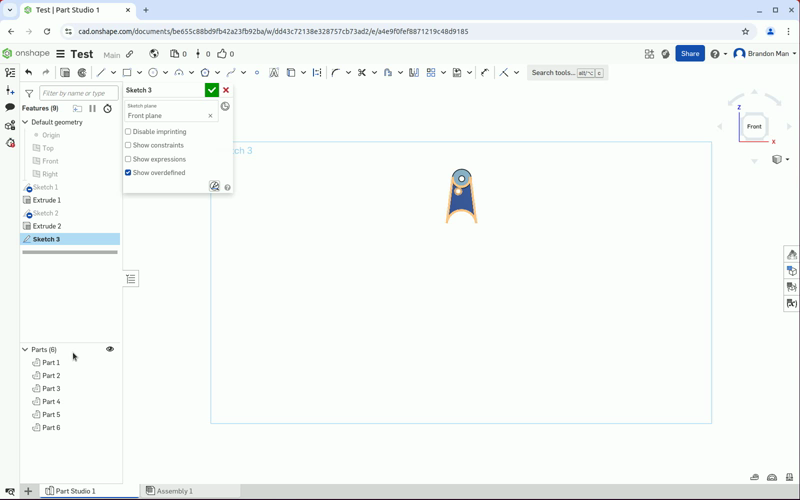
key(y)
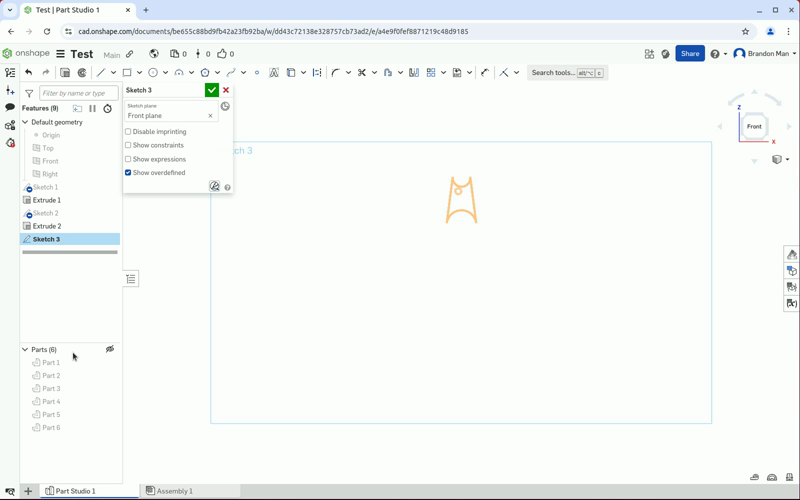
key(c)
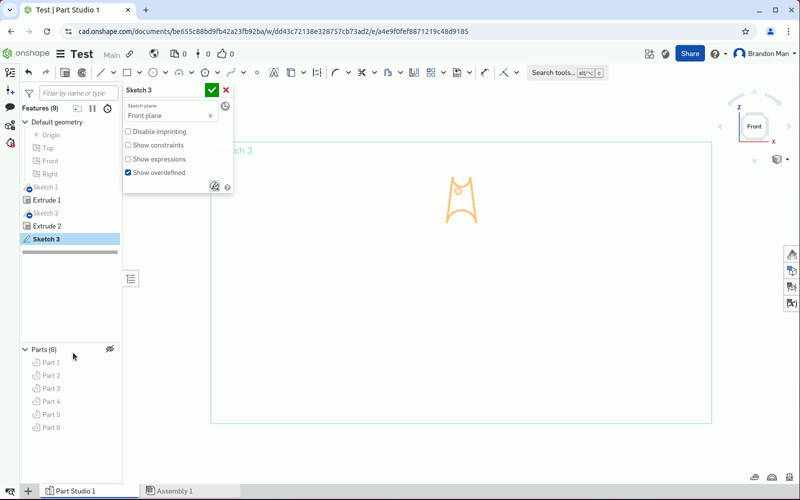
key_down(shift)
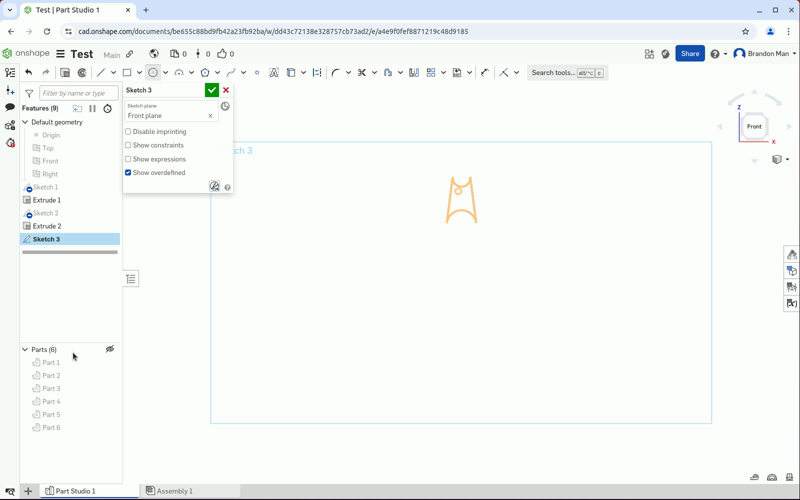
mouse_move(461, 225)
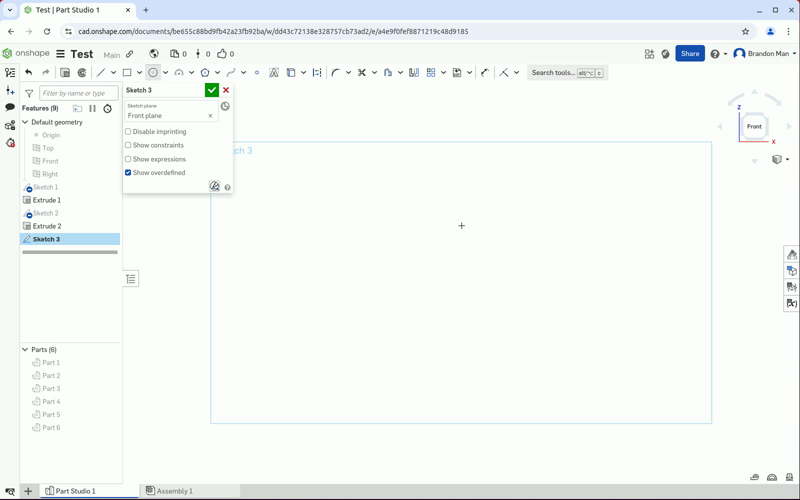
click(461, 225)
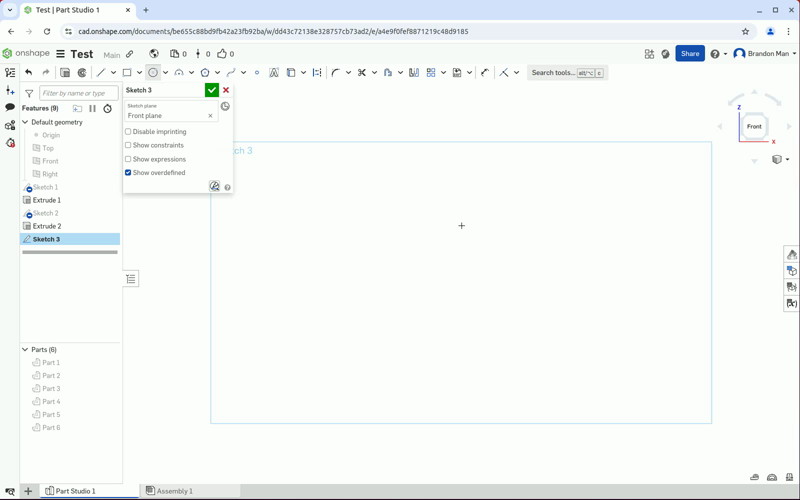
key_up(shift)
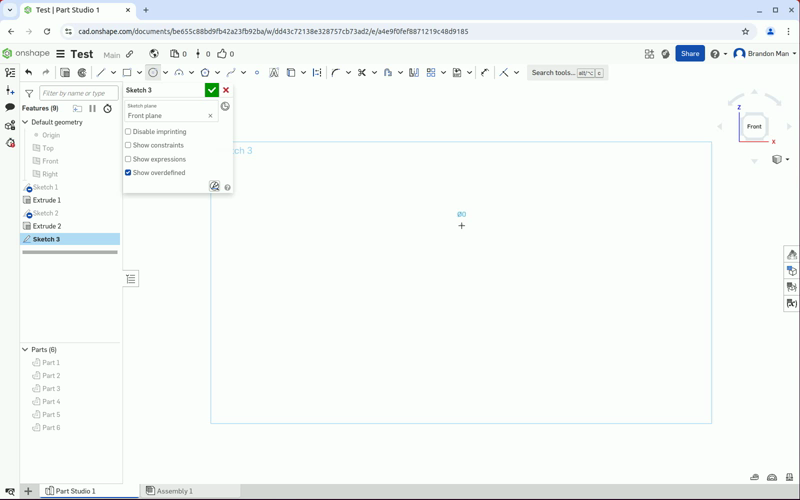
mouse_move(477, 225)
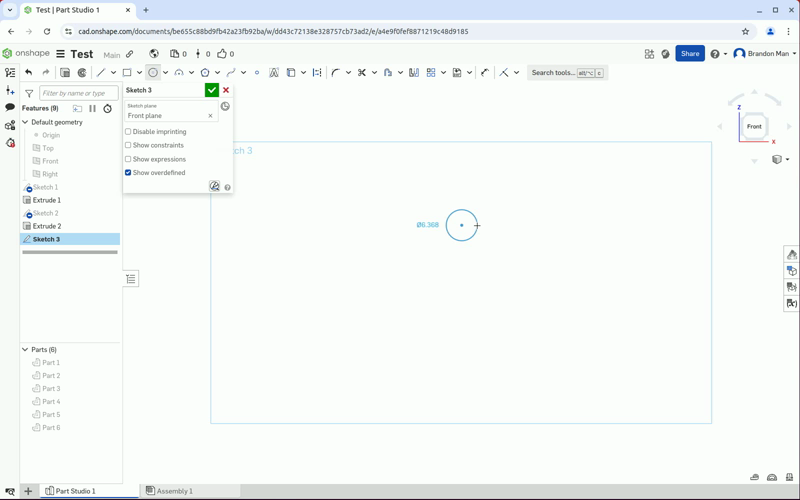
click(477, 225)
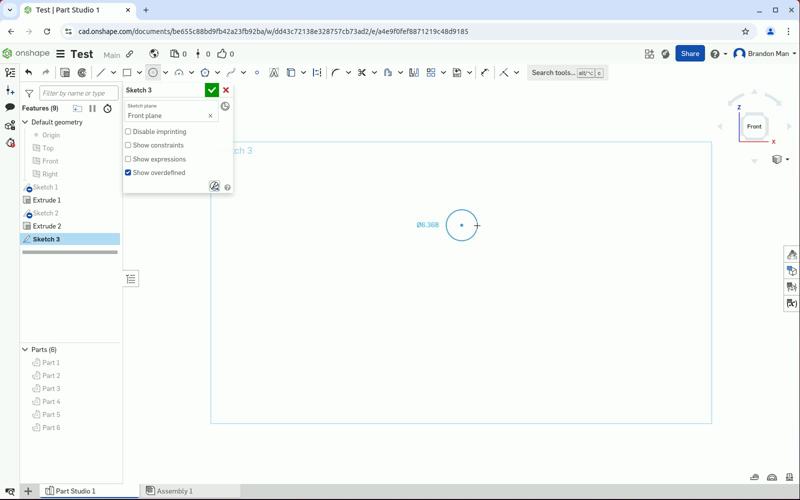
key(esc)
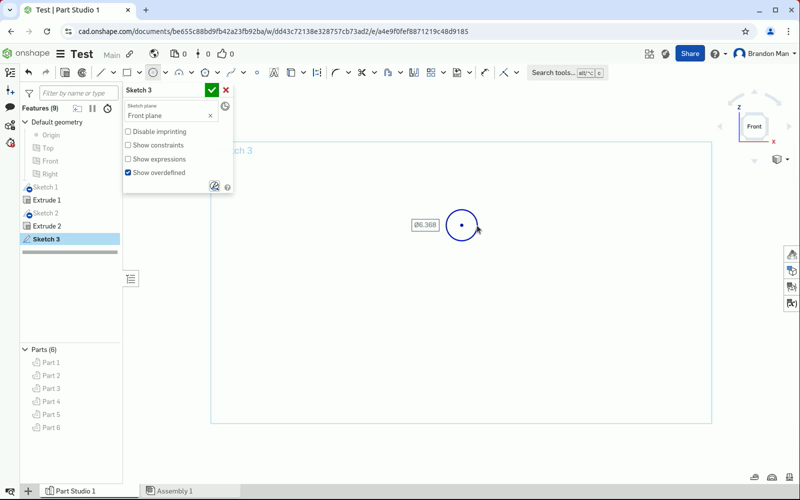
key(c)
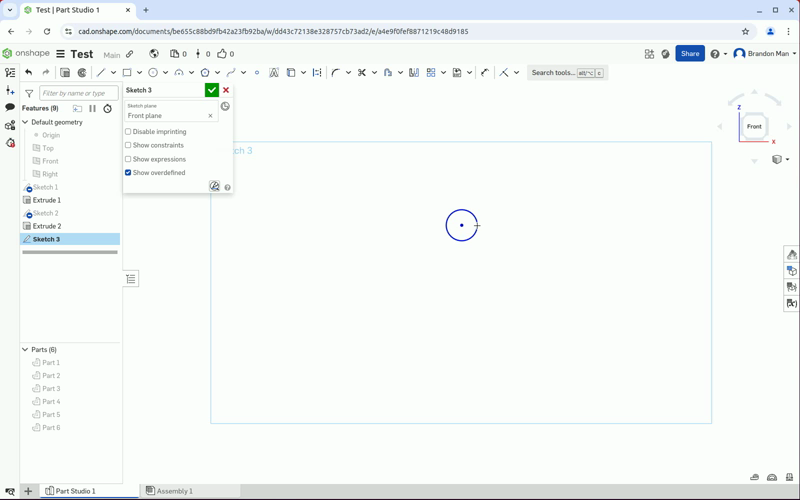
key_down(shift)
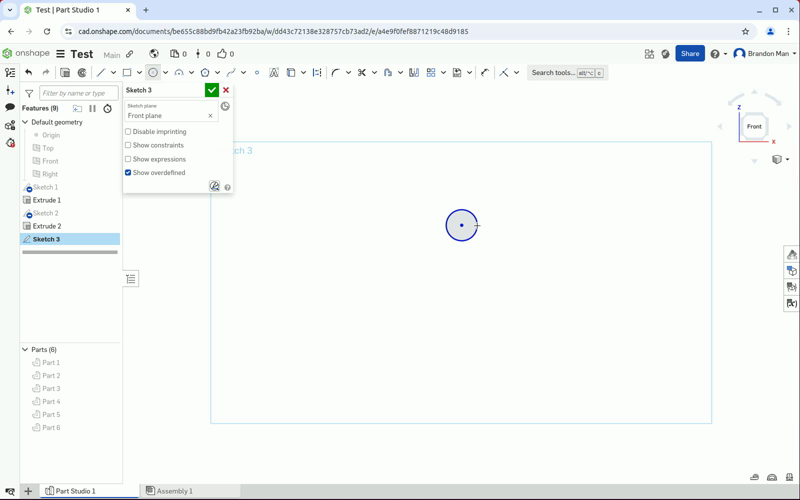
mouse_move(461, 225)
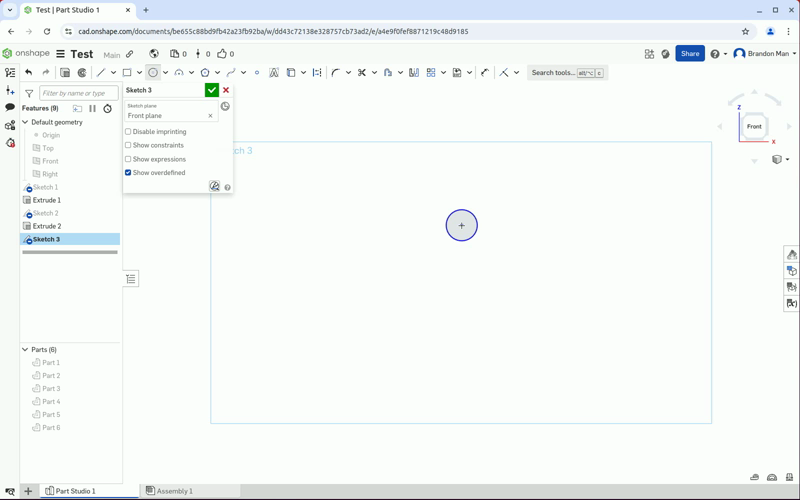
click(461, 225)
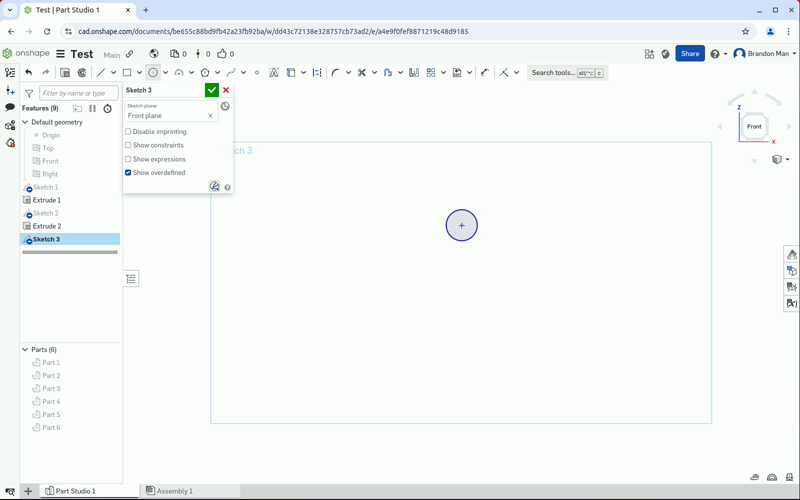
key_up(shift)
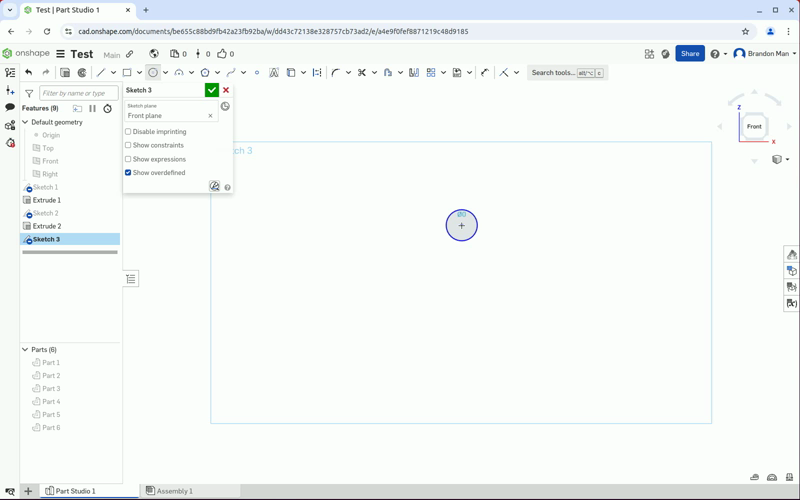
mouse_move(465, 225)
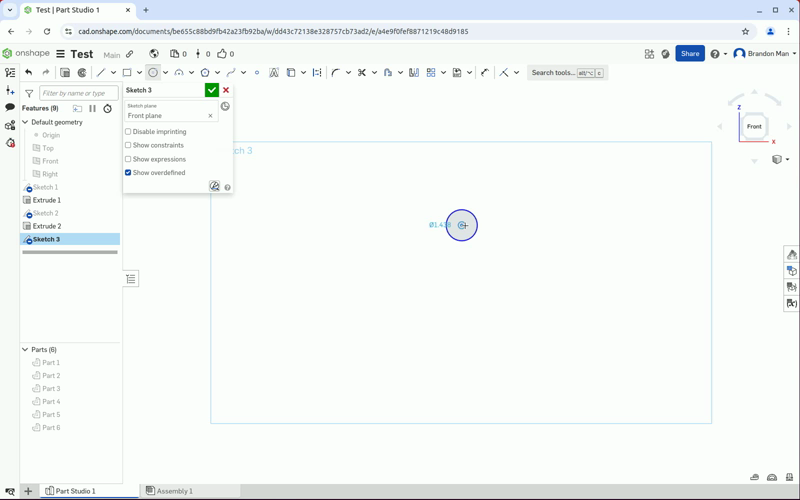
scroll(6)
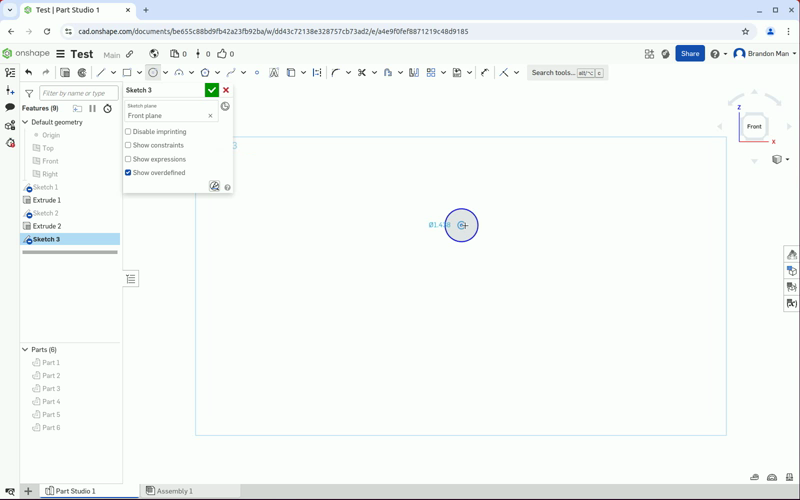
scroll(6)
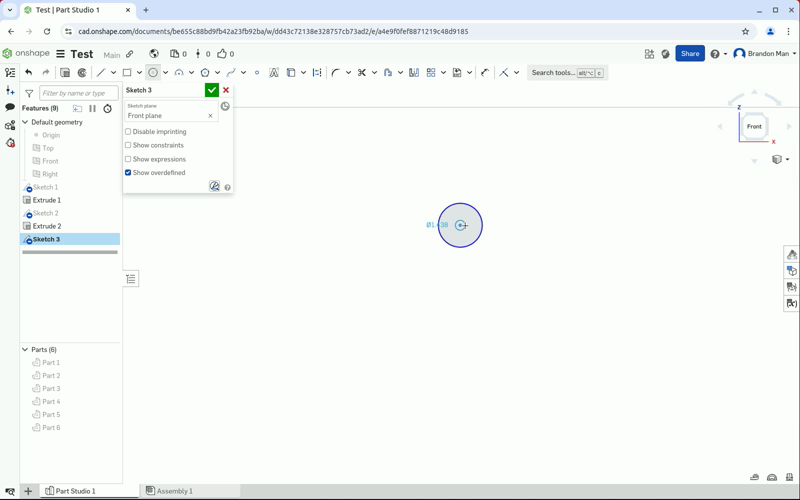
scroll(6)
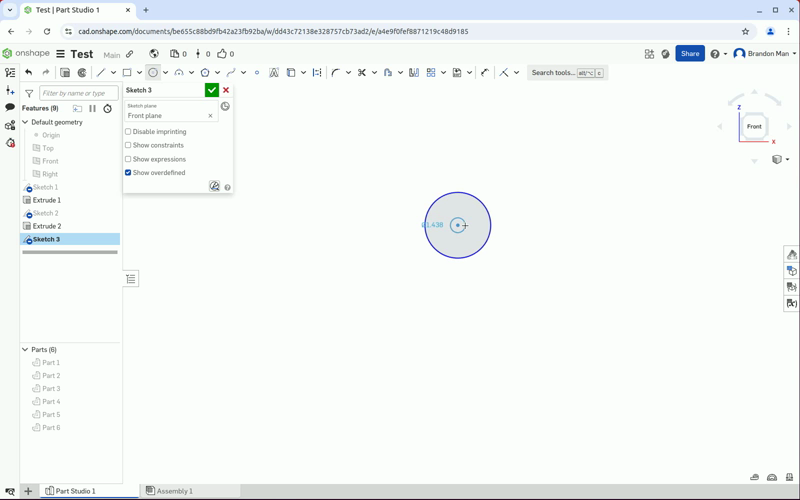
scroll(6)
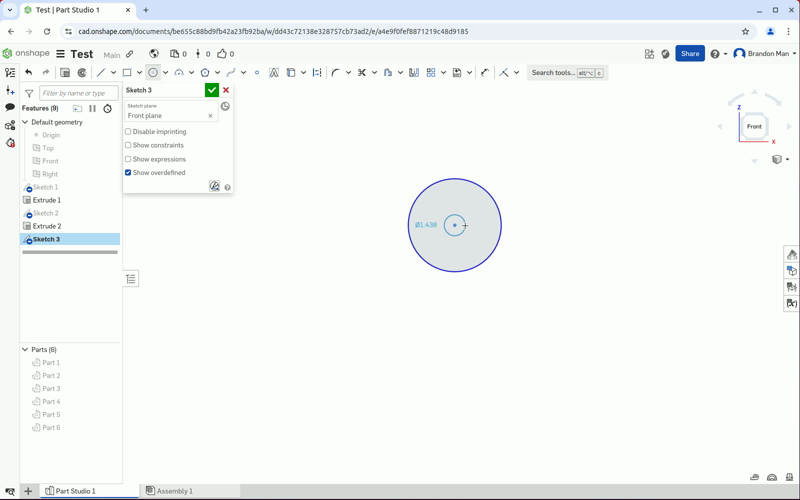
scroll(6)
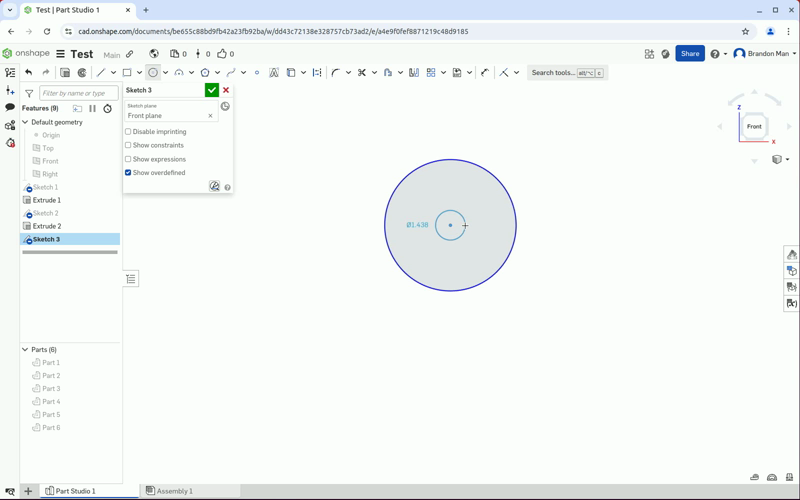
scroll(6)
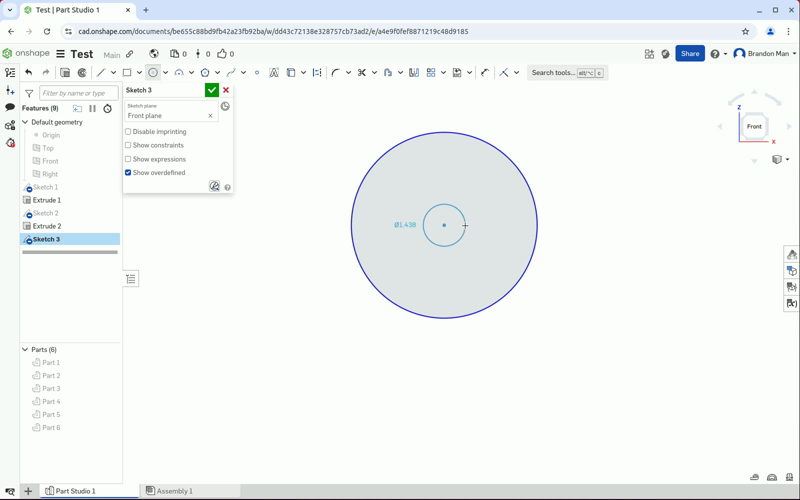
scroll(6)
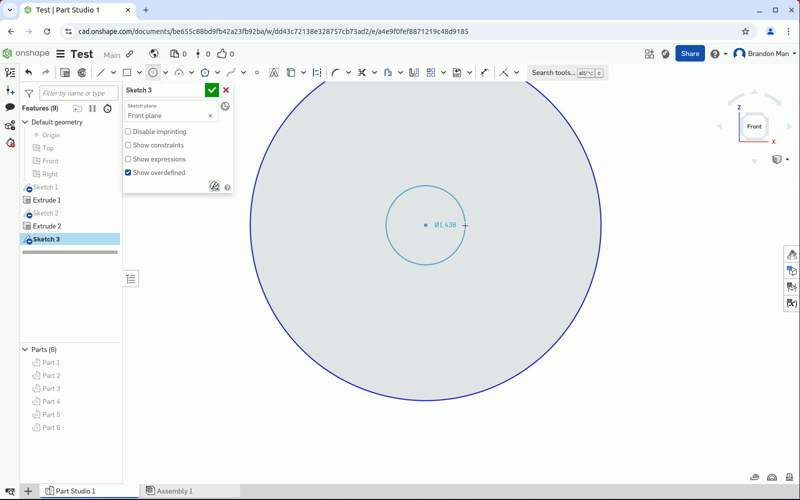
click(465, 225)
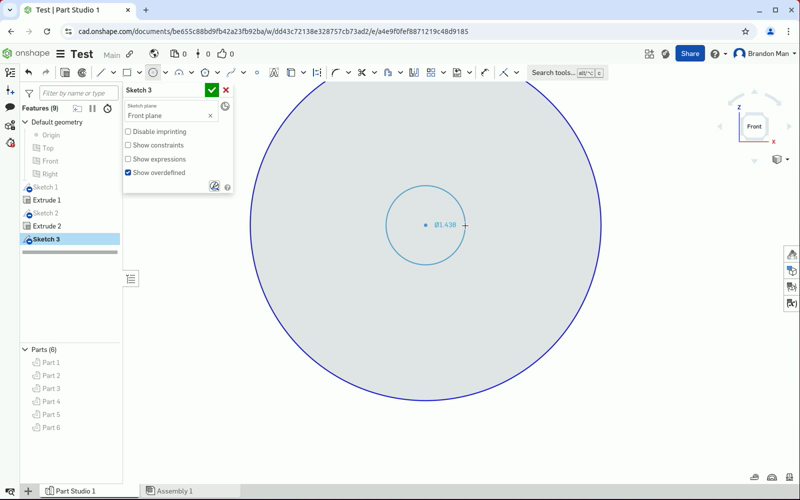
scroll(-6)
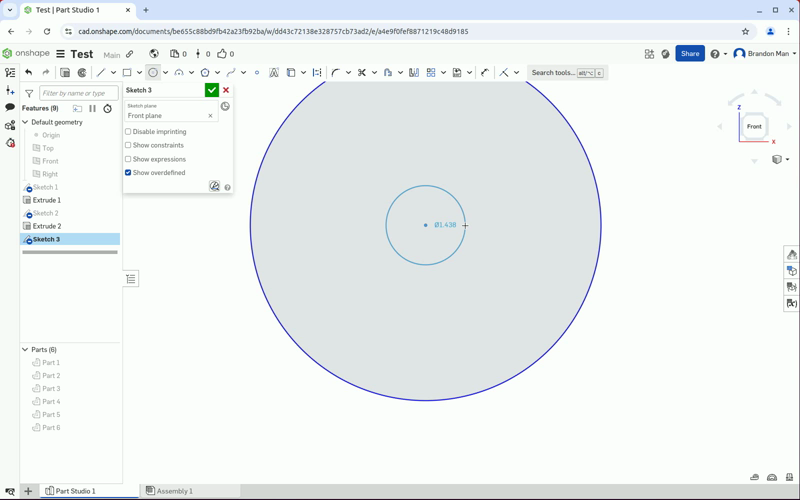
scroll(-6)
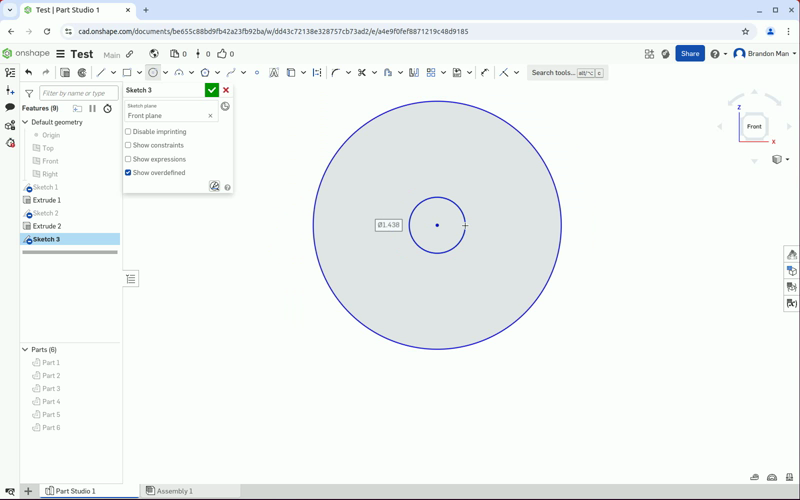
scroll(-6)
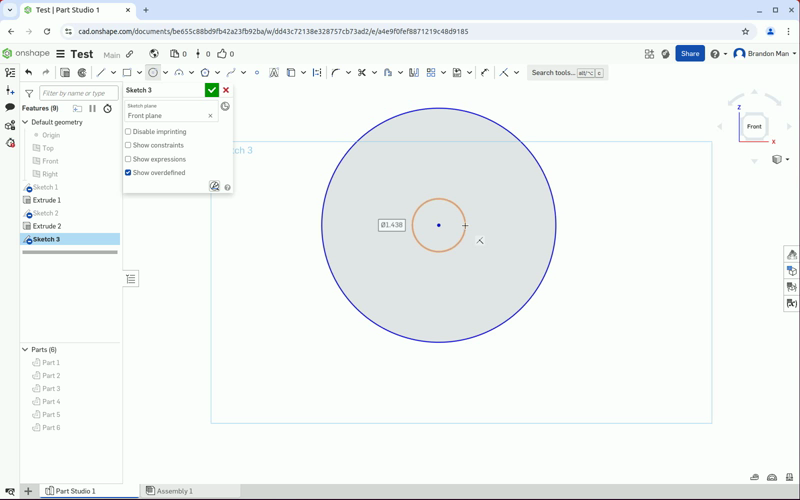
scroll(-6)
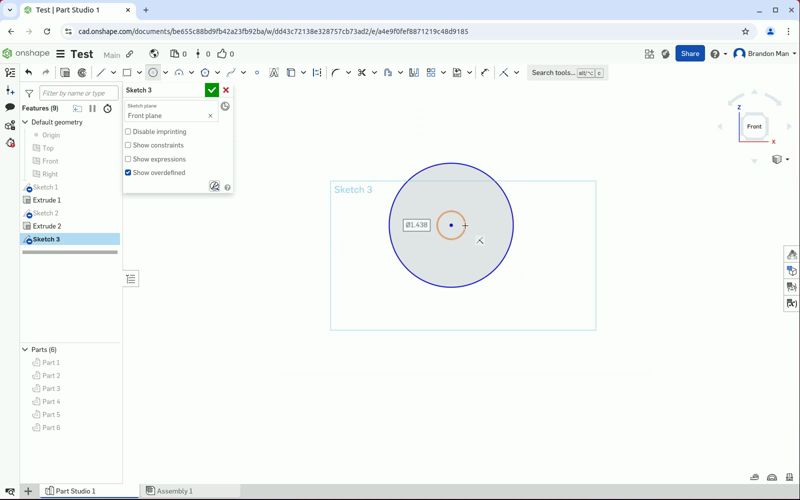
scroll(-6)
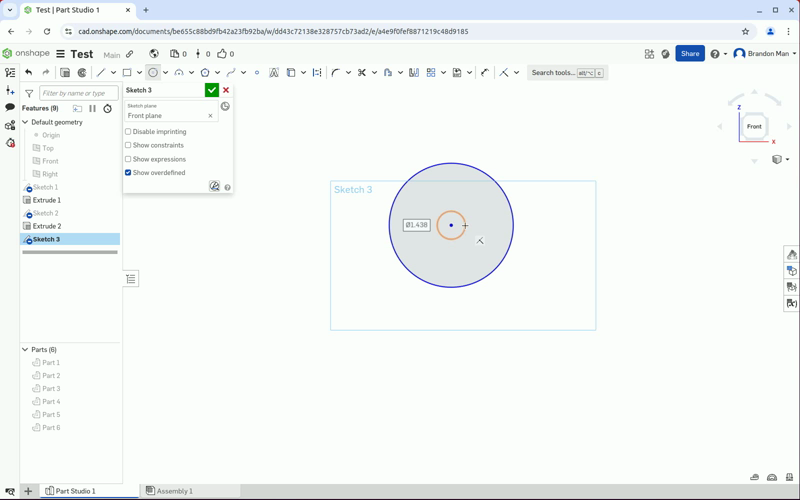
scroll(-6)
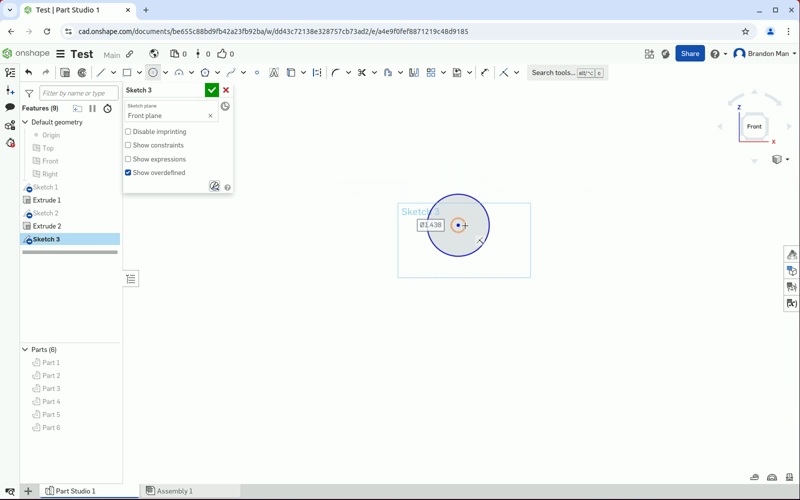
scroll(-6)
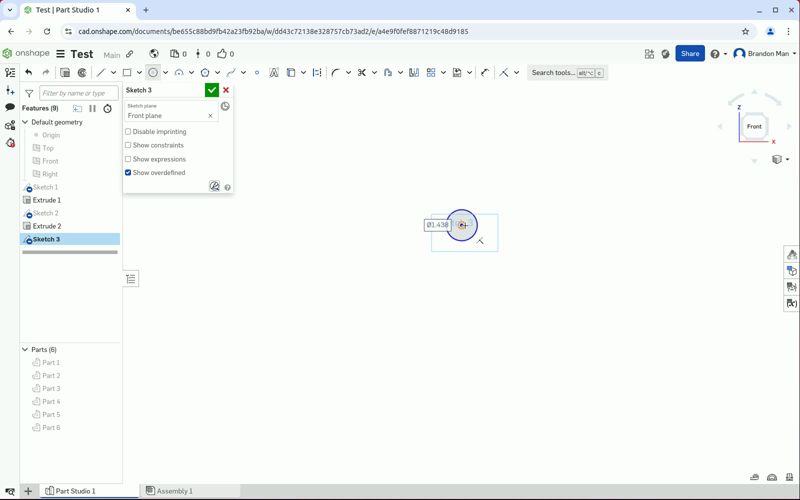
key(esc)
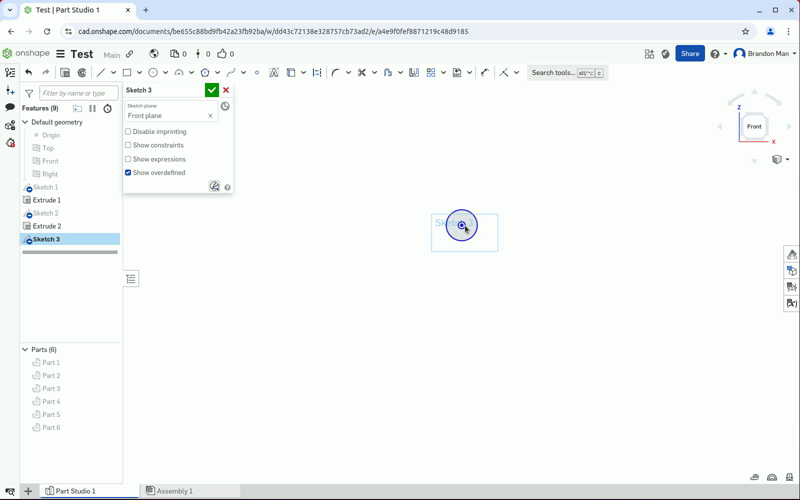
mouse_move(466, 223)
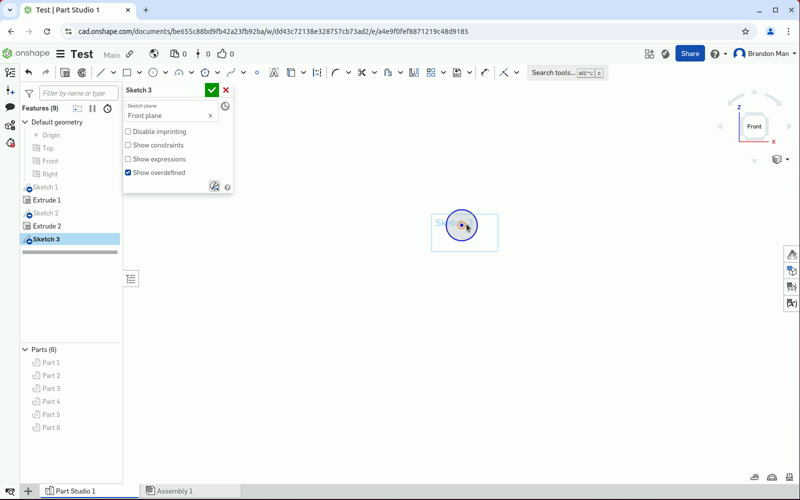
scroll(6)
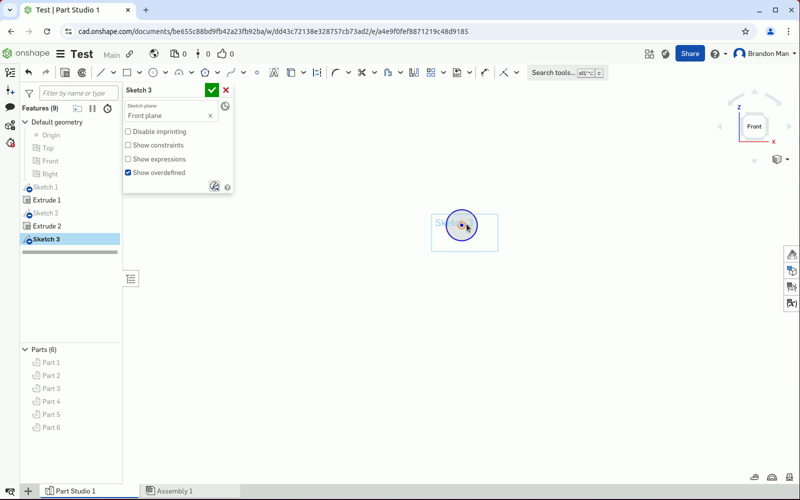
scroll(6)
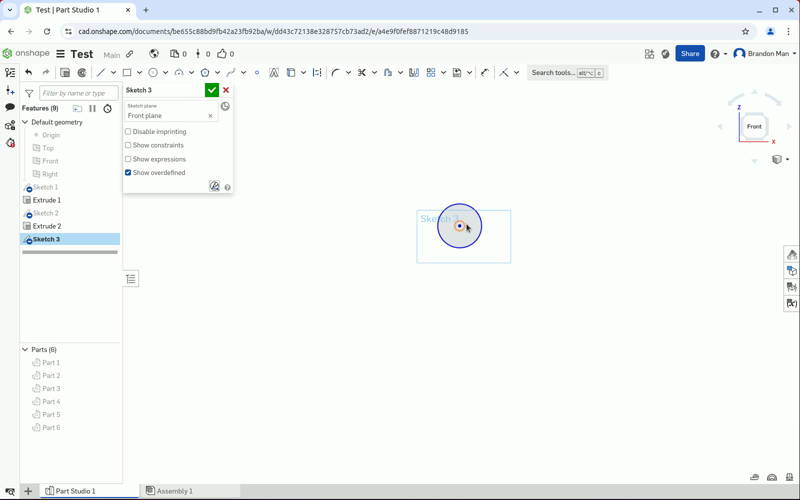
scroll(6)
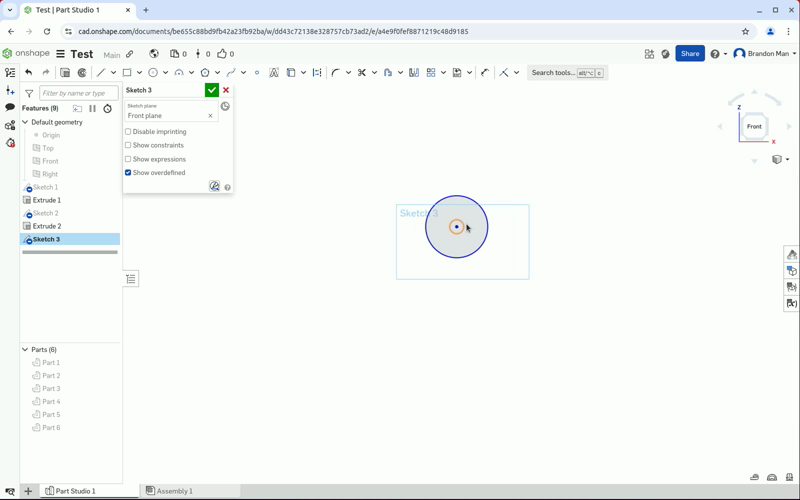
scroll(6)
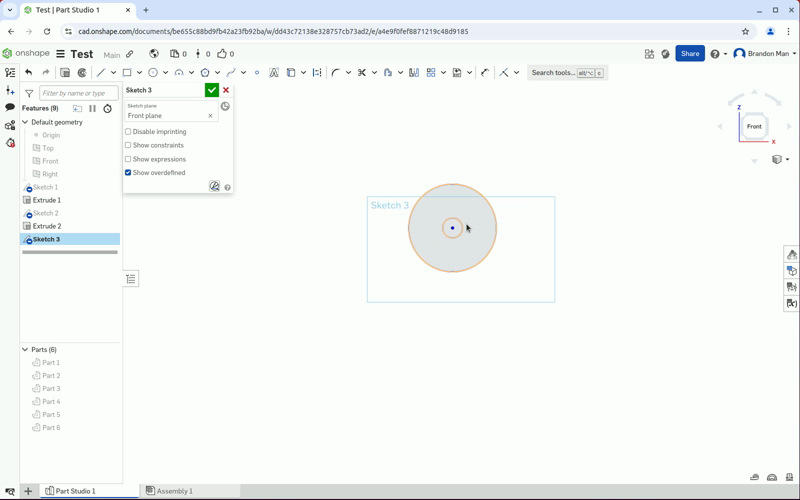
scroll(6)
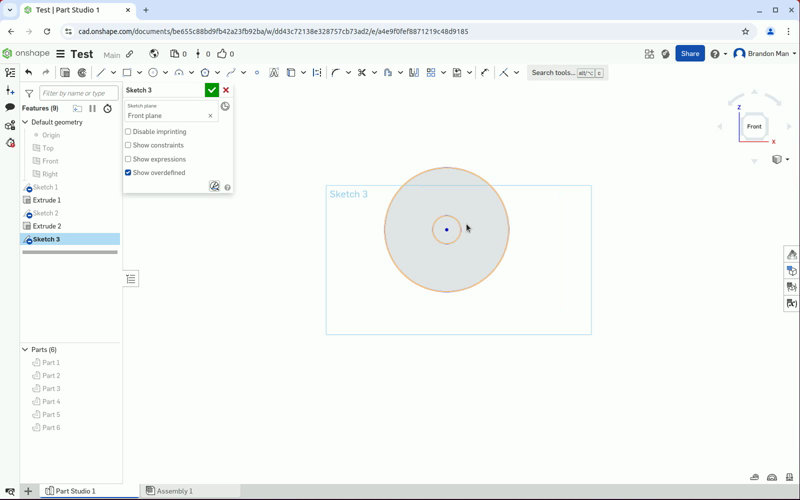
scroll(6)
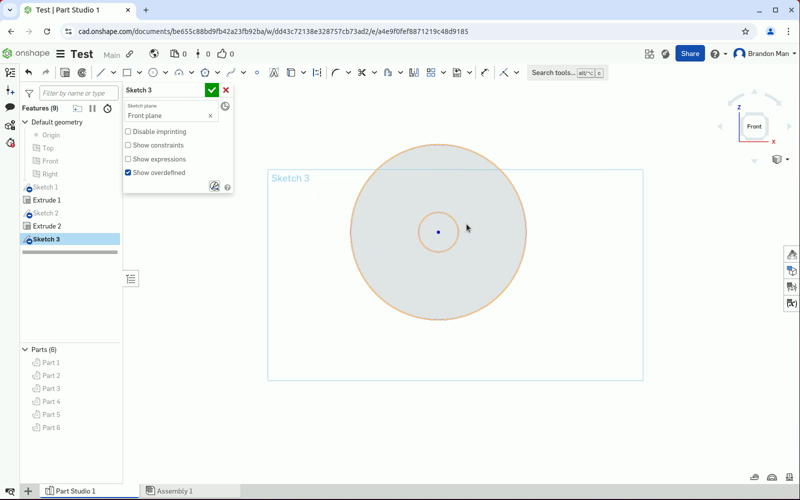
scroll(6)
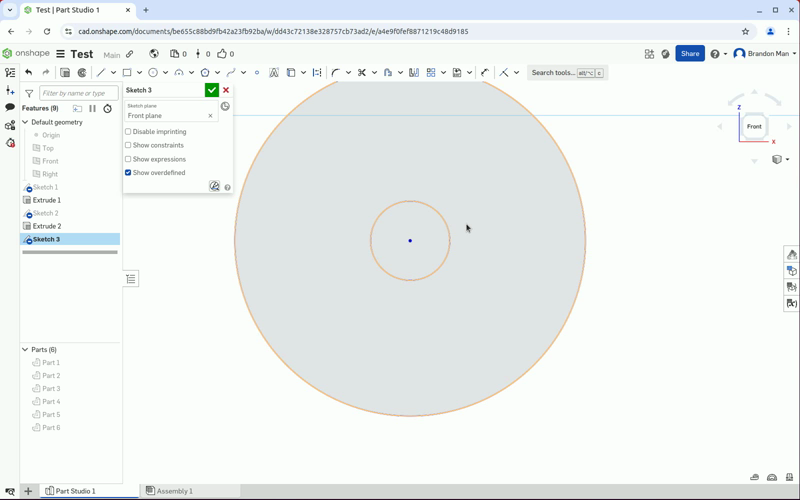
click(466, 223)
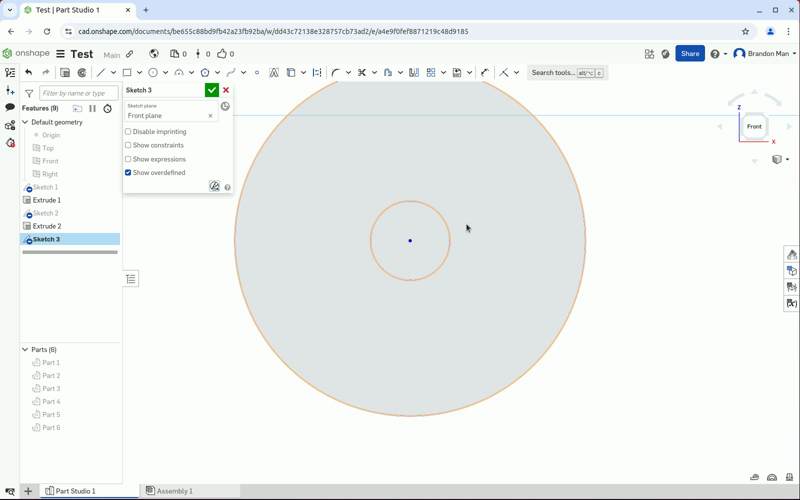
scroll(-6)
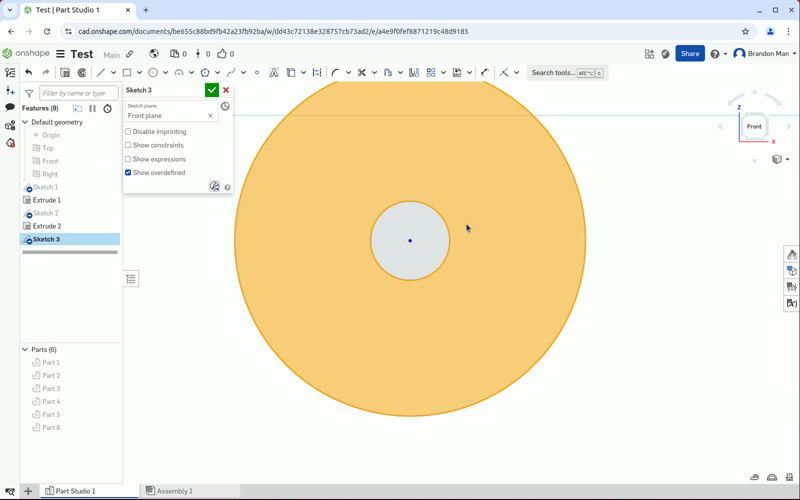
scroll(-6)
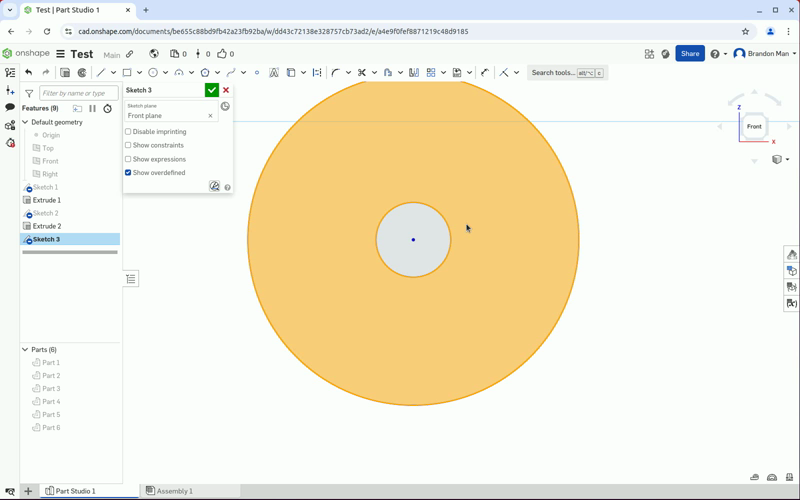
scroll(-6)
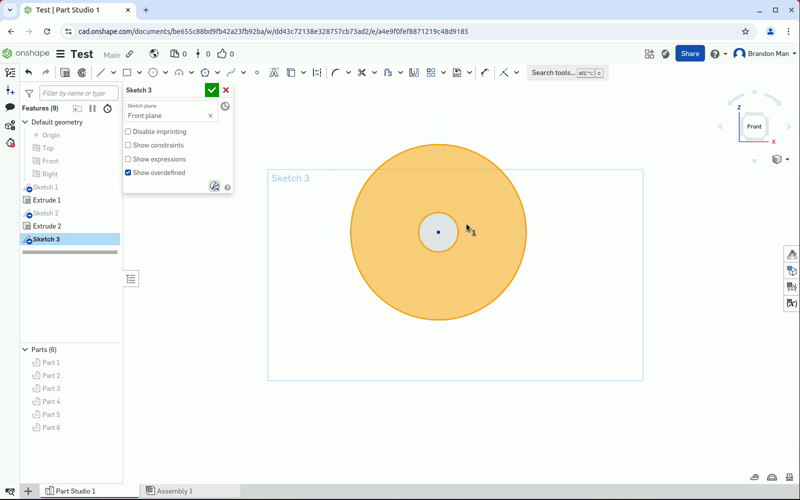
scroll(-6)
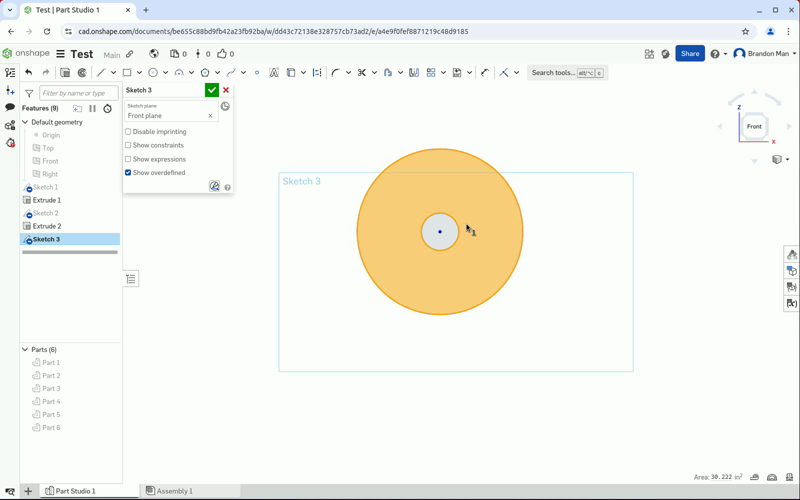
scroll(-6)
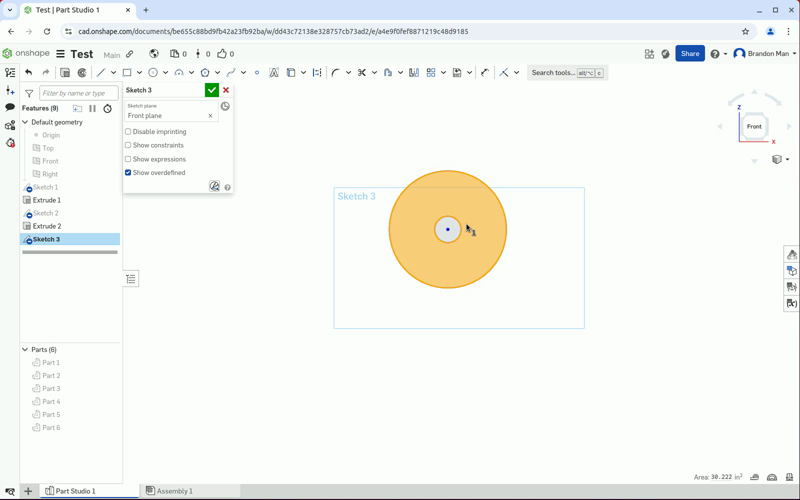
scroll(-6)
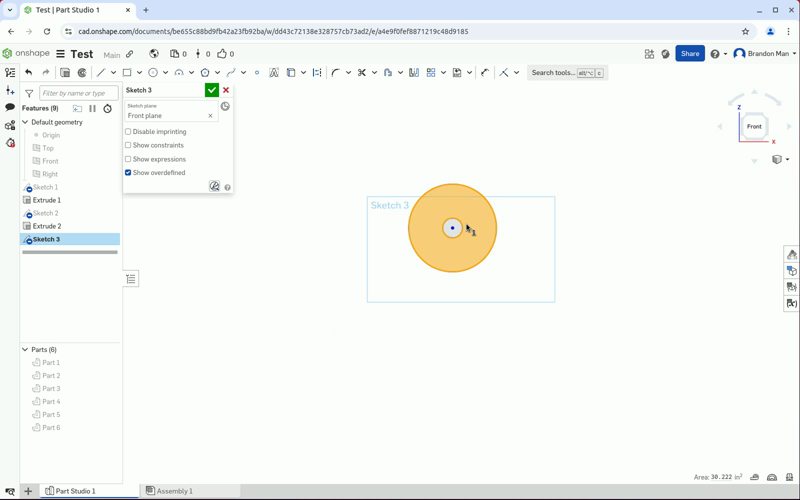
scroll(-6)
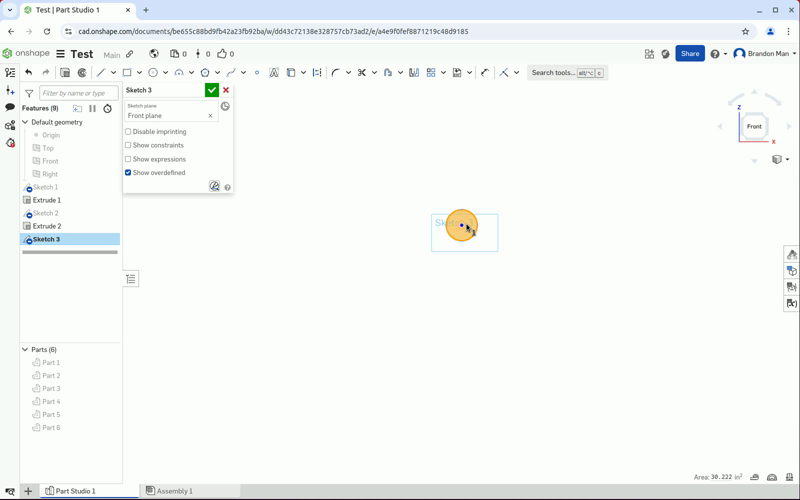
mouse_move(73, 352)
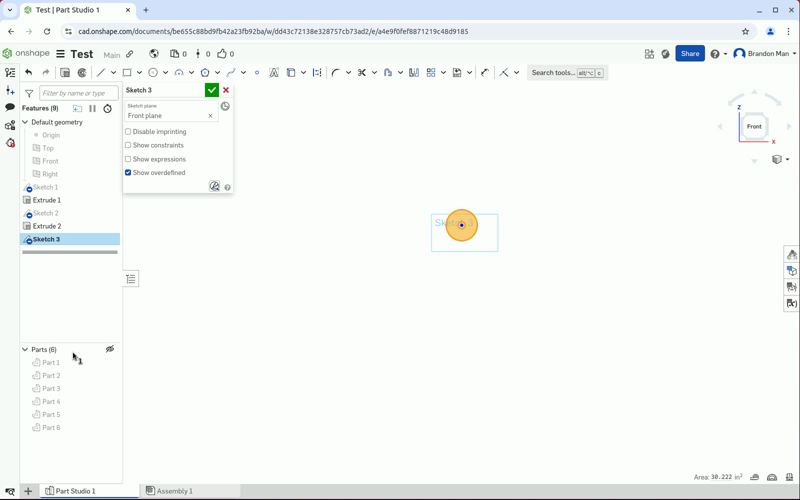
key(shift+y)
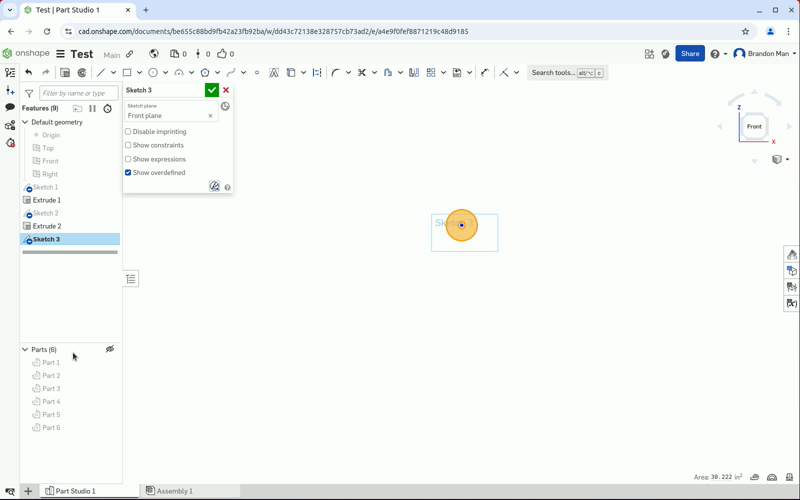
key(shift+e)
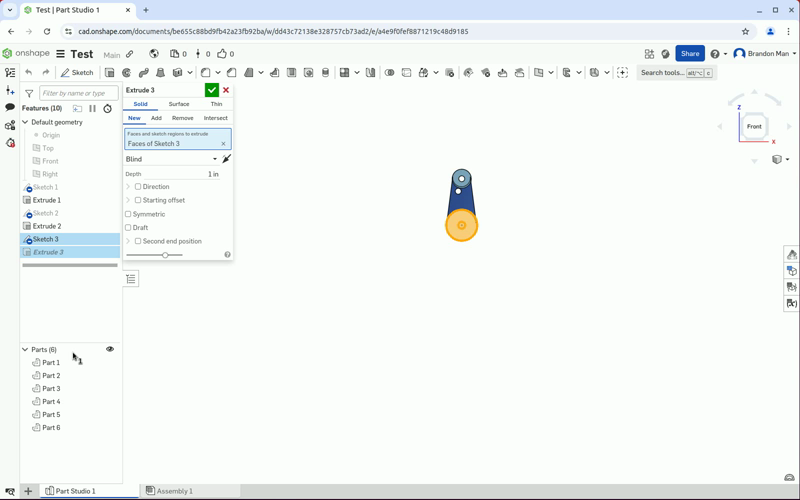
mouse_move(143, 106)
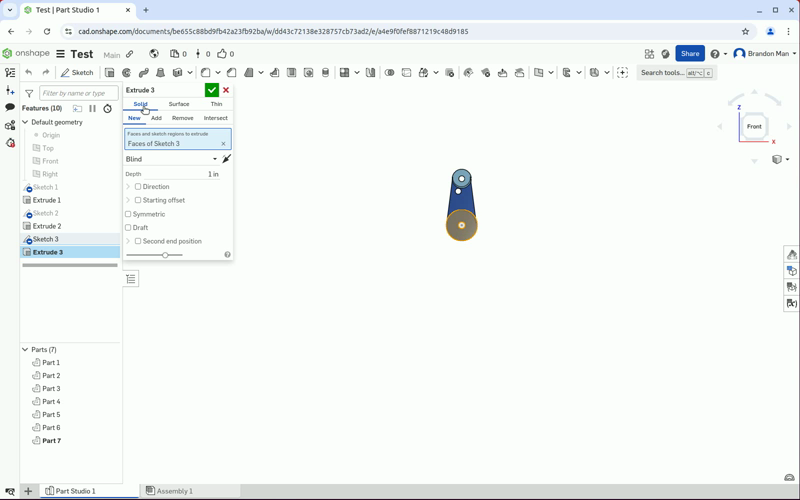
click(143, 106)
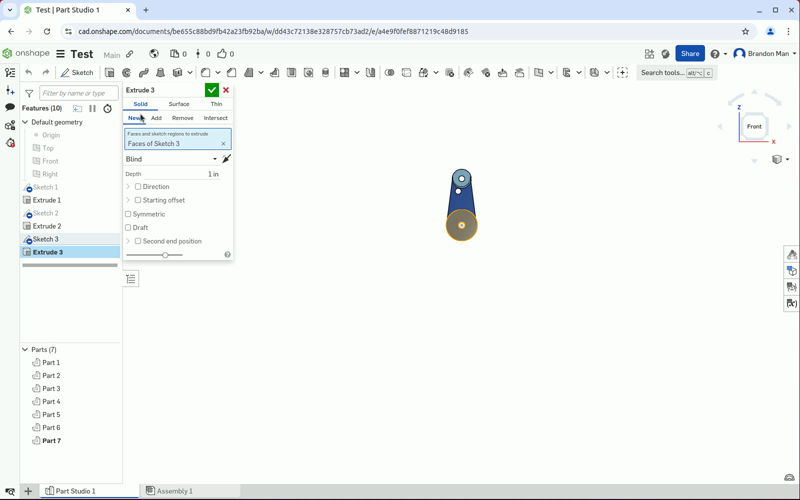
mouse_move(137, 120)
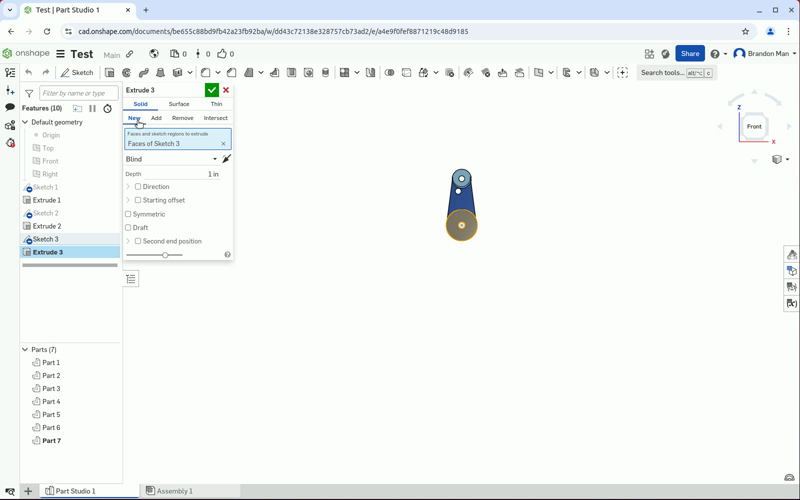
click(137, 120)
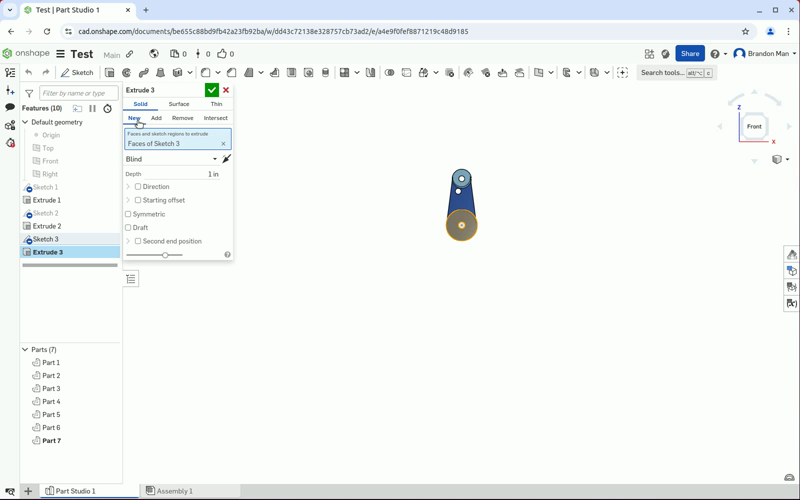
key(tab, 4)
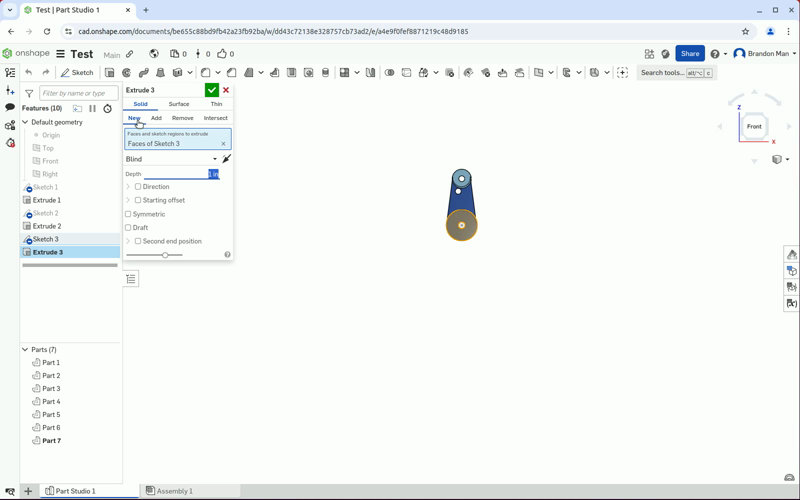
text(0.481)
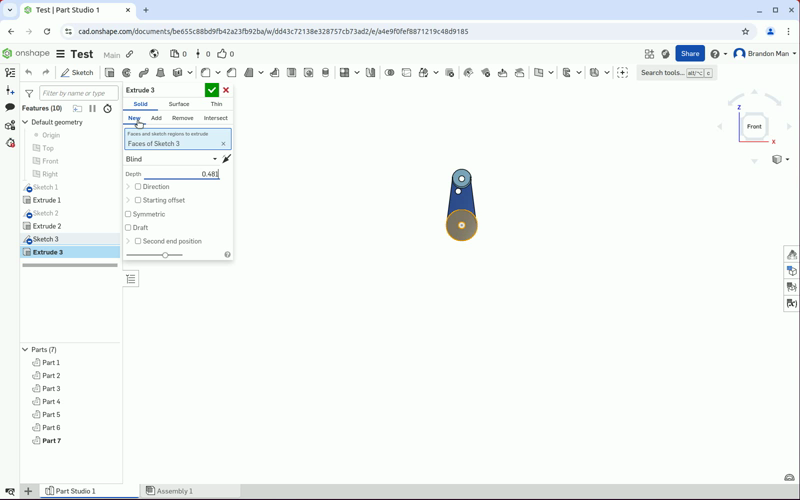
key(enter)
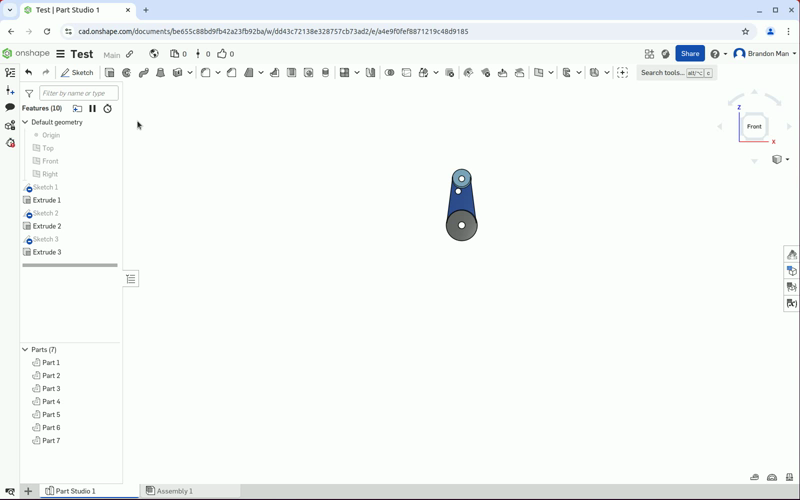
key(shift+h)
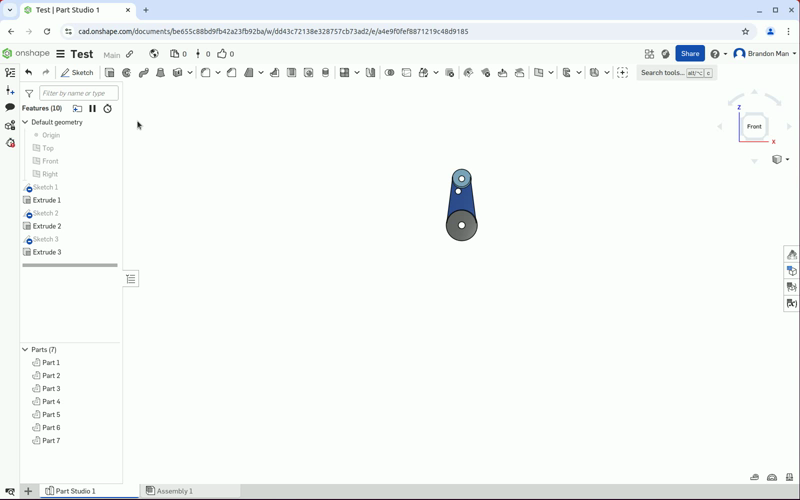
key(shift+h)
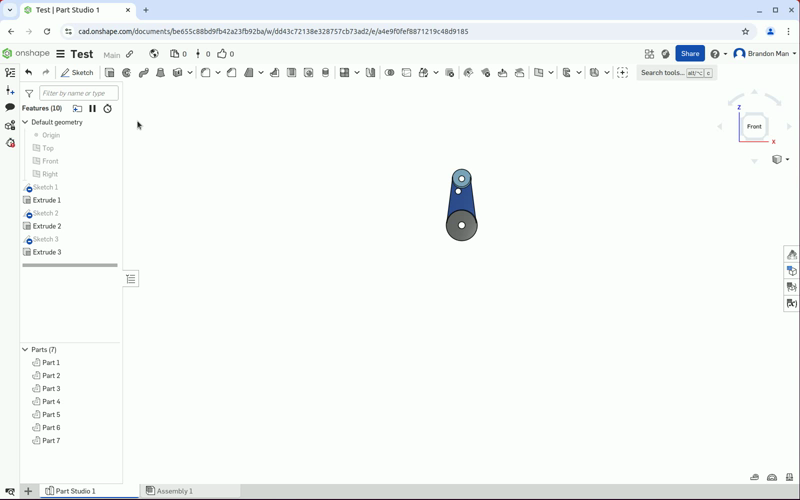
mouse_move(73, 189)
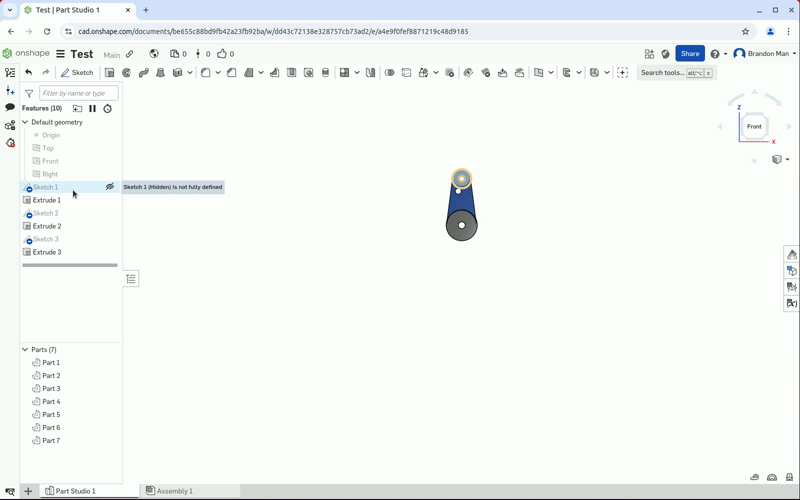
click(73, 189)
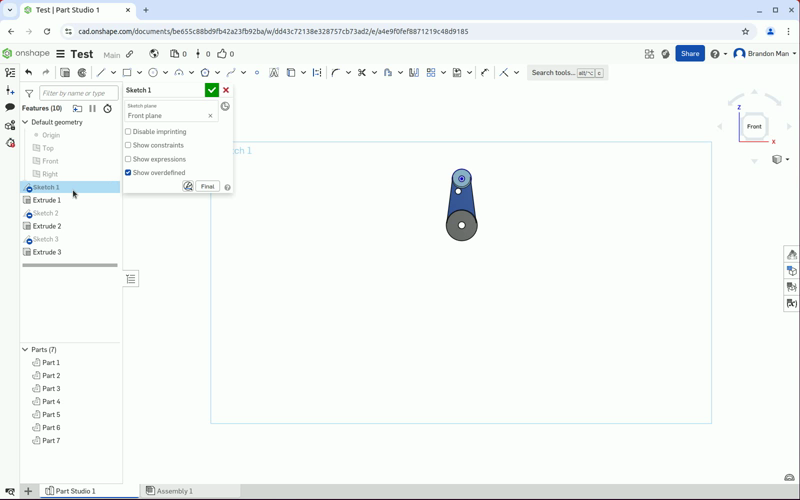
mouse_move(229, 92)
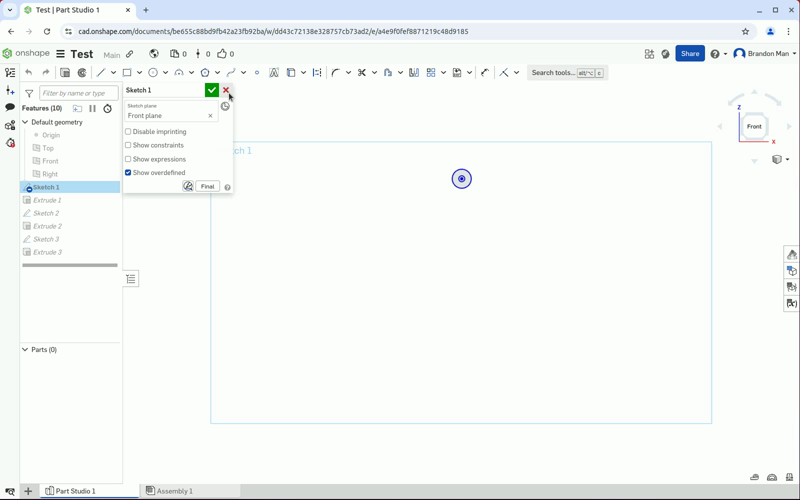
click(229, 92)
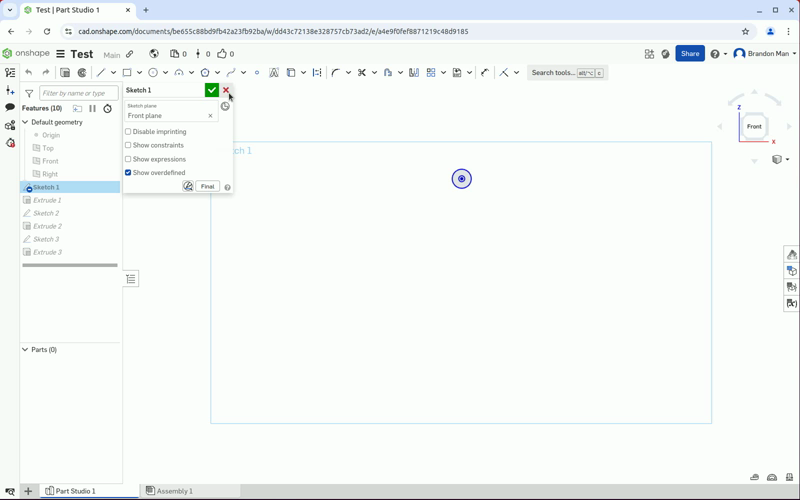
key(shift+s)
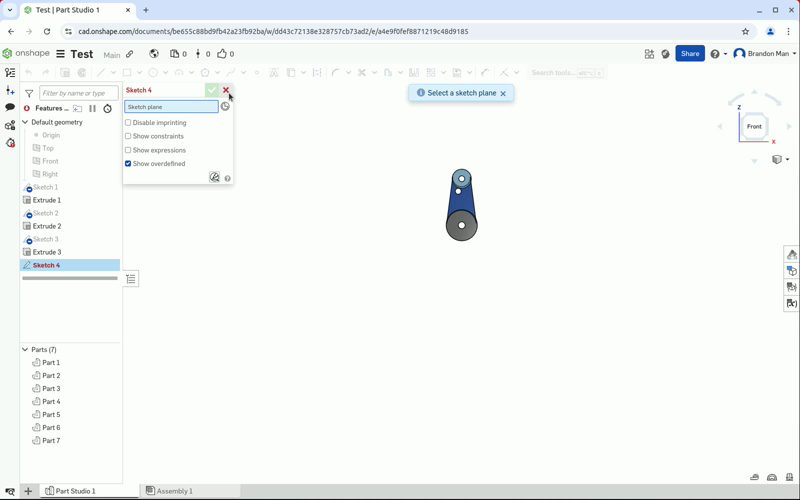
mouse_move(73, 163)
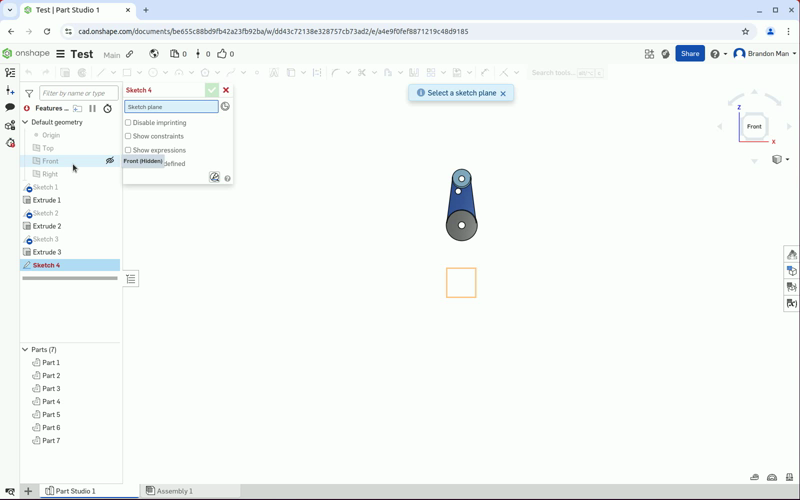
click(73, 163)
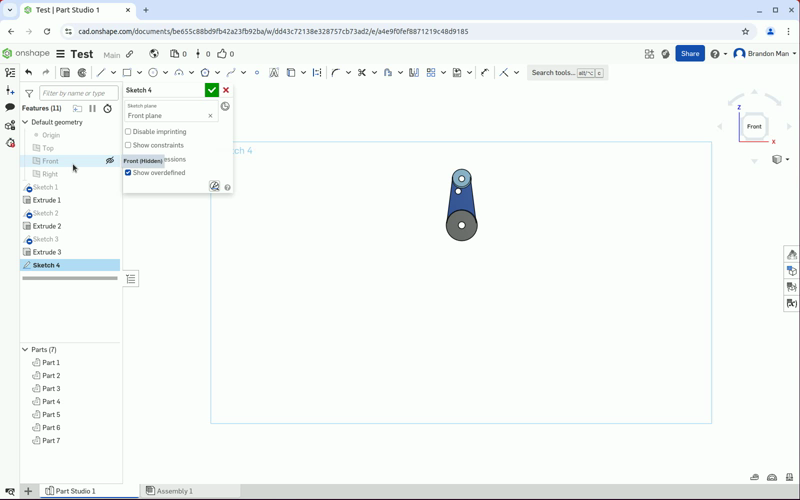
mouse_move(73, 352)
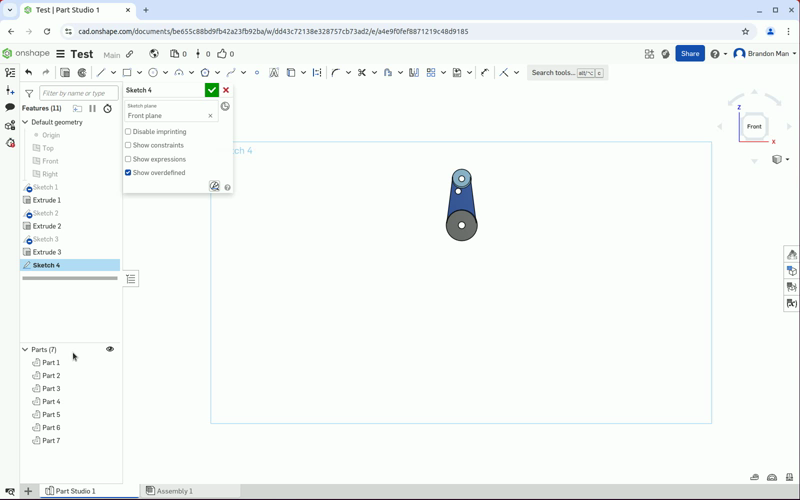
key(y)
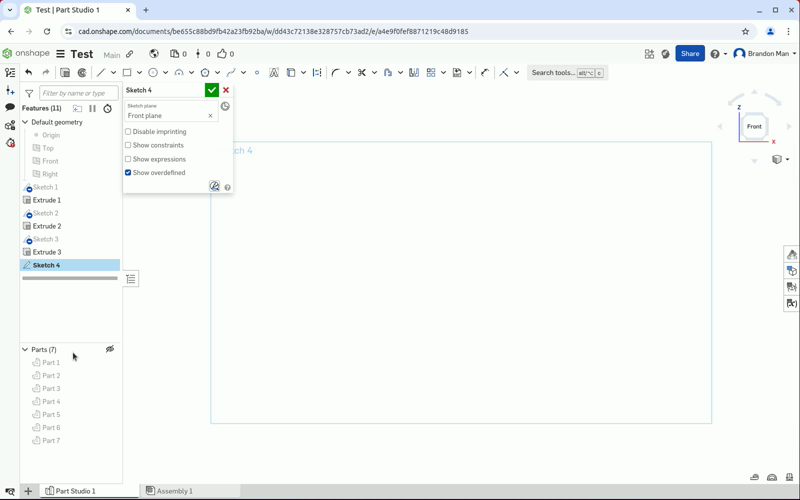
key(l)
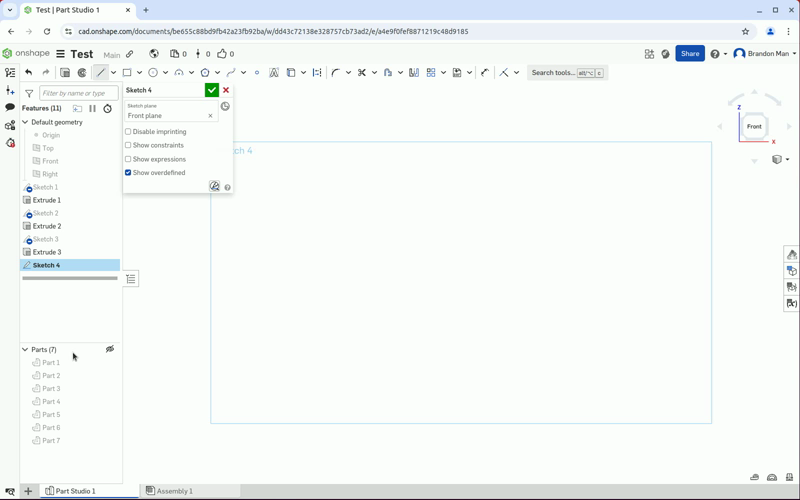
key_down(shift)
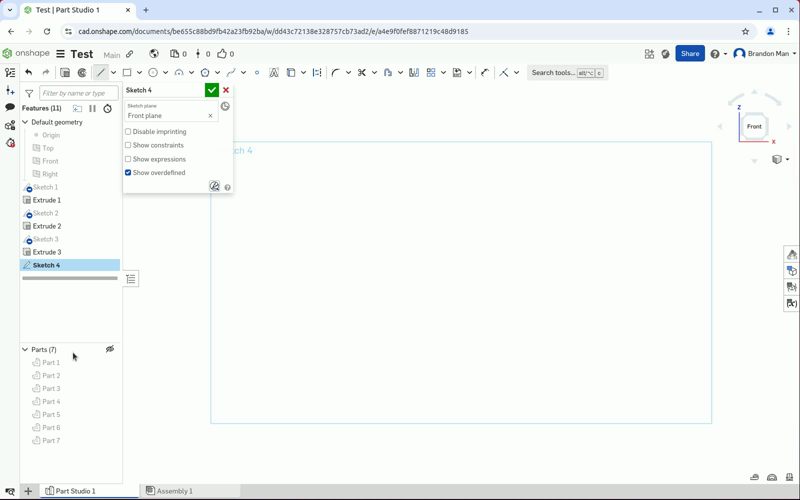
mouse_move(446, 226)
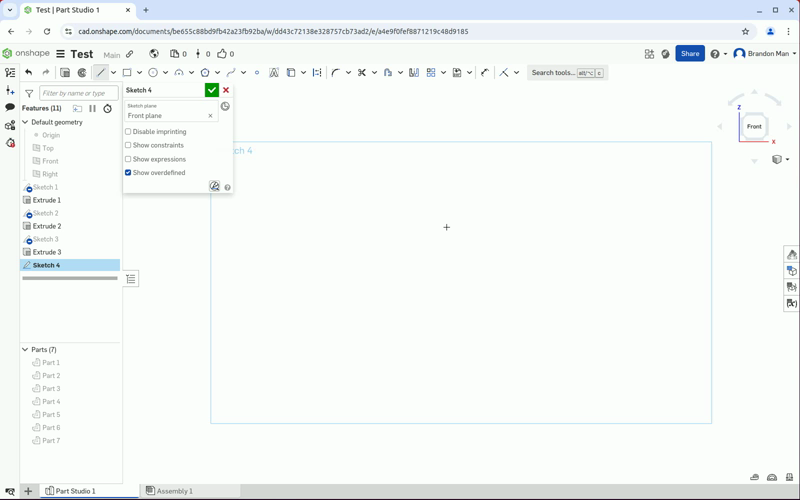
click(446, 226)
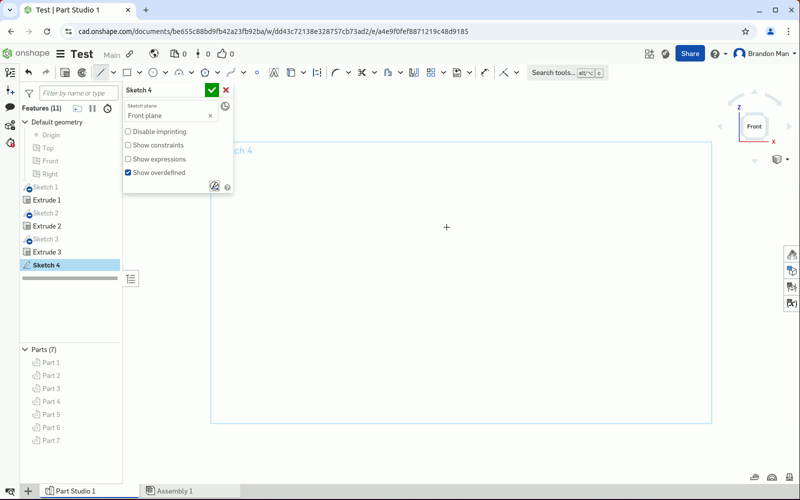
key_up(shift)
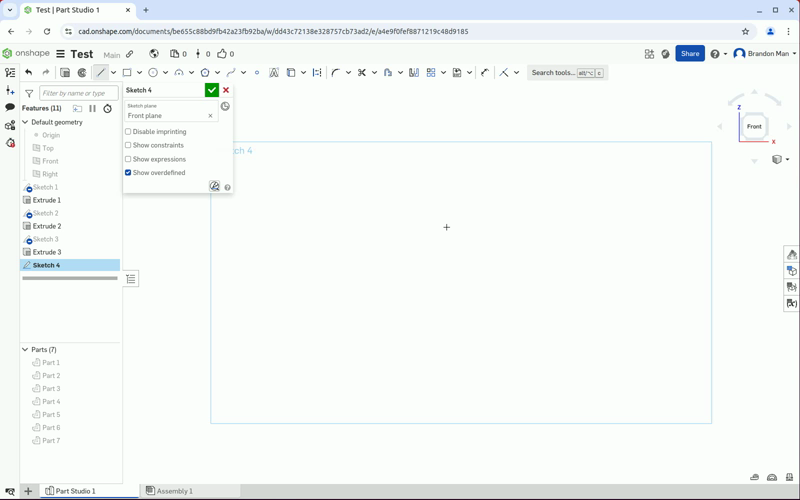
key_down(shift)
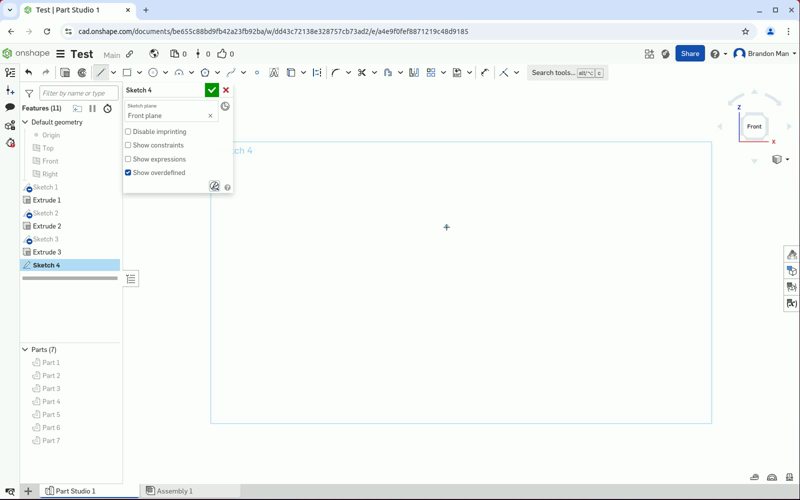
mouse_move(476, 226)
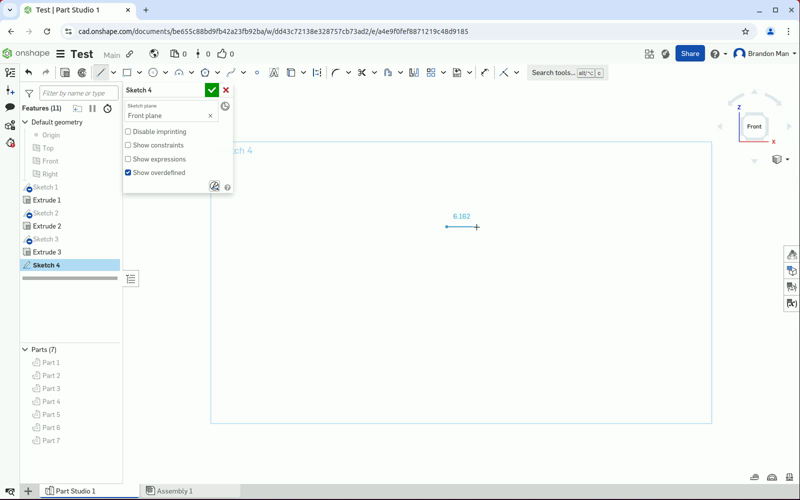
mouse_move(452, 284)
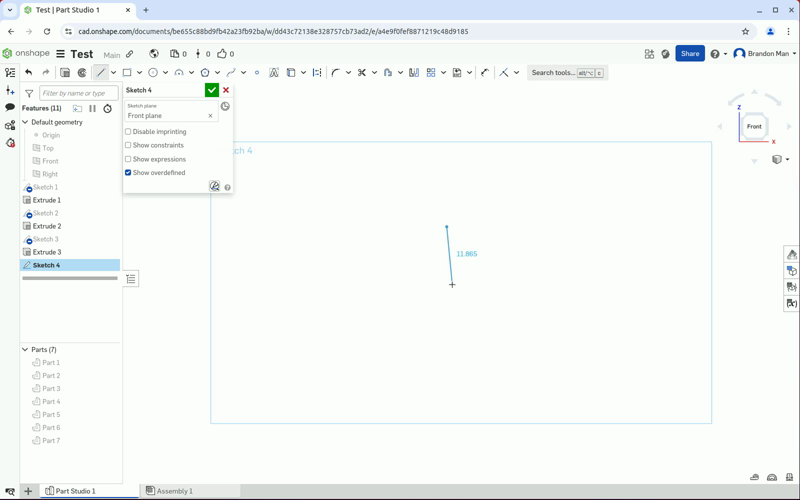
click(452, 284)
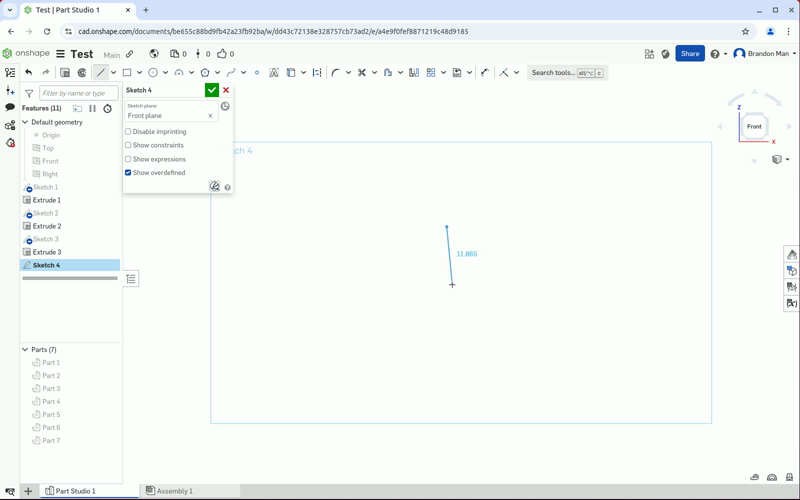
key_up(shift)
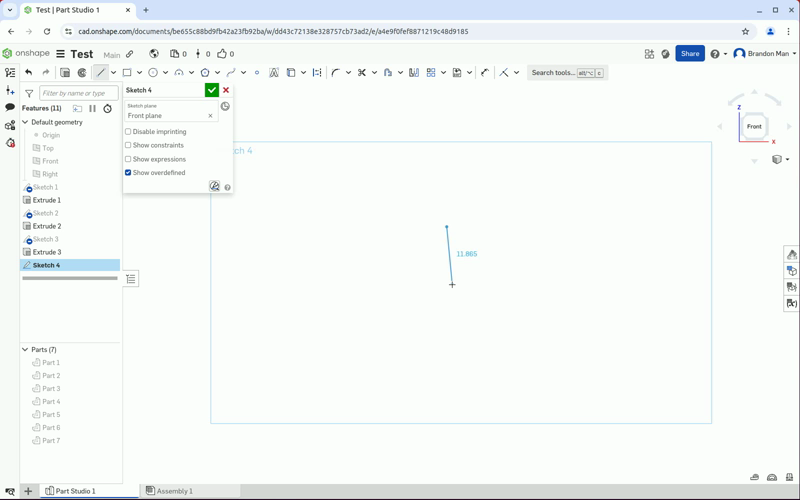
key(esc)
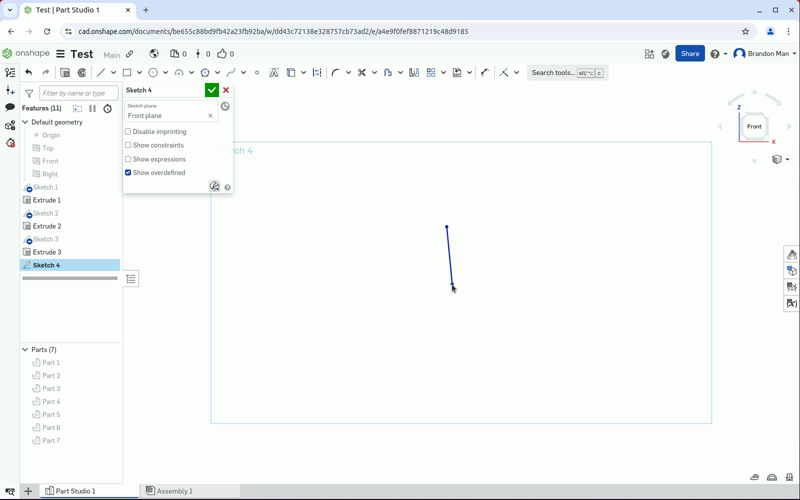
key(a)
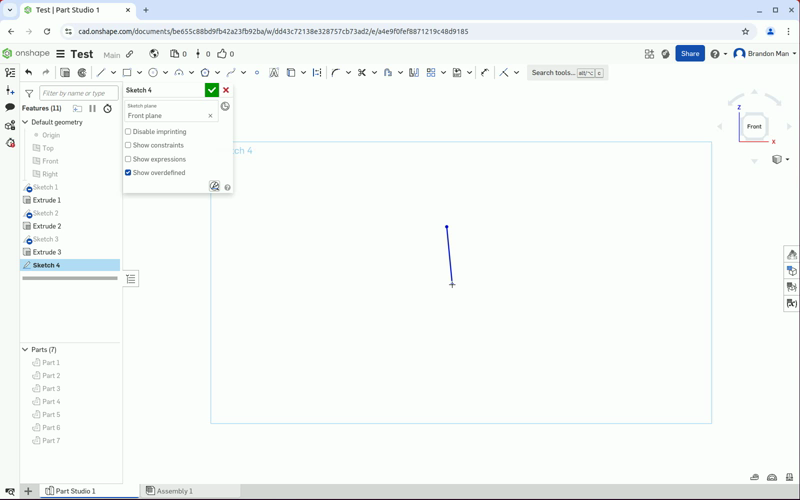
mouse_move(452, 284)
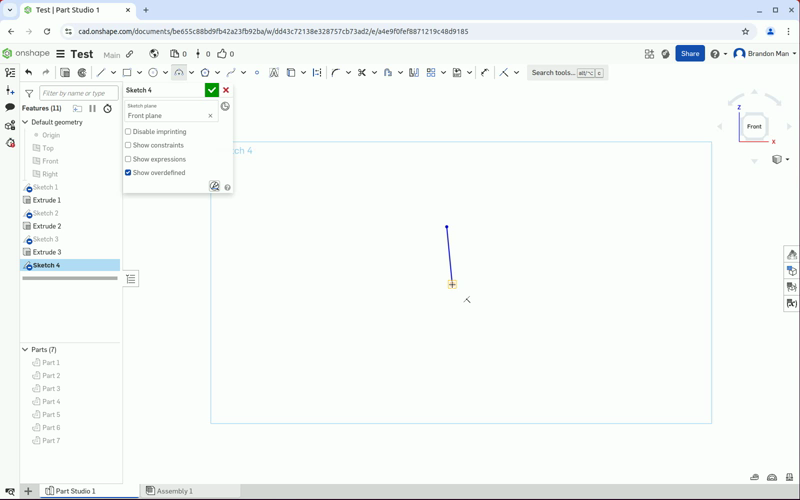
click(452, 284)
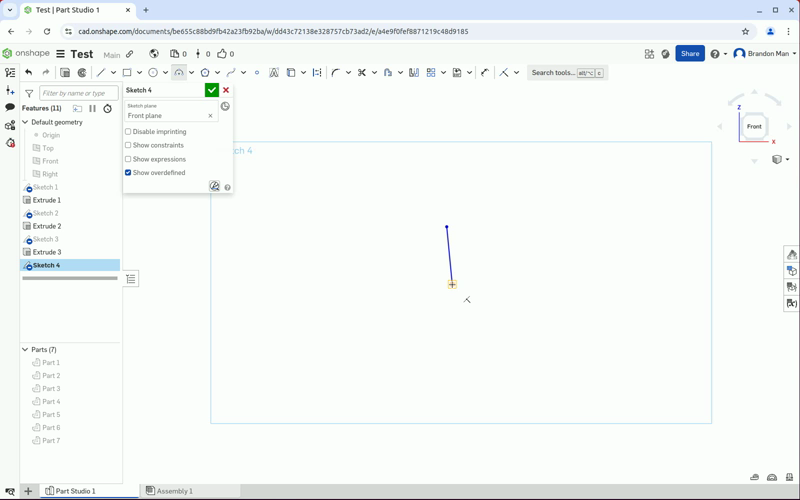
key_down(shift)
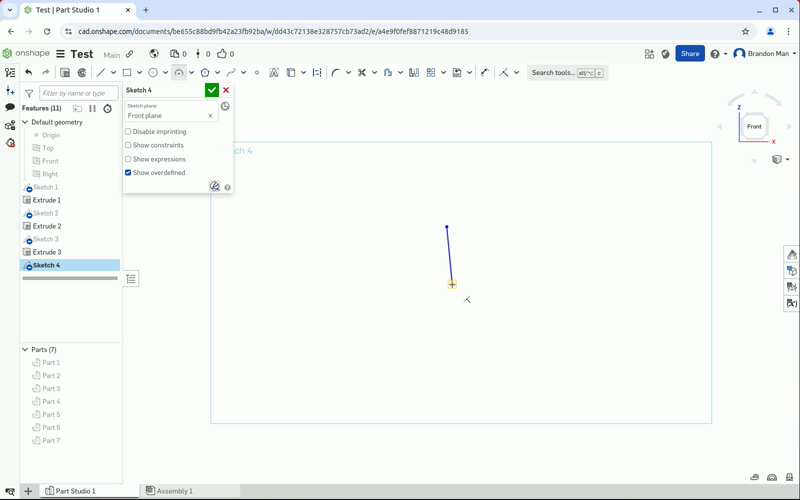
mouse_move(461, 291)
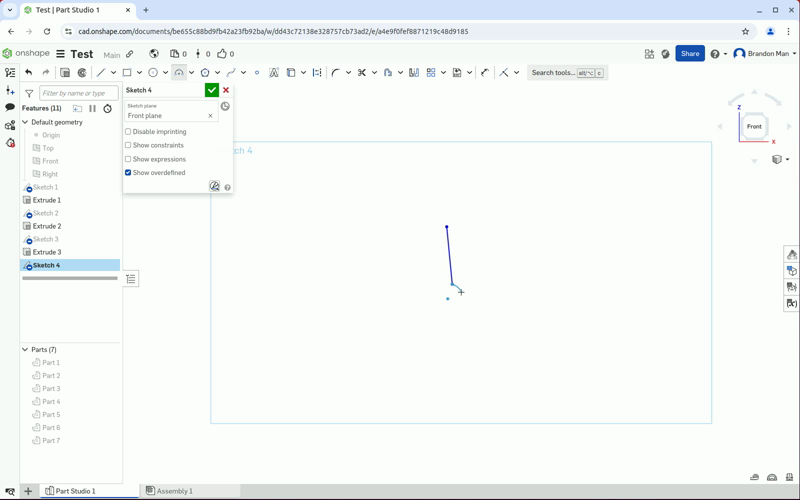
click(461, 291)
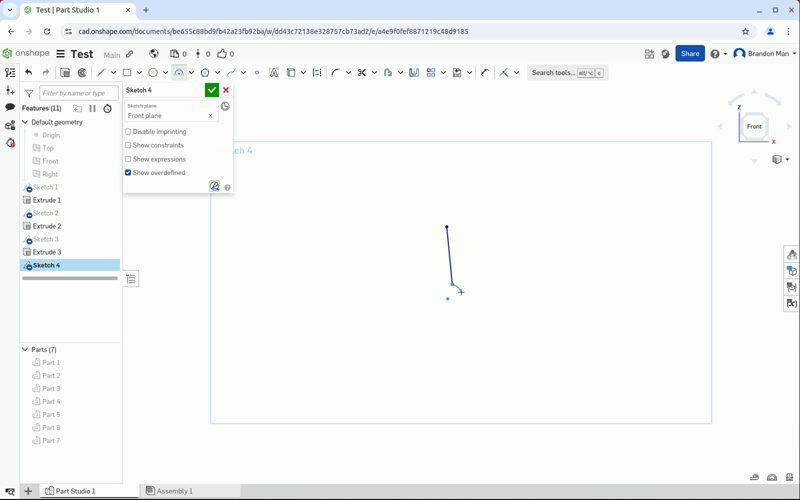
mouse_move(466, 276)
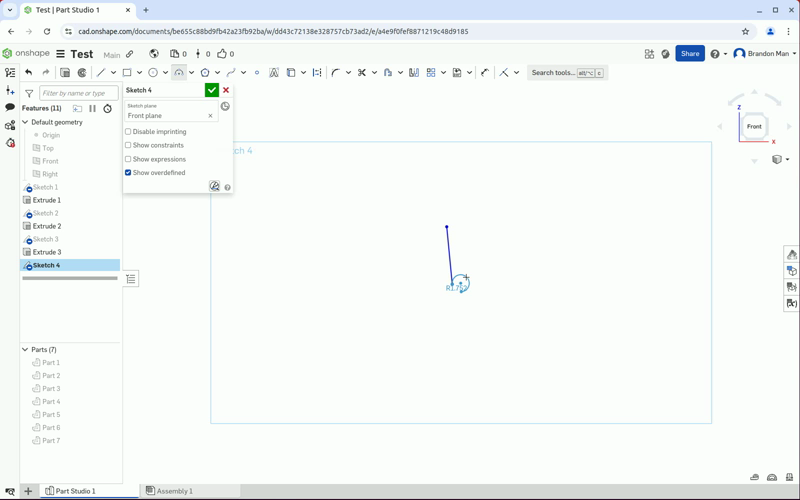
click(466, 276)
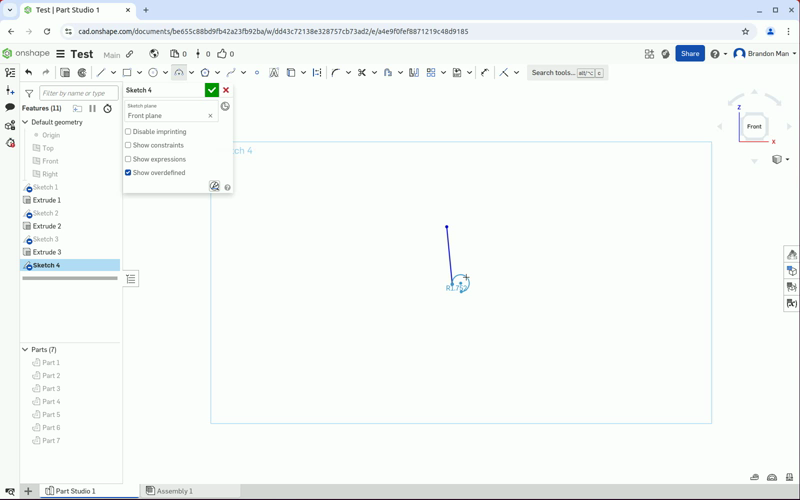
key_up(shift)
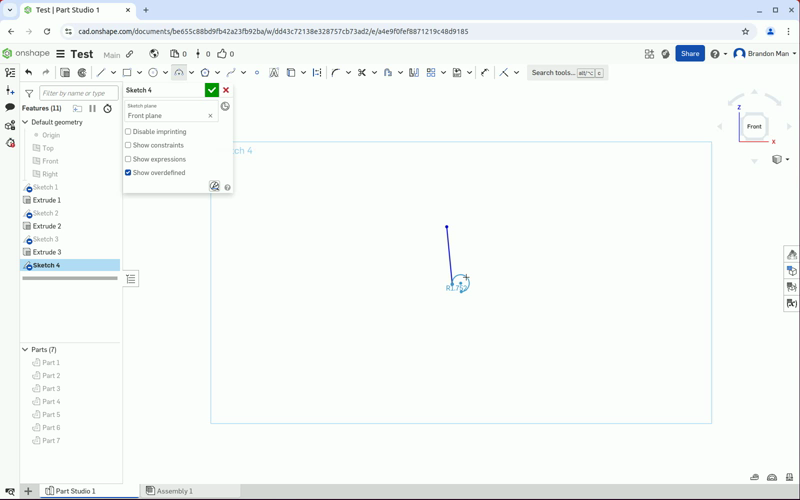
key(esc)
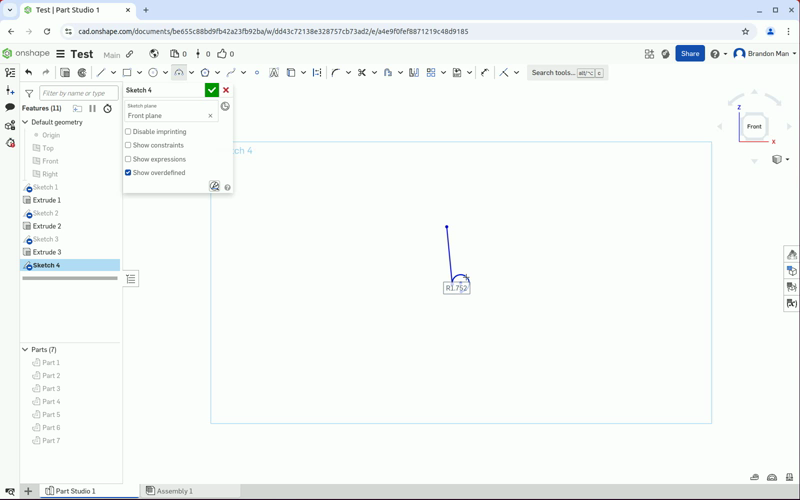
key(l)
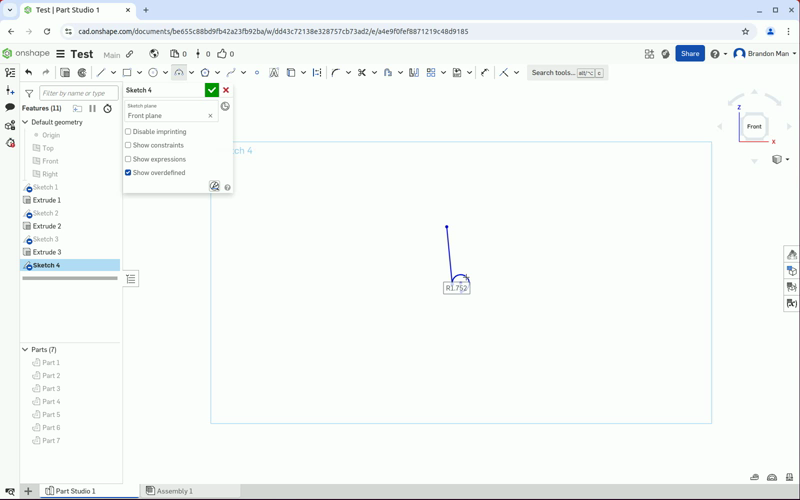
mouse_move(461, 291)
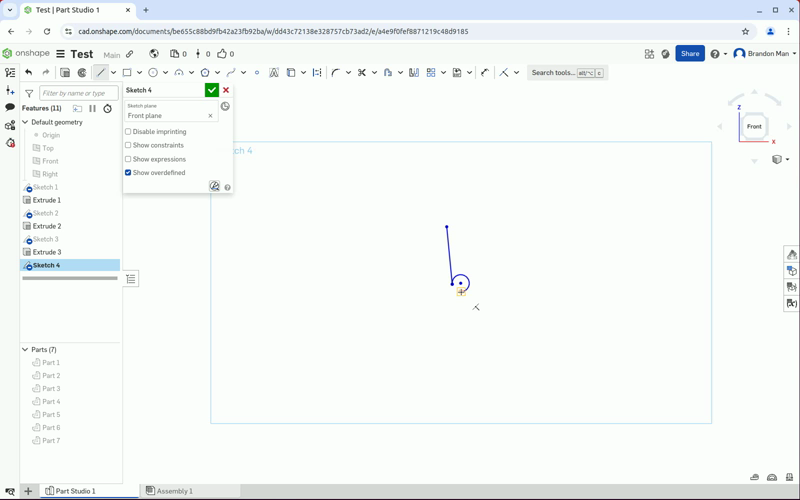
click(461, 291)
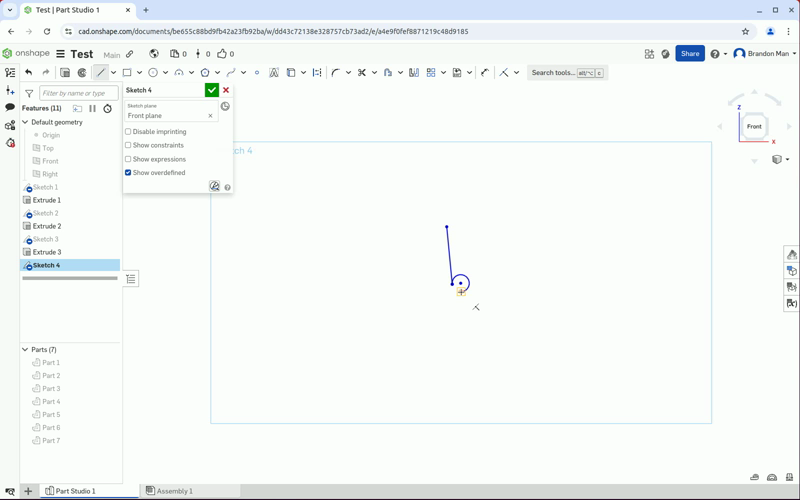
key_down(shift)
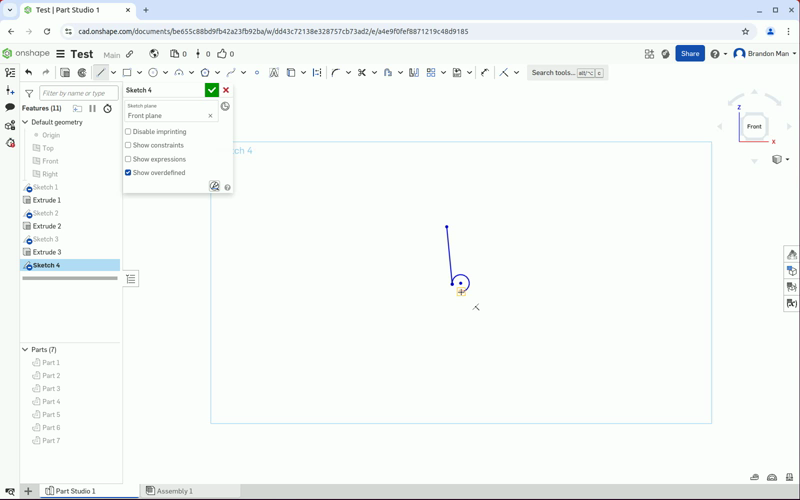
mouse_move(491, 291)
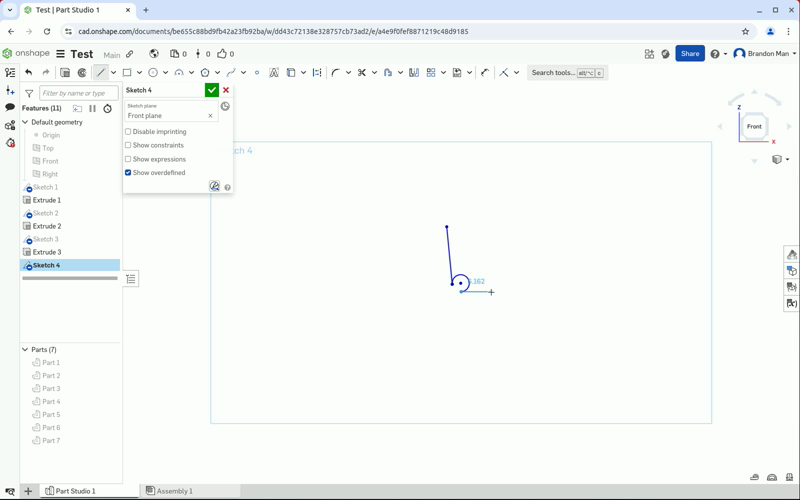
mouse_move(502, 290)
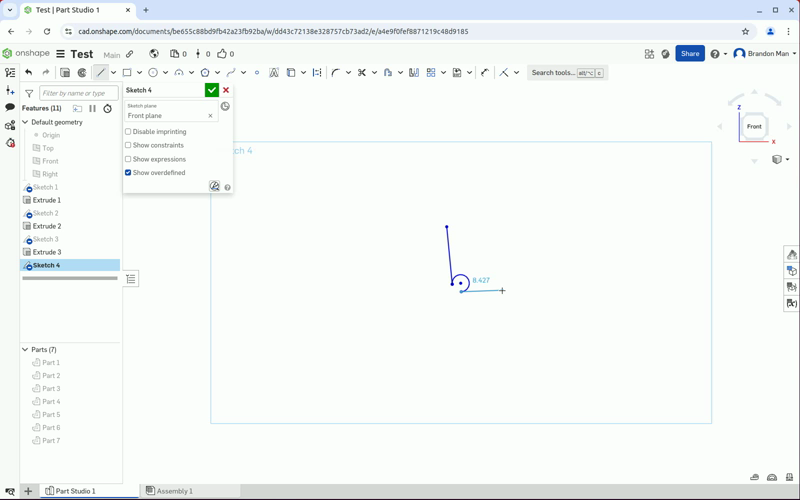
click(502, 290)
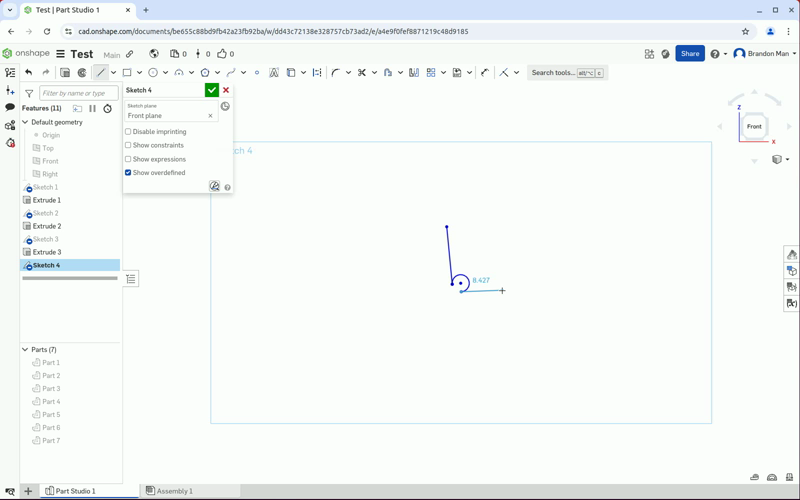
key_up(shift)
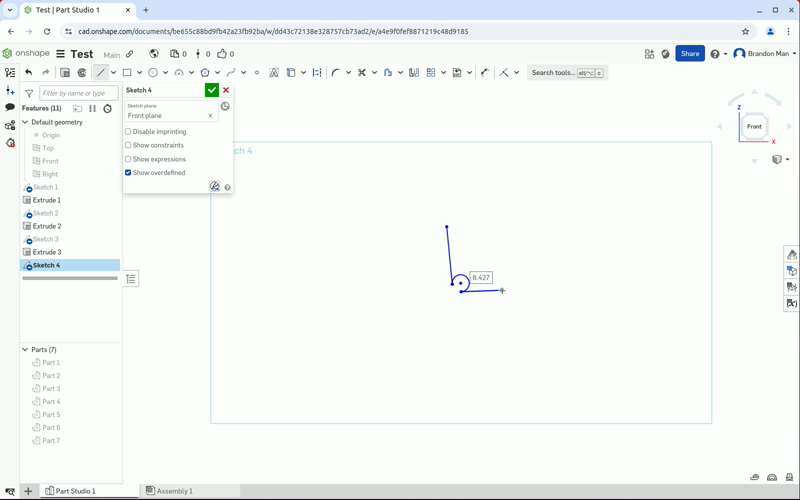
key(esc)
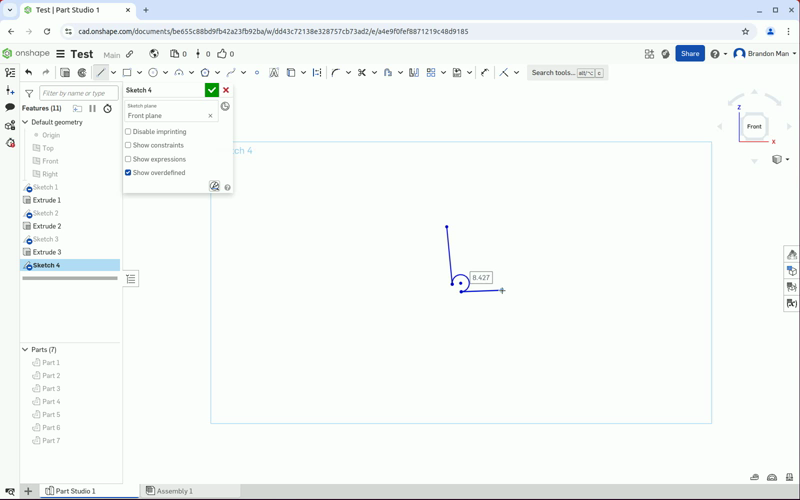
key(a)
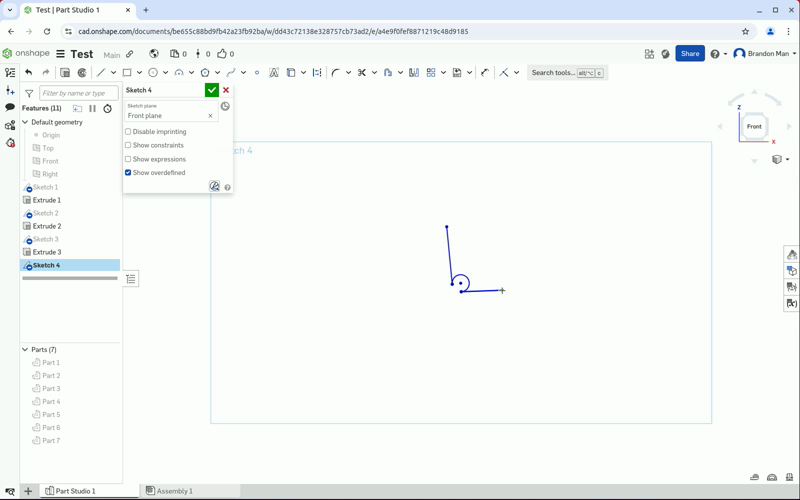
mouse_move(502, 290)
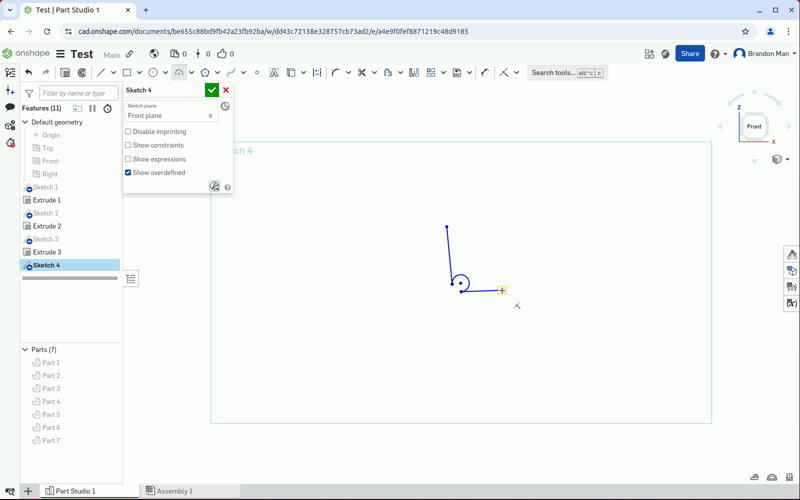
click(502, 290)
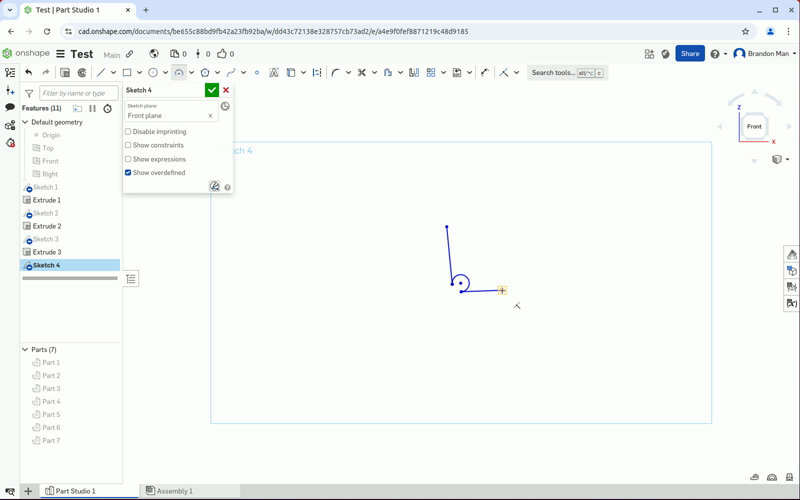
key_down(shift)
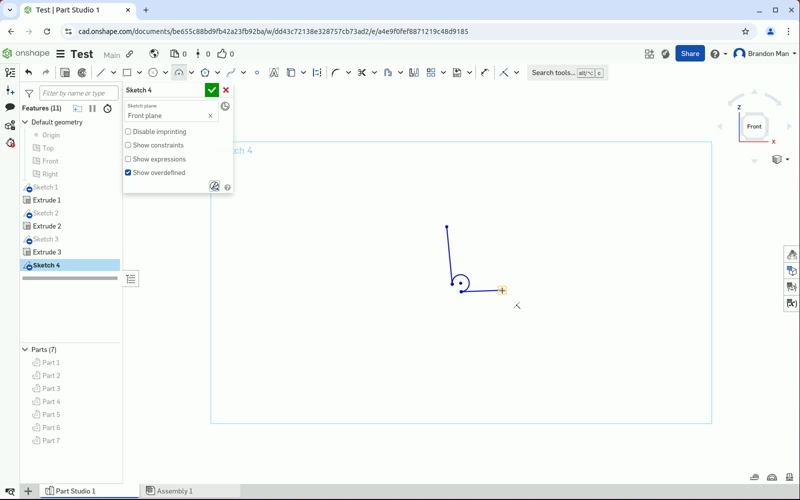
mouse_move(502, 276)
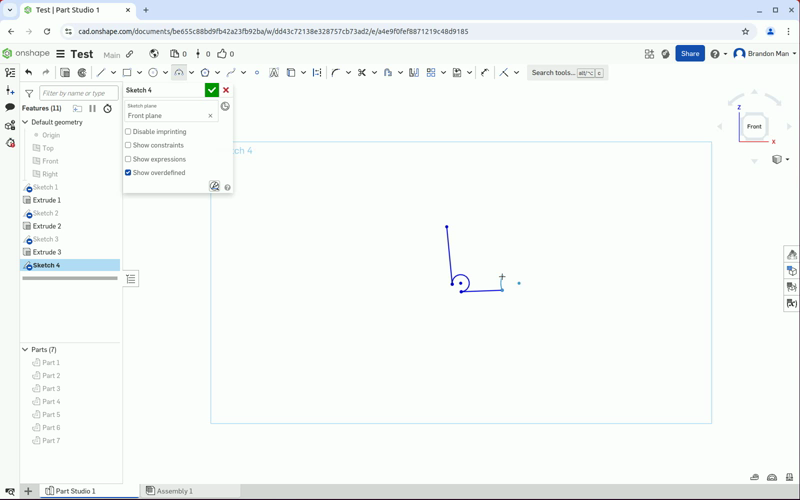
click(502, 276)
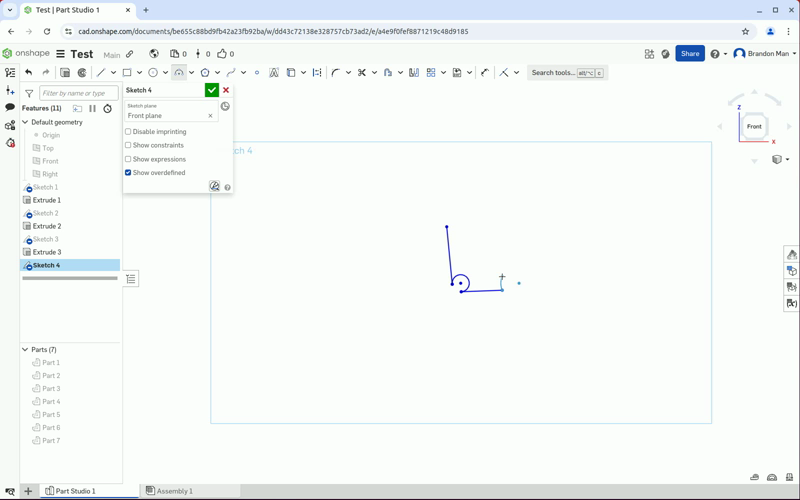
mouse_move(494, 282)
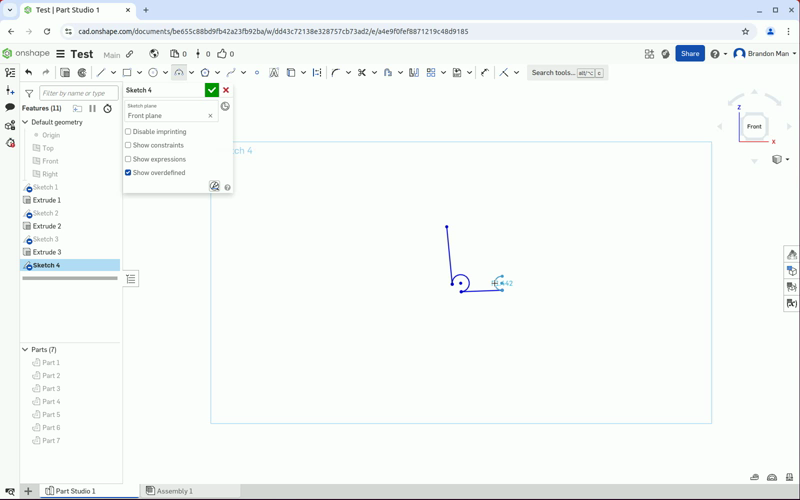
click(494, 282)
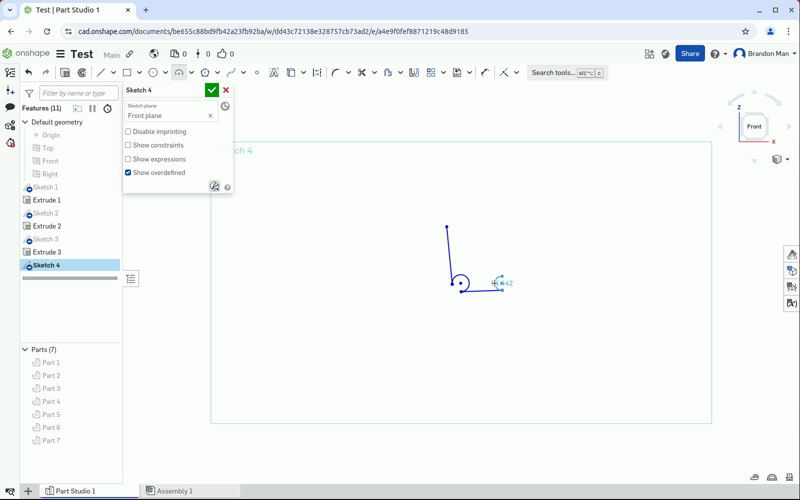
key_up(shift)
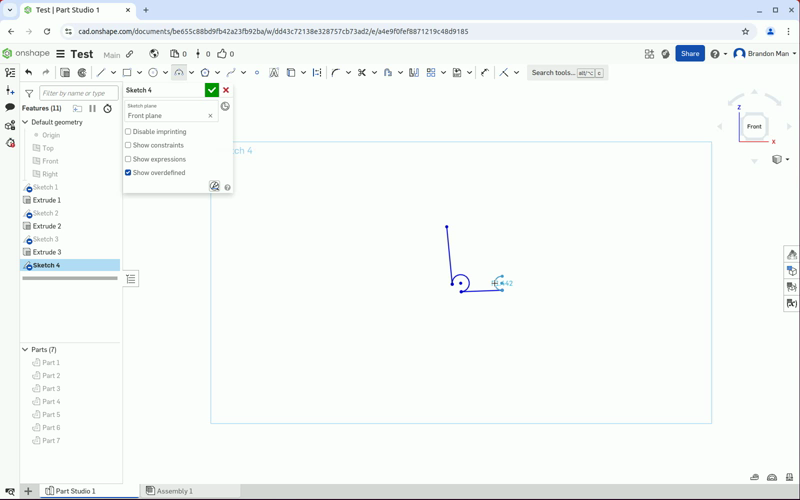
key(esc)
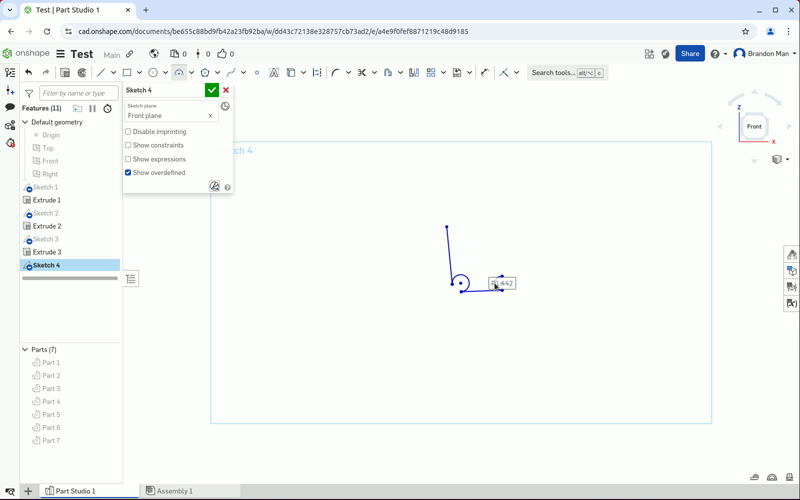
key(l)
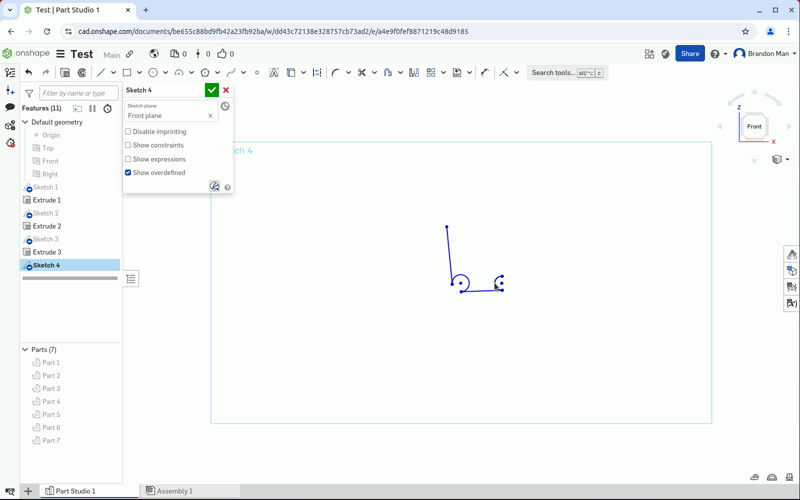
mouse_move(502, 276)
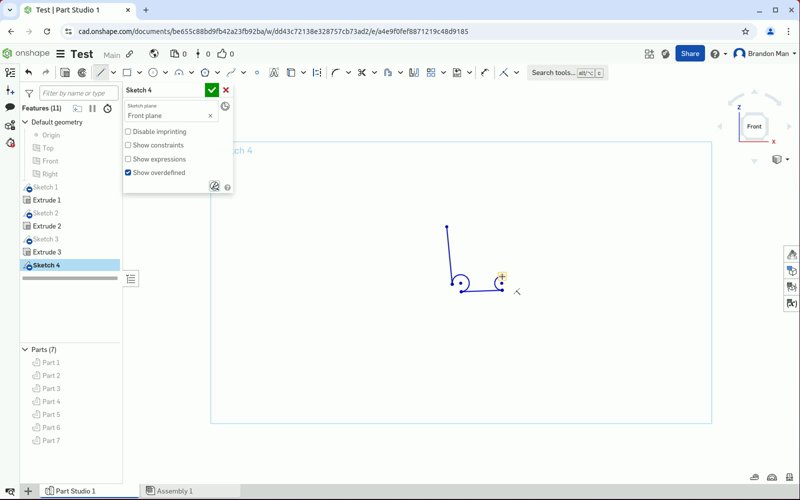
click(502, 276)
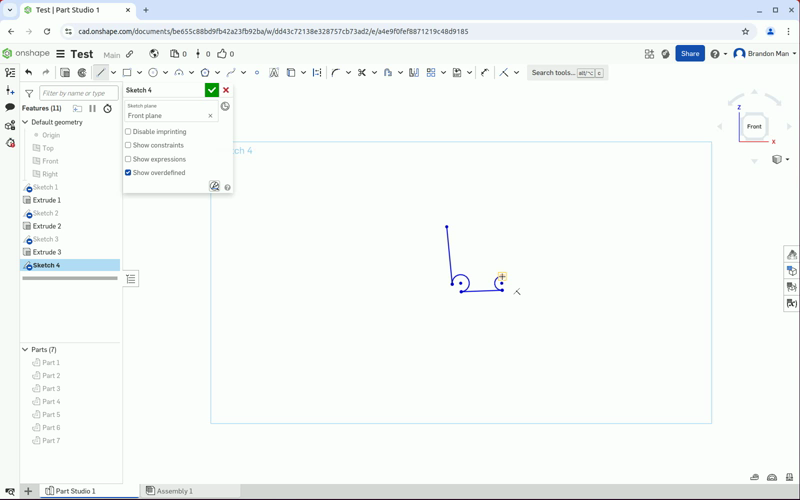
key_down(shift)
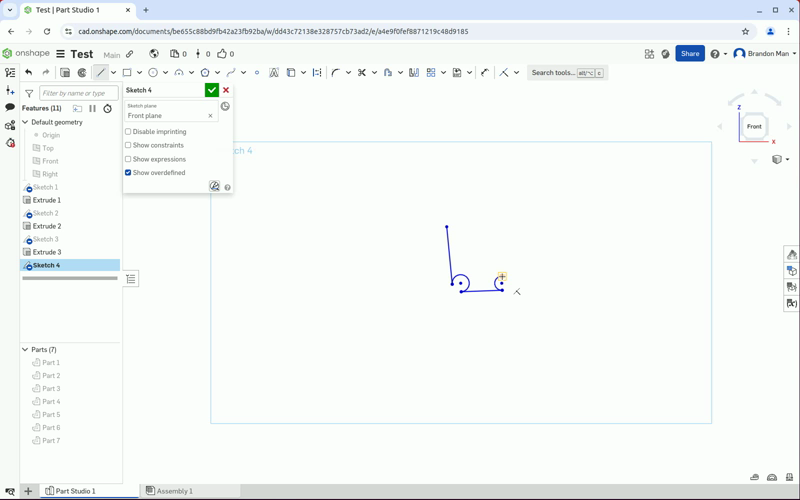
mouse_move(532, 276)
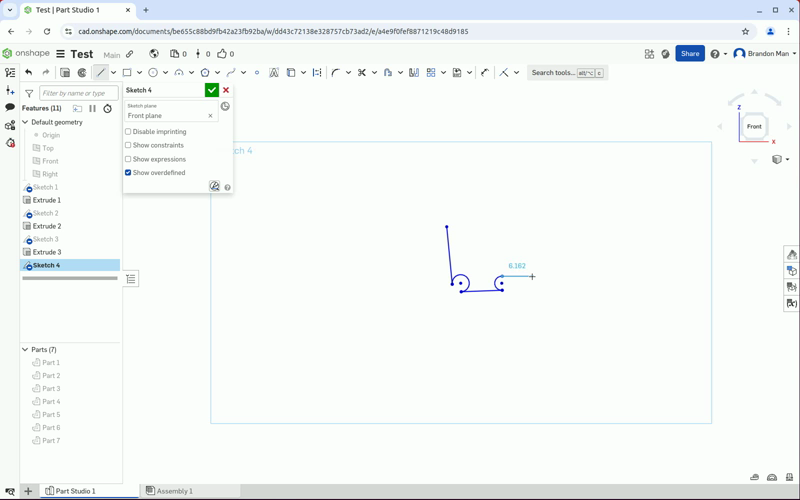
mouse_move(478, 275)
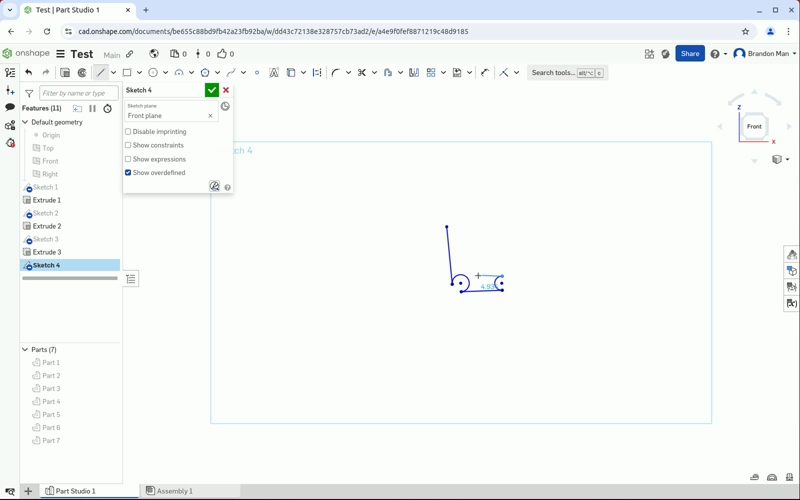
click(478, 275)
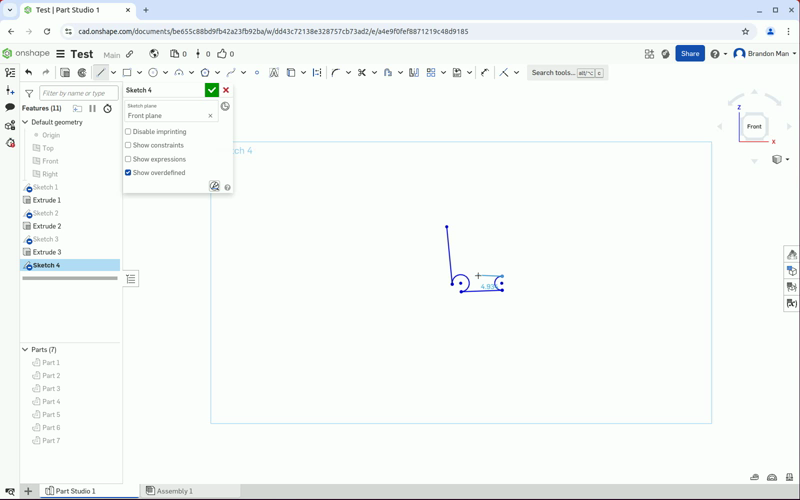
key_up(shift)
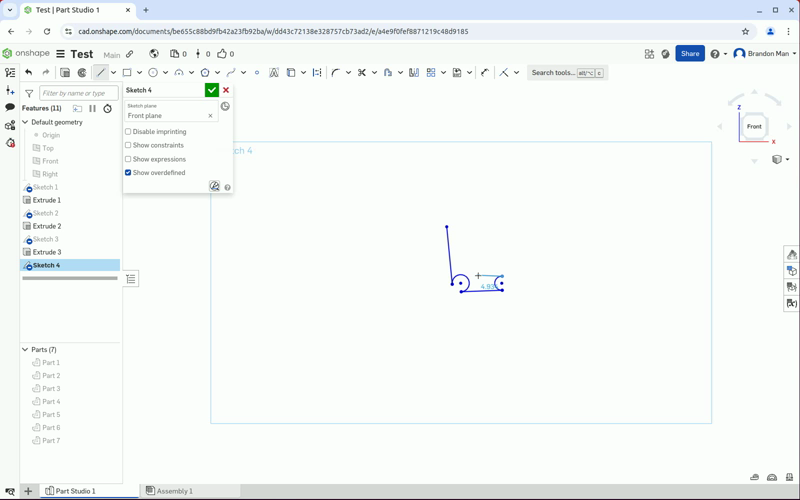
key(esc)
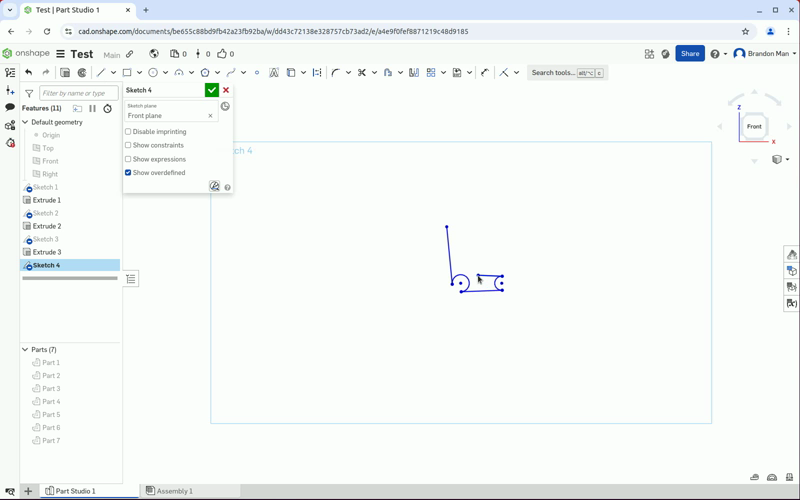
key(a)
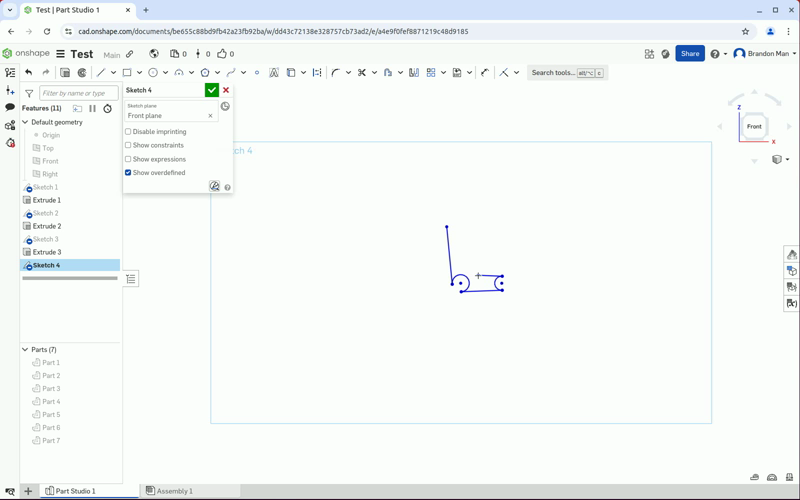
mouse_move(478, 275)
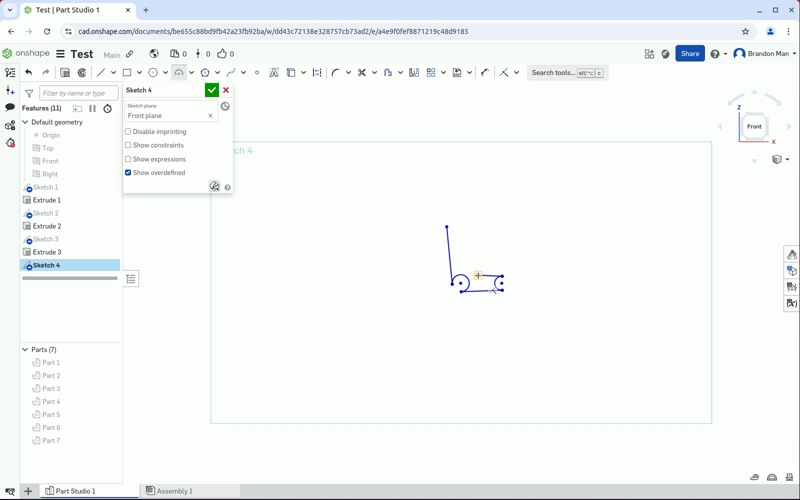
click(478, 275)
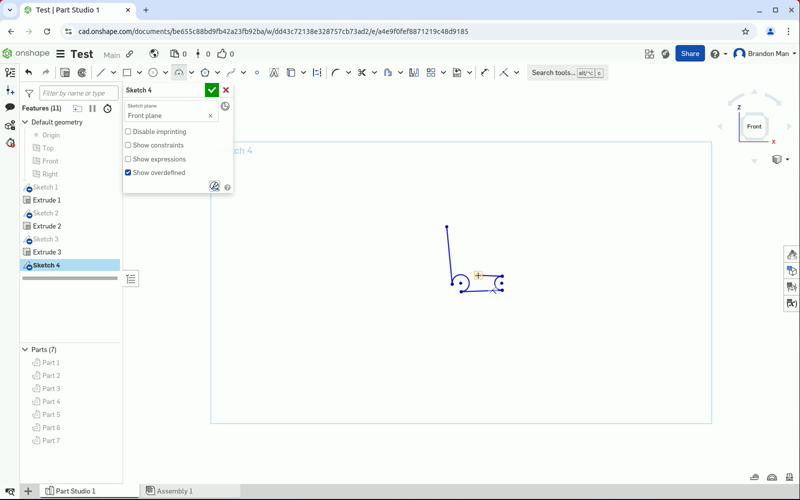
key_down(shift)
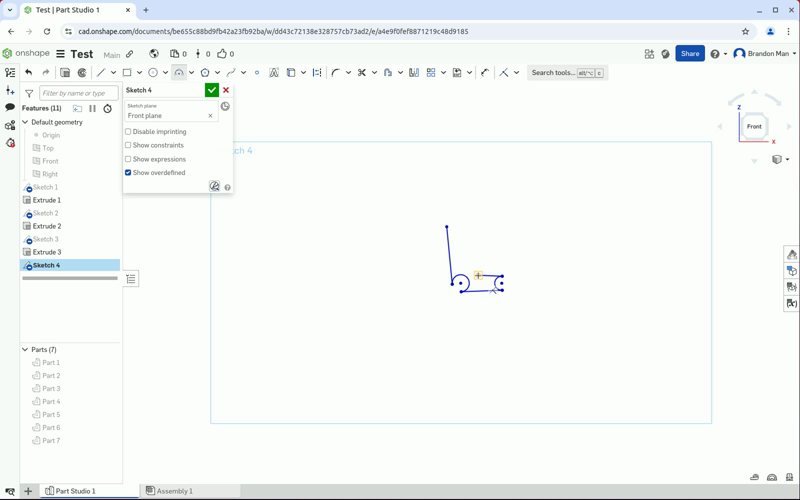
mouse_move(471, 267)
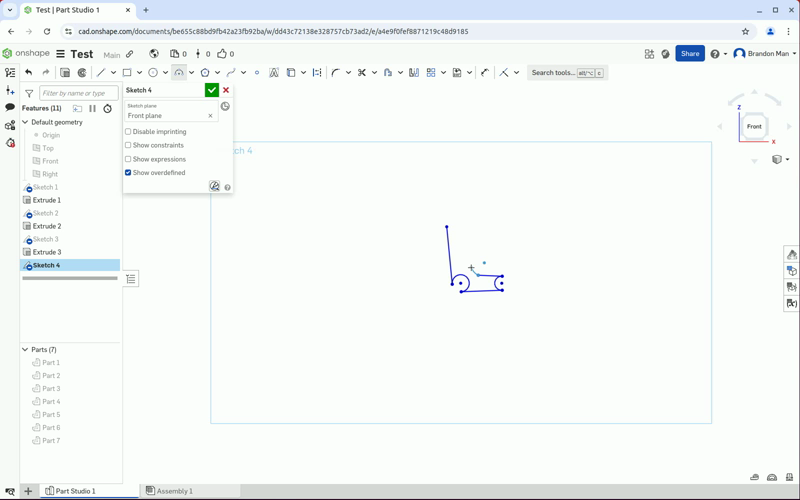
click(471, 267)
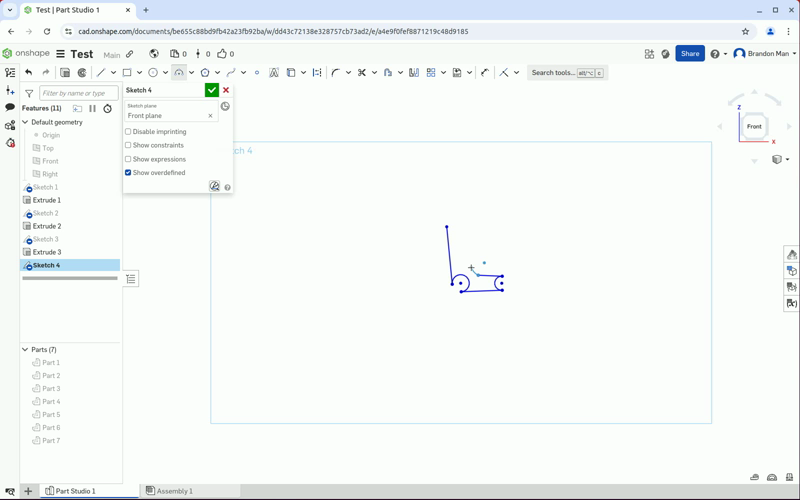
mouse_move(472, 272)
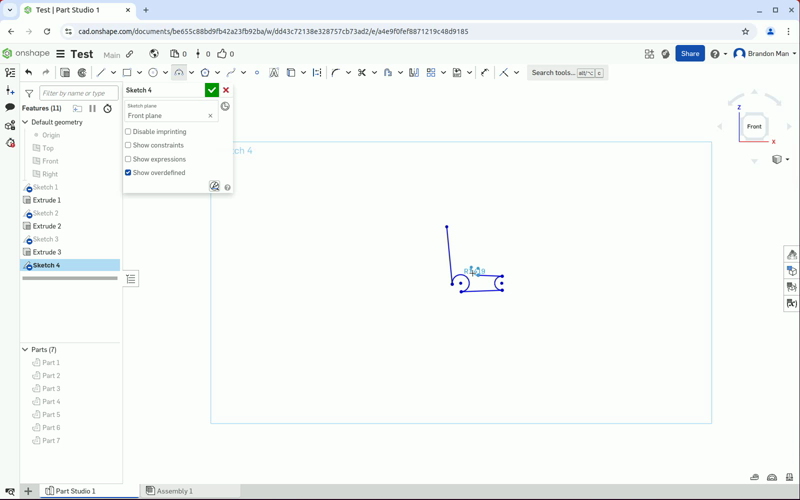
click(472, 272)
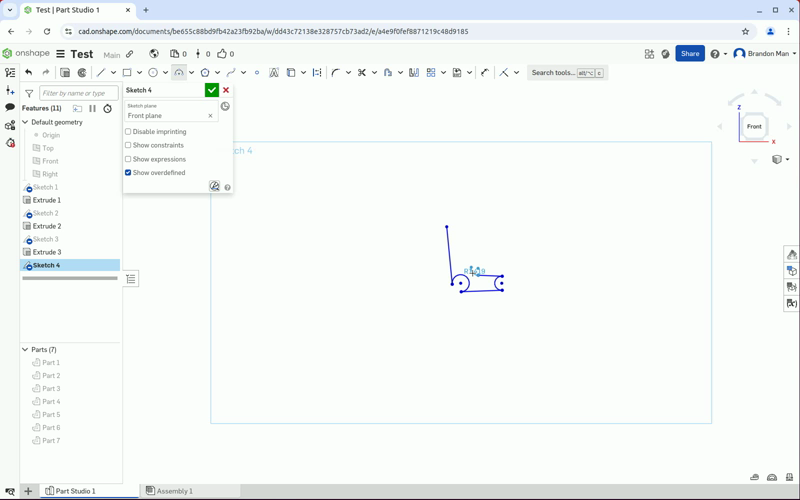
key_up(shift)
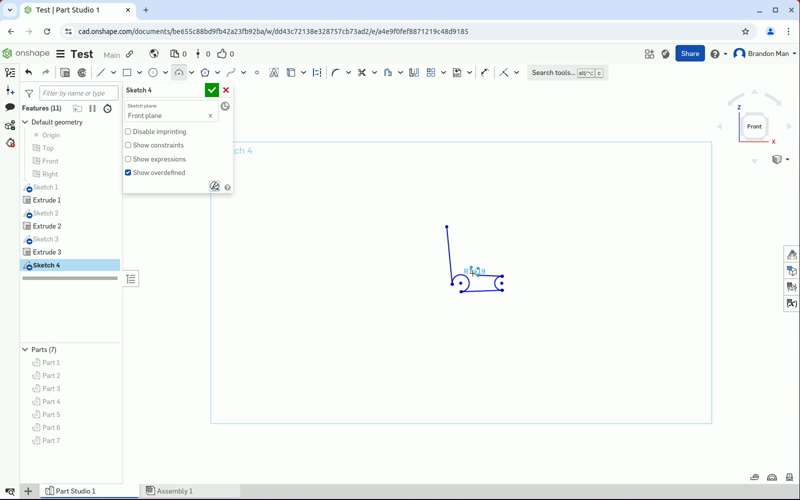
key(esc)
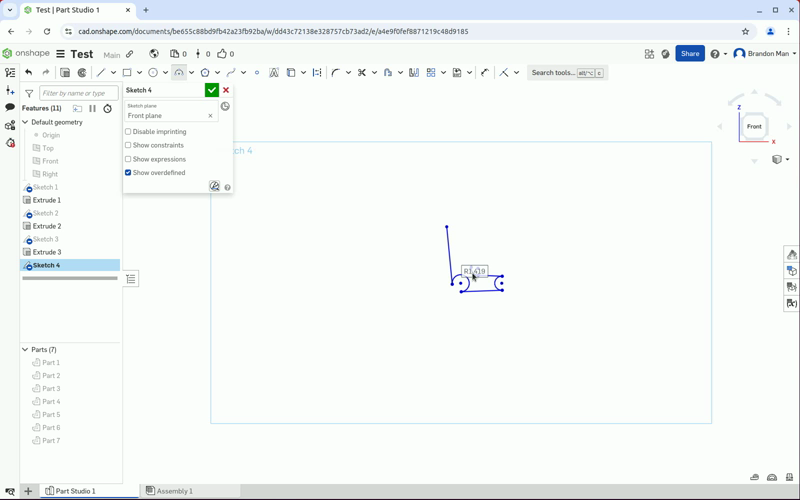
key(l)
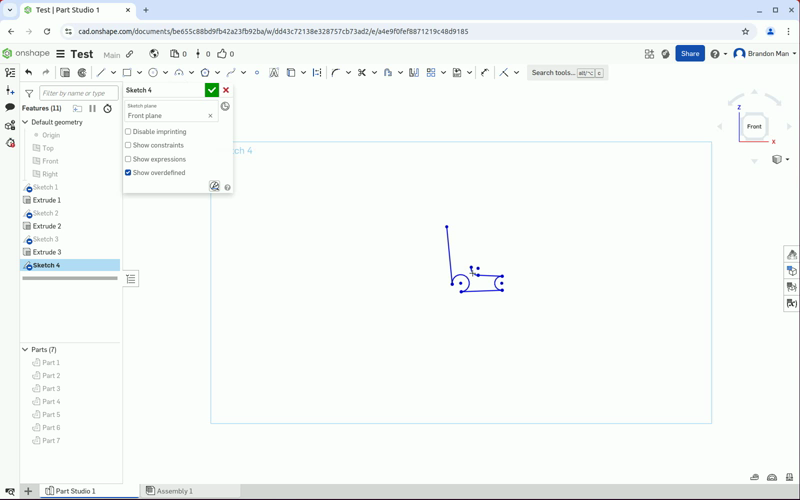
mouse_move(471, 267)
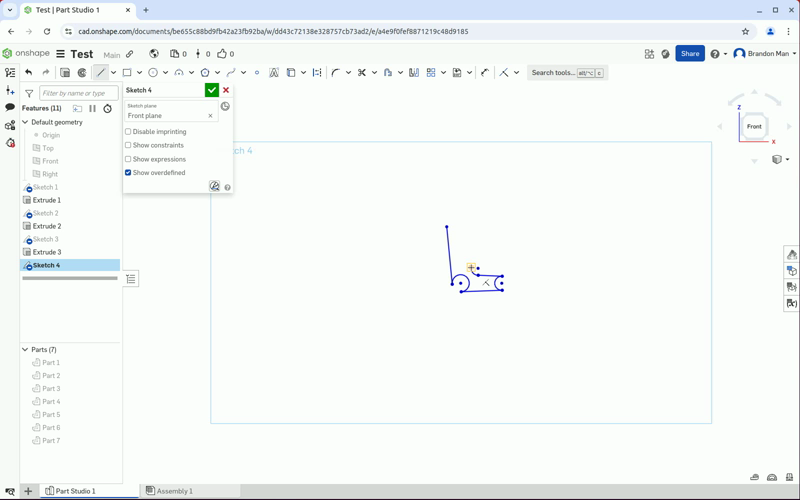
click(471, 267)
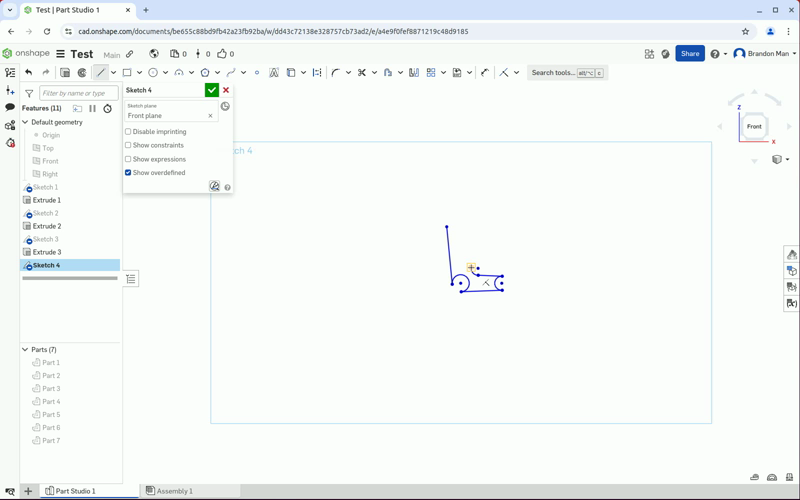
key_down(shift)
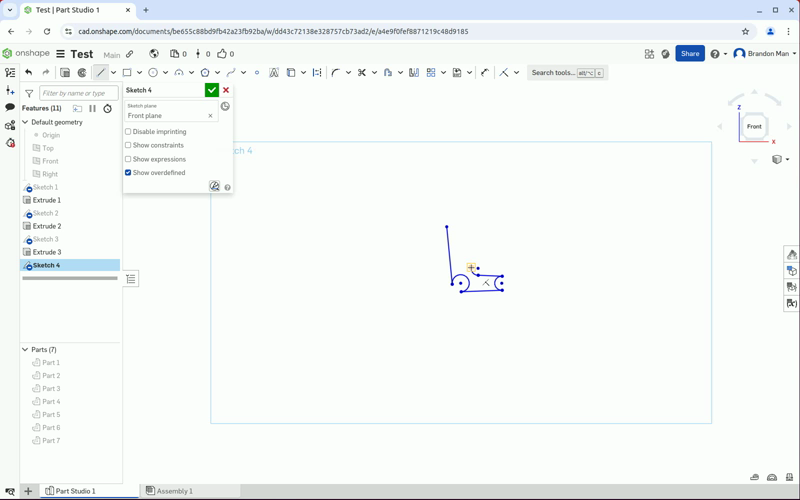
mouse_move(501, 267)
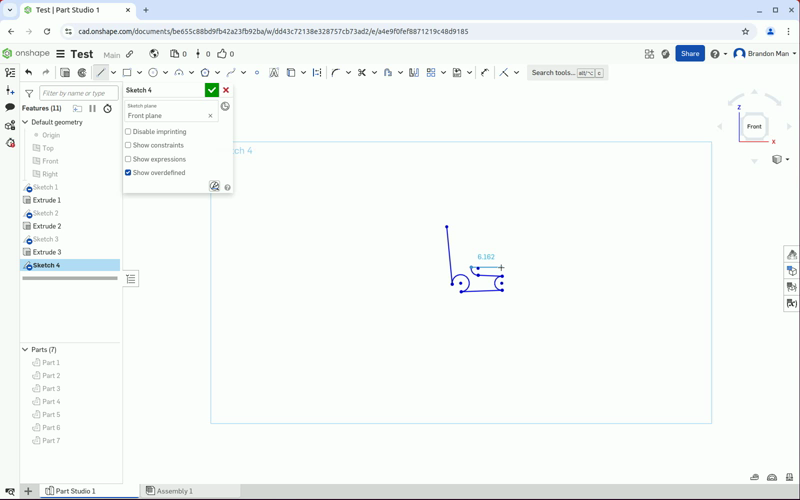
mouse_move(475, 226)
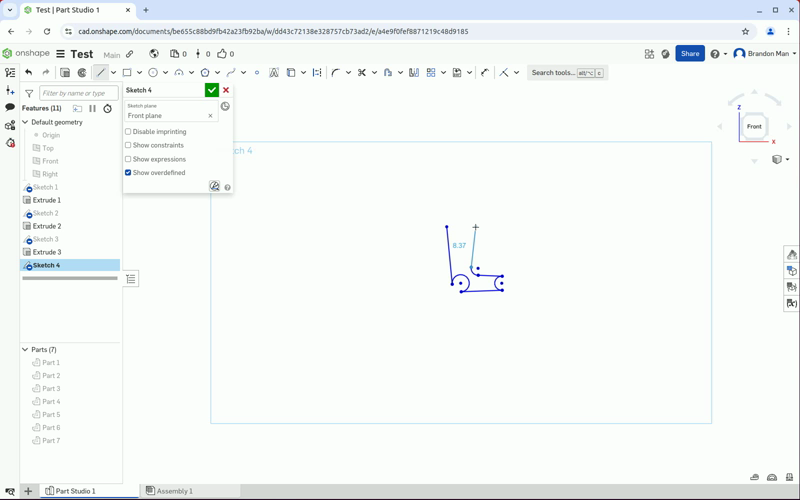
click(475, 226)
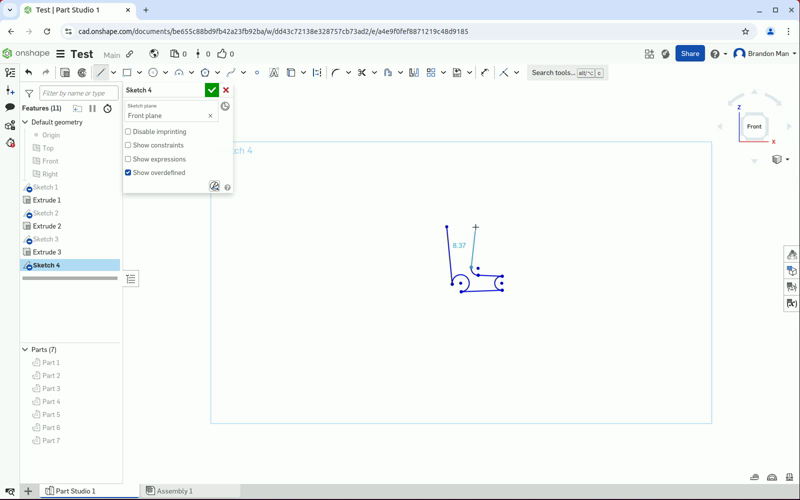
key_up(shift)
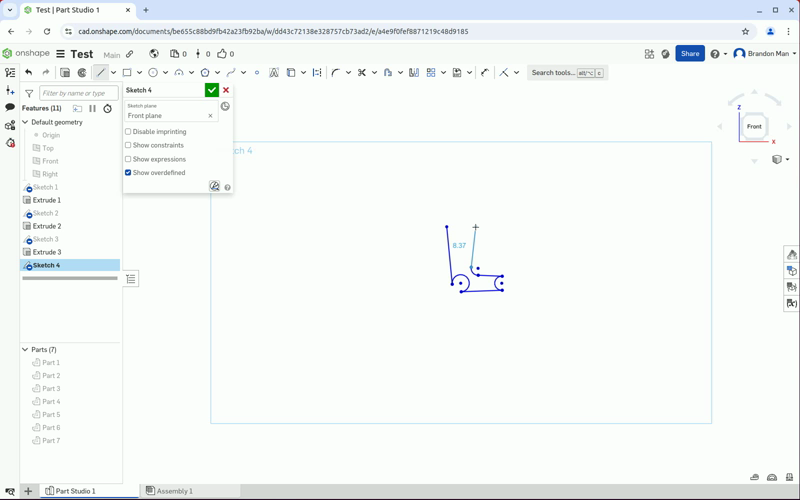
key(esc)
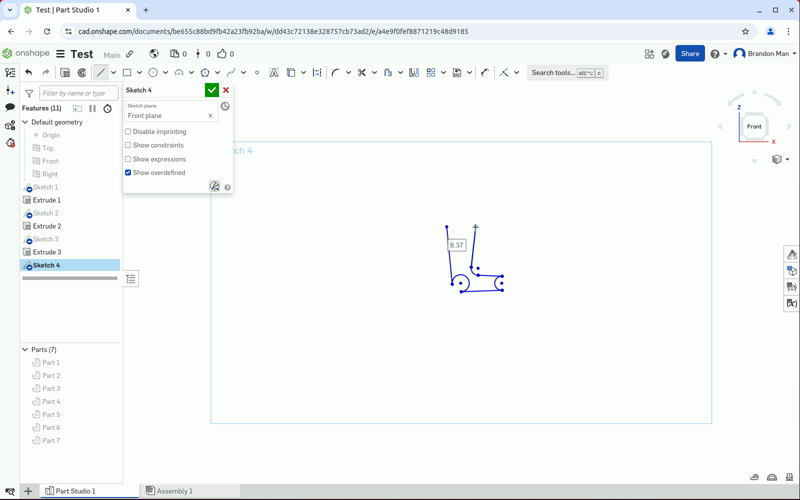
key(a)
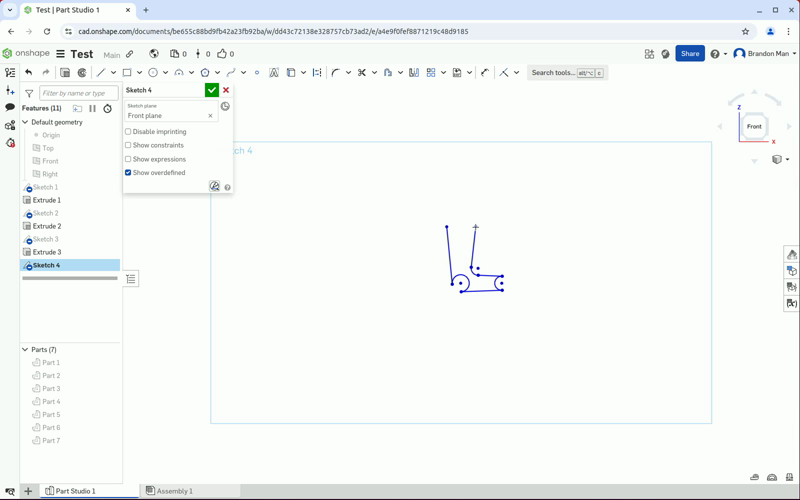
mouse_move(475, 226)
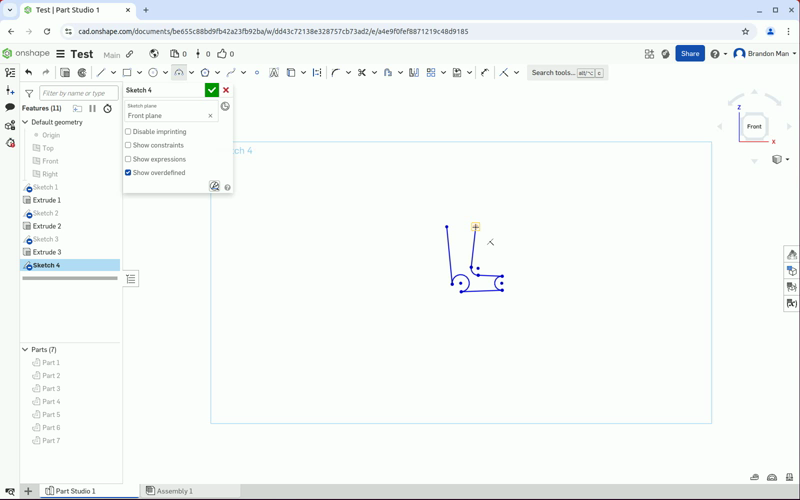
click(475, 226)
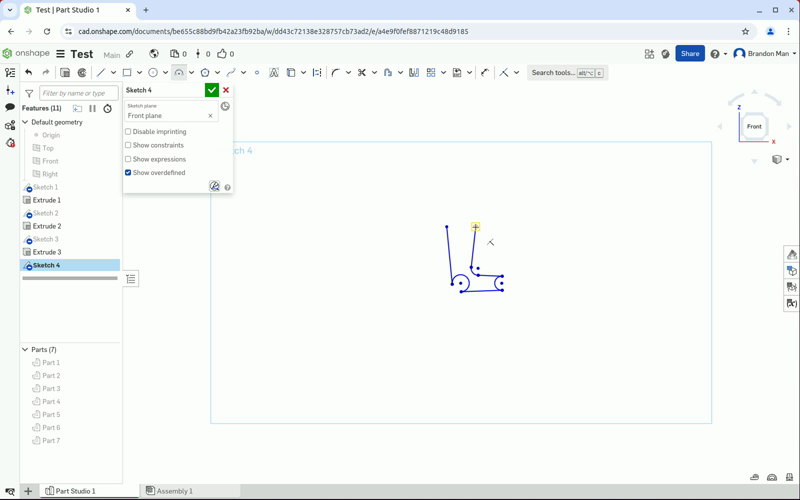
mouse_move(446, 226)
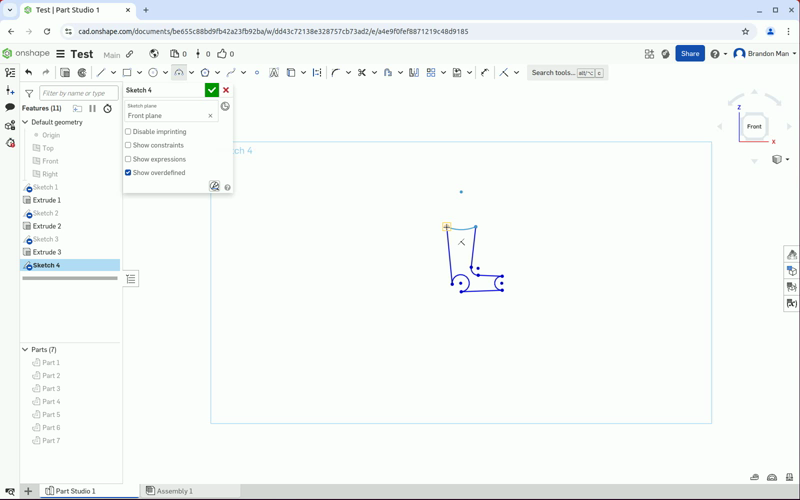
click(446, 226)
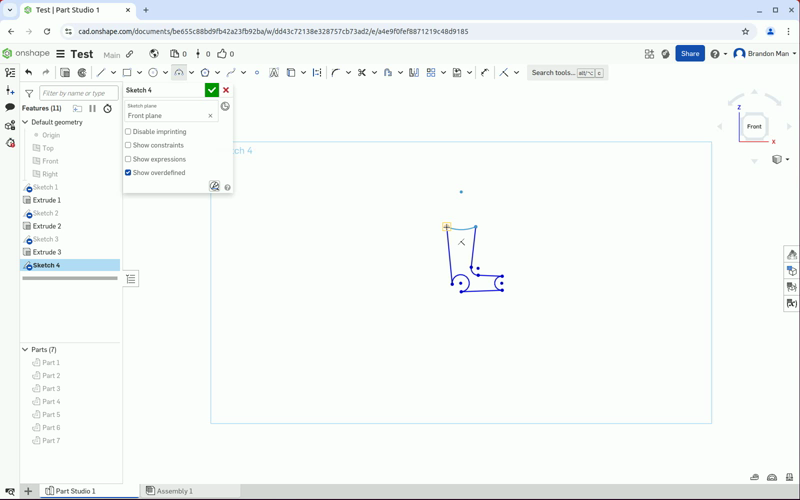
key_down(shift)
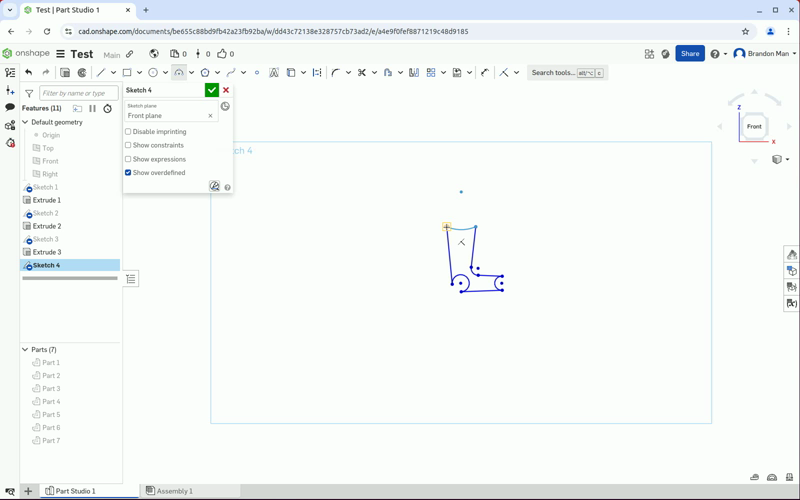
mouse_move(461, 239)
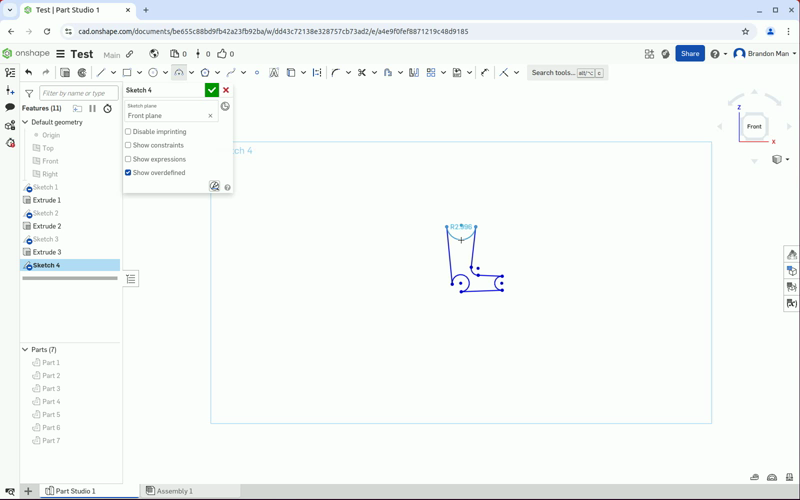
click(461, 239)
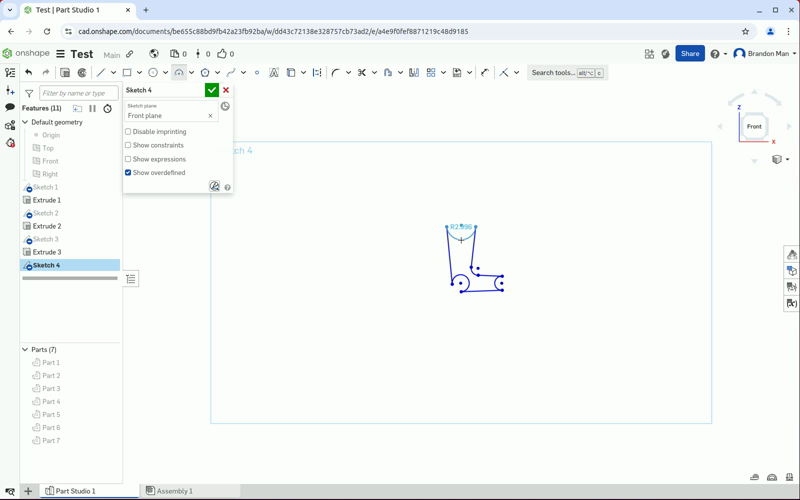
key_up(shift)
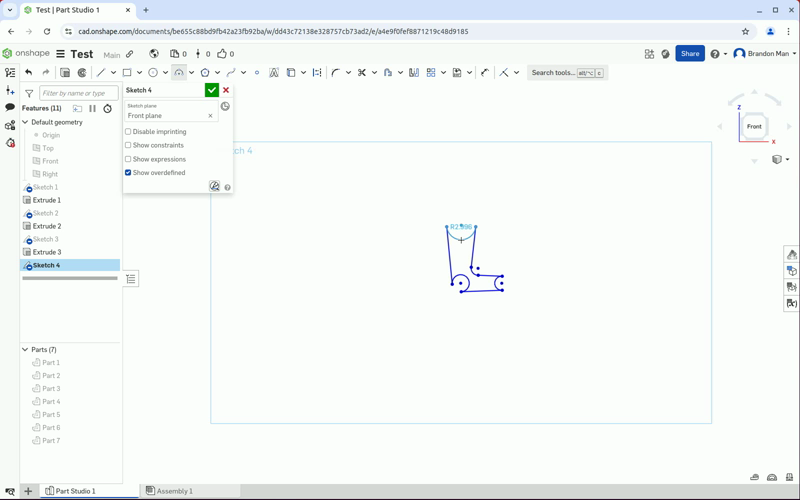
key(esc)
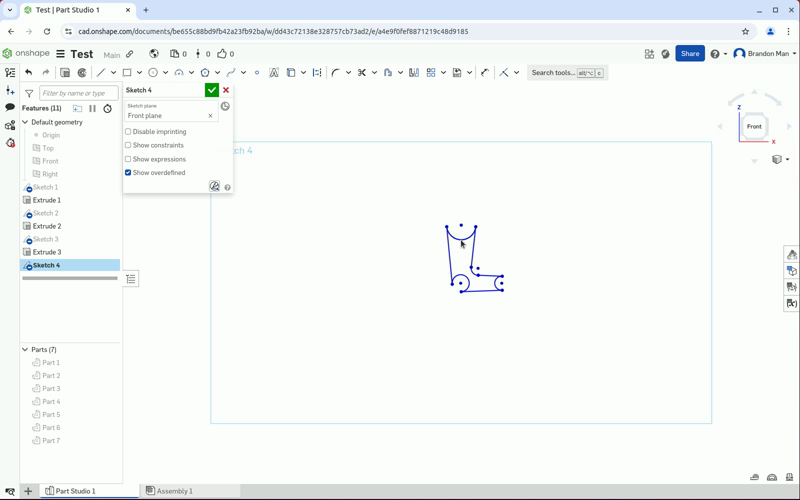
mouse_move(459, 247)
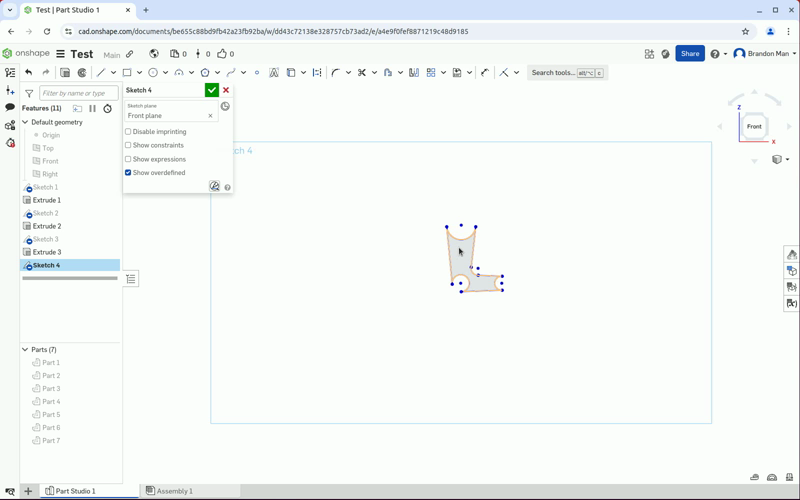
scroll(6)
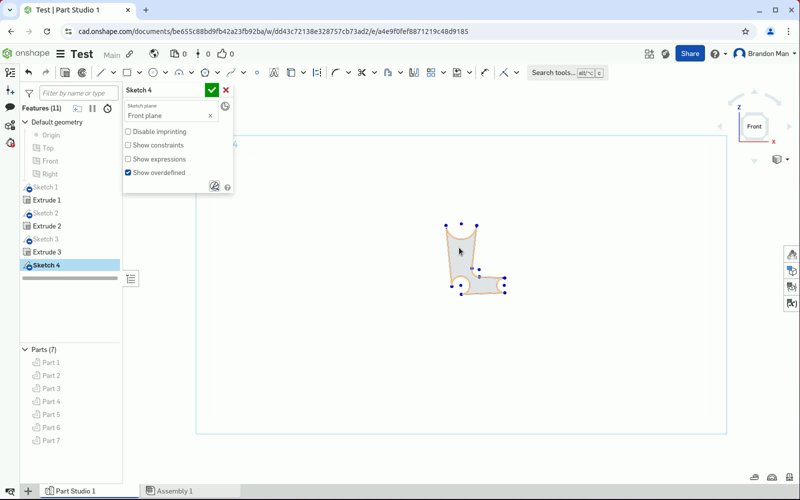
scroll(6)
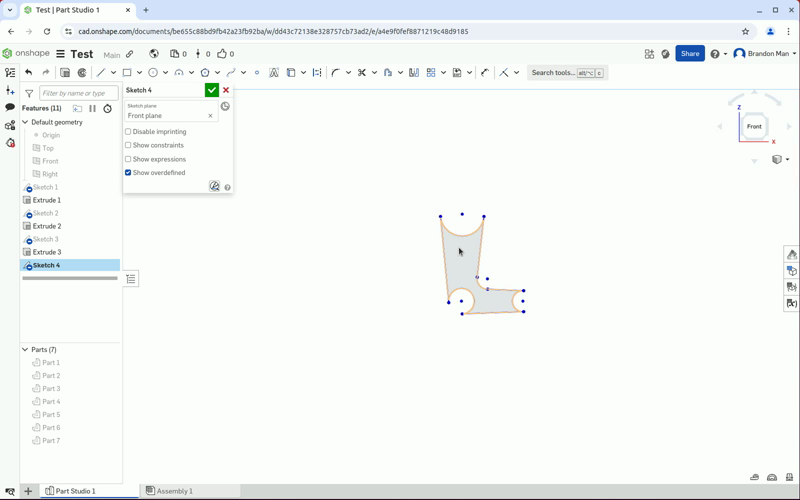
scroll(6)
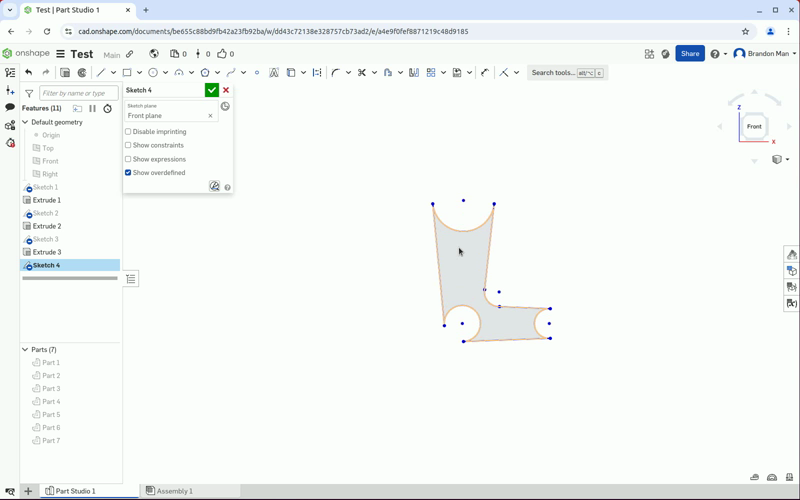
scroll(6)
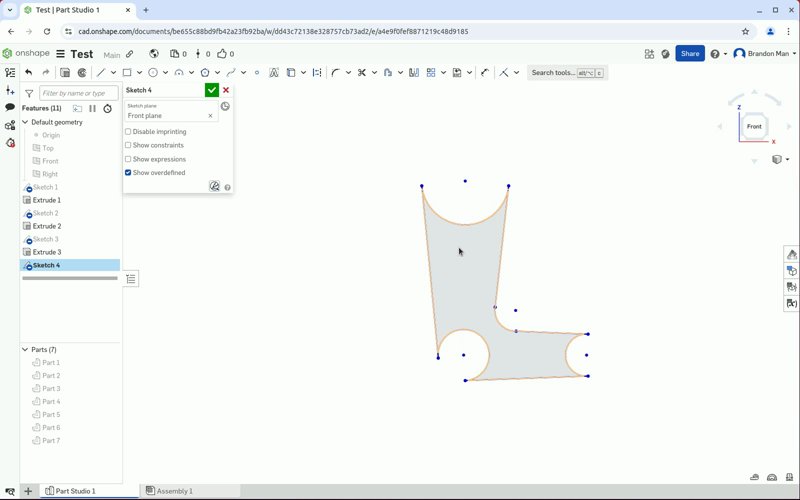
scroll(6)
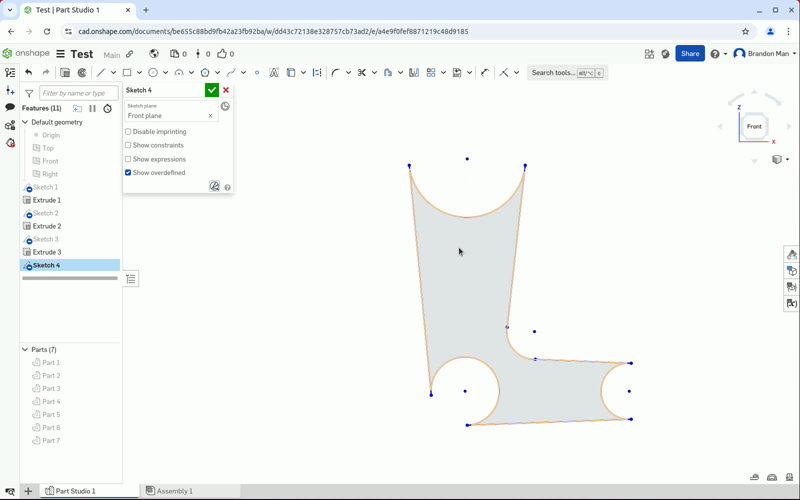
scroll(6)
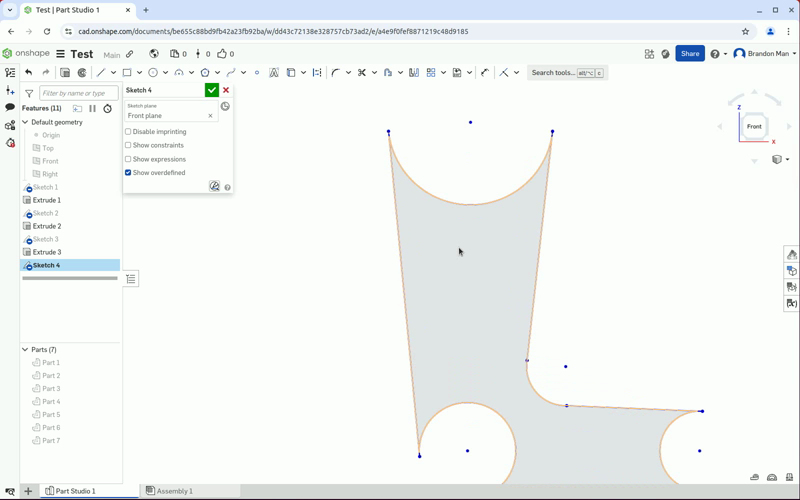
scroll(6)
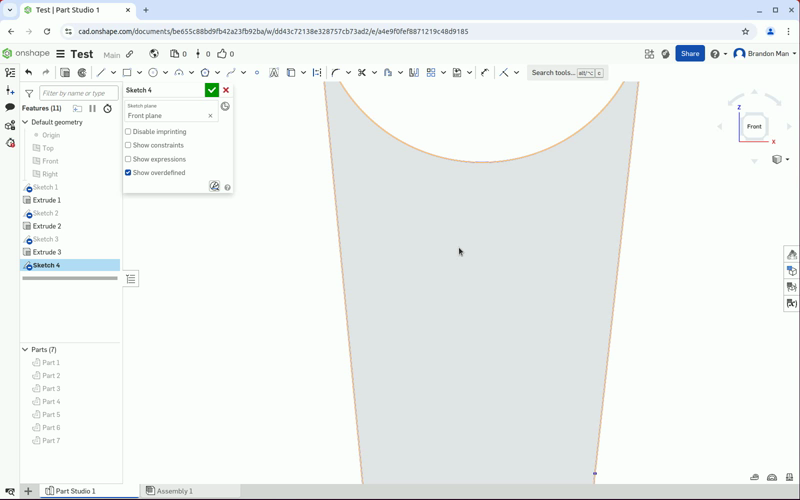
click(459, 247)
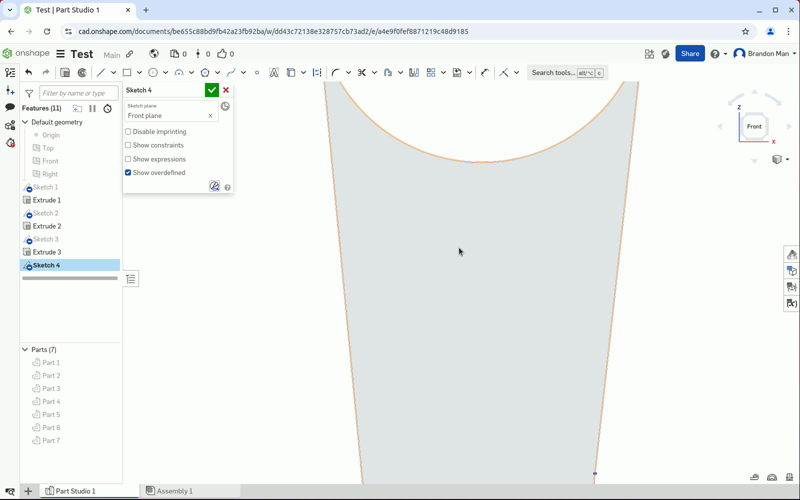
scroll(-6)
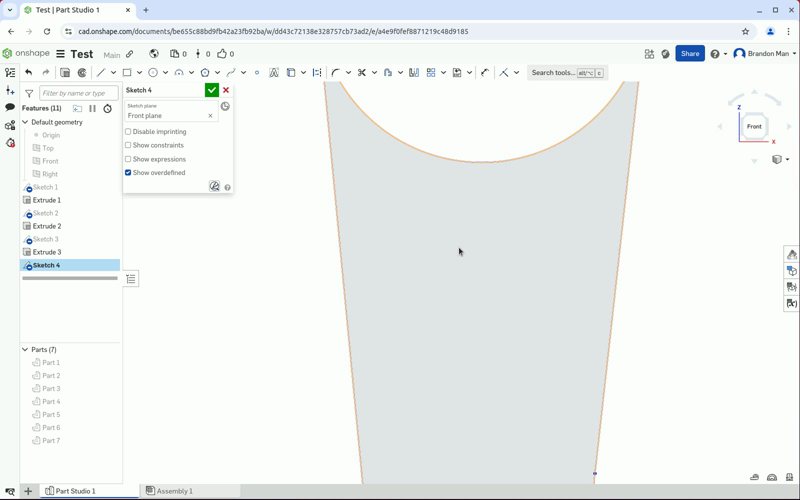
scroll(-6)
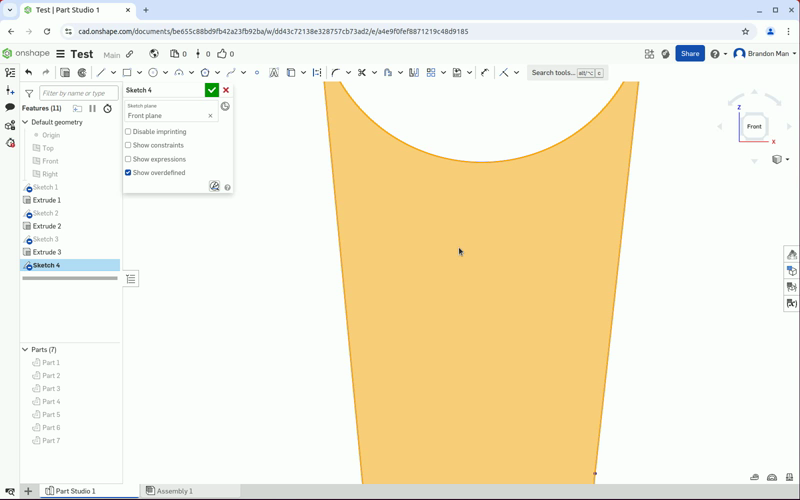
scroll(-6)
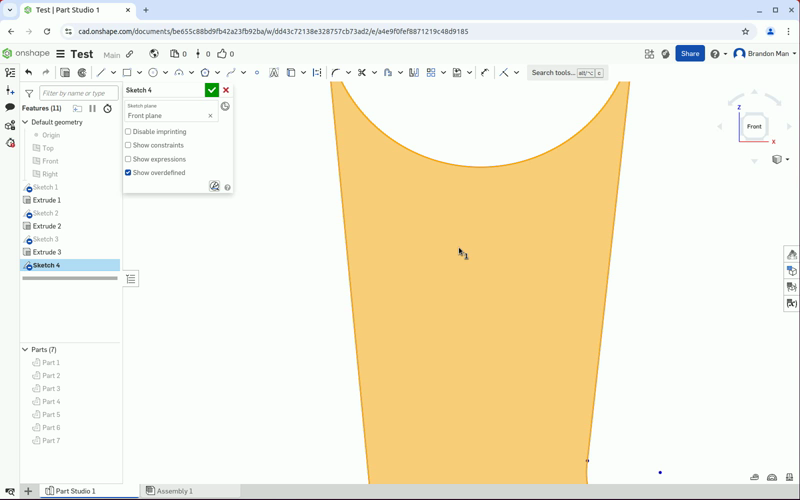
scroll(-6)
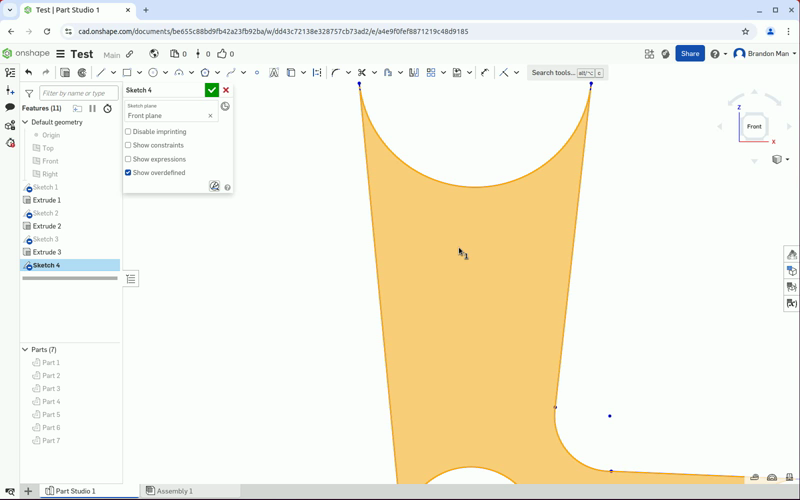
scroll(-6)
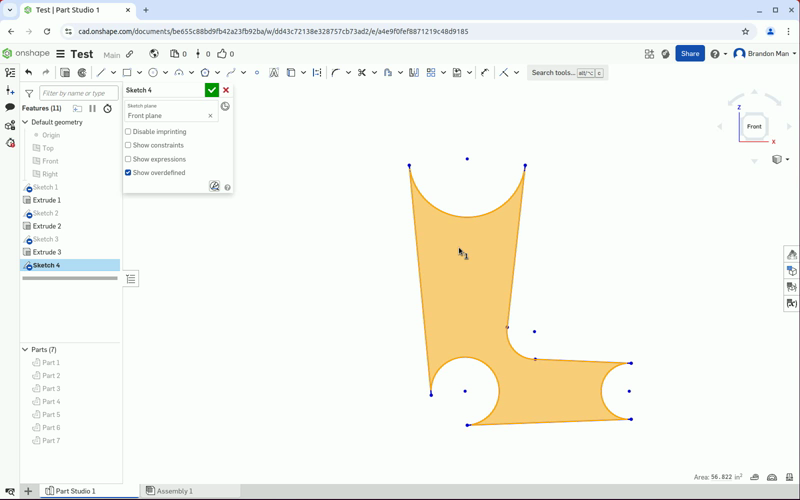
scroll(-6)
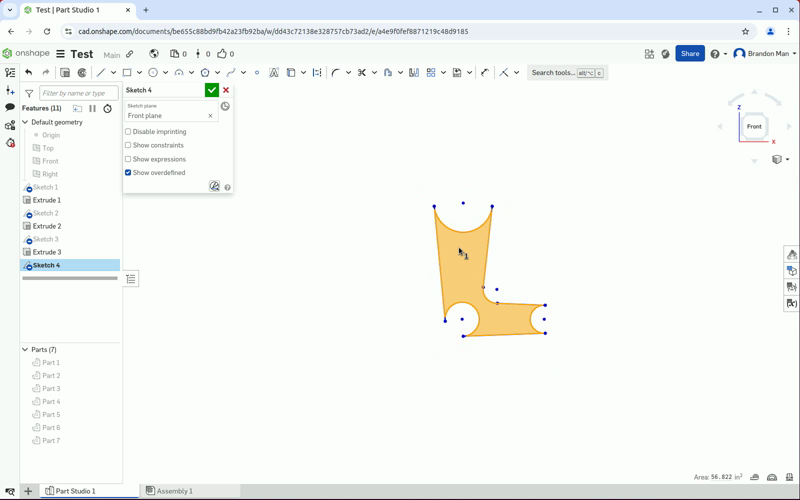
scroll(-6)
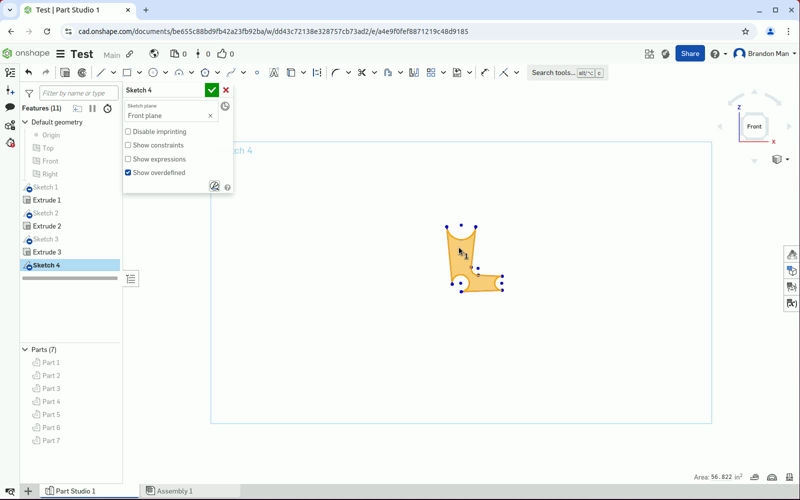
mouse_move(73, 352)
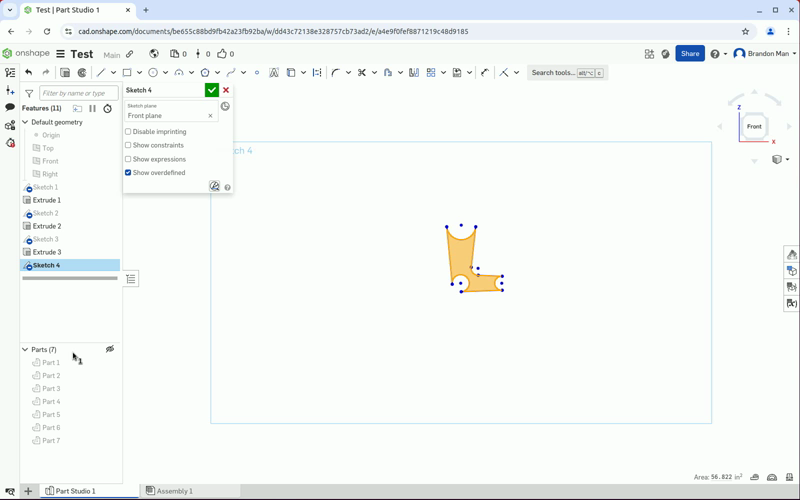
key(shift+y)
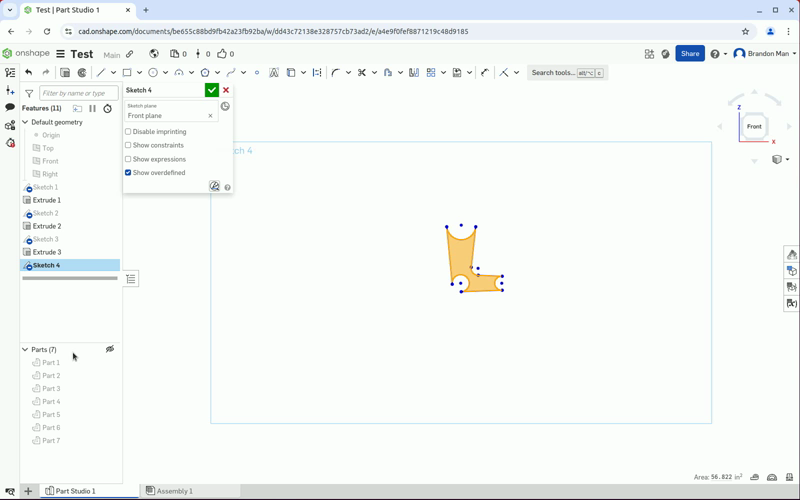
key(shift+e)
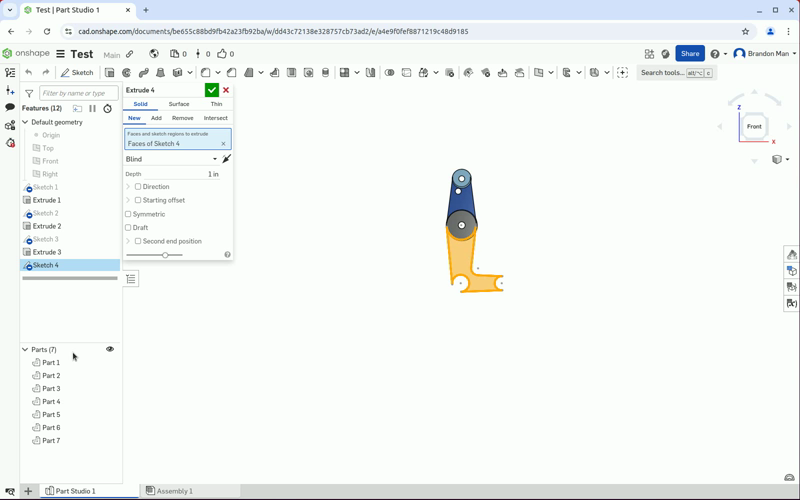
mouse_move(143, 106)
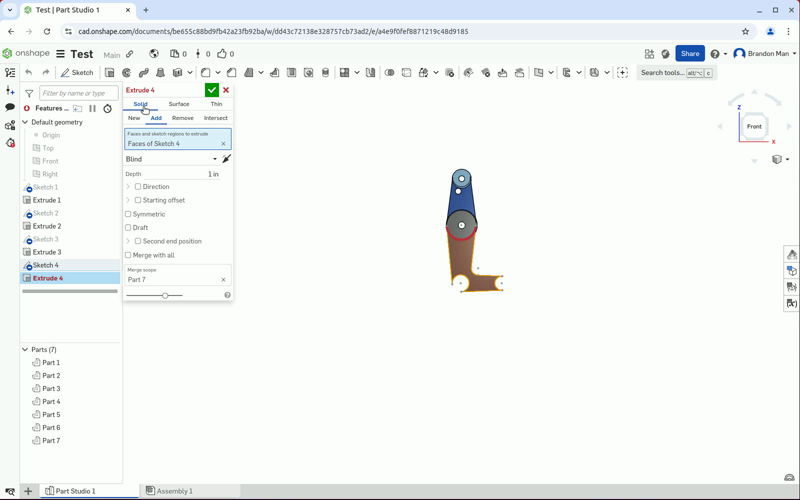
click(143, 106)
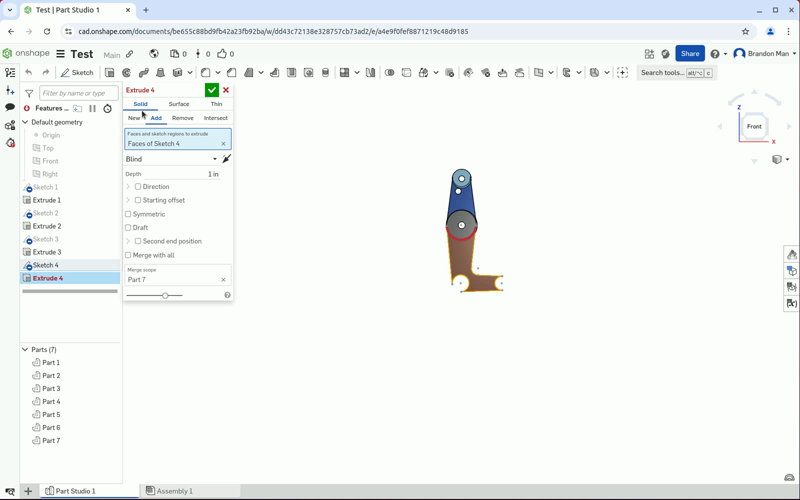
mouse_move(137, 120)
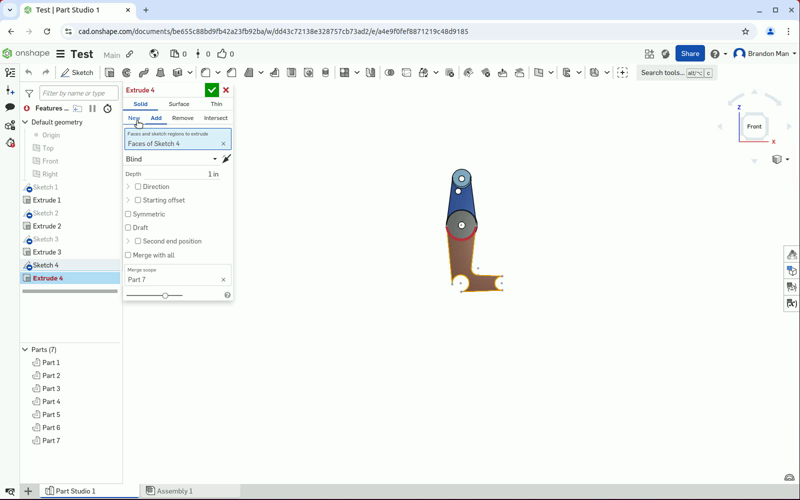
click(137, 120)
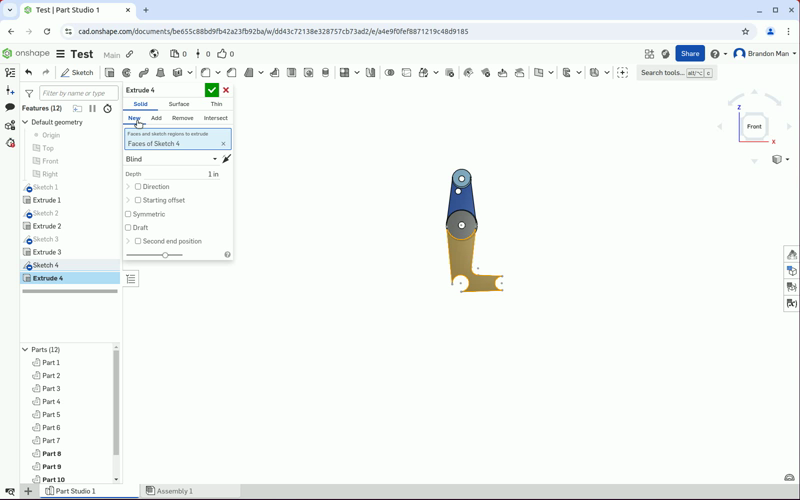
key(tab, 4)
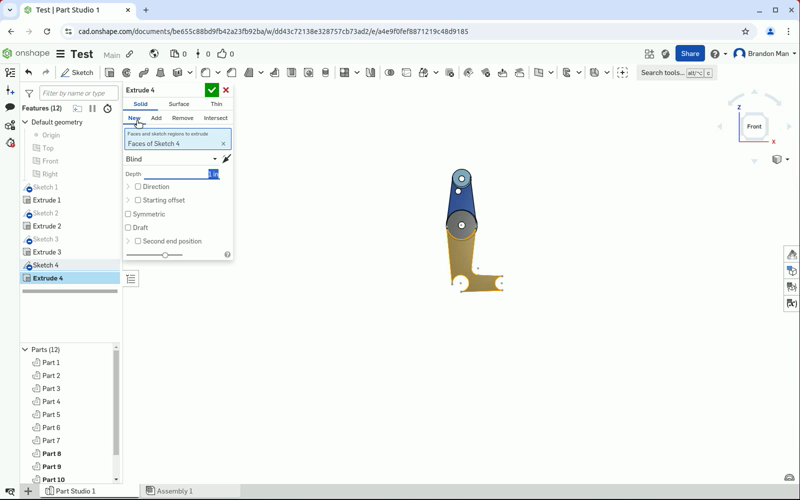
text(0.481)
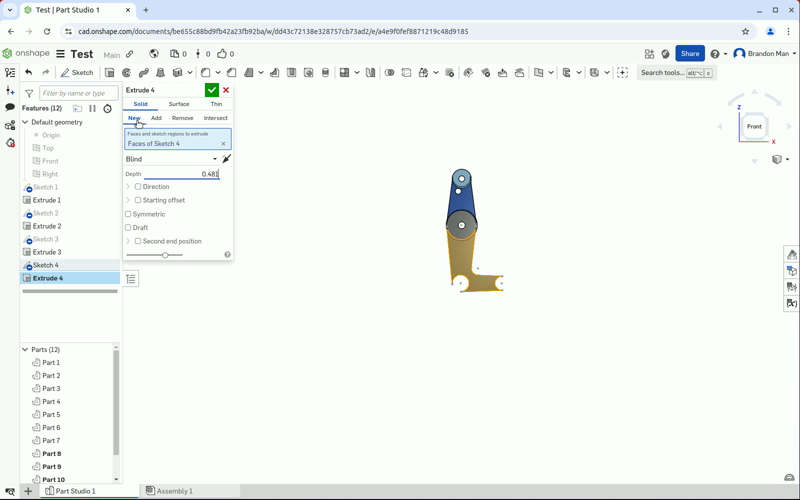
key(enter)
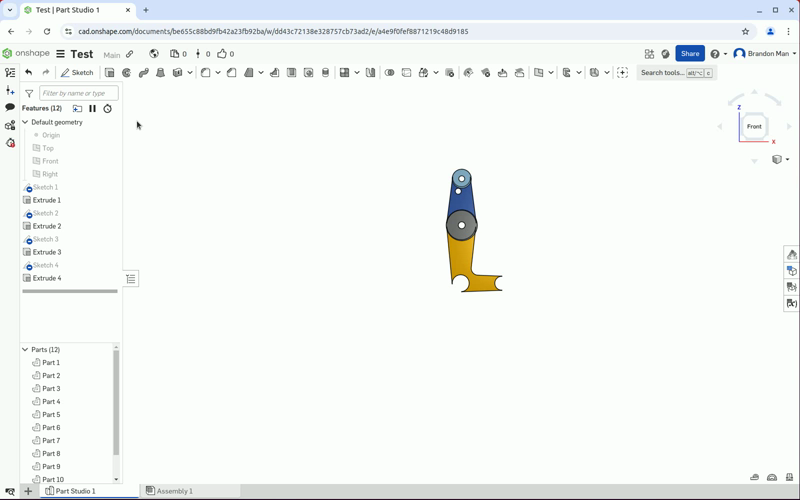
key(shift+h)
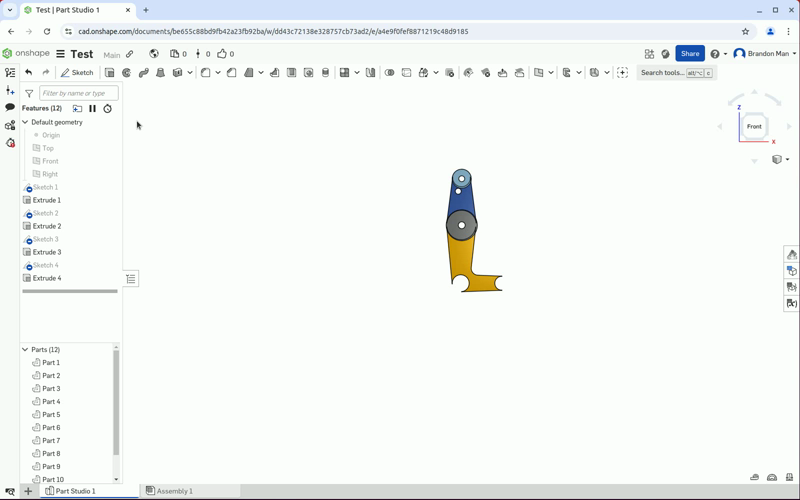
key(shift+h)
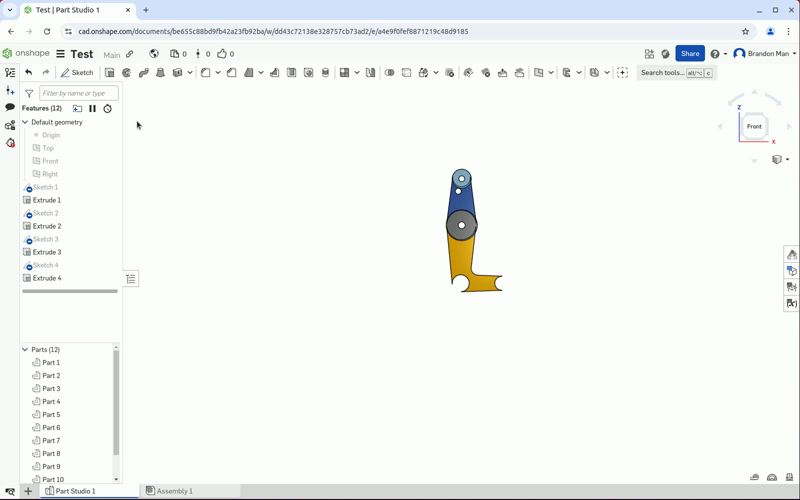
mouse_move(73, 189)
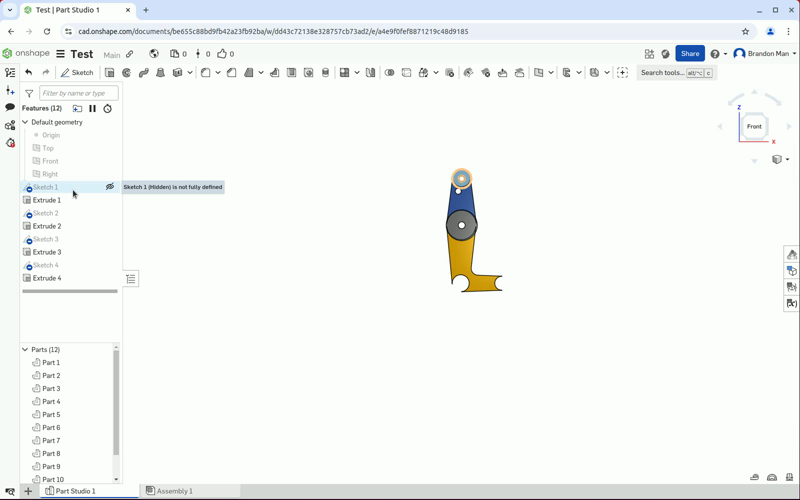
click(73, 189)
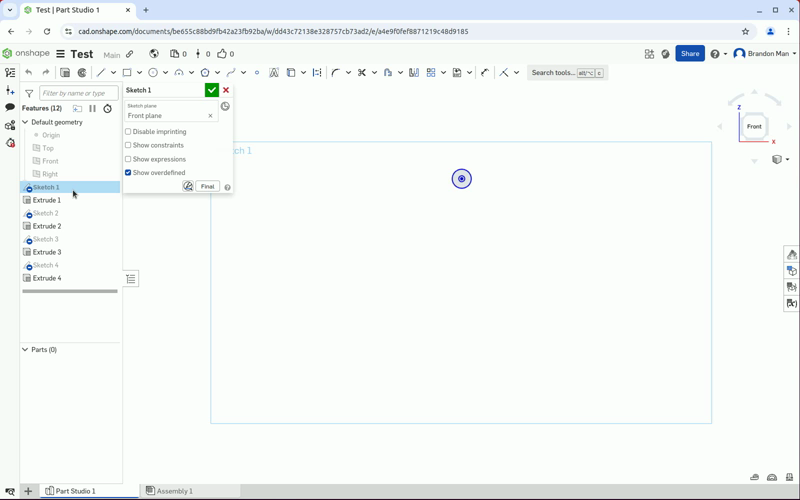
mouse_move(229, 92)
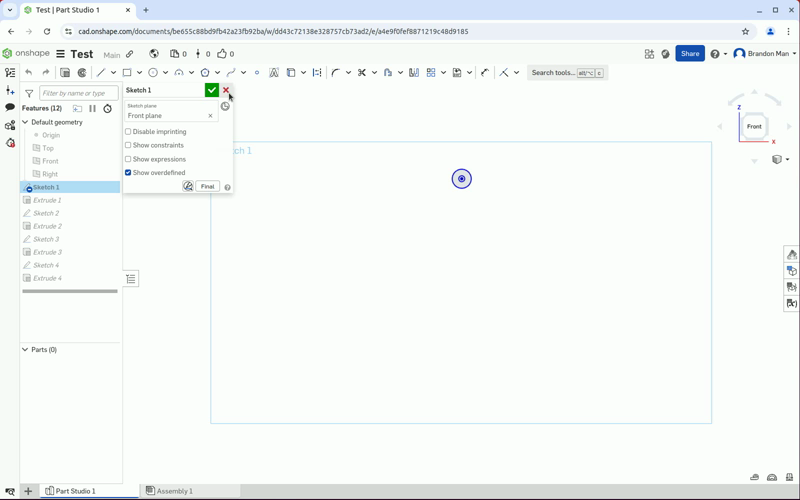
click(229, 92)
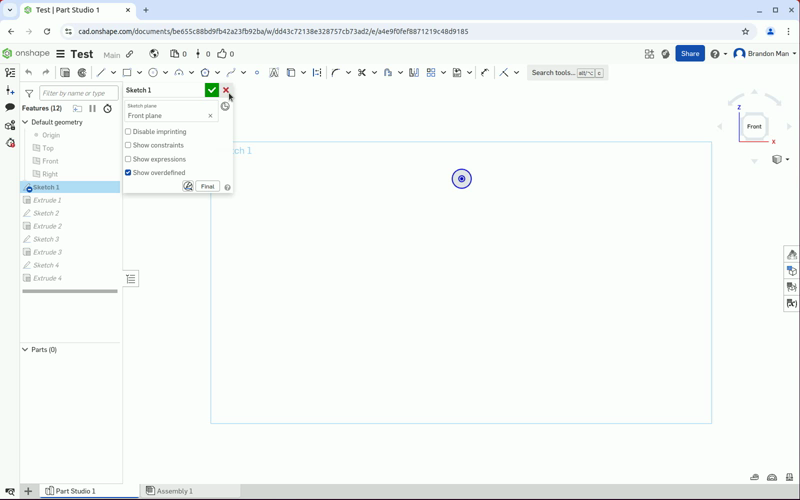
key(shift+s)
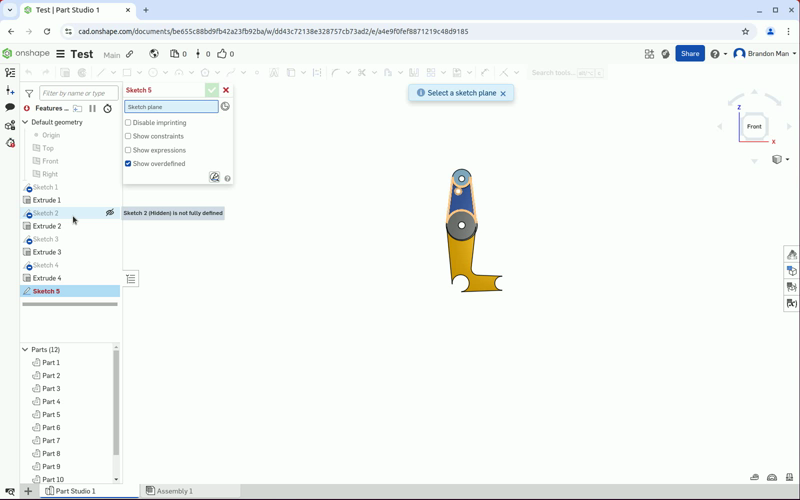
scroll(3)
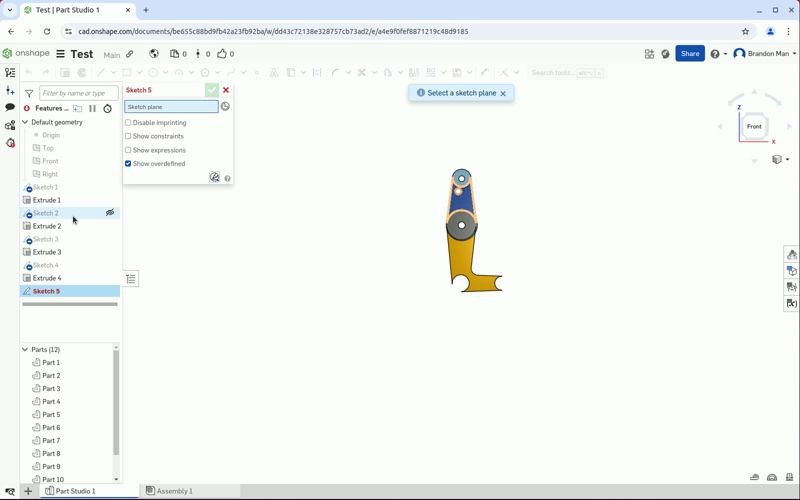
mouse_move(73, 163)
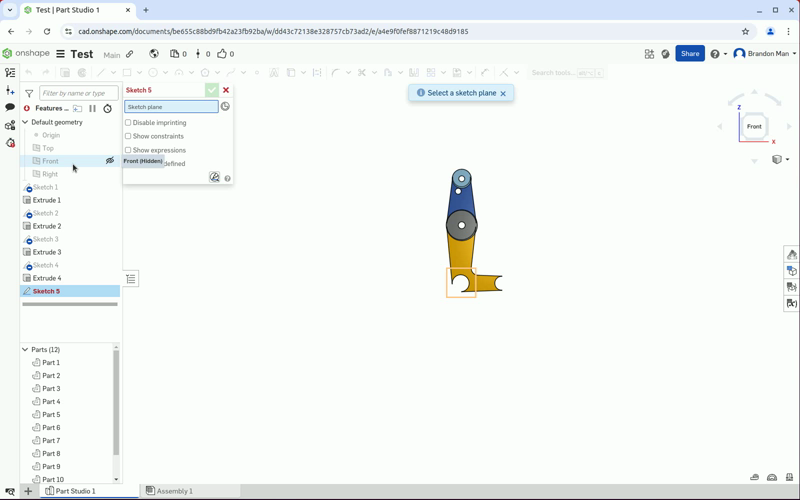
click(73, 163)
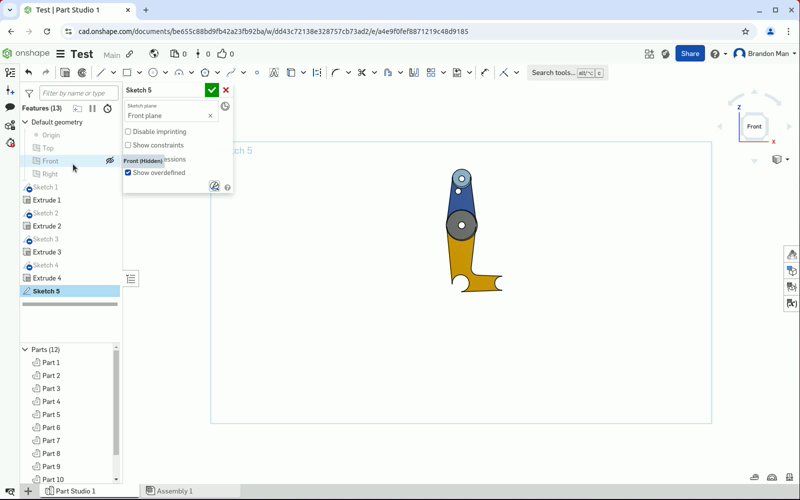
mouse_move(69, 352)
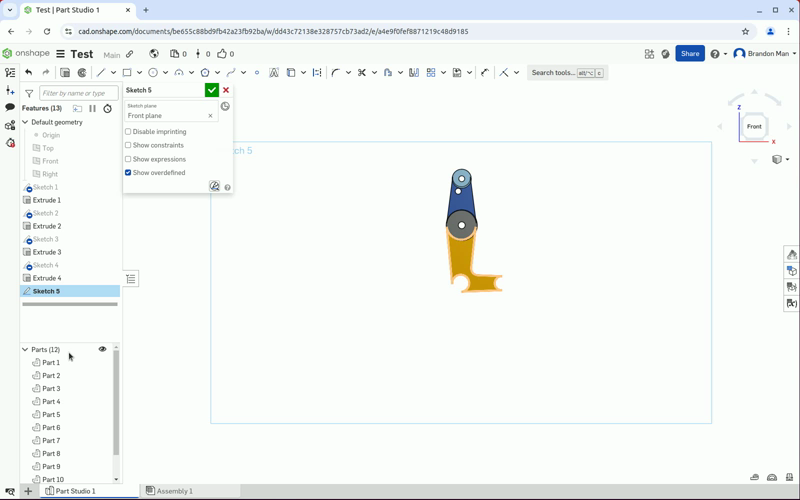
key(y)
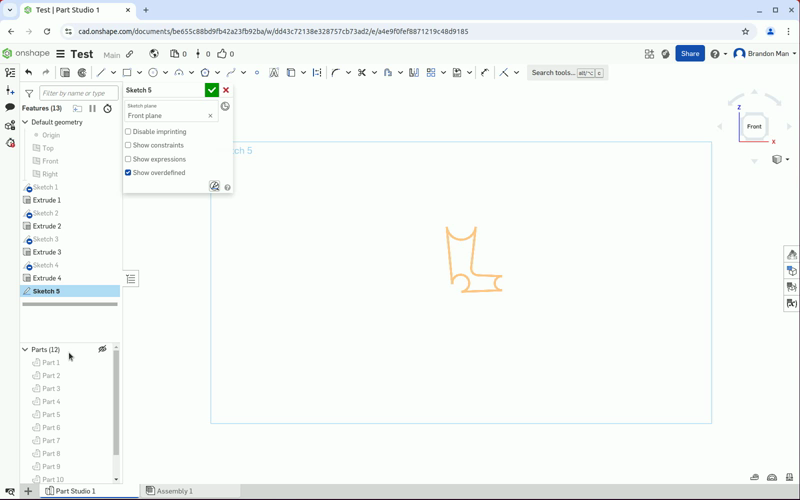
key(c)
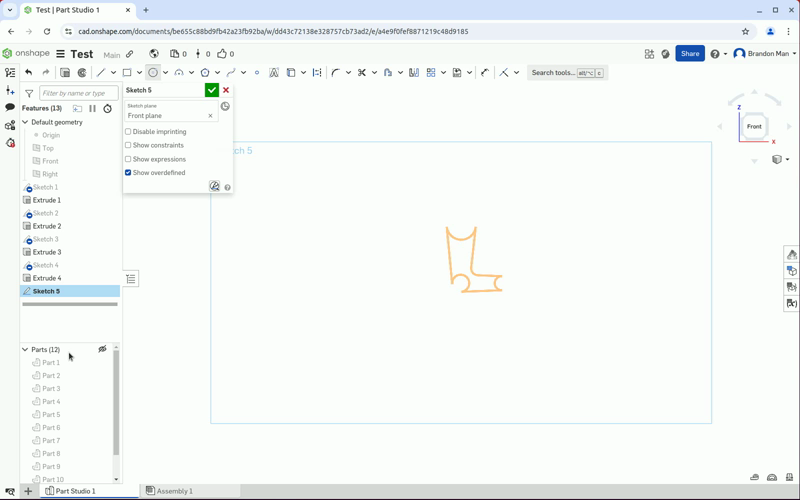
key_down(shift)
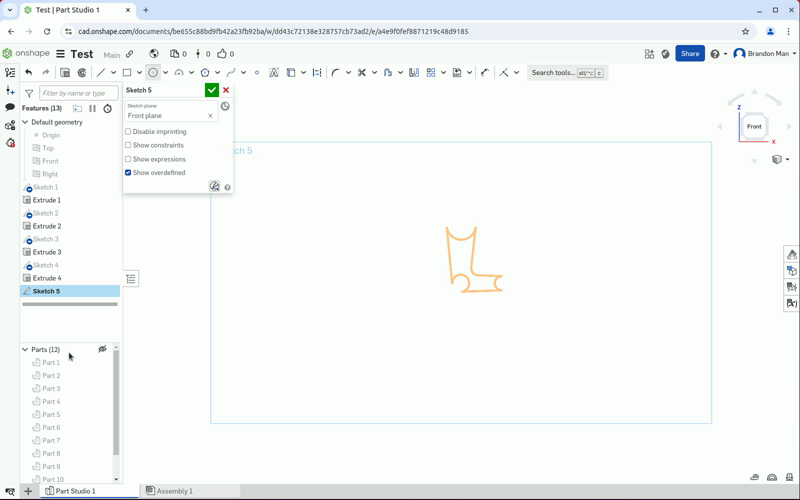
mouse_move(461, 282)
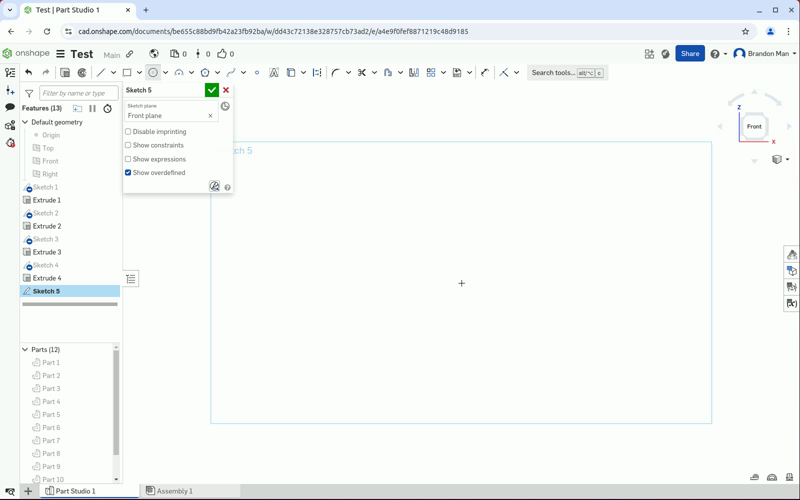
click(461, 282)
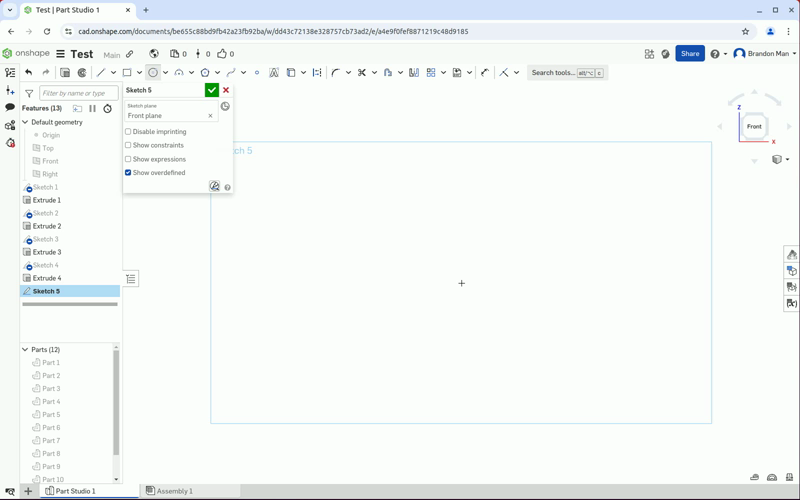
key_up(shift)
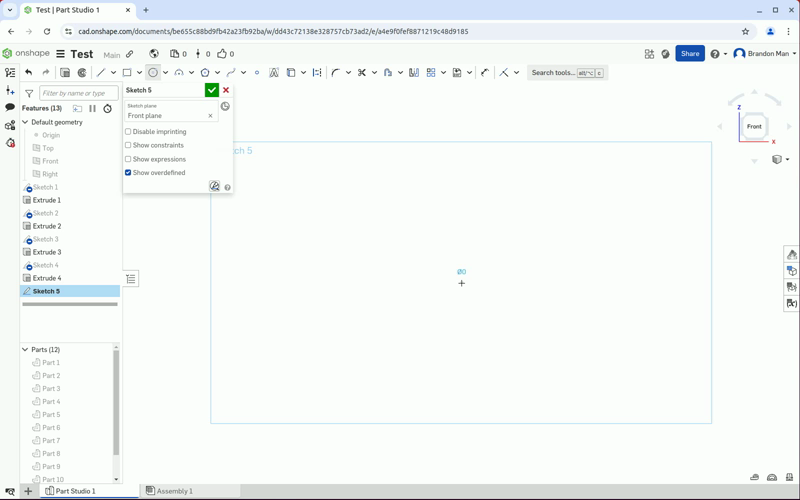
mouse_move(471, 282)
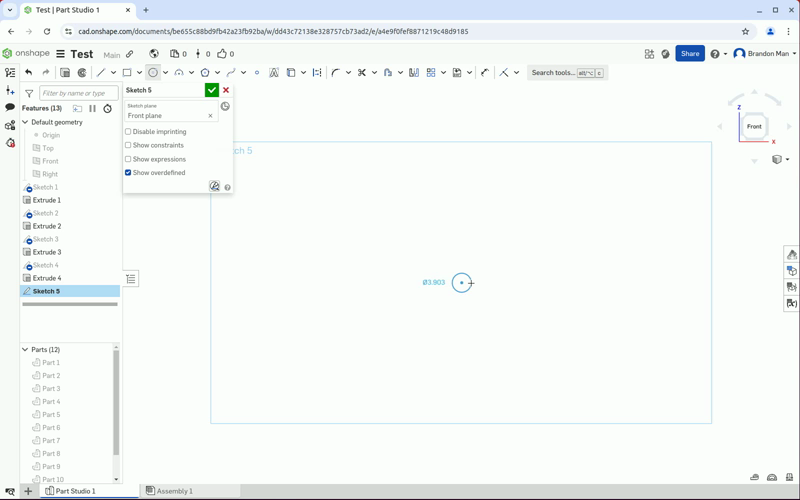
click(471, 282)
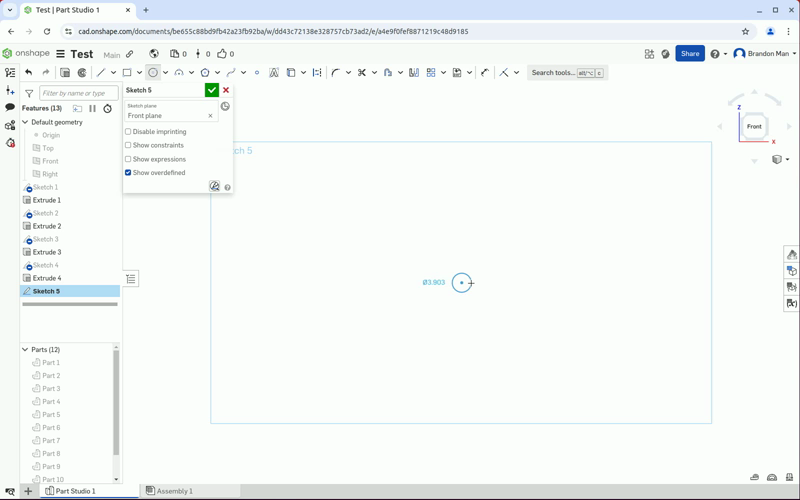
key(esc)
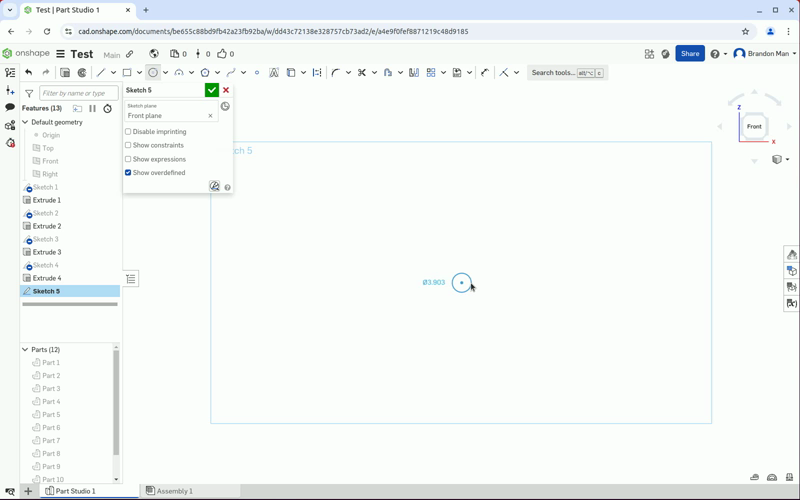
key(c)
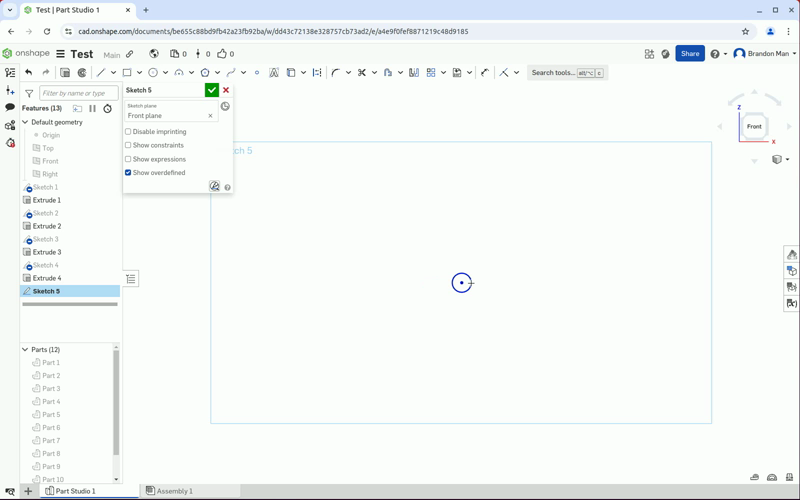
key_down(shift)
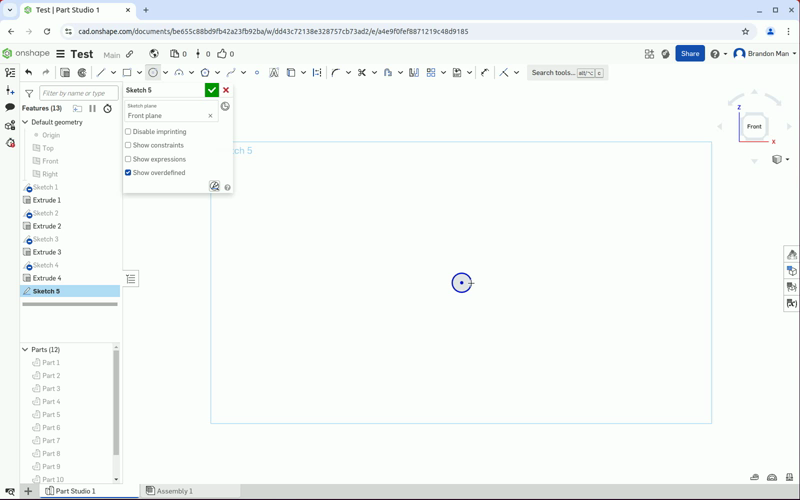
mouse_move(461, 282)
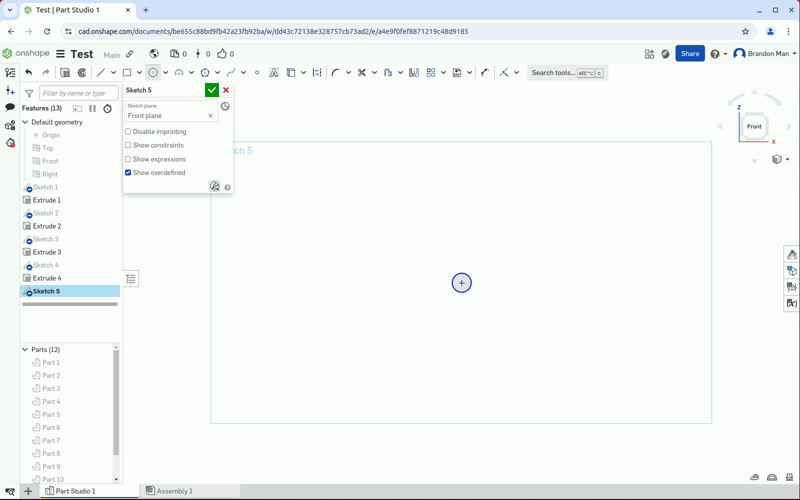
click(461, 282)
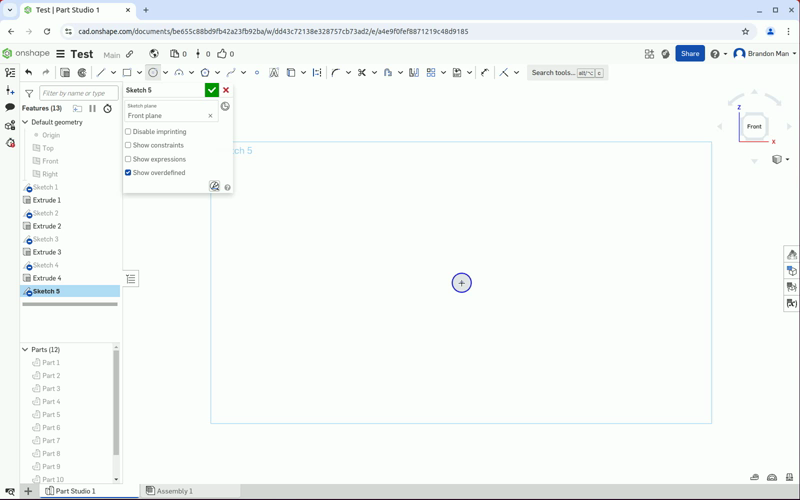
key_up(shift)
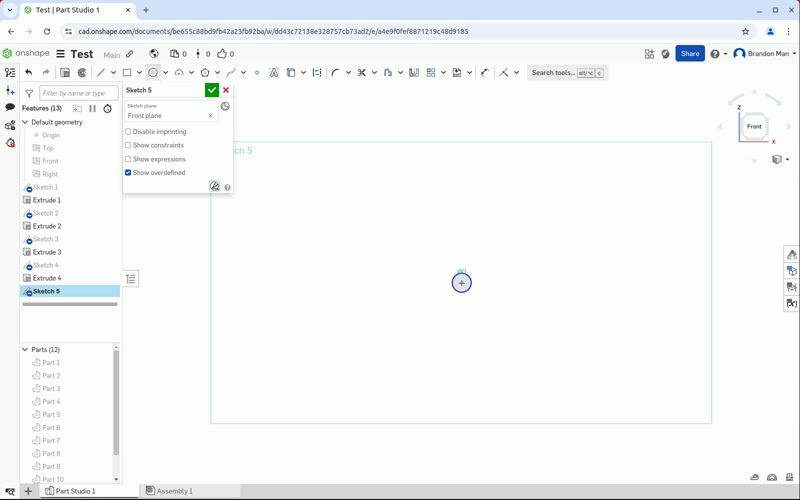
mouse_move(464, 282)
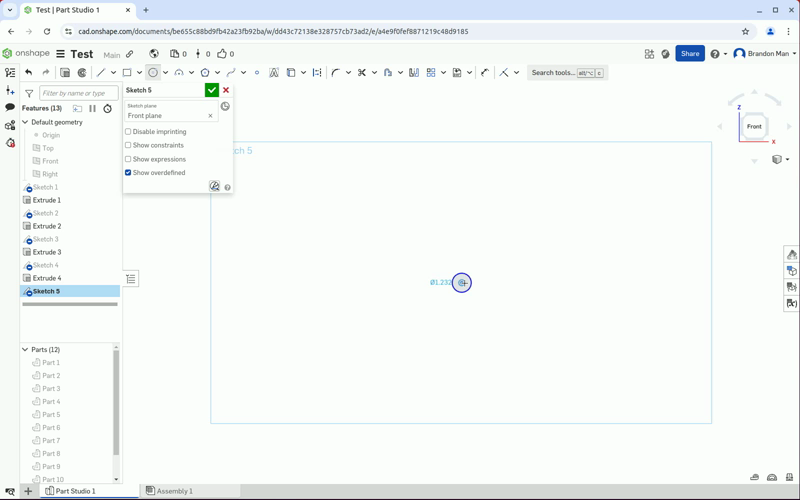
scroll(6)
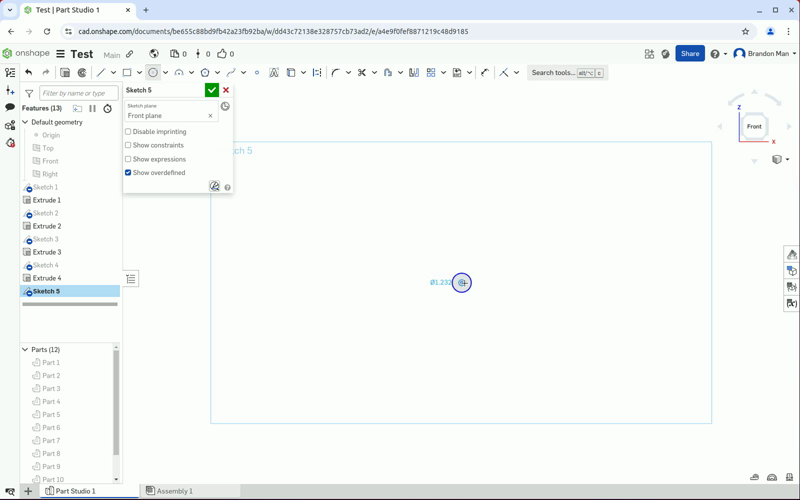
scroll(6)
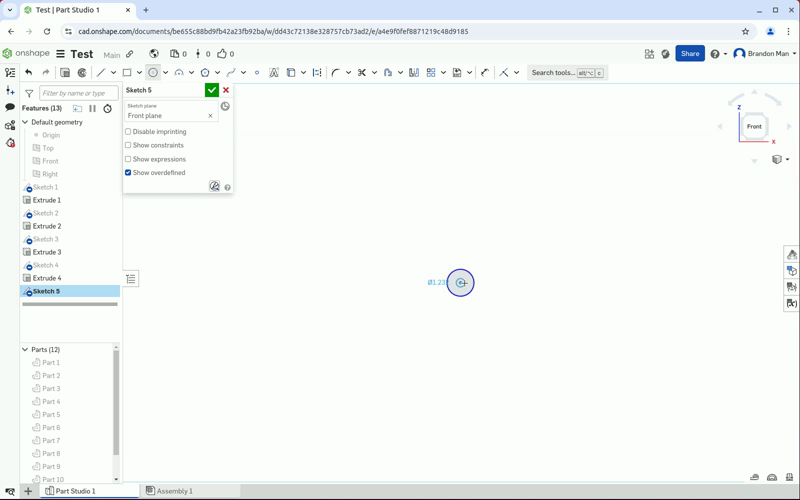
scroll(6)
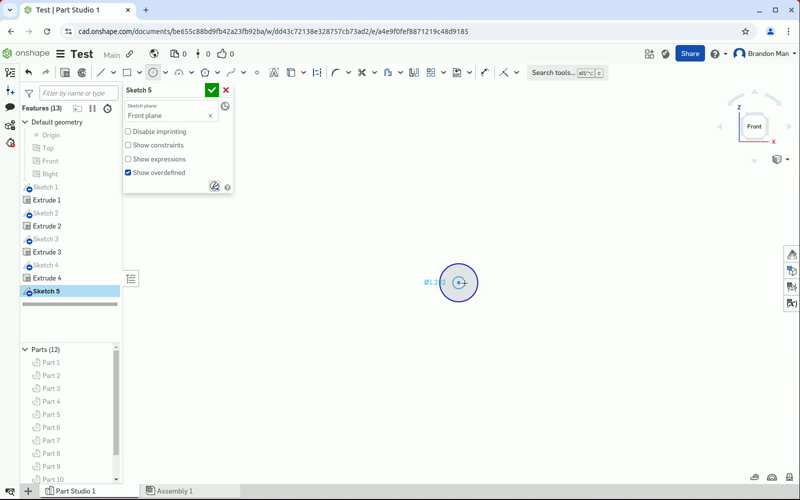
scroll(6)
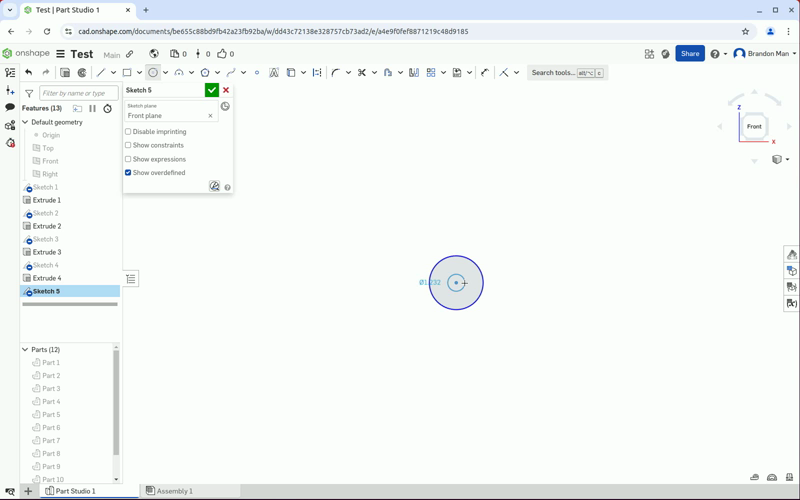
scroll(6)
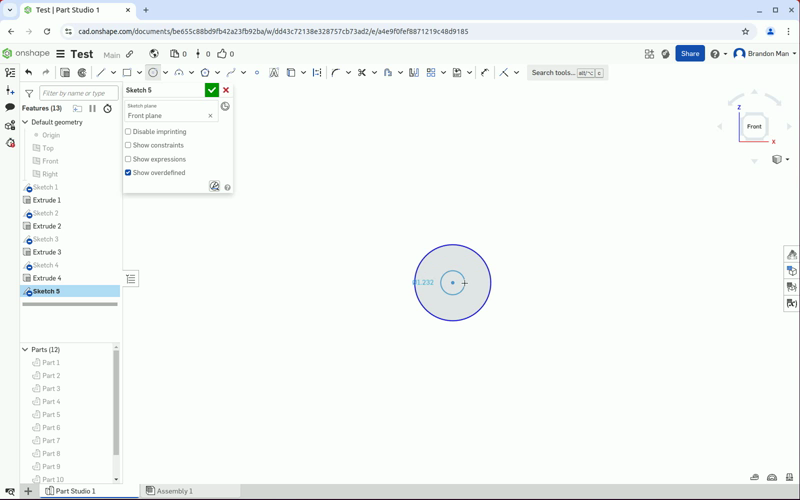
scroll(6)
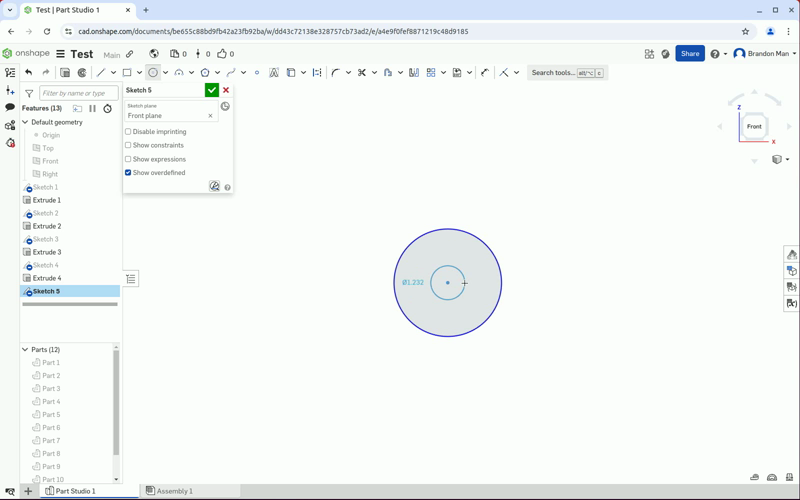
scroll(6)
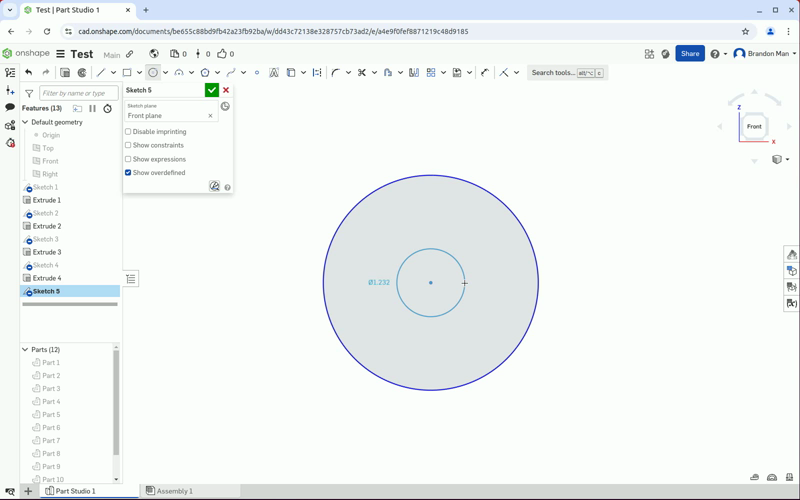
click(464, 282)
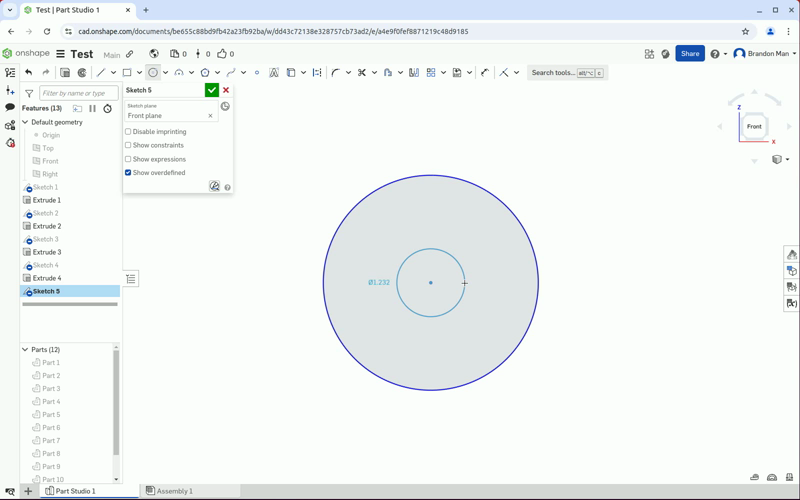
scroll(-6)
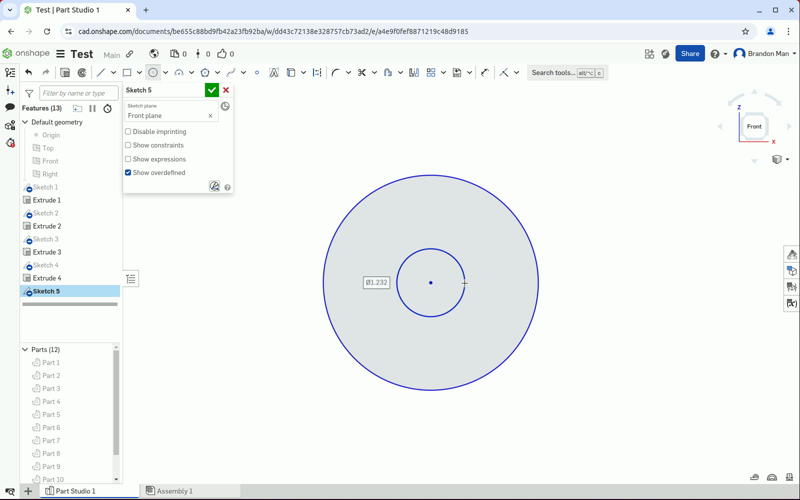
scroll(-6)
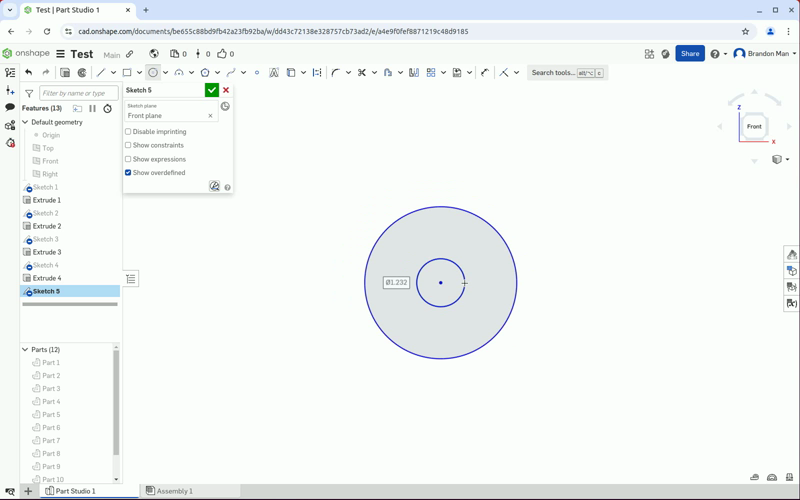
scroll(-6)
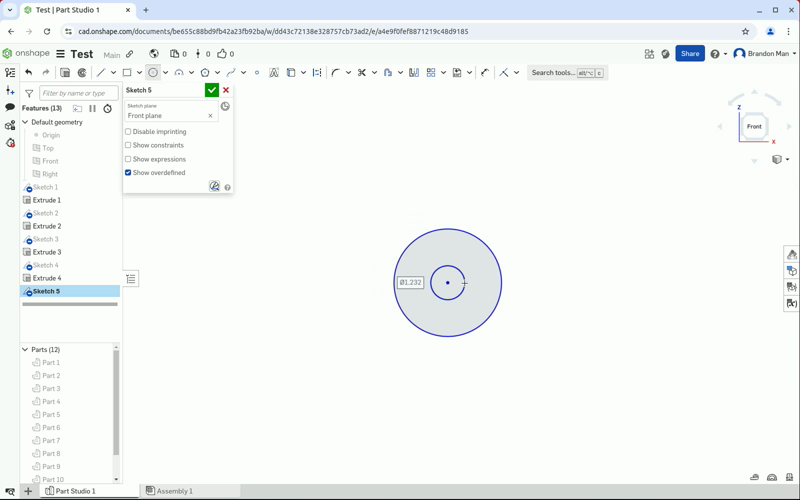
scroll(-6)
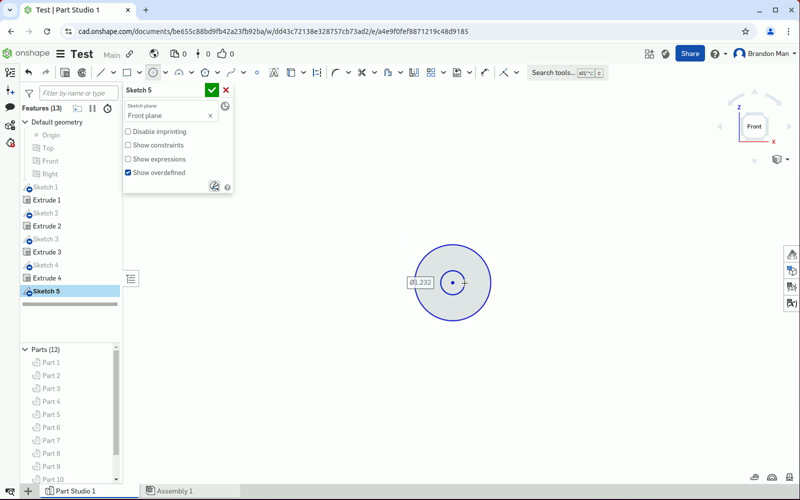
scroll(-6)
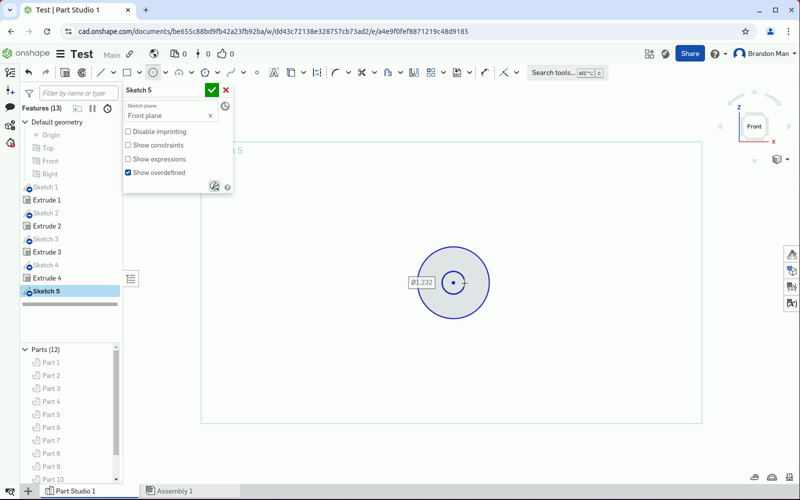
scroll(-6)
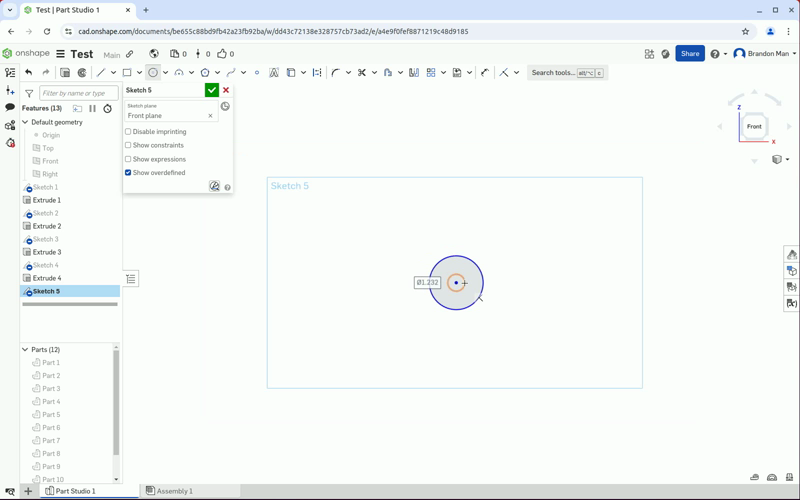
scroll(-6)
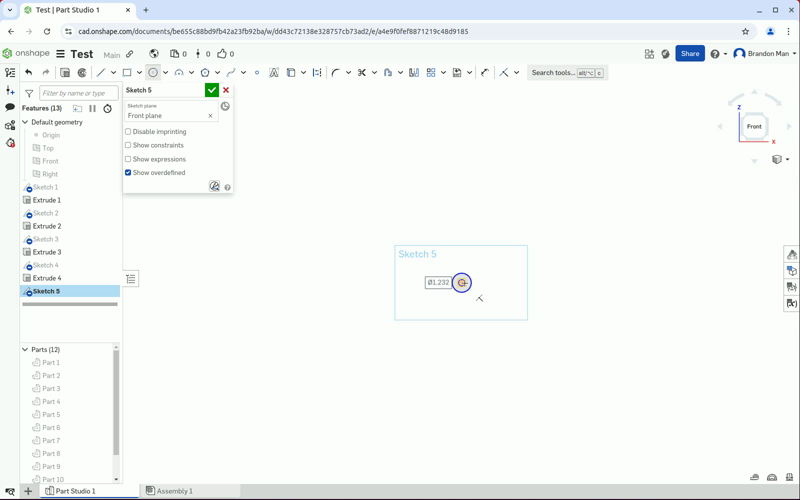
key(esc)
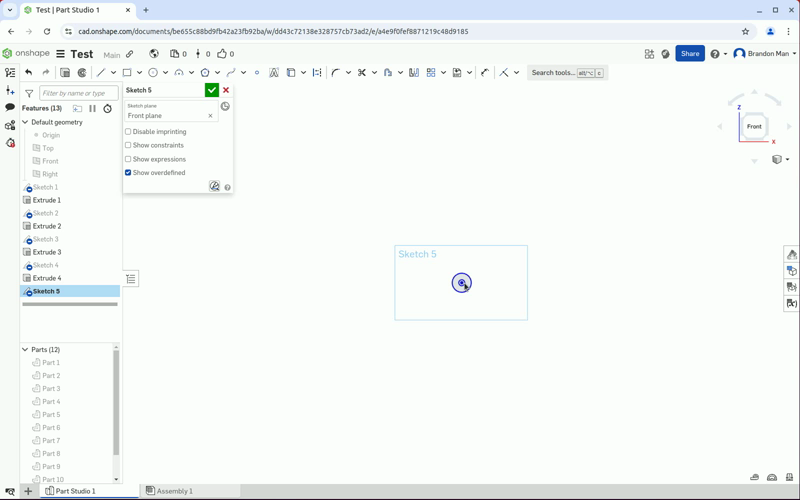
mouse_move(454, 283)
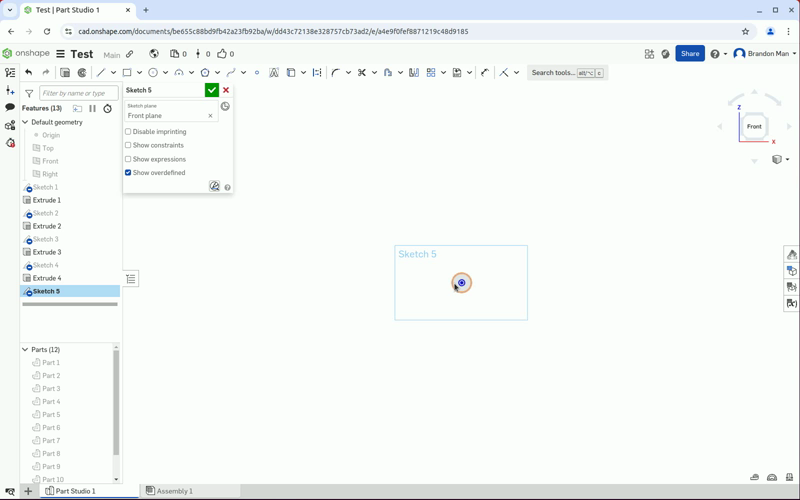
scroll(6)
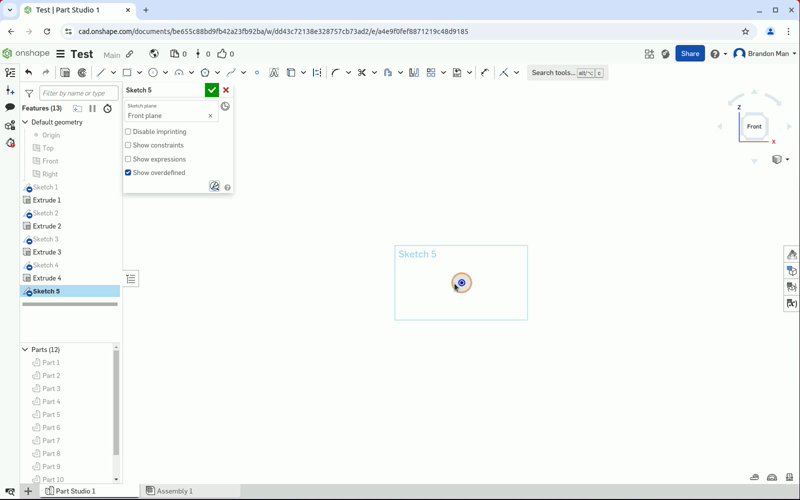
scroll(6)
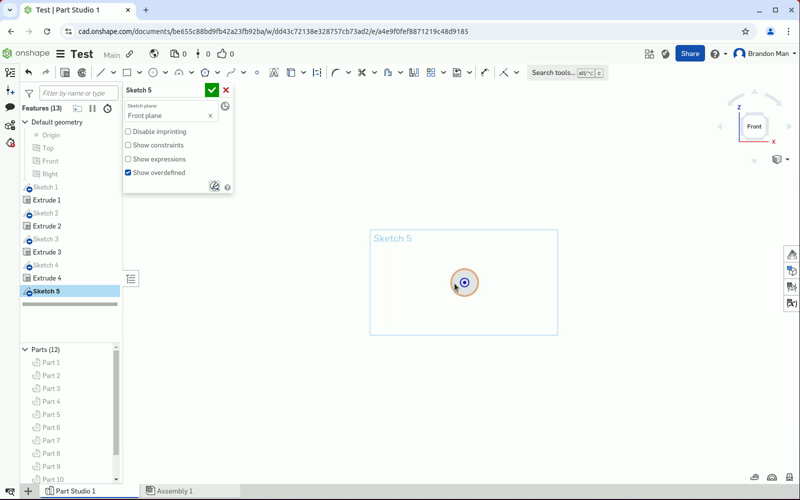
scroll(6)
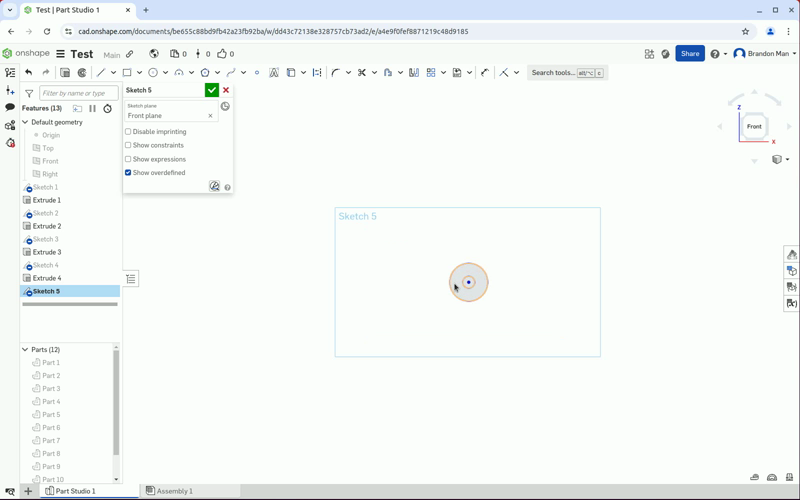
scroll(6)
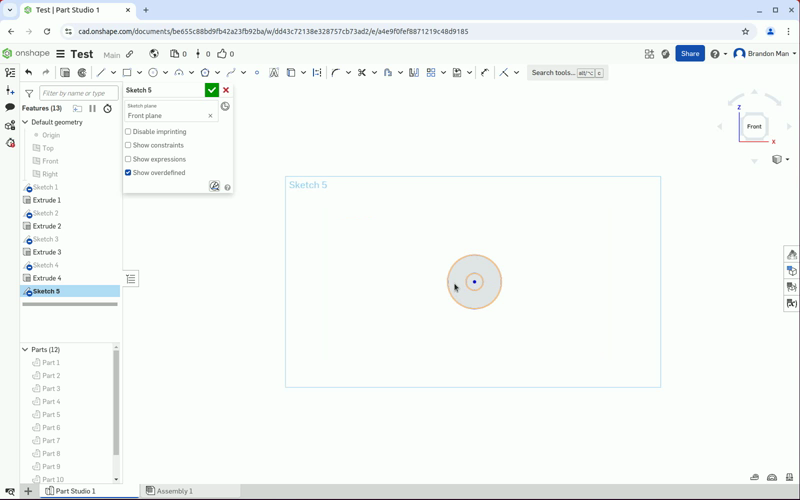
scroll(6)
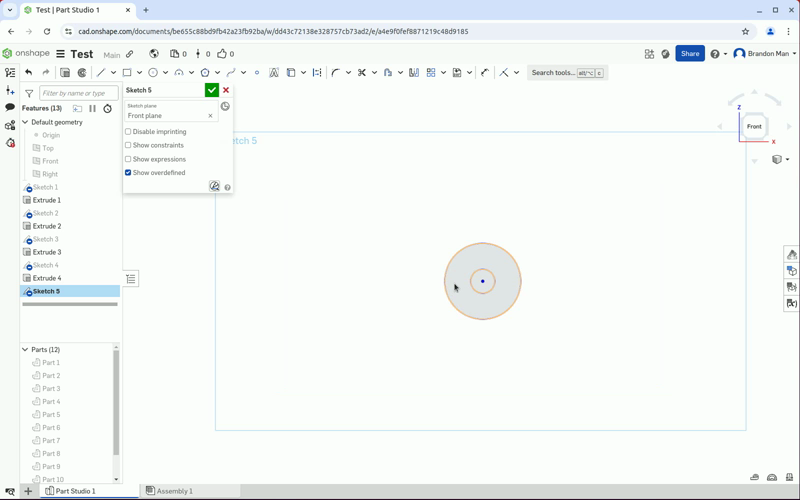
scroll(6)
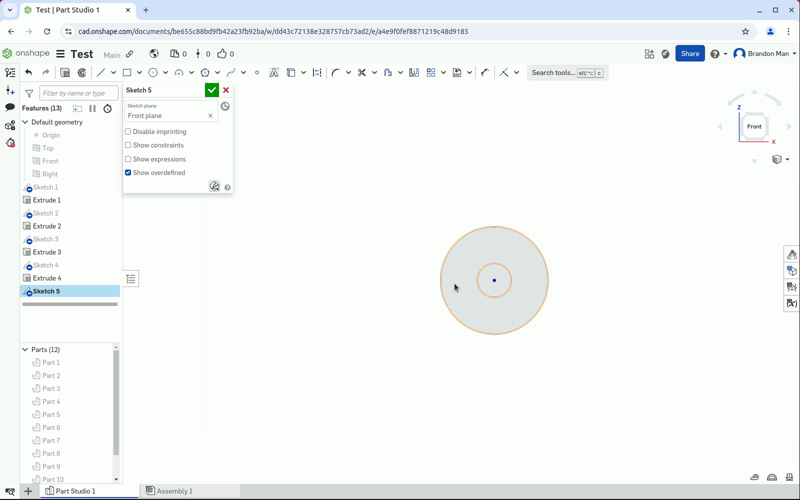
scroll(6)
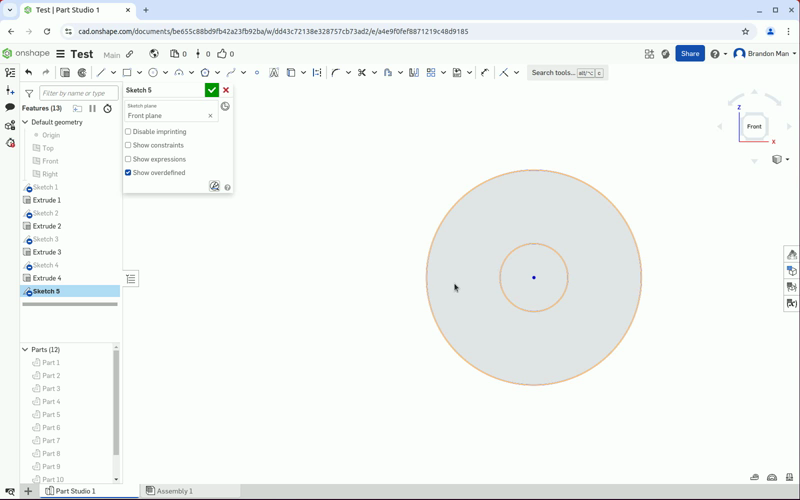
click(454, 283)
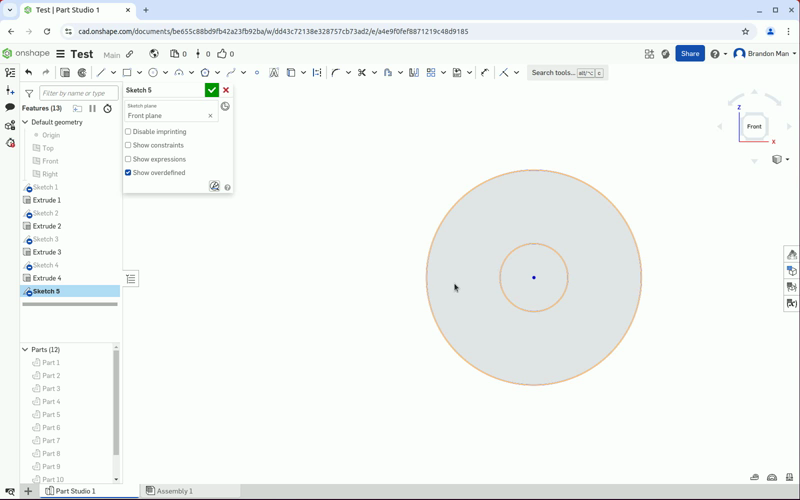
scroll(-6)
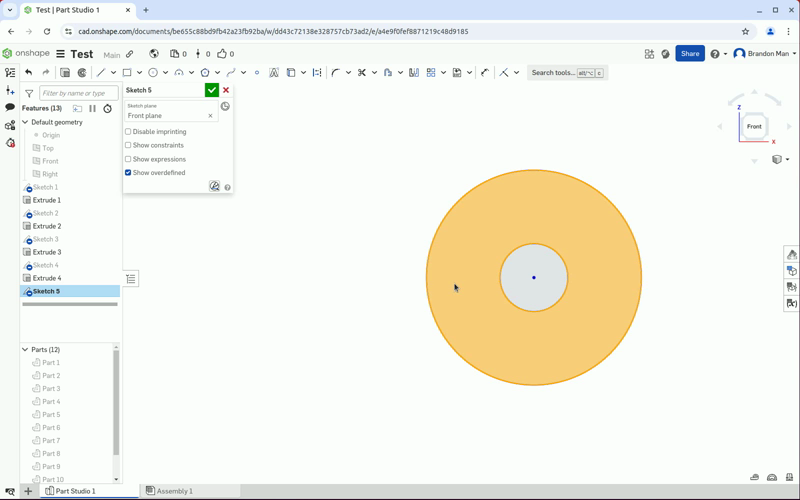
scroll(-6)
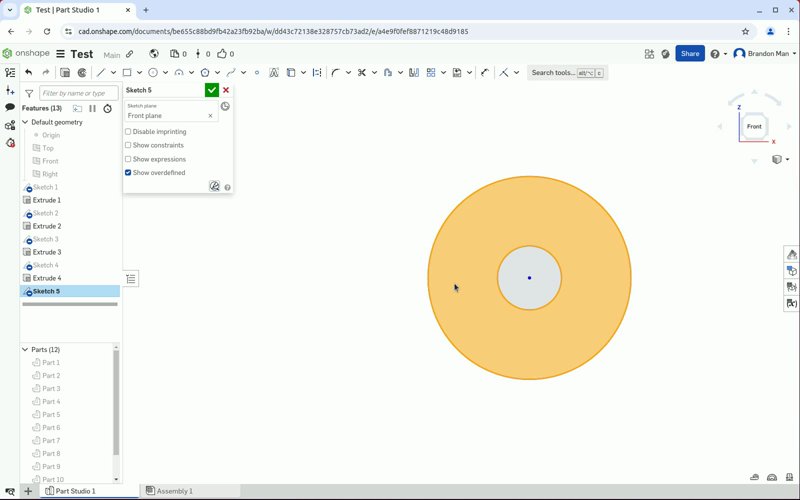
scroll(-6)
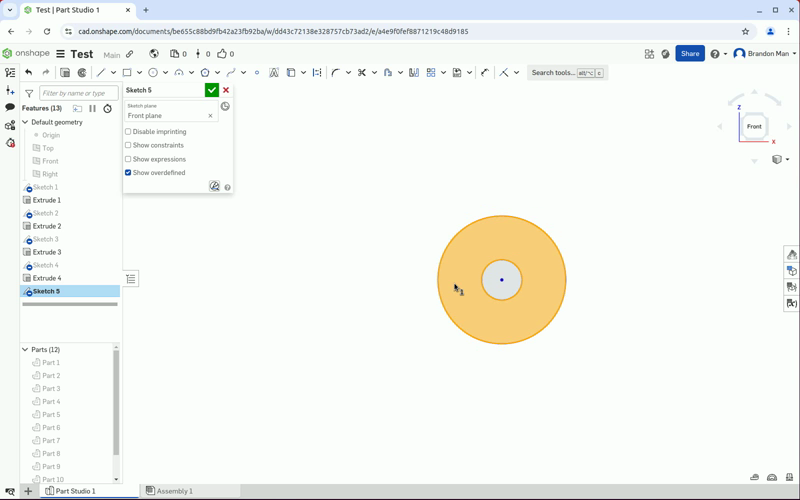
scroll(-6)
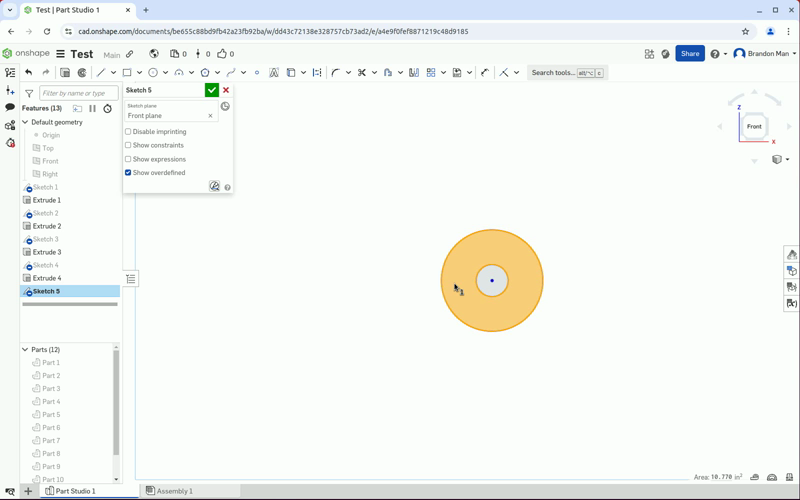
scroll(-6)
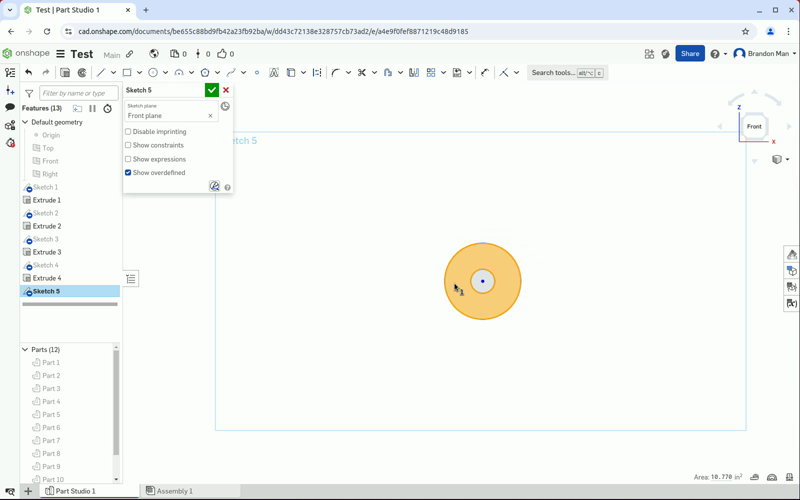
scroll(-6)
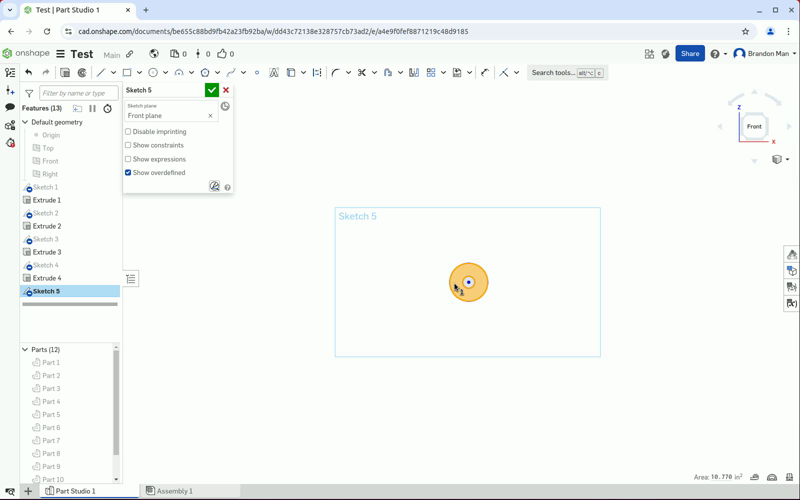
scroll(-6)
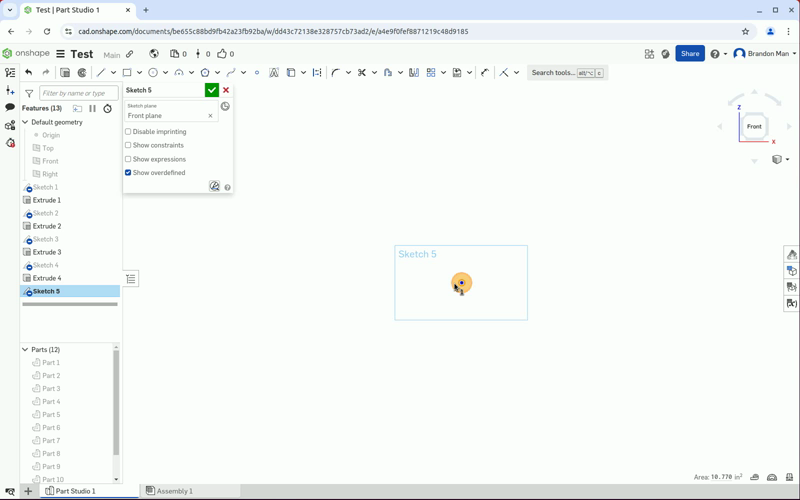
mouse_move(69, 352)
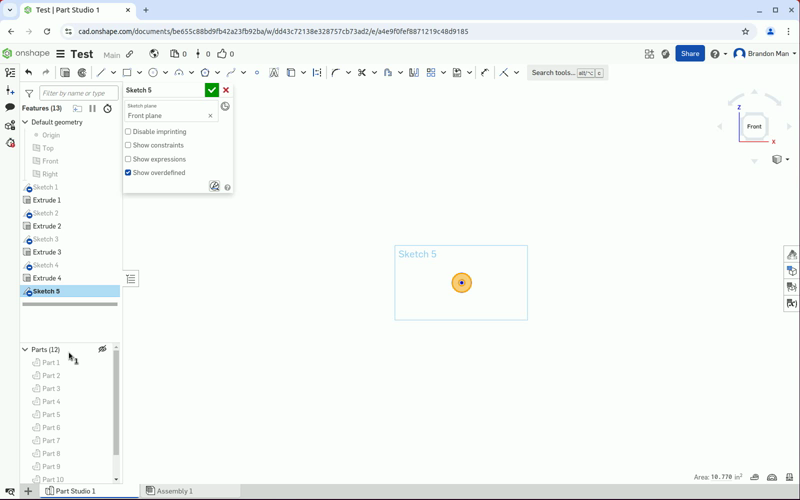
key(shift+y)
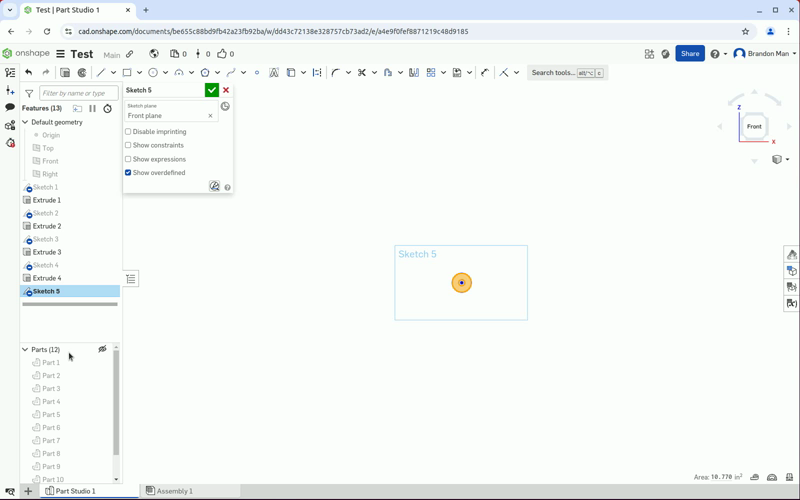
key(shift+e)
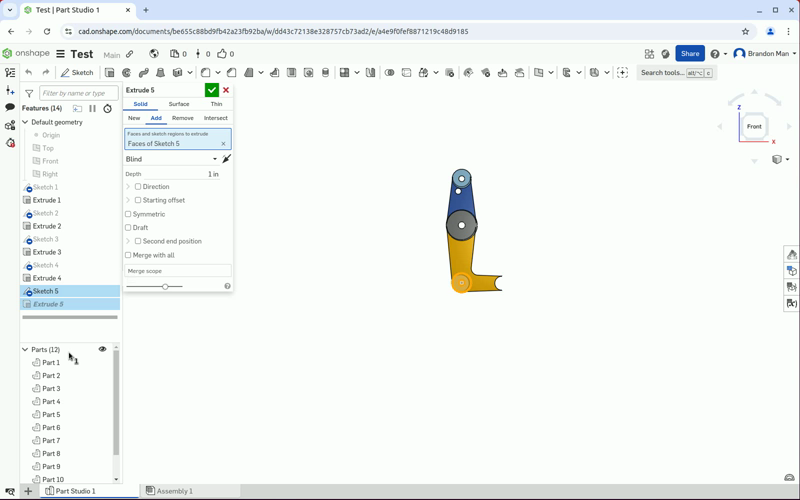
mouse_move(143, 106)
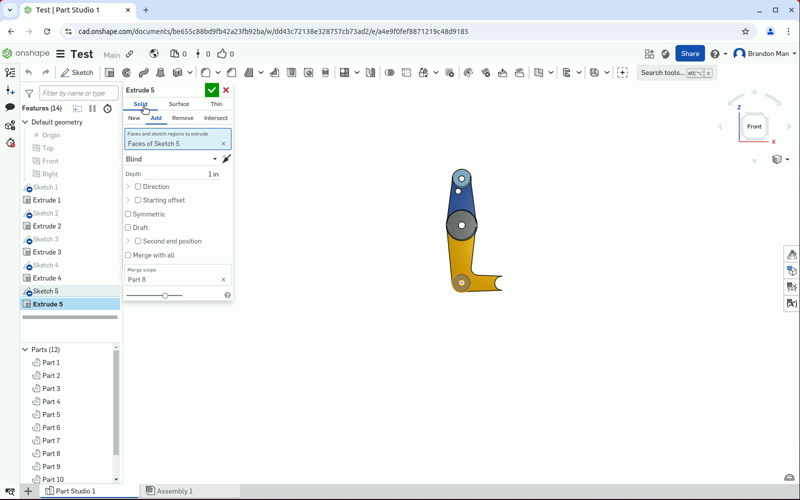
click(143, 106)
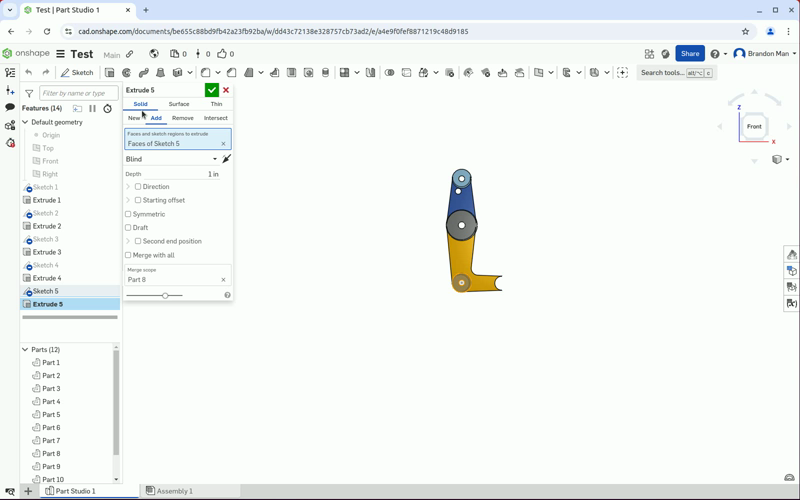
mouse_move(137, 120)
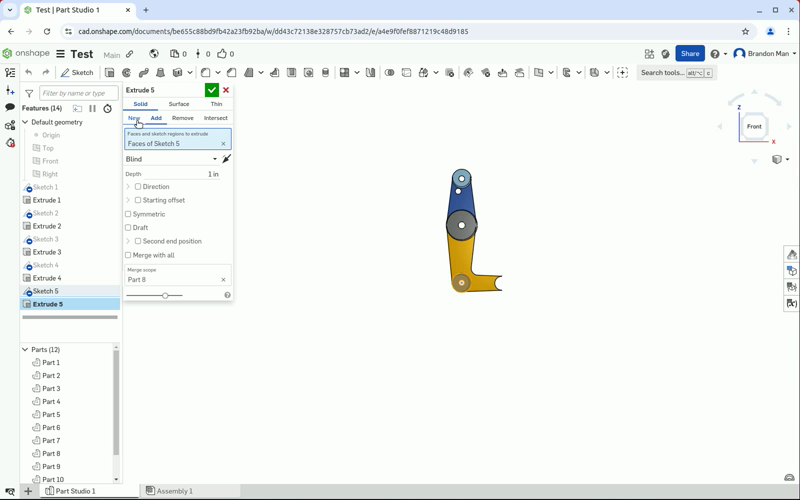
click(137, 120)
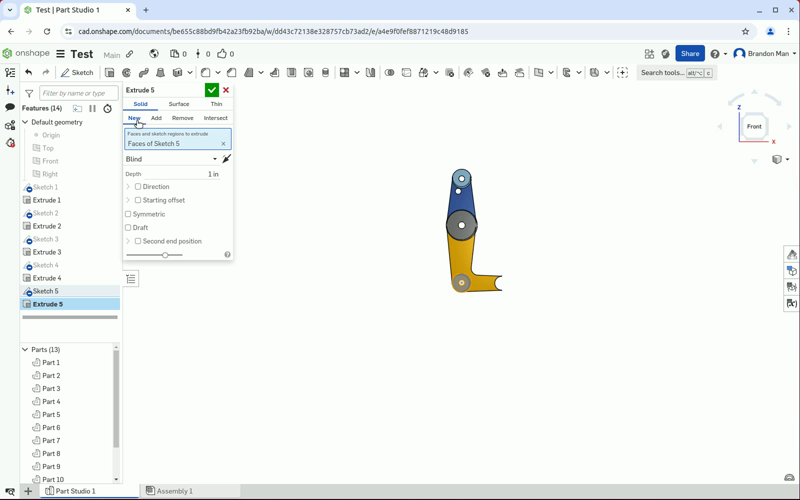
key(tab, 4)
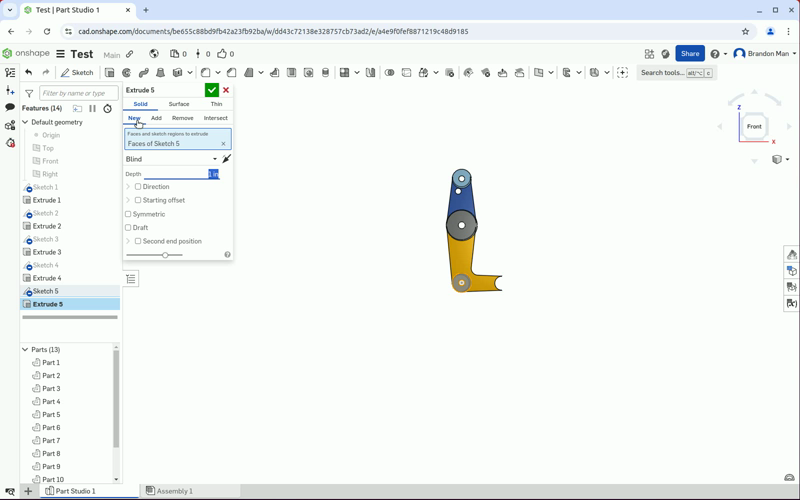
text(0.481)
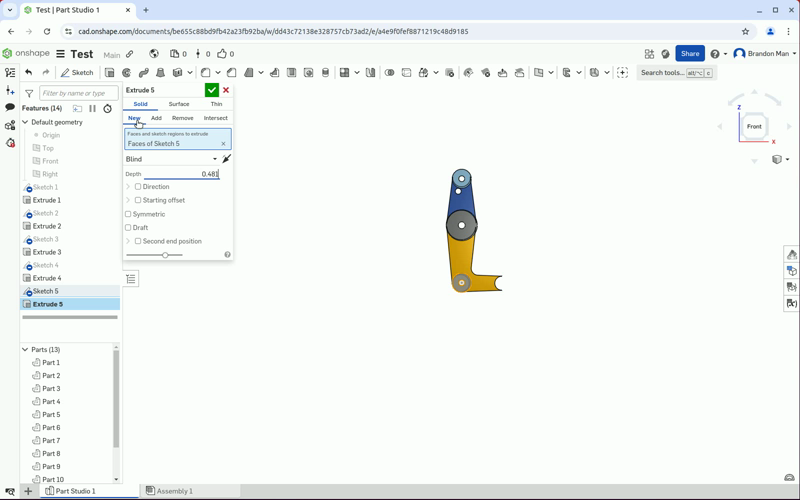
key(enter)
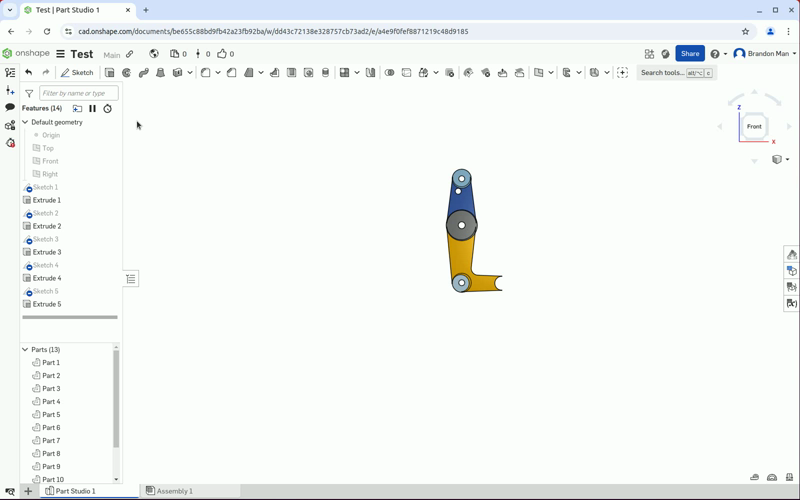
key(shift+h)
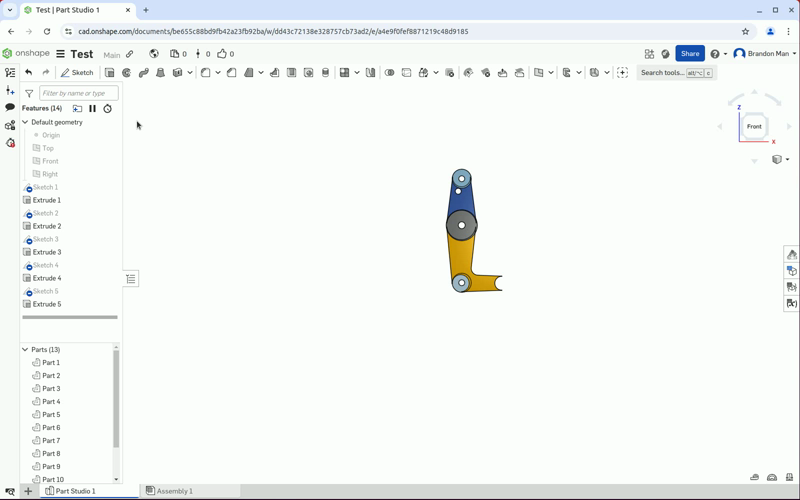
key(shift+h)
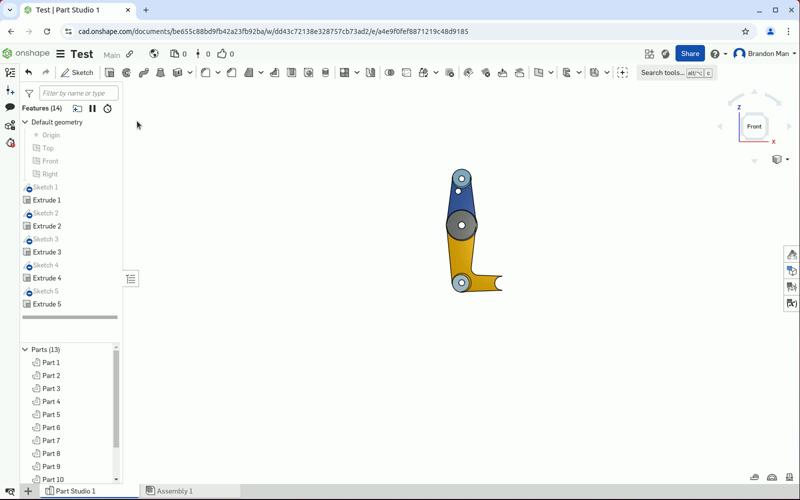
mouse_move(73, 189)
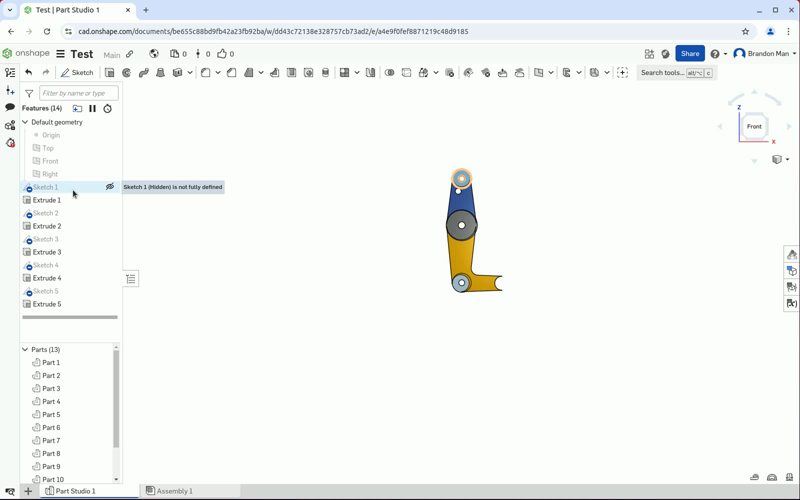
click(73, 189)
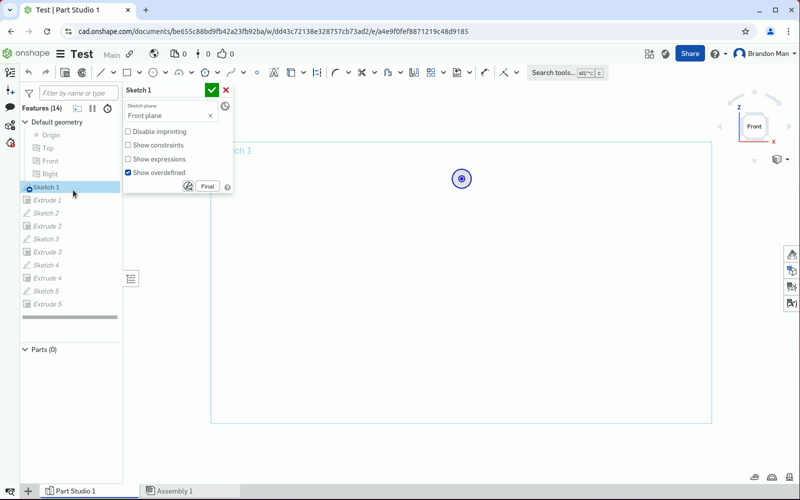
mouse_move(229, 92)
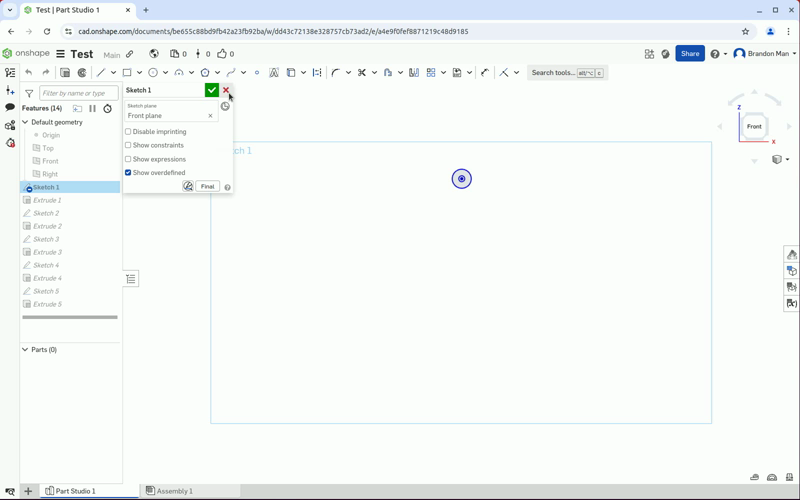
click(229, 92)
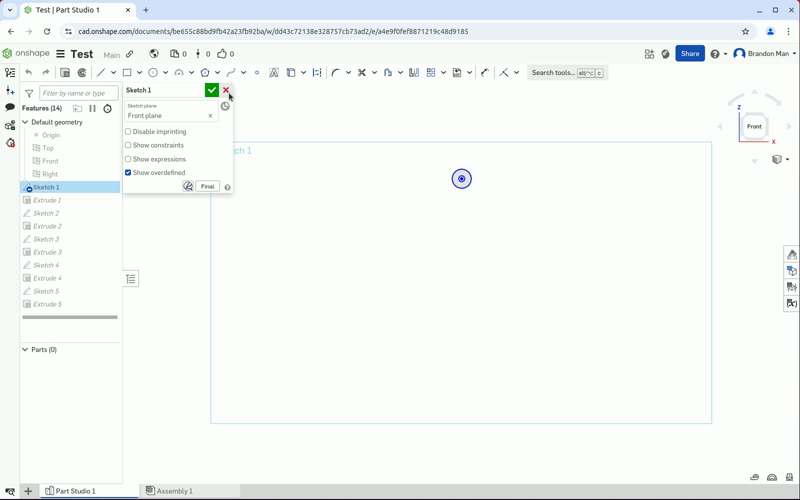
key(shift+s)
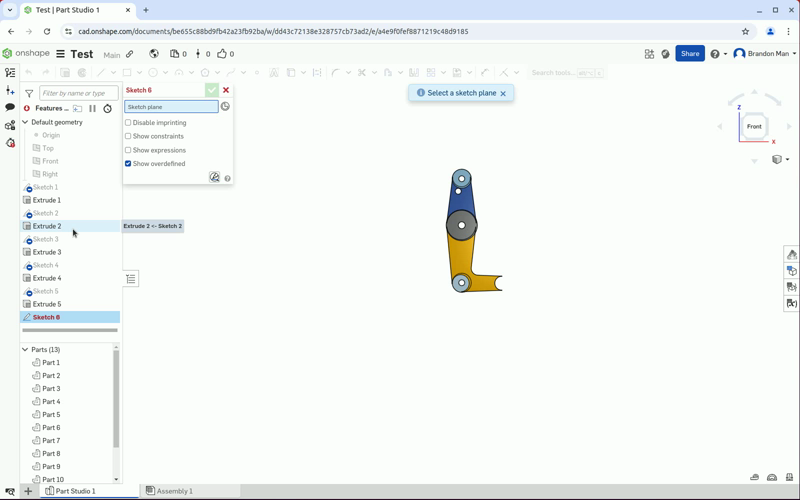
scroll(3)
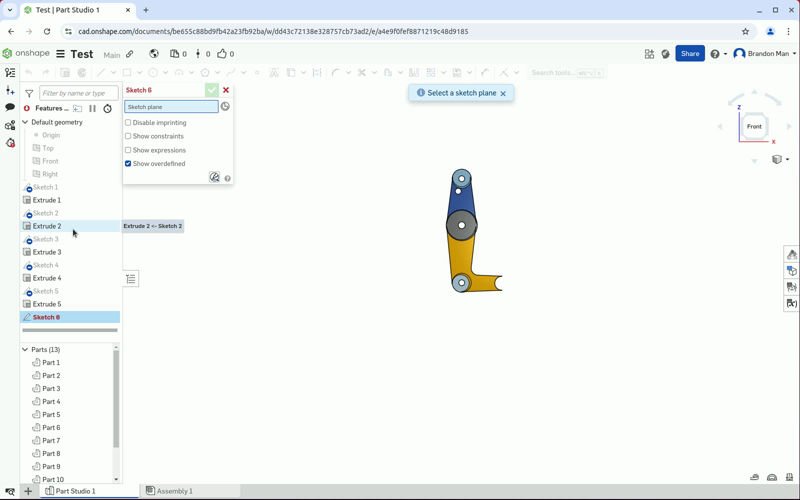
mouse_move(73, 163)
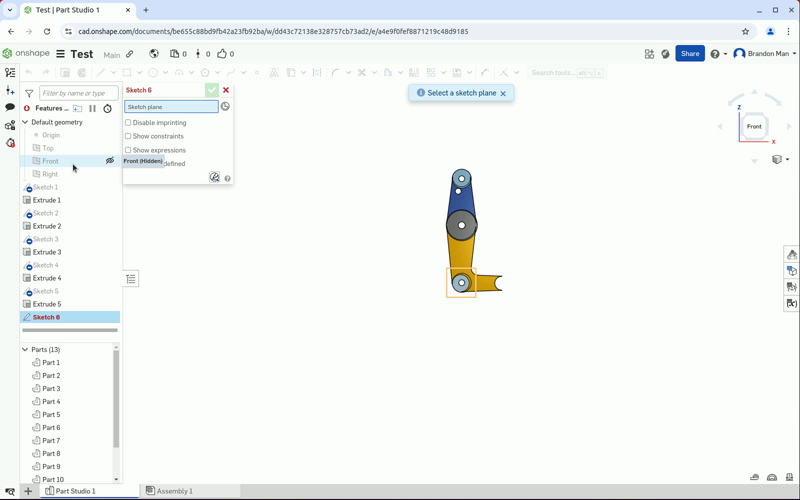
click(73, 163)
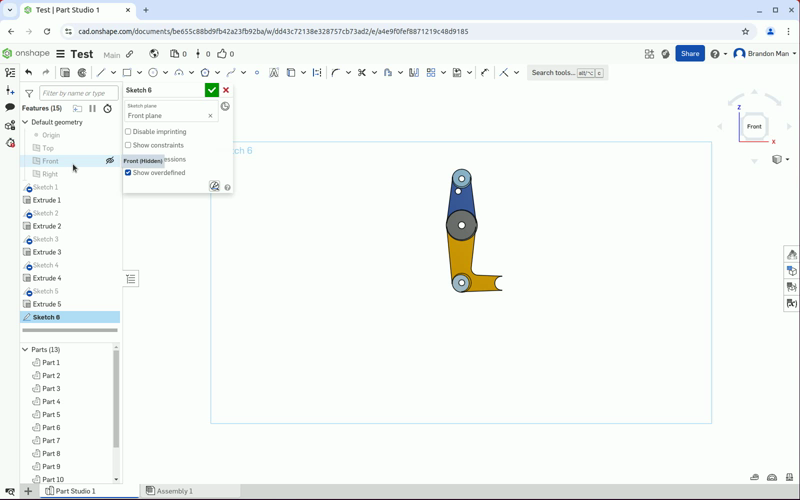
mouse_move(69, 352)
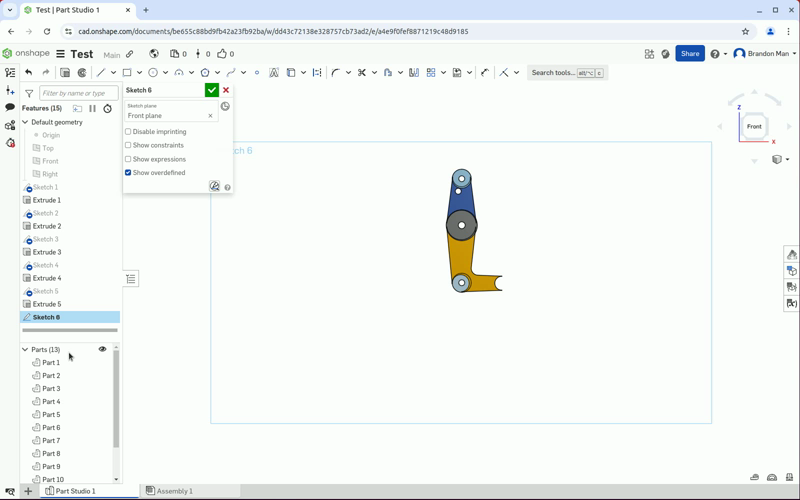
key(y)
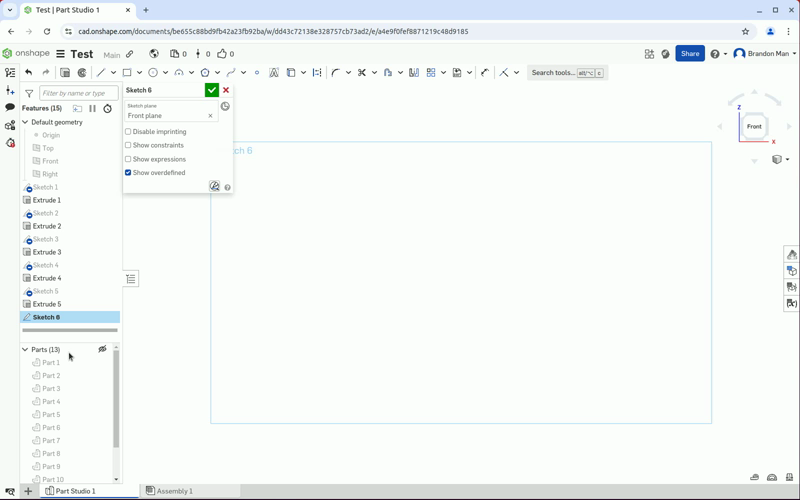
key(c)
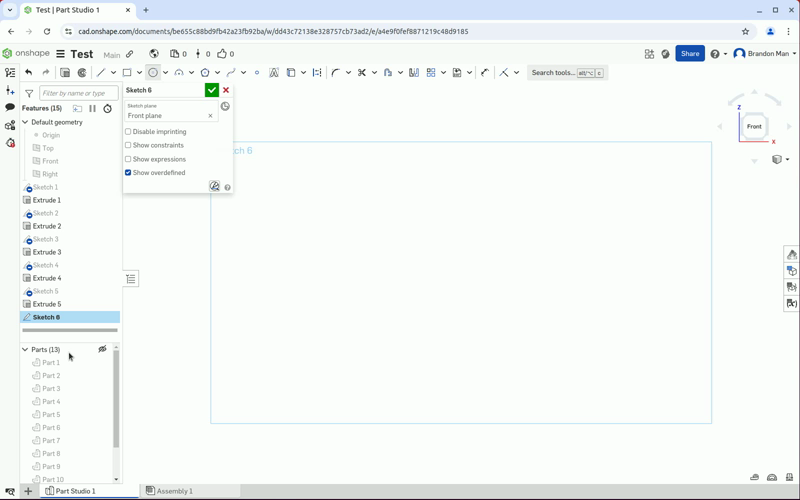
key_down(shift)
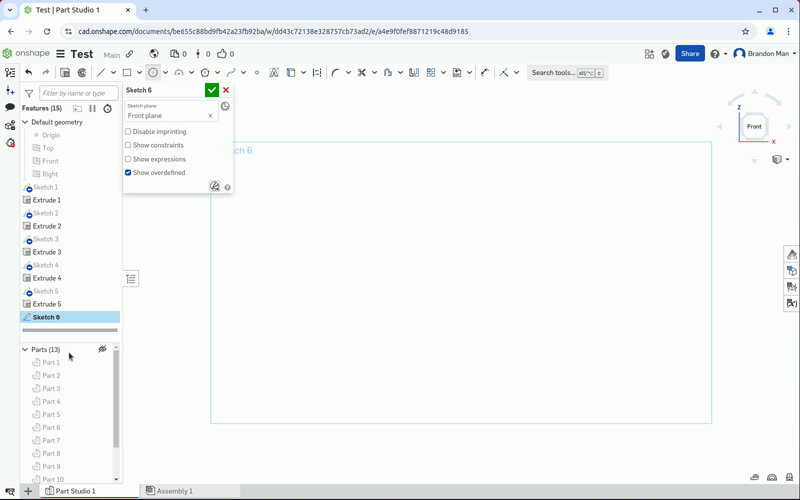
mouse_move(501, 282)
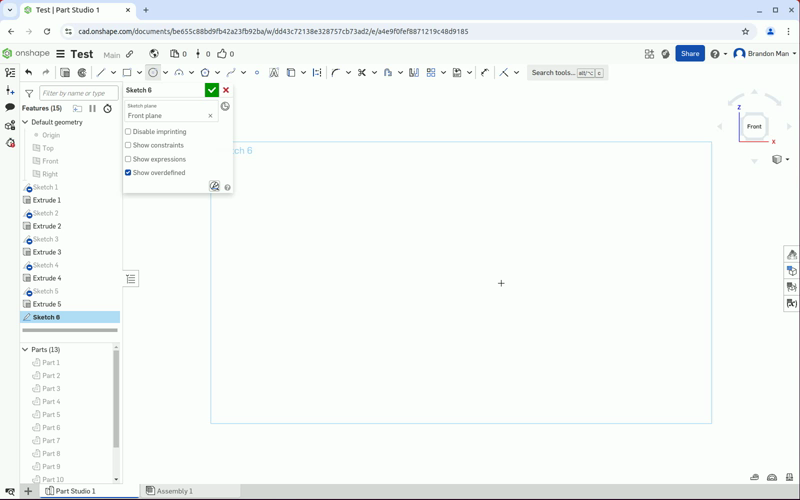
click(501, 282)
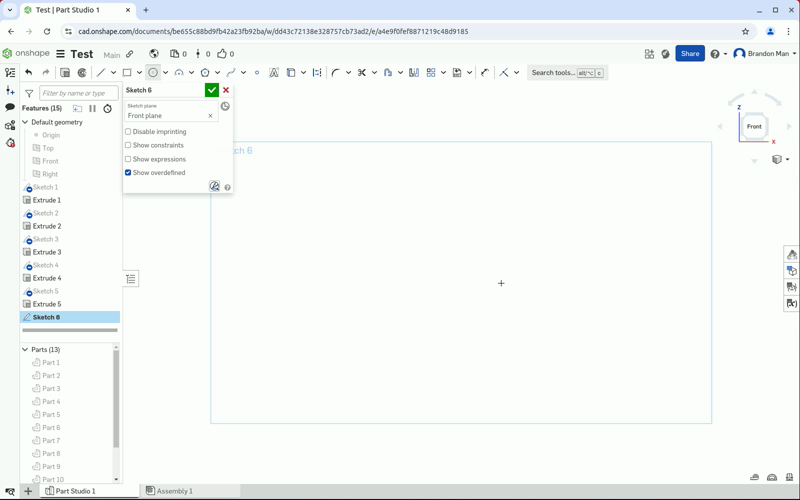
key_up(shift)
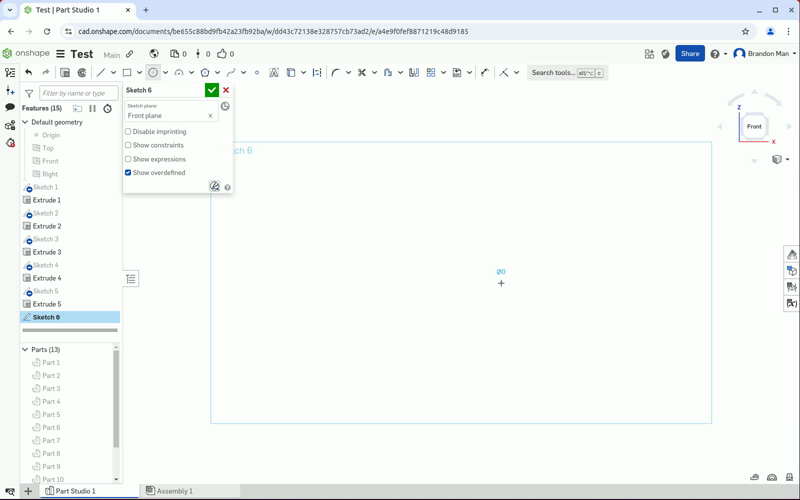
mouse_move(508, 282)
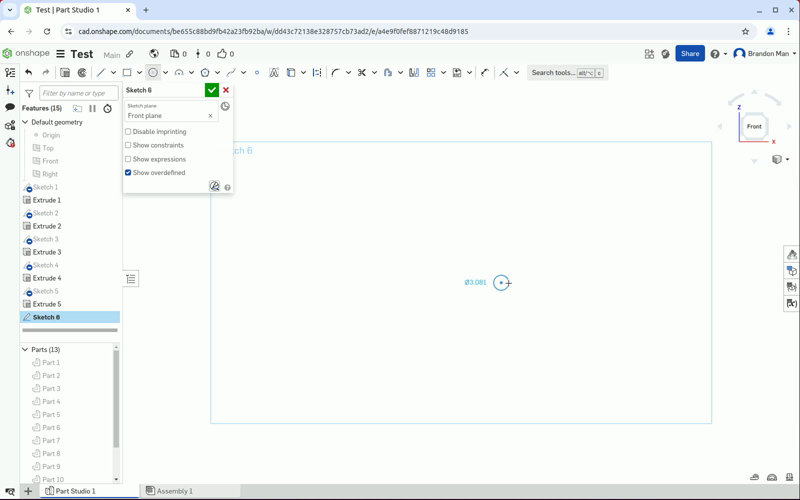
click(508, 282)
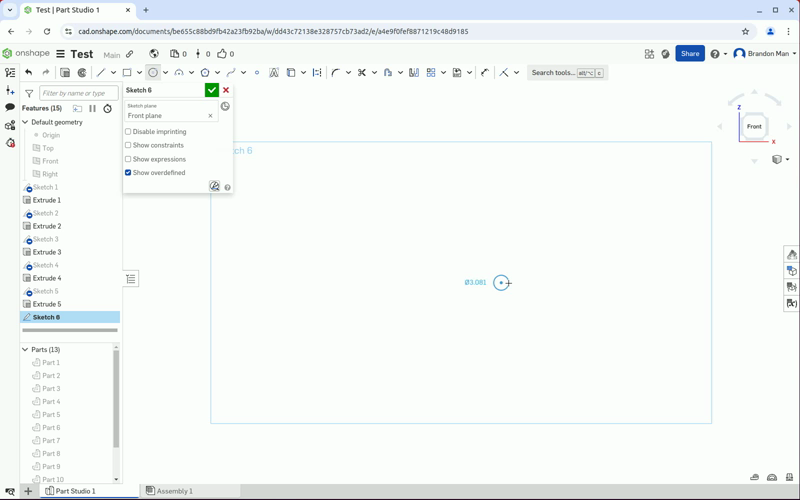
key(esc)
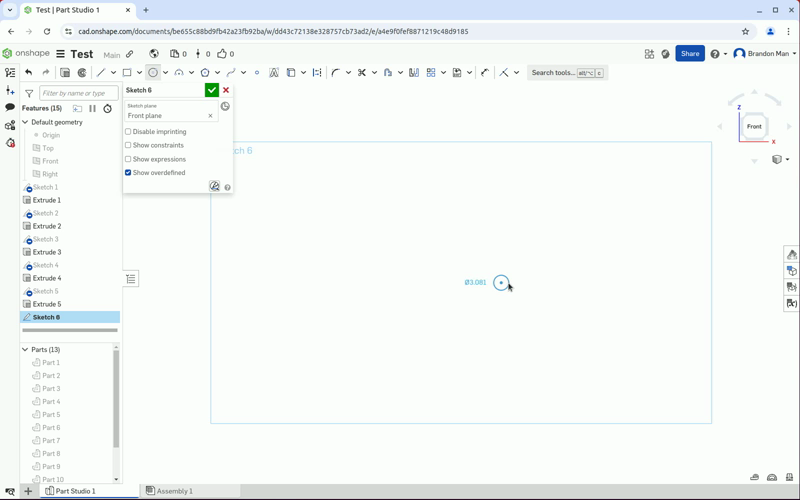
key(c)
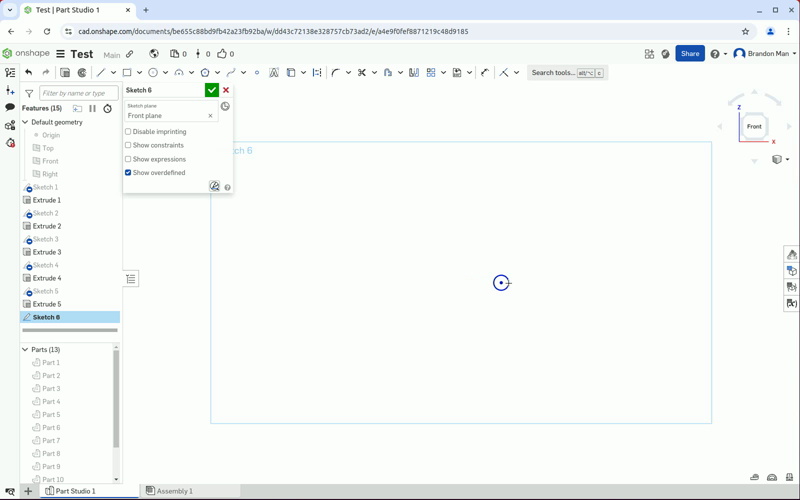
key_down(shift)
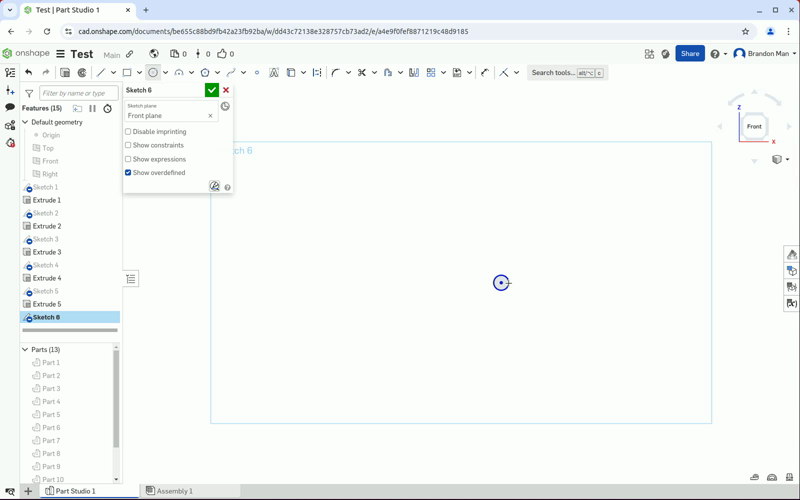
mouse_move(501, 282)
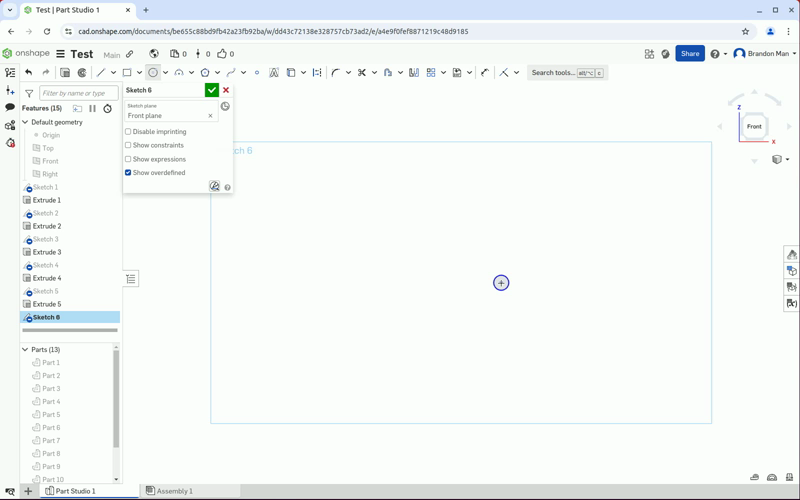
click(501, 282)
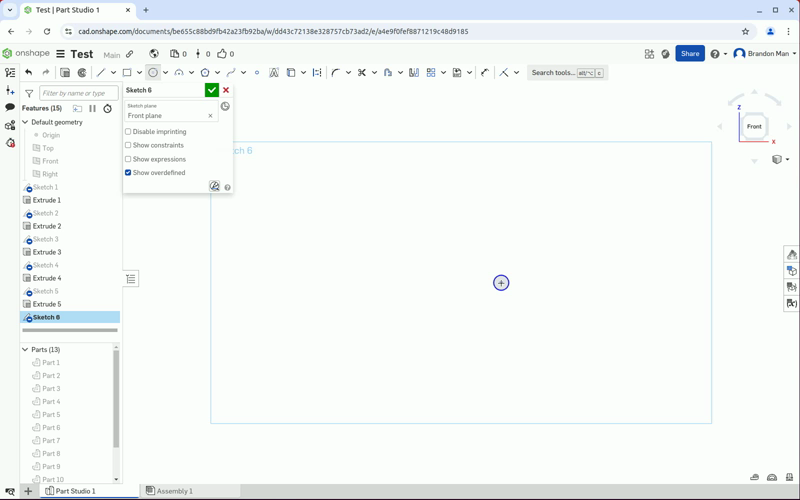
key_up(shift)
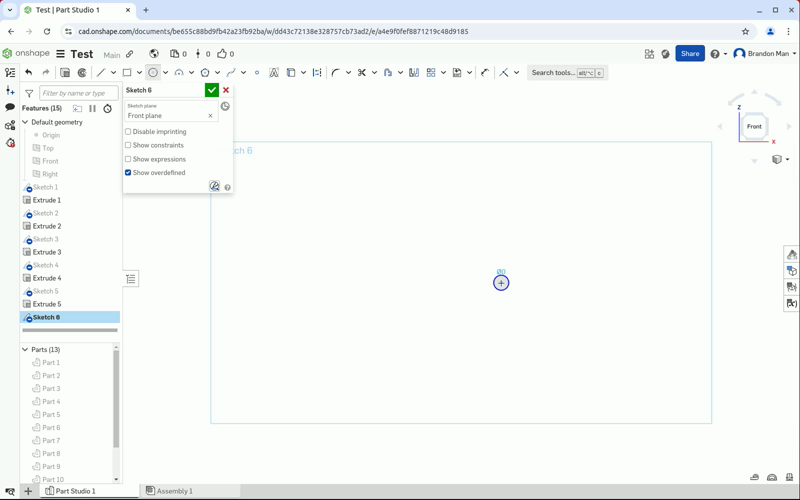
mouse_move(504, 282)
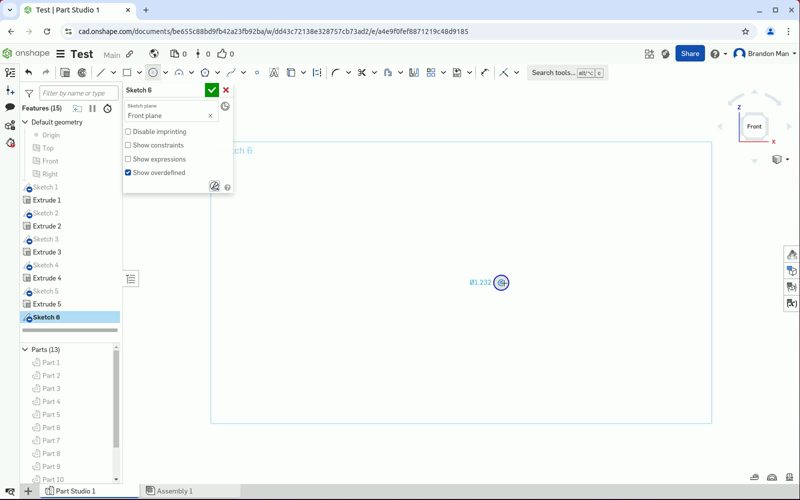
scroll(6)
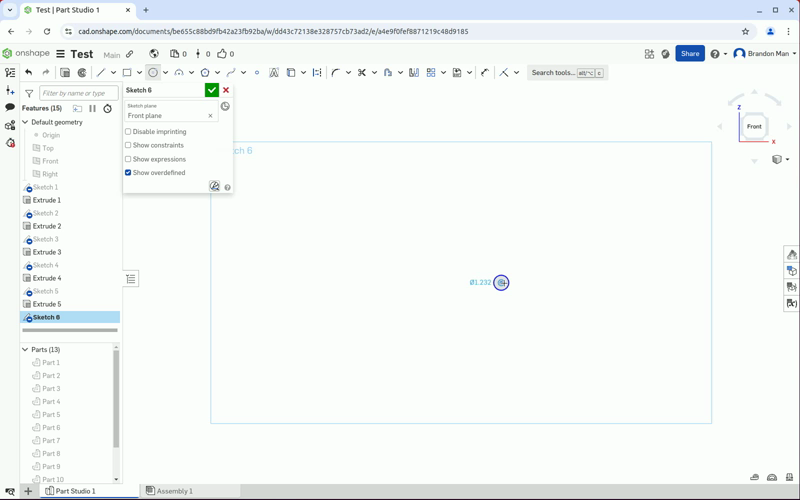
scroll(6)
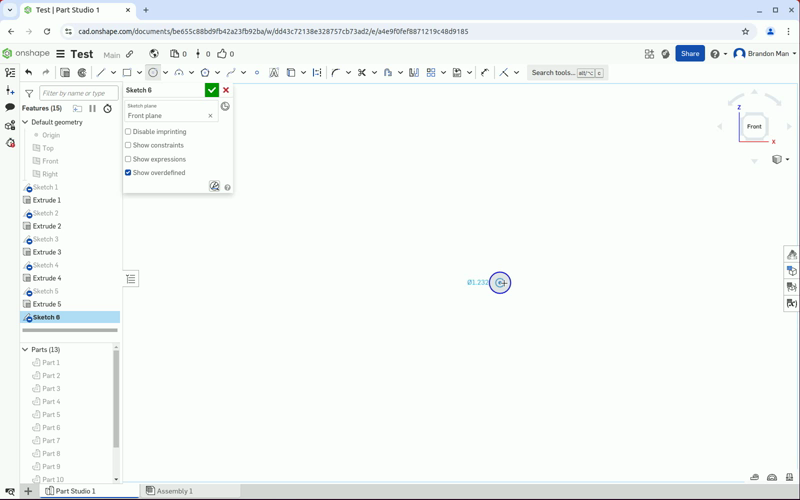
scroll(6)
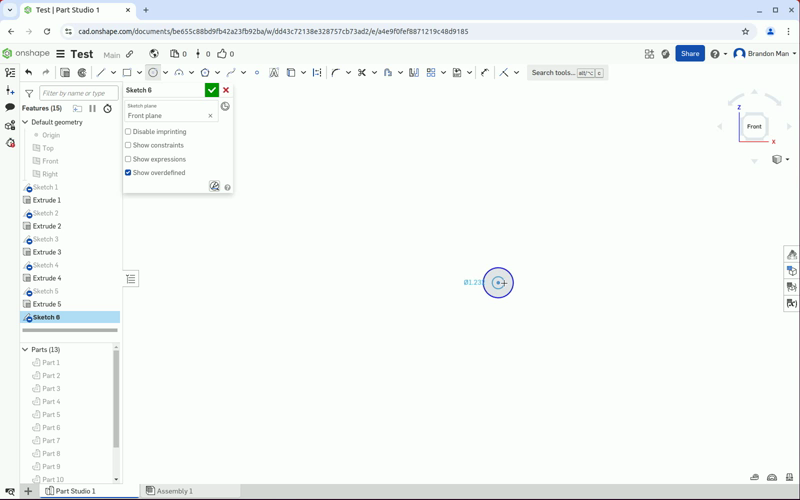
scroll(6)
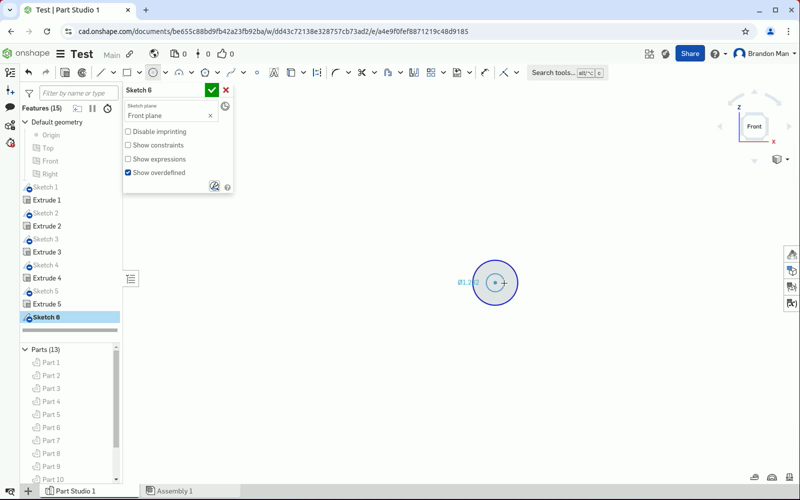
scroll(6)
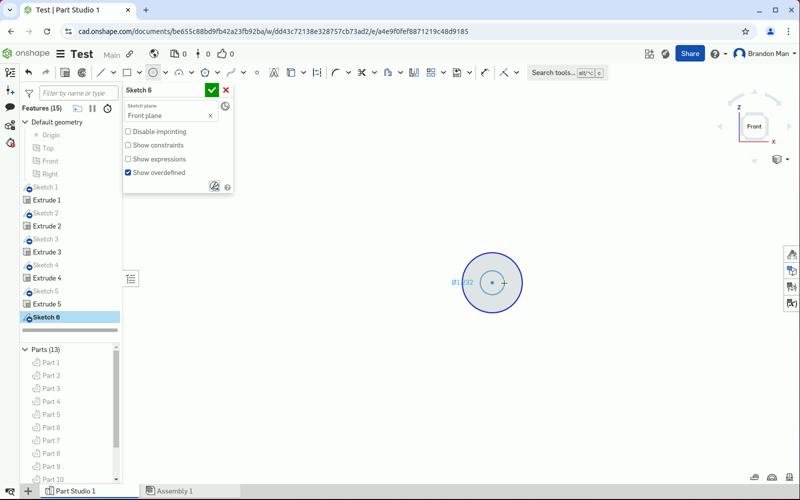
scroll(6)
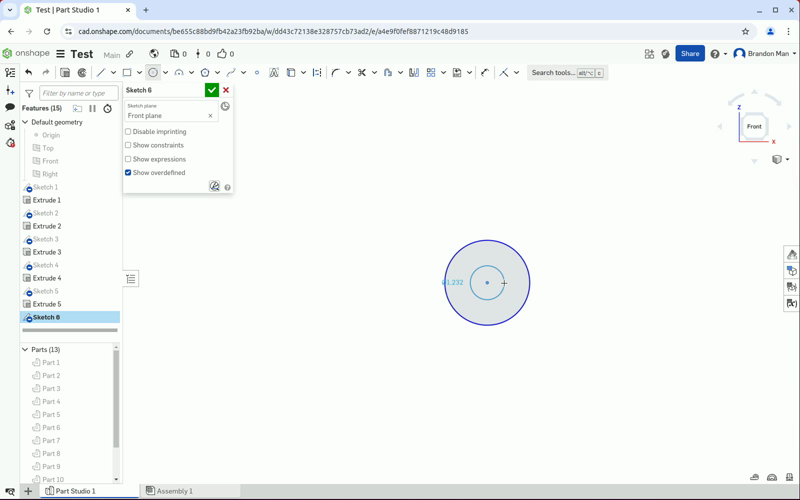
scroll(6)
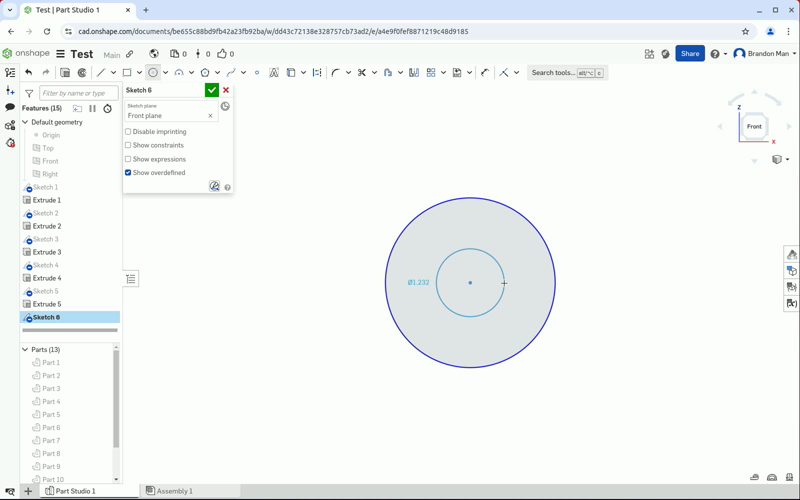
click(504, 282)
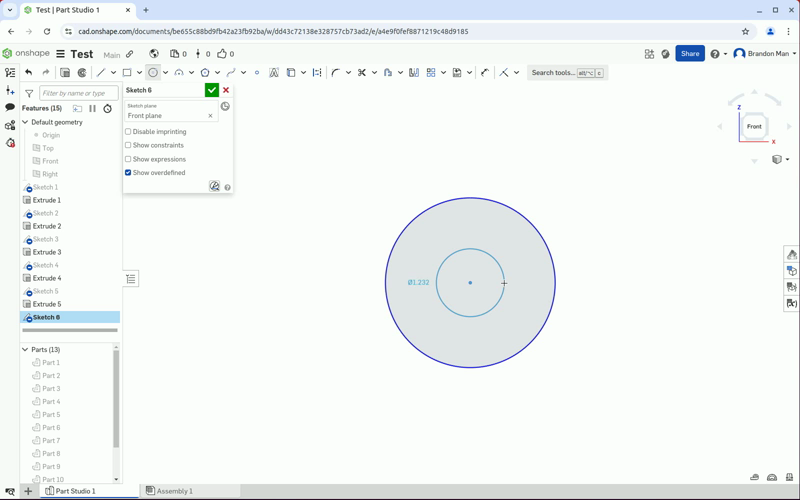
scroll(-6)
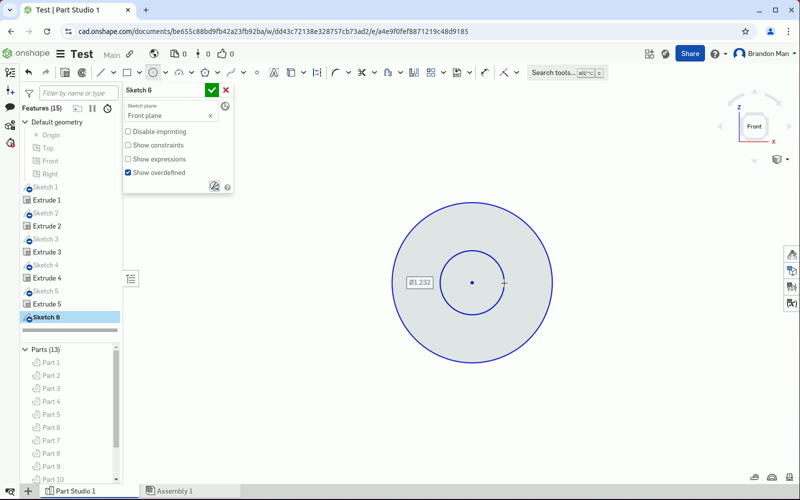
scroll(-6)
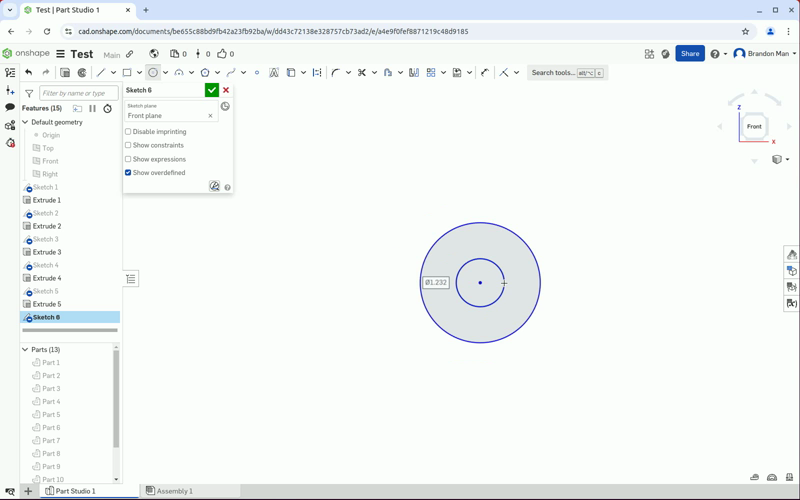
scroll(-6)
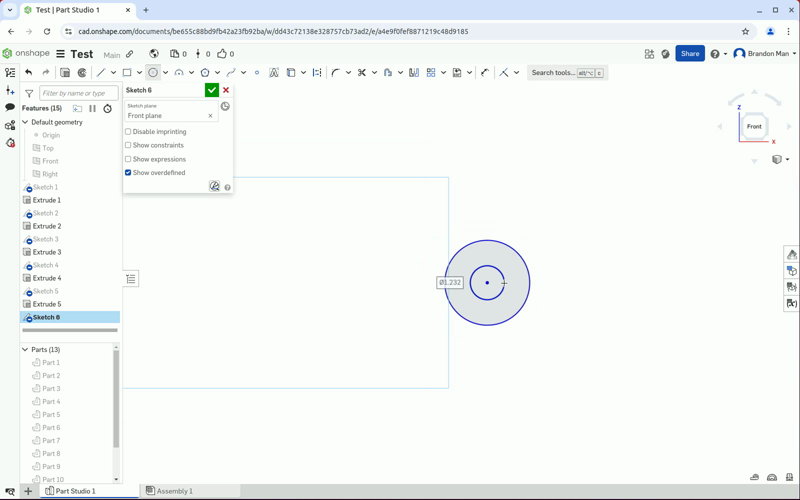
scroll(-6)
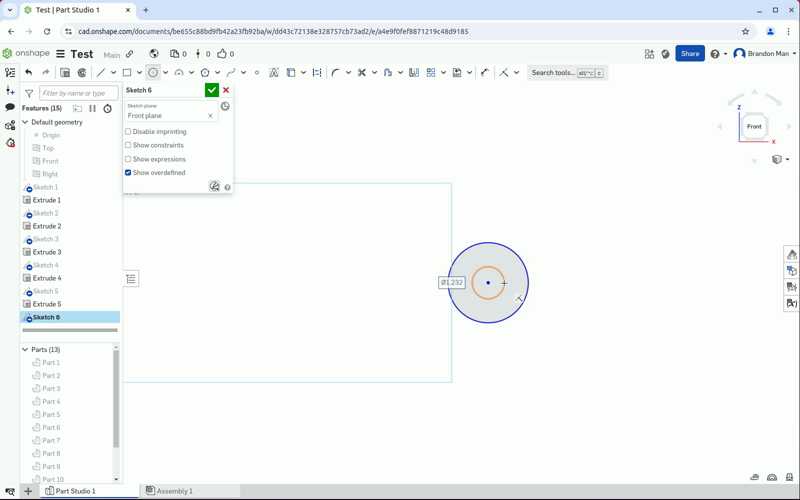
scroll(-6)
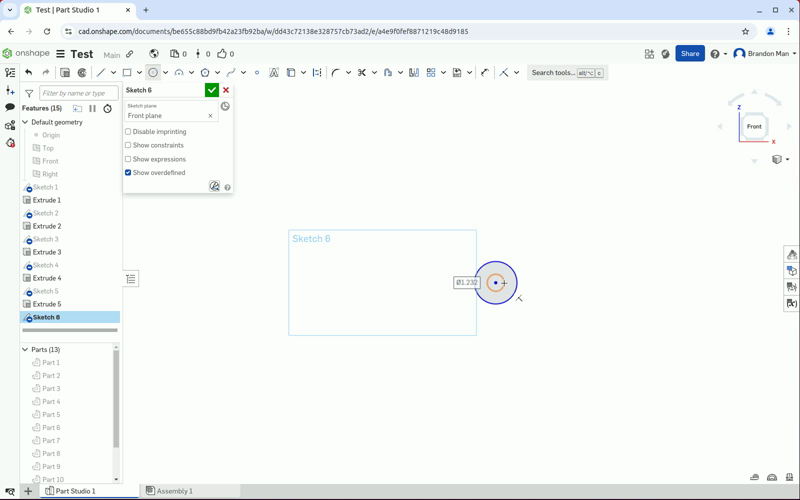
scroll(-6)
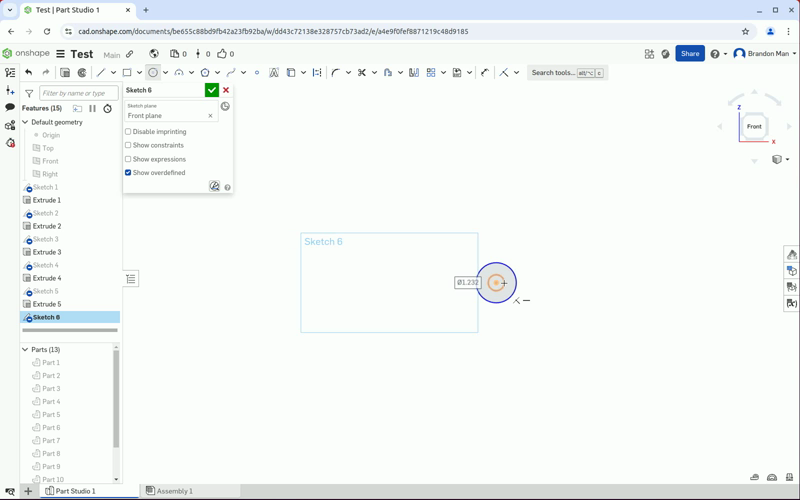
scroll(-6)
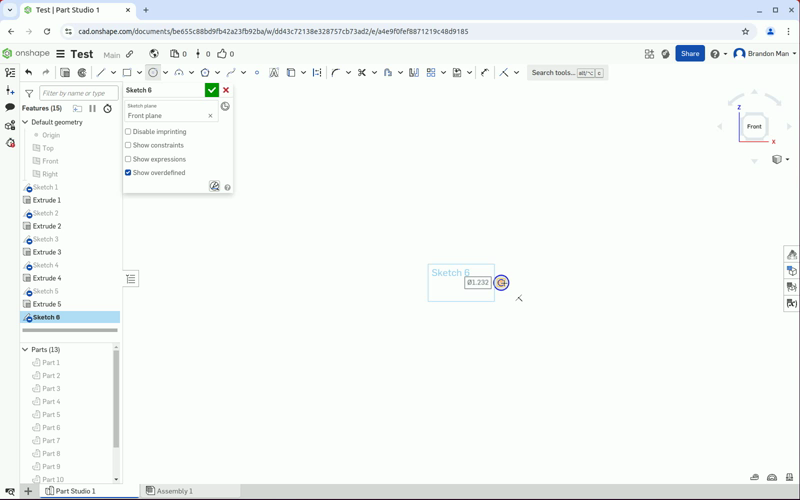
key(esc)
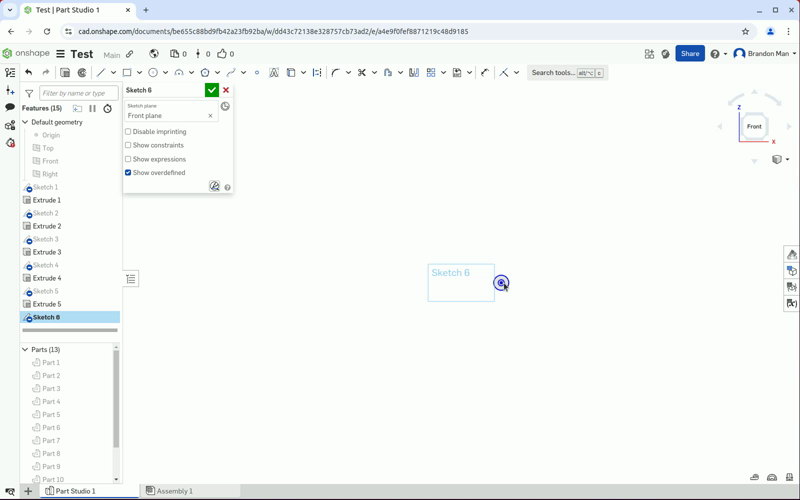
mouse_move(498, 287)
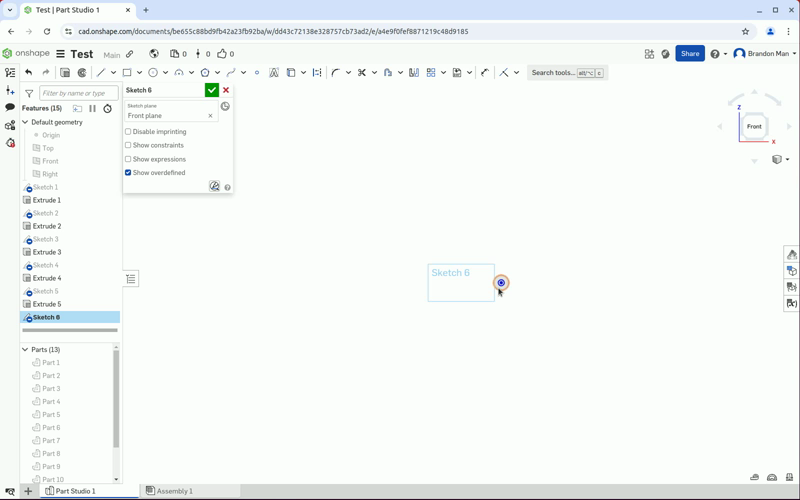
scroll(6)
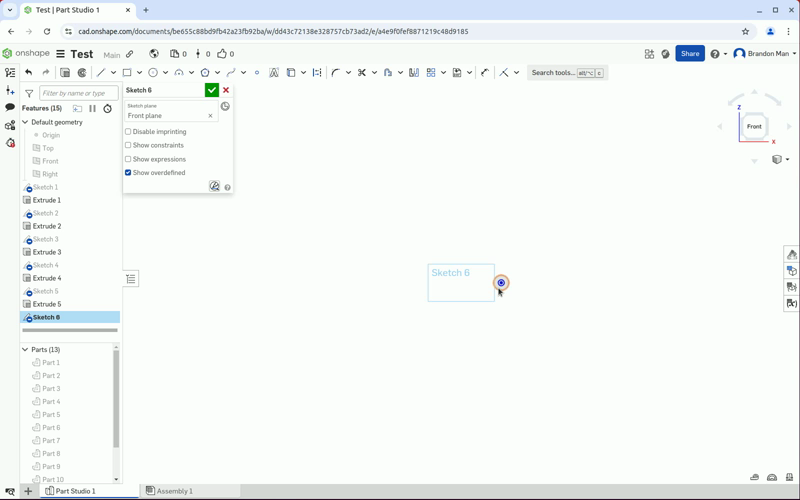
scroll(6)
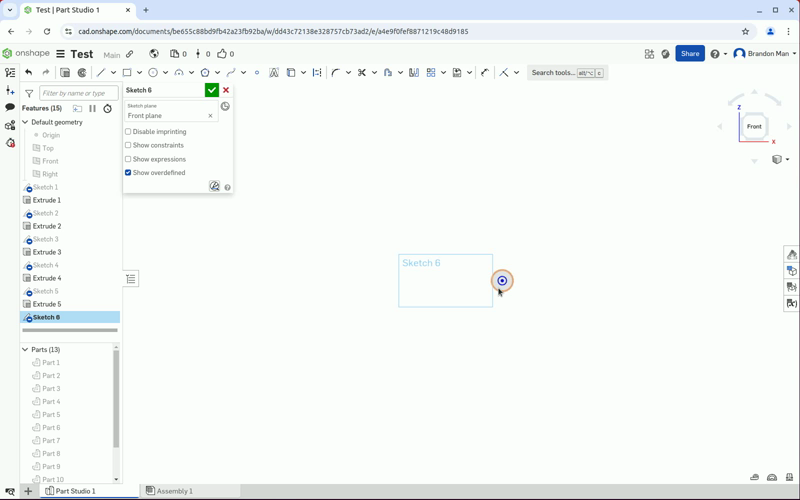
scroll(6)
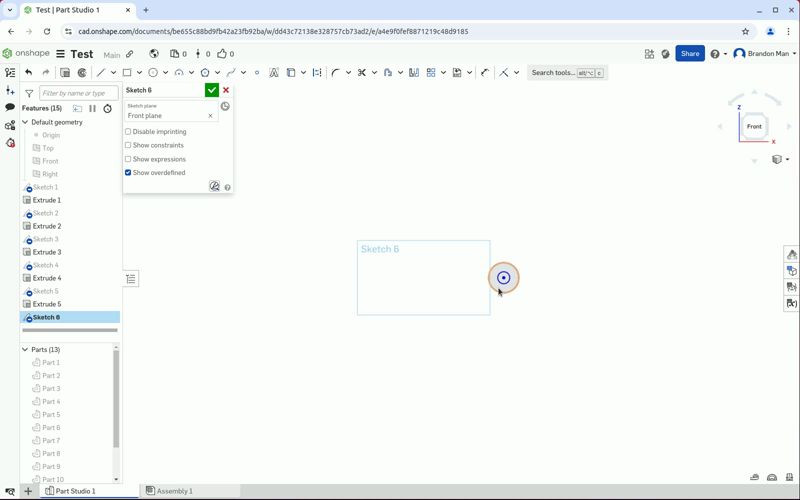
scroll(6)
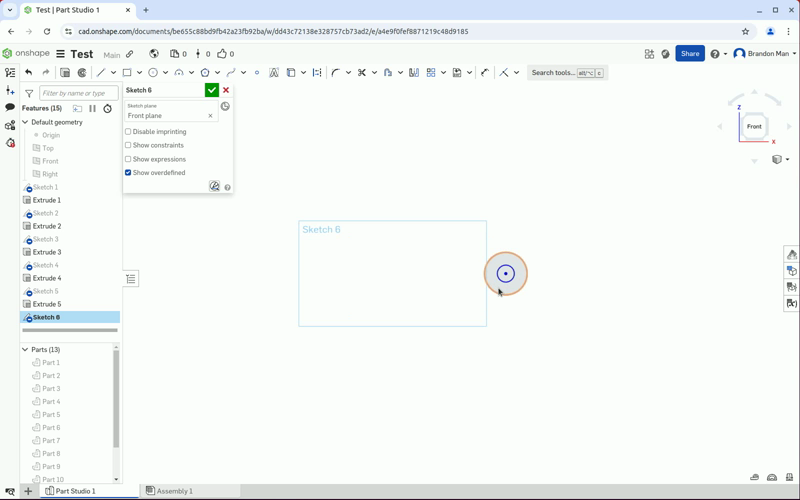
scroll(6)
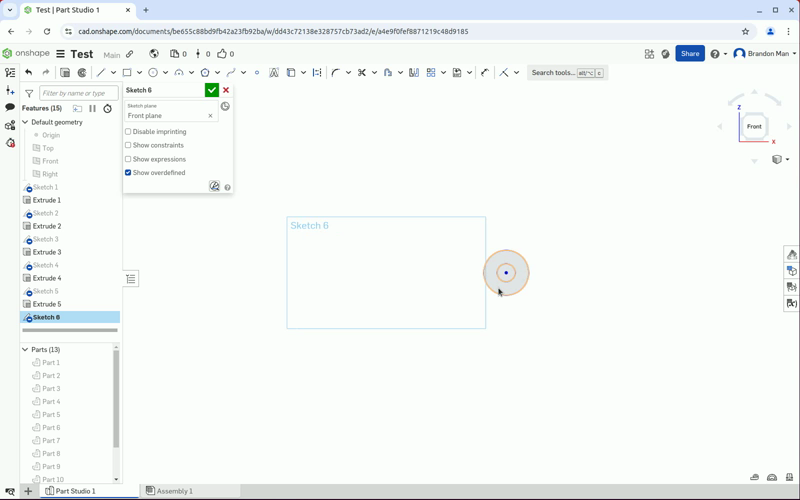
scroll(6)
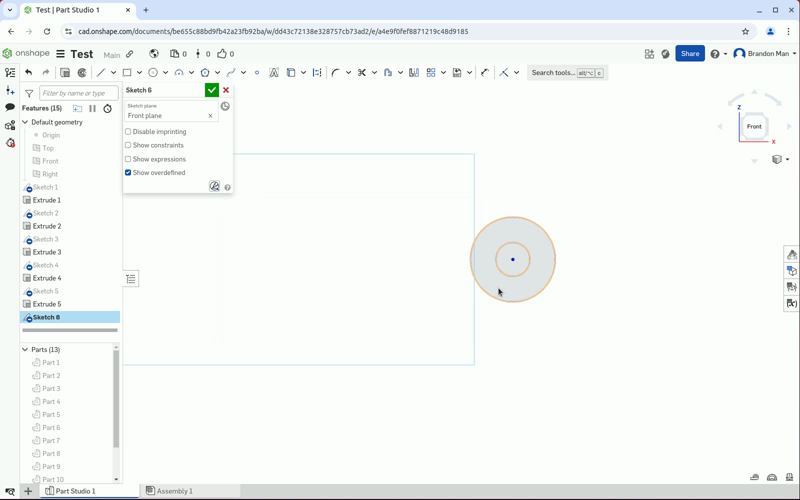
scroll(6)
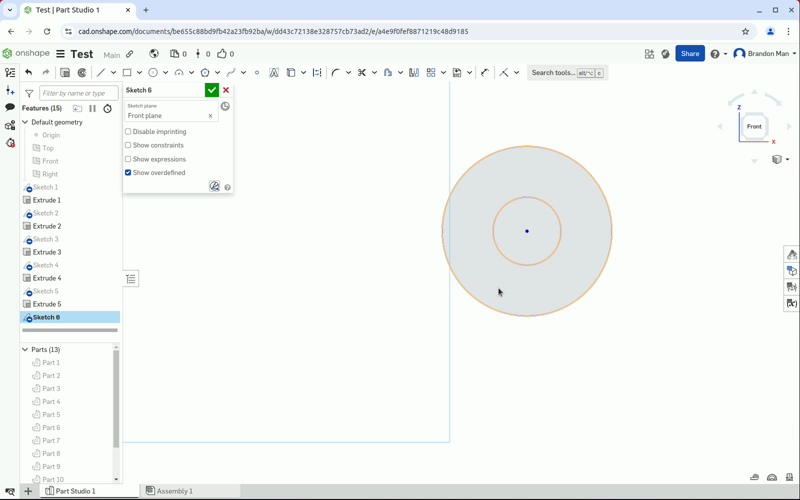
click(498, 287)
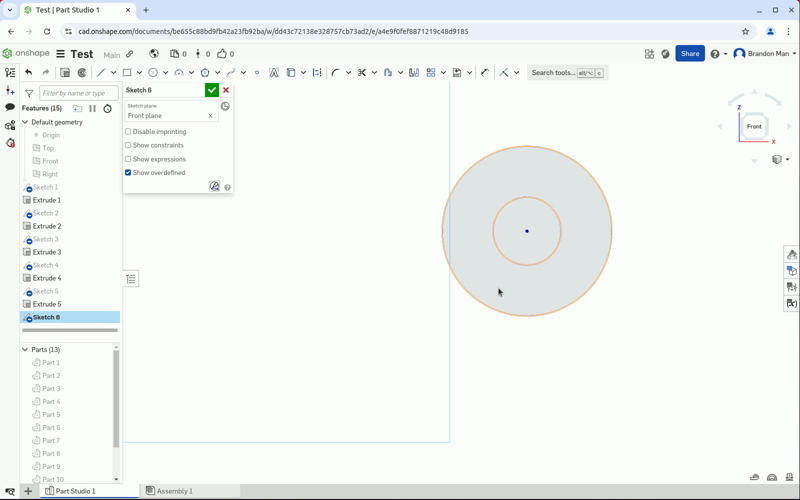
scroll(-6)
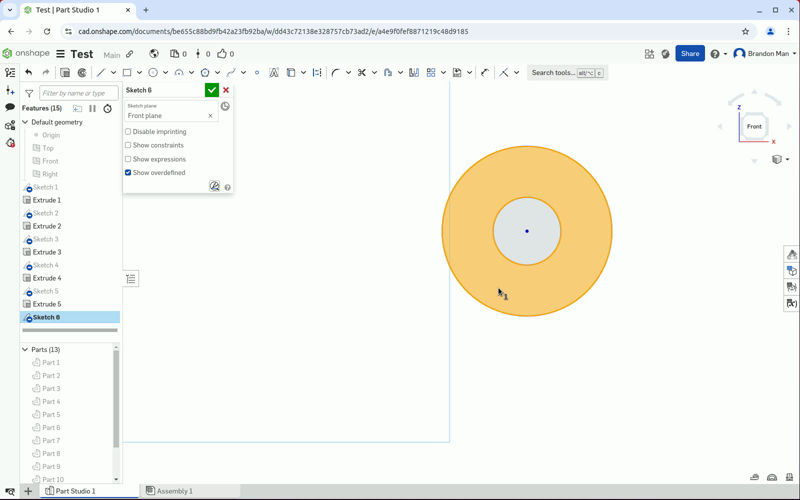
scroll(-6)
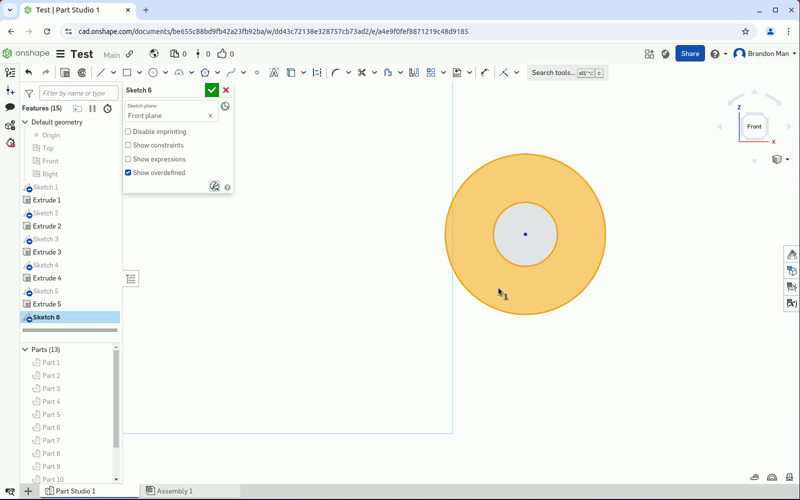
scroll(-6)
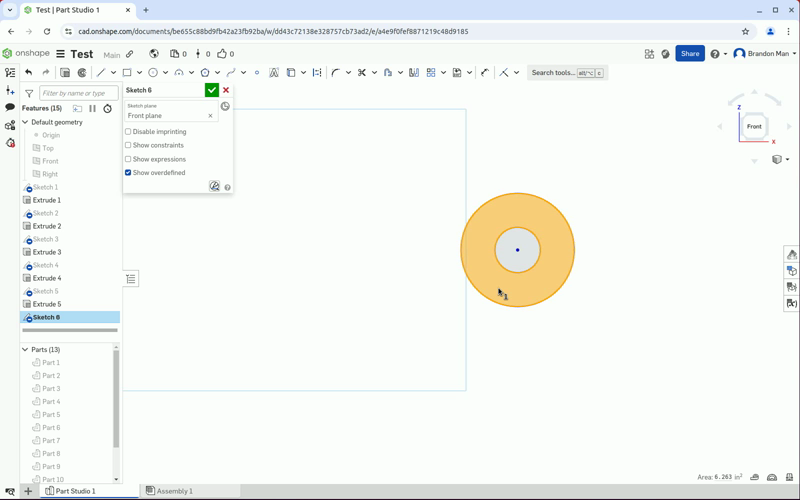
scroll(-6)
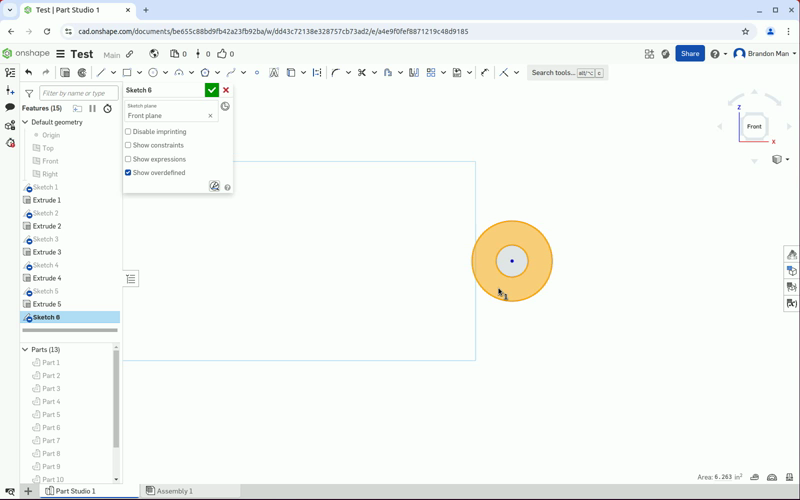
scroll(-6)
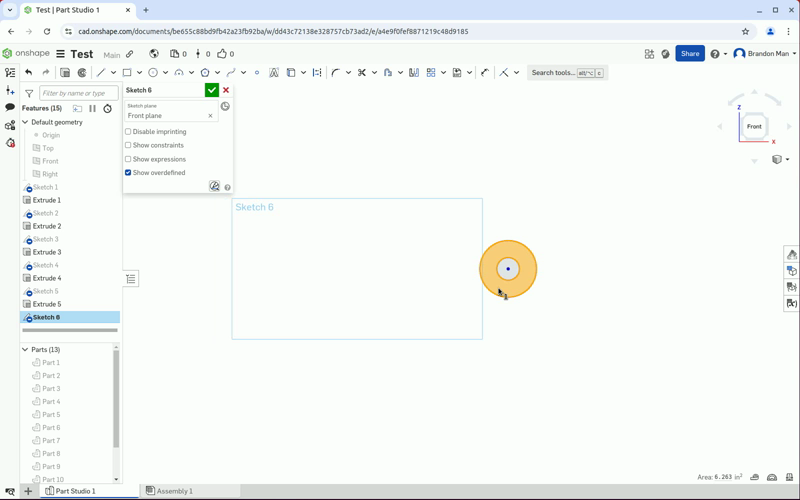
scroll(-6)
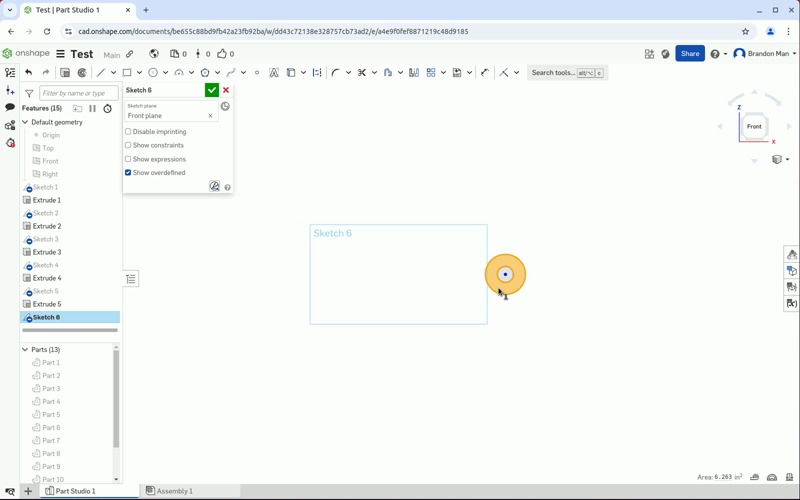
scroll(-6)
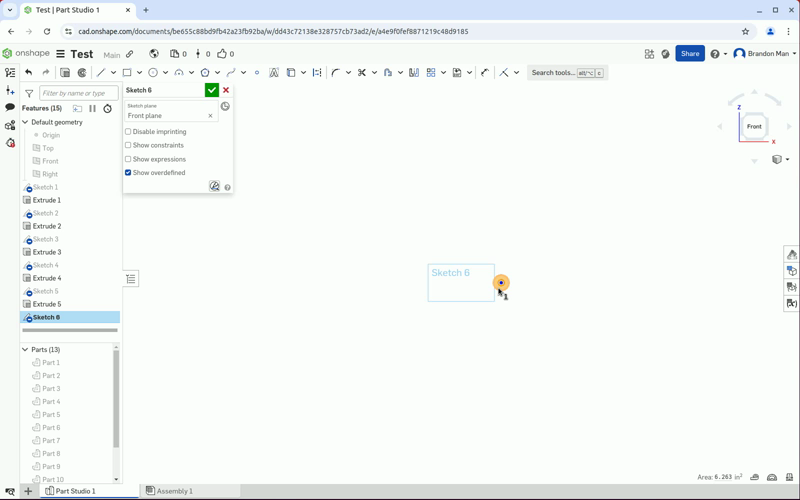
mouse_move(69, 352)
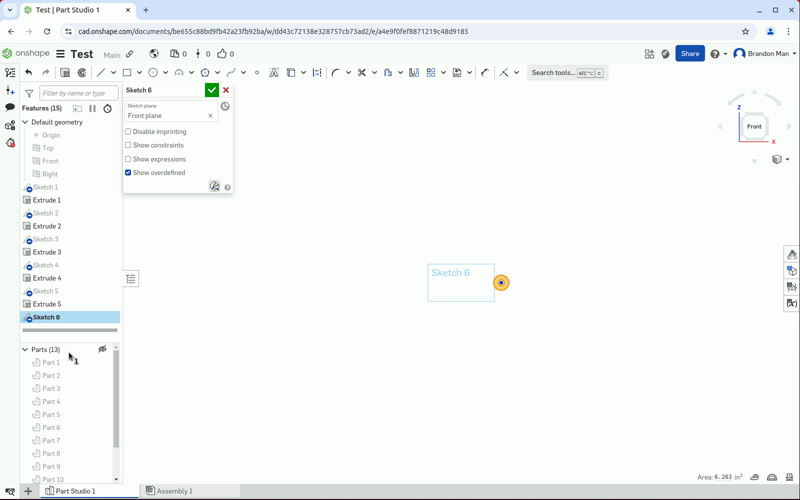
key(shift+y)
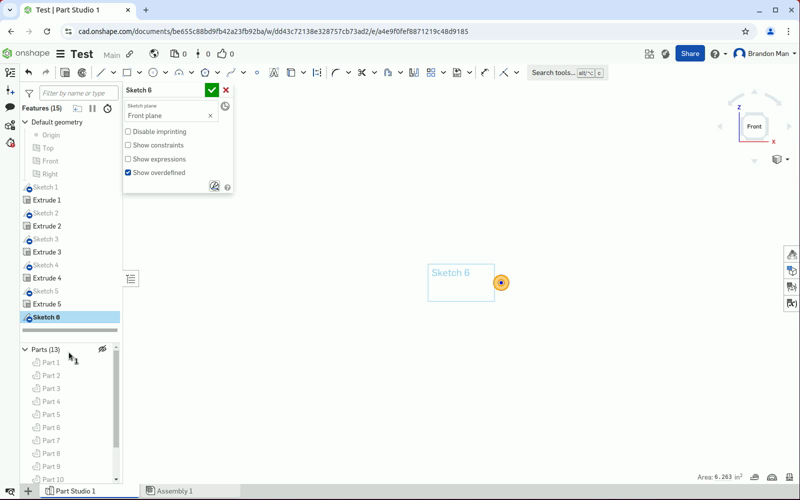
key(shift+e)
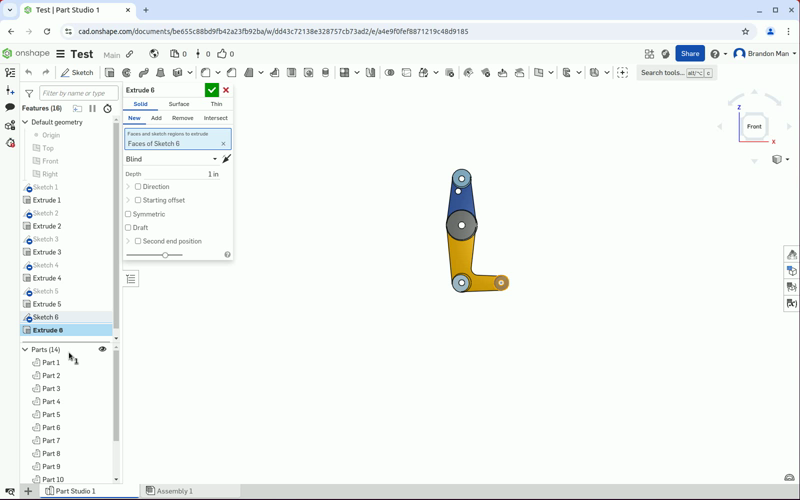
mouse_move(143, 106)
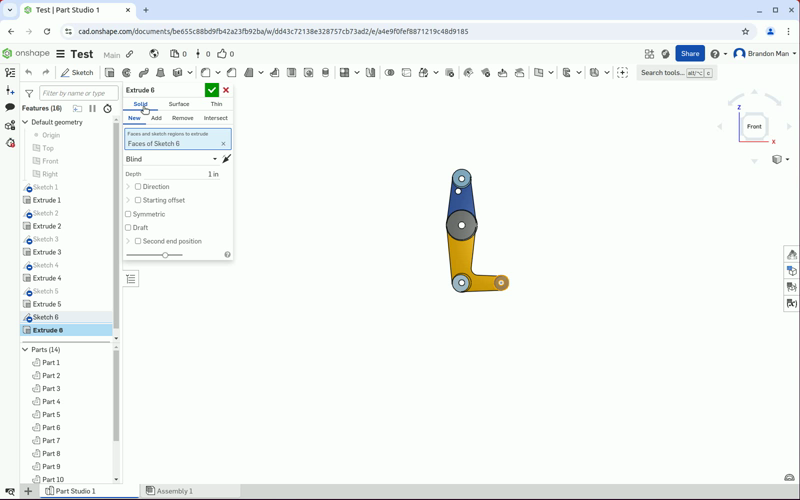
click(143, 106)
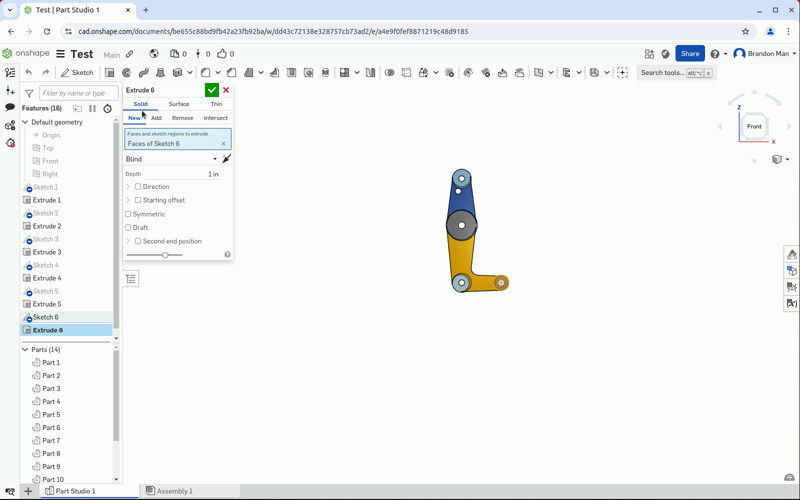
mouse_move(137, 120)
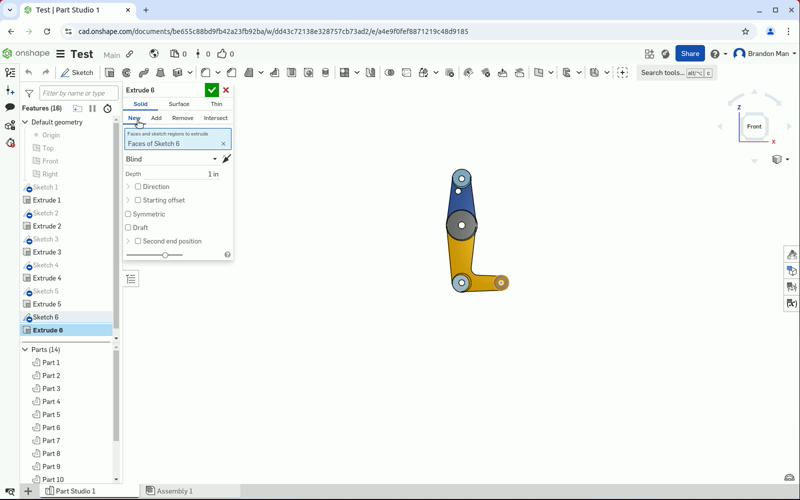
click(137, 120)
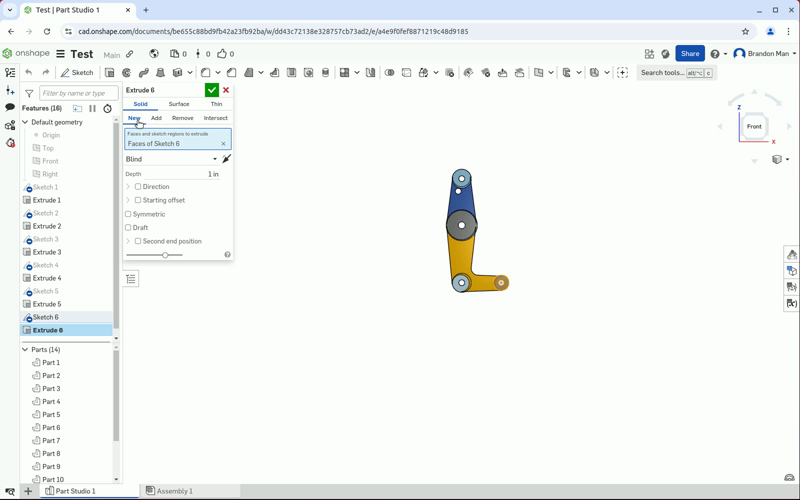
key(tab, 4)
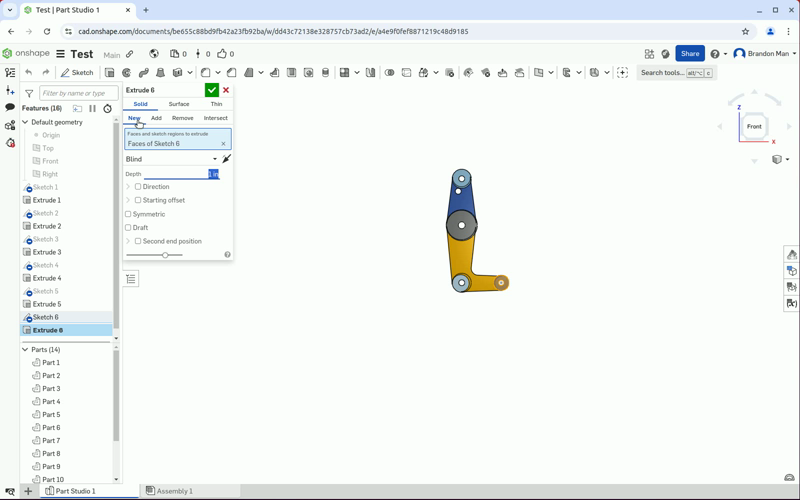
text(0.481)
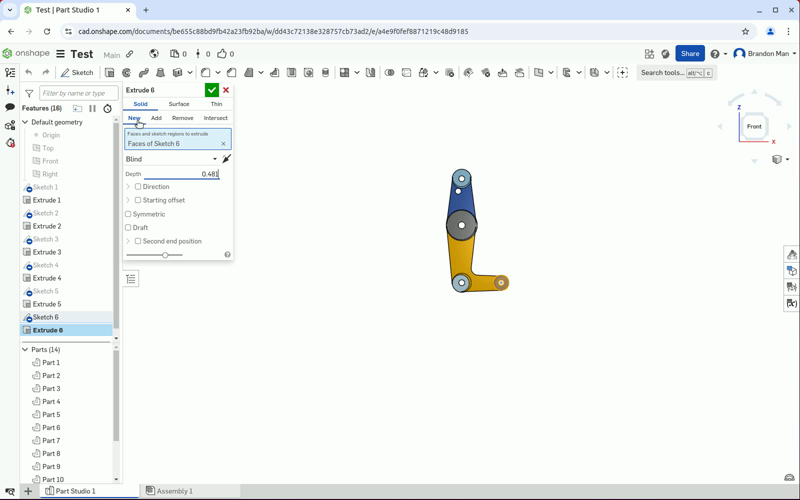
key(enter)
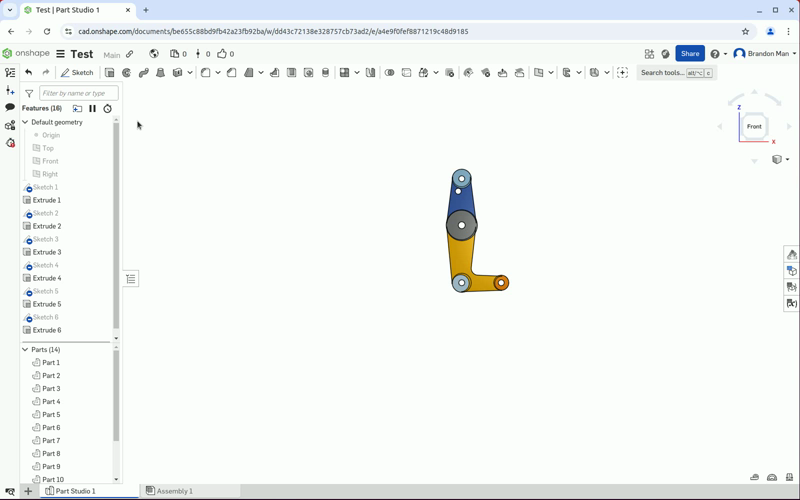
key(shift+h)
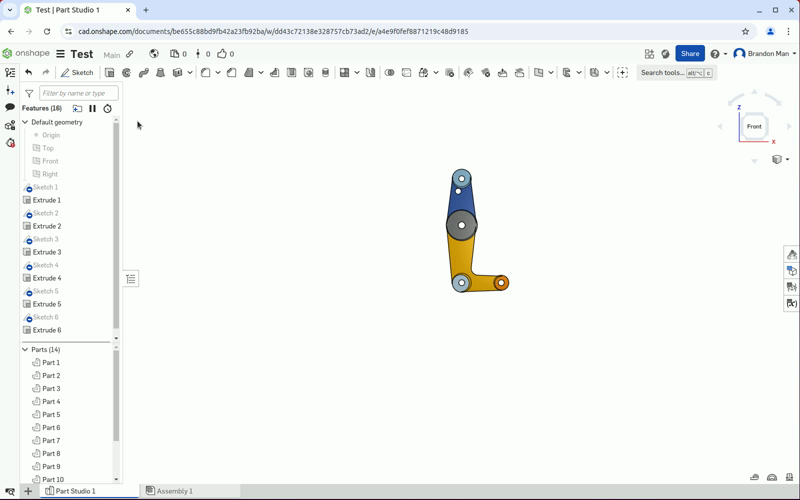
key(shift+h)
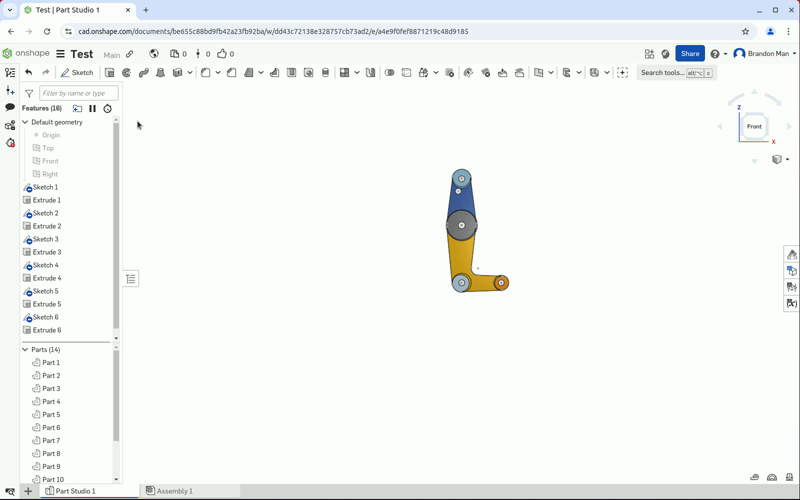
key(shift+7)
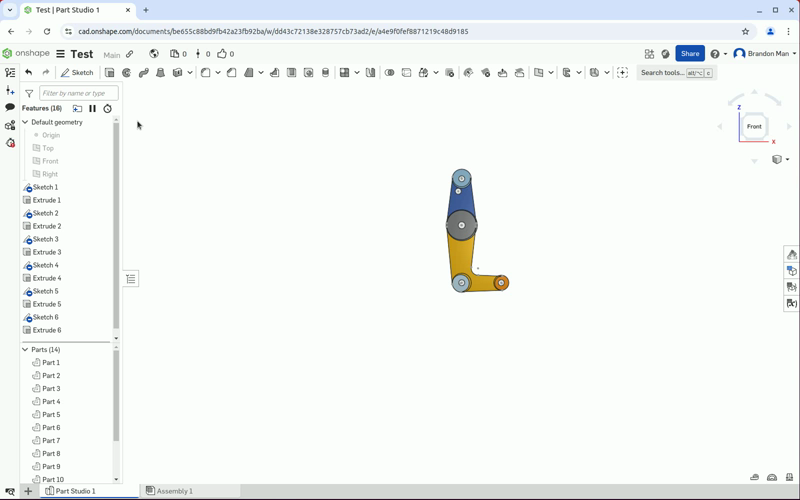
key(left, 2)
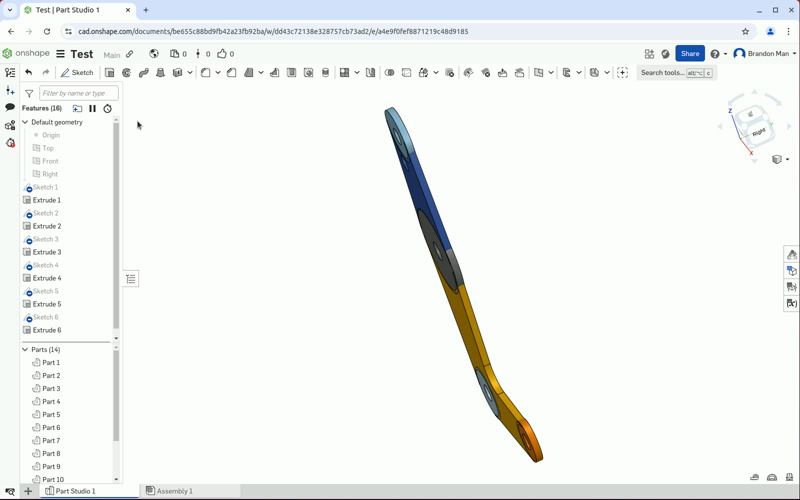
key(down, 2)
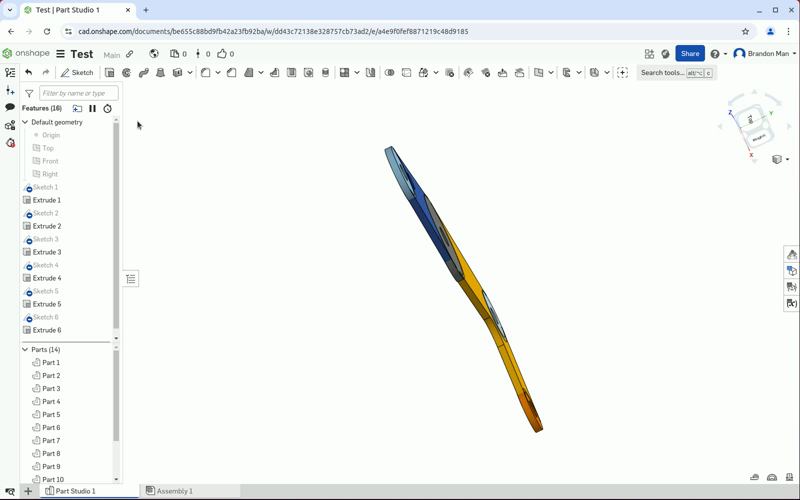
key(up, 2)
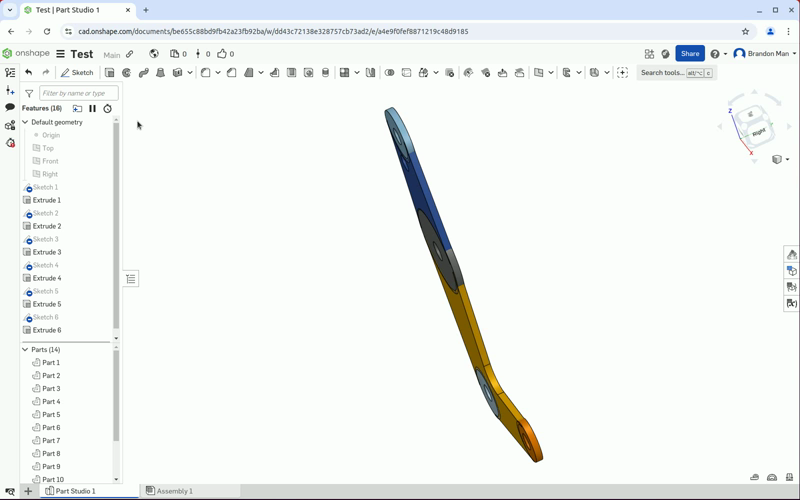
key(right, 2)
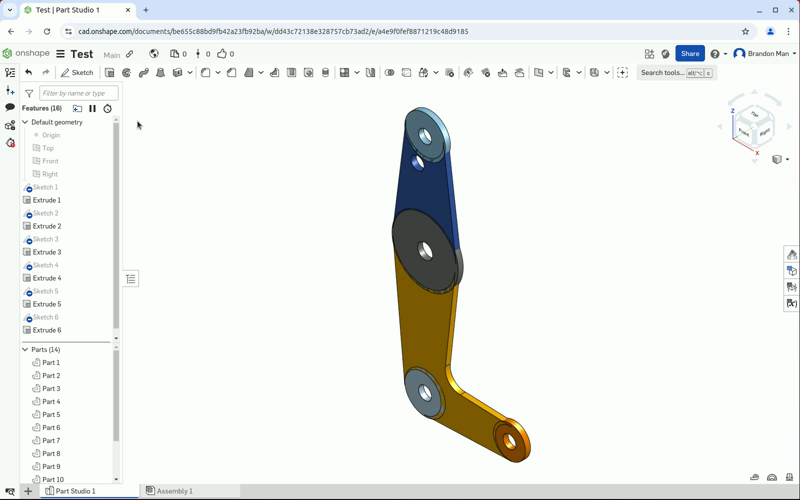
mouse_move(69, 189)
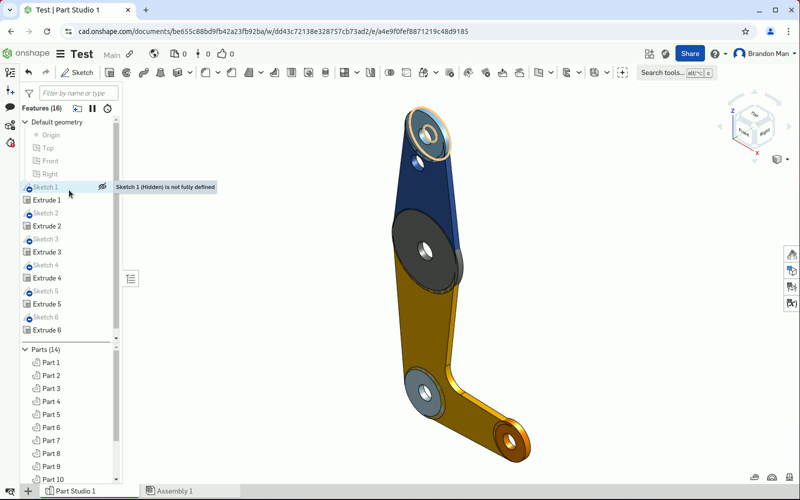
click(69, 189)